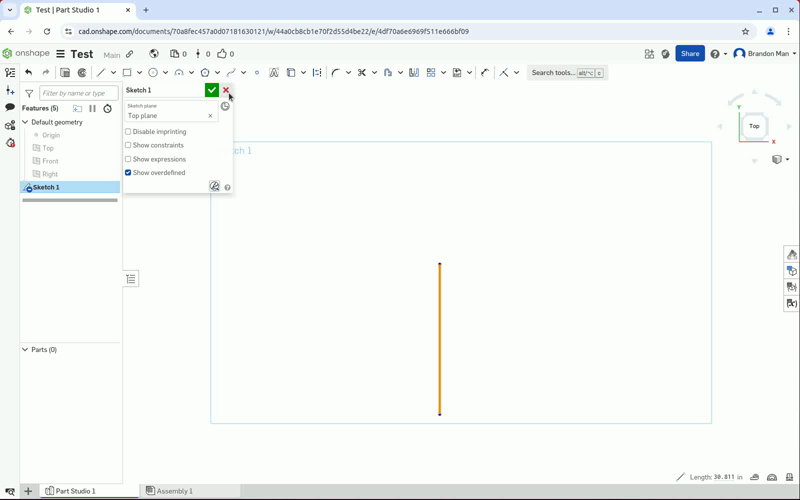
key(shift+h)
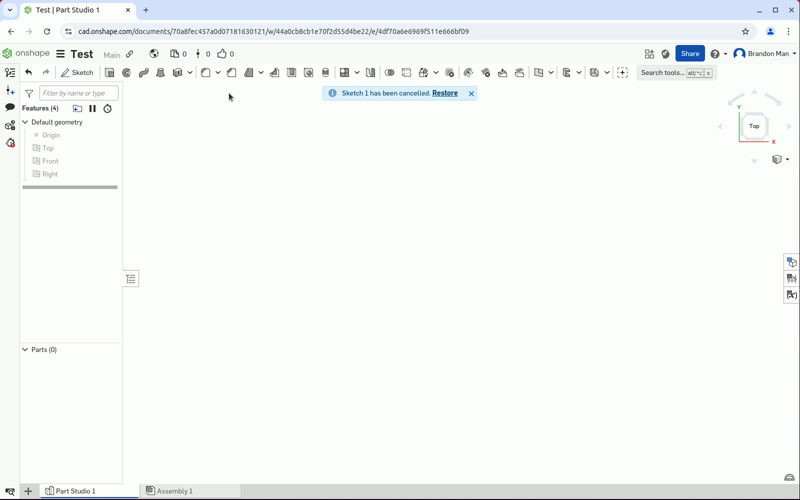
mouse_move(73, 352)
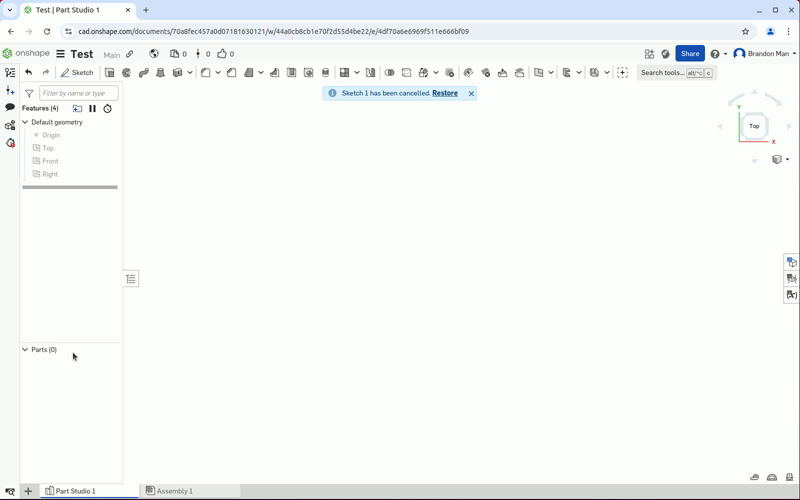
key(y)
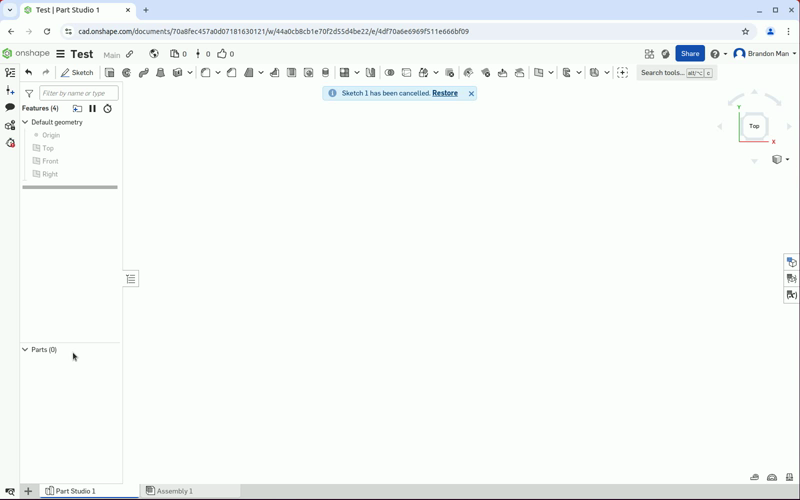
key(shift+p)
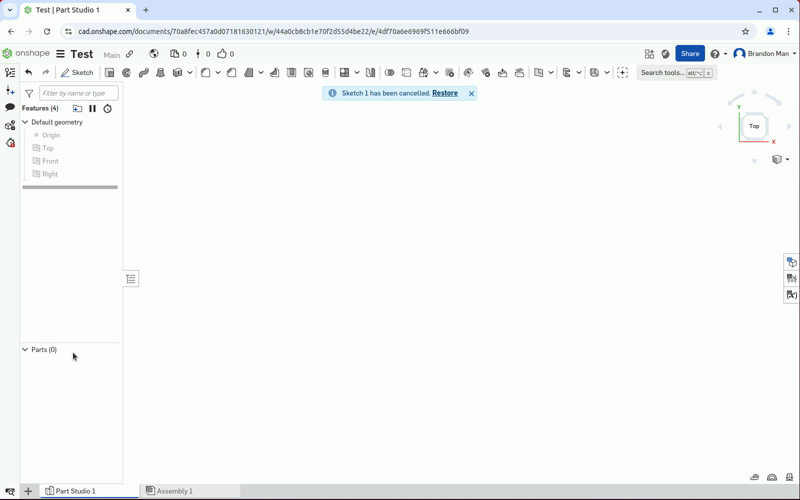
key(space)
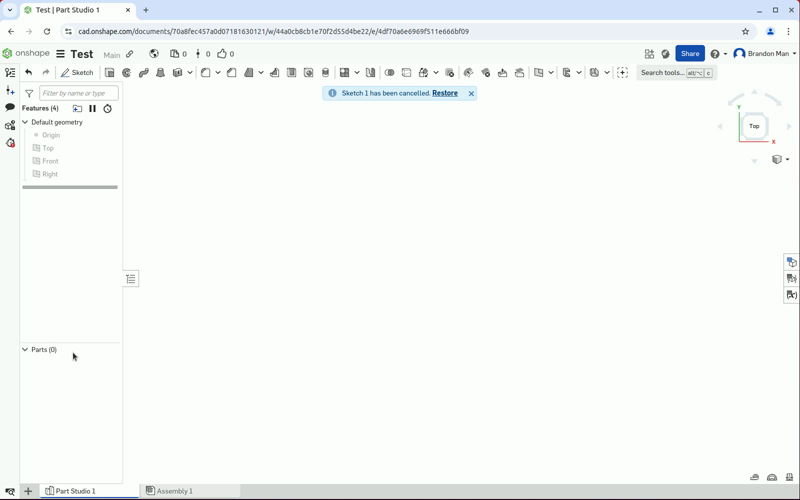
key_down(shift)
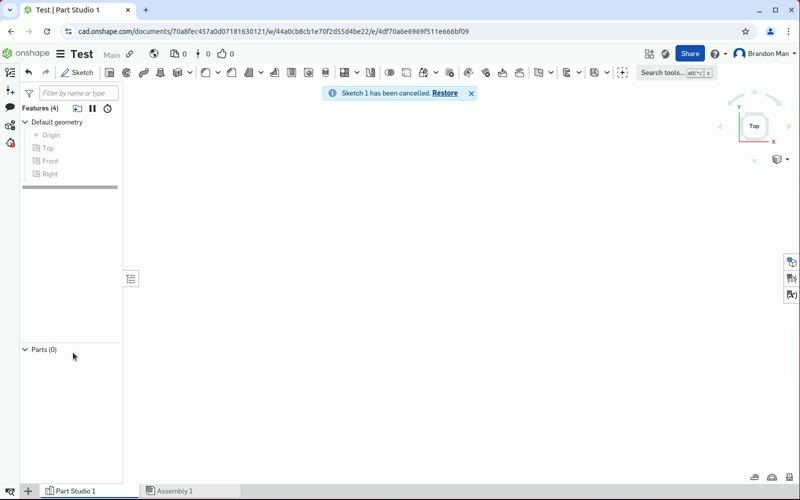
key(up)
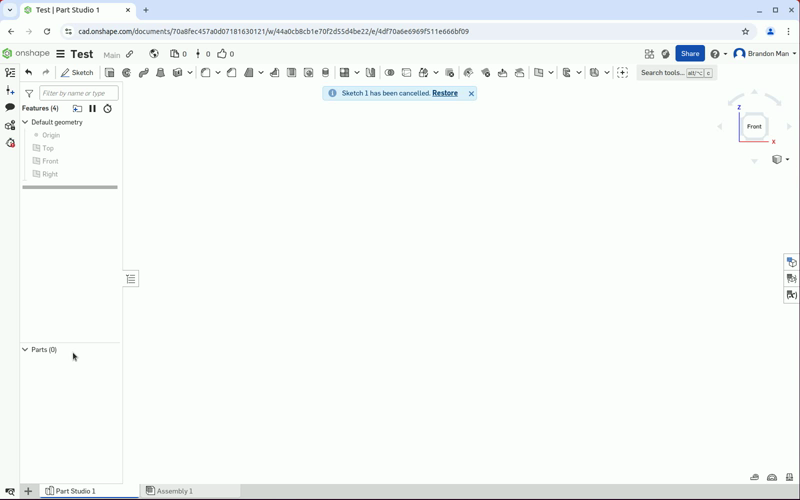
key_up(shift)
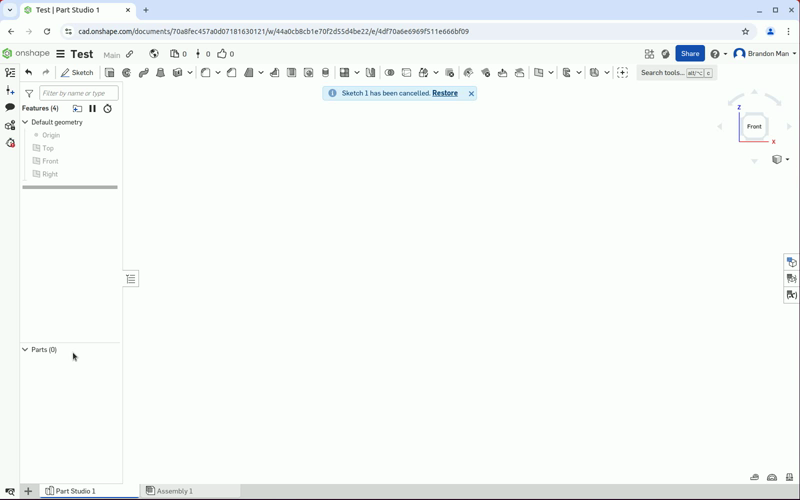
mouse_move(73, 352)
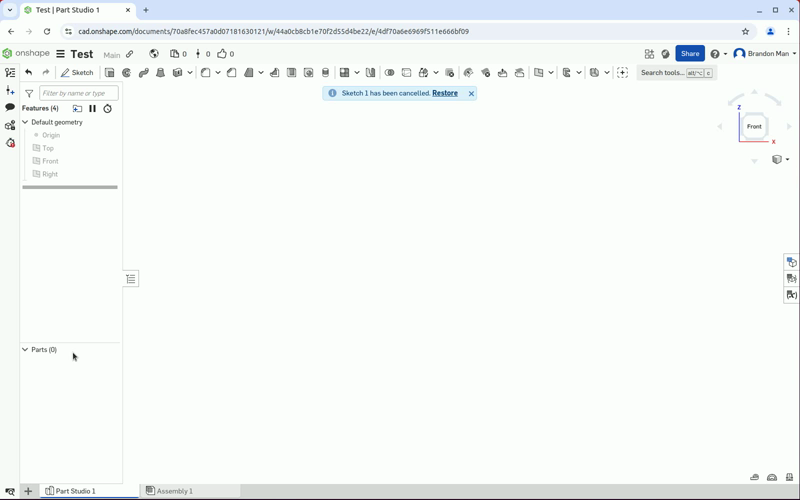
key(shift+y)
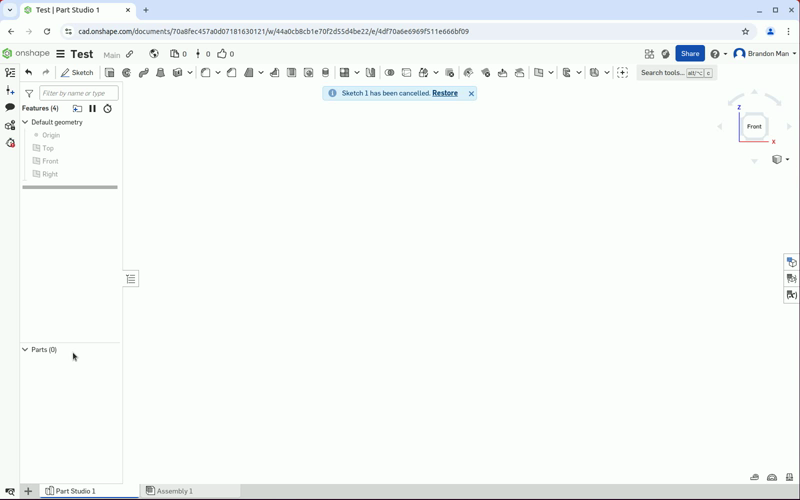
key(shift+s)
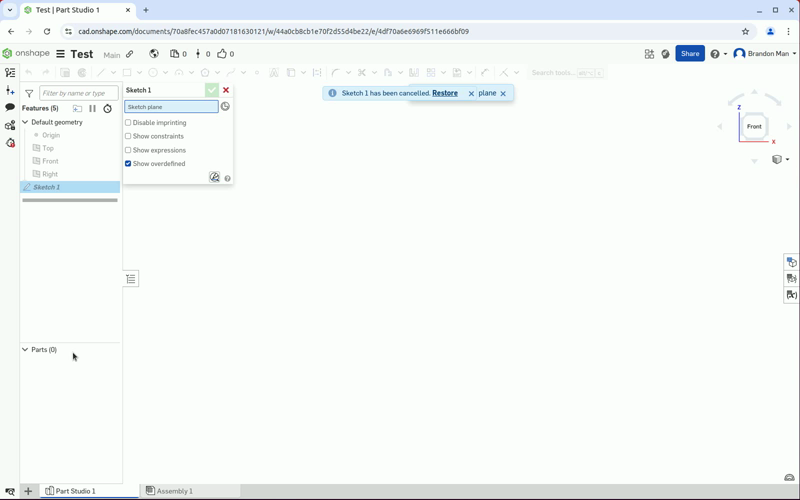
mouse_move(73, 163)
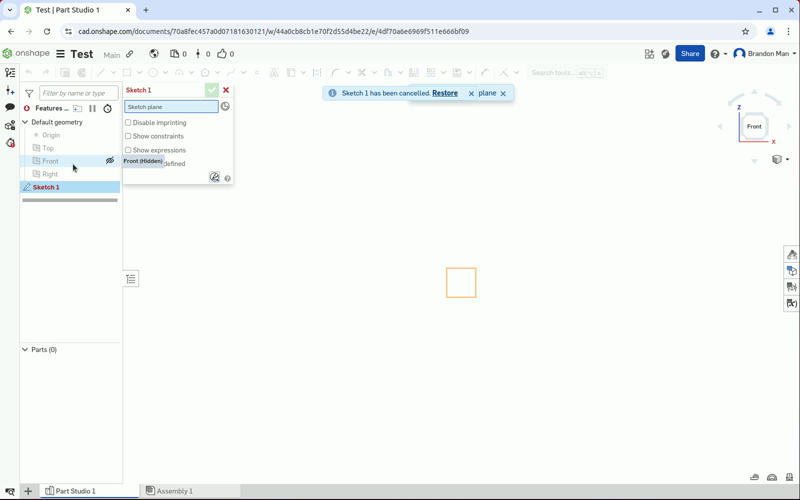
click(73, 163)
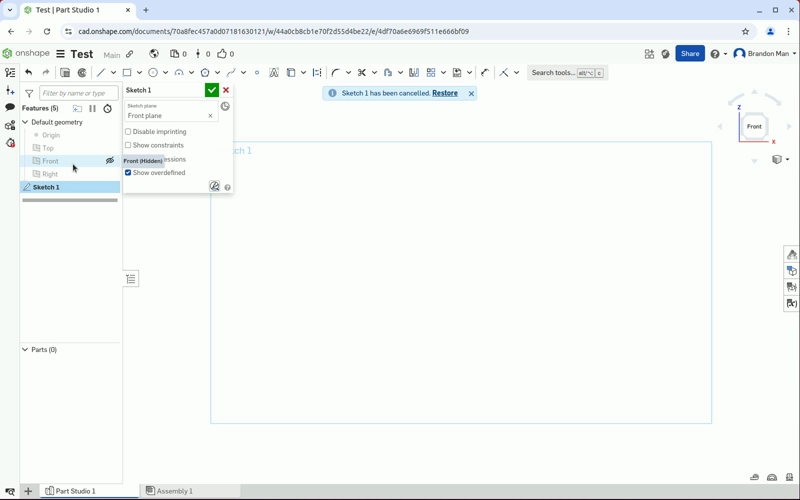
mouse_move(73, 352)
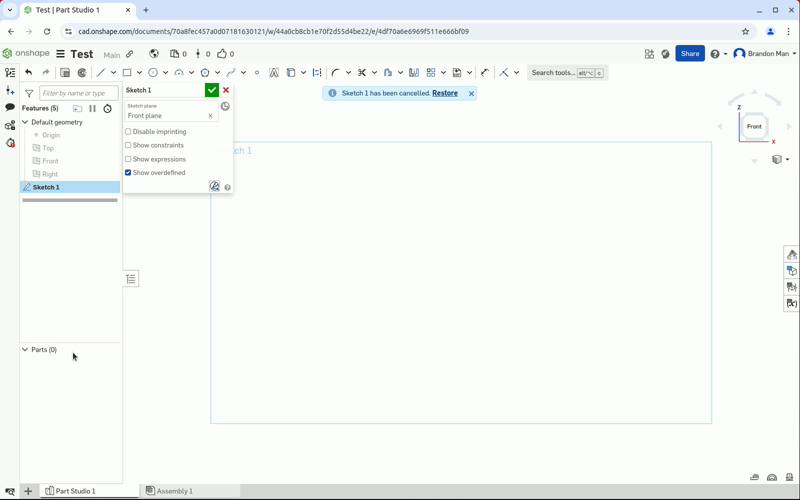
key(y)
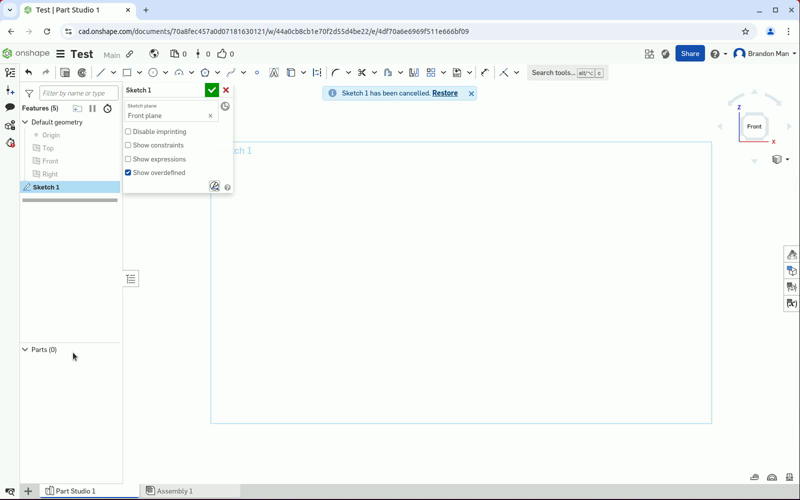
key(l)
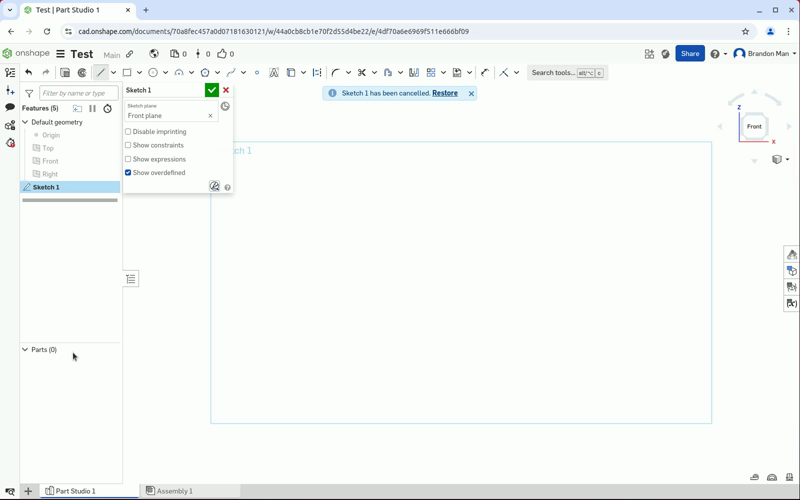
key_down(shift)
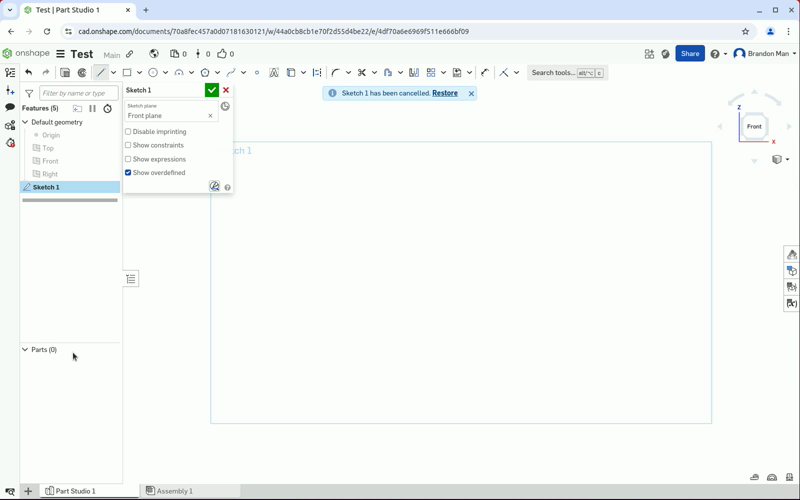
mouse_move(348, 275)
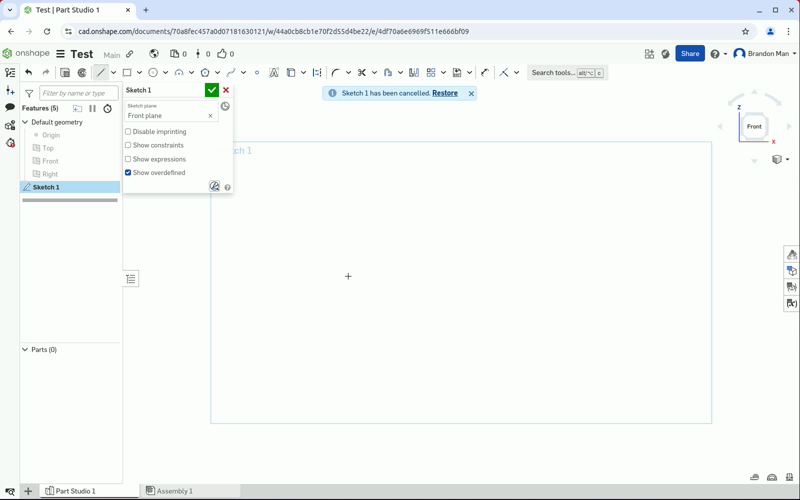
click(348, 275)
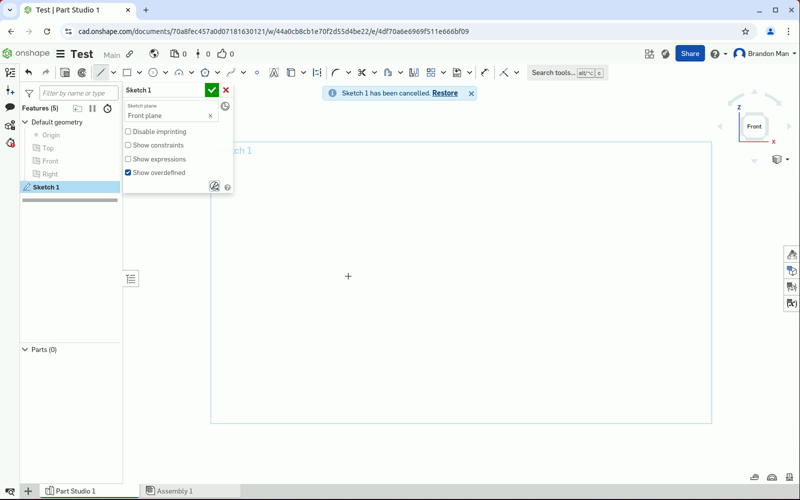
key_up(shift)
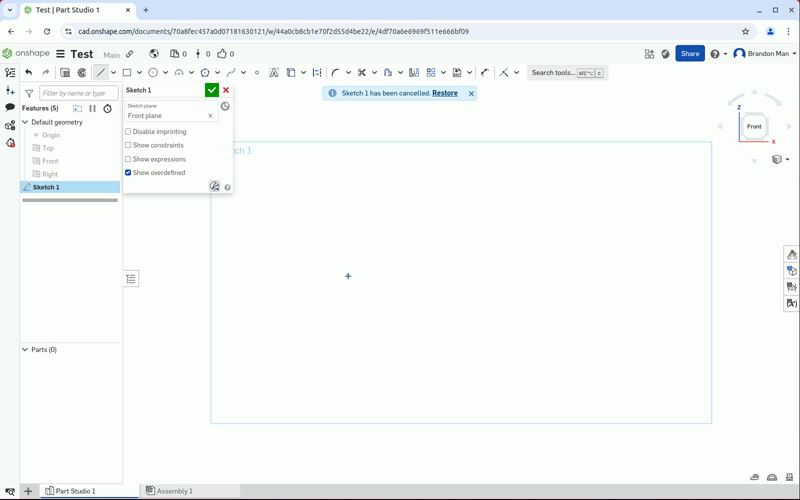
key_down(shift)
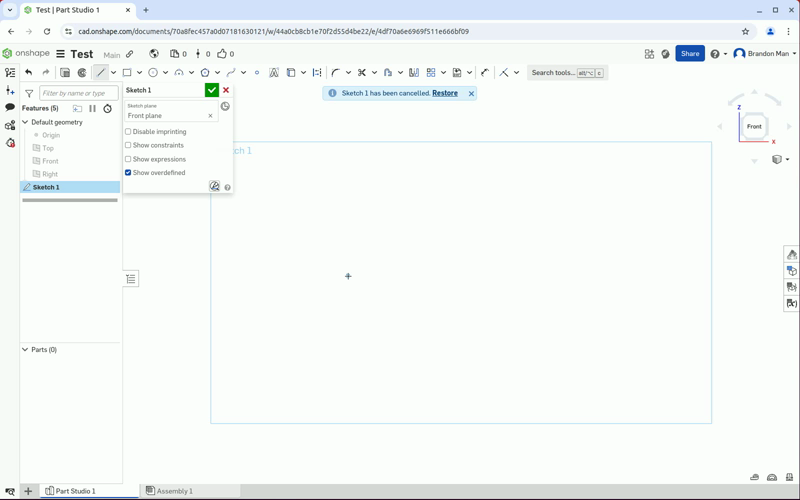
mouse_move(378, 275)
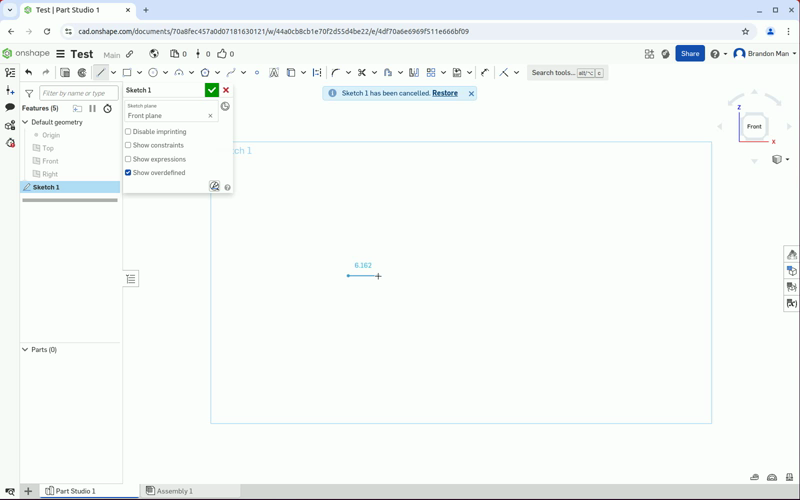
mouse_move(390, 275)
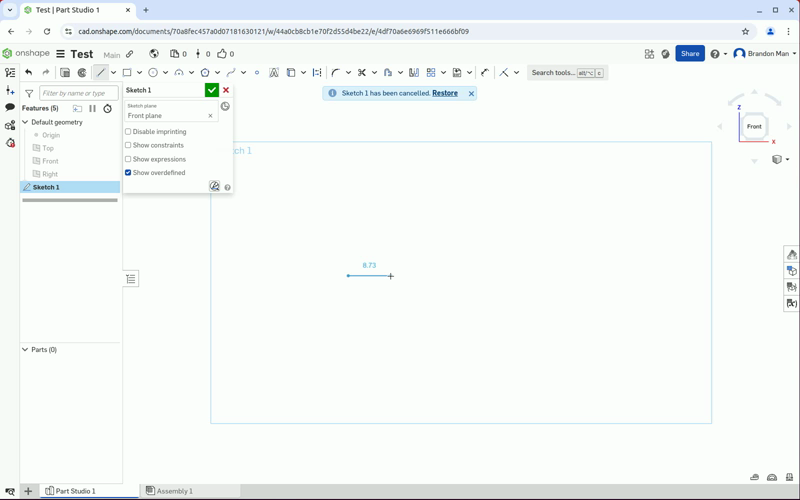
click(390, 275)
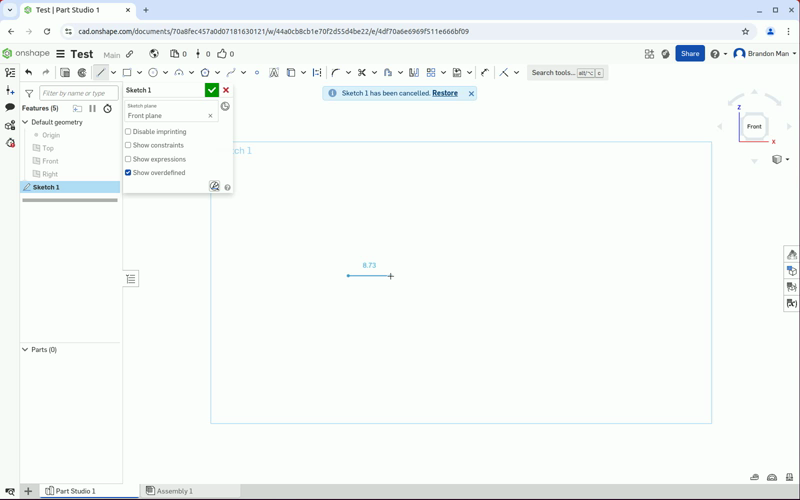
key_up(shift)
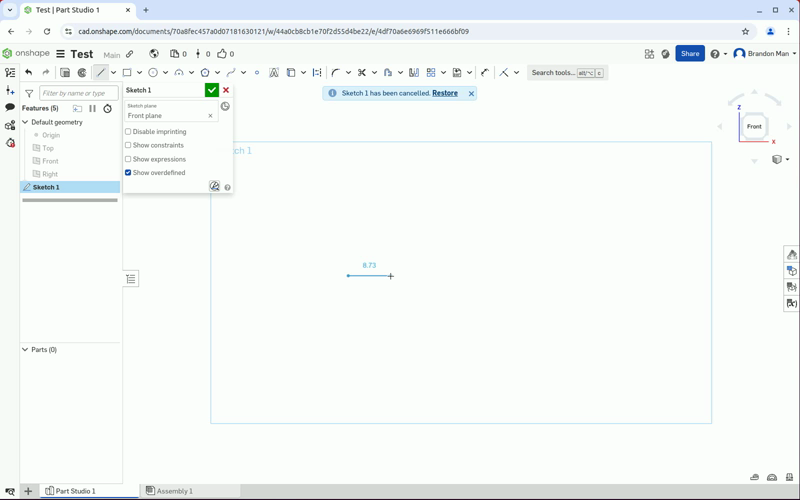
key_down(shift)
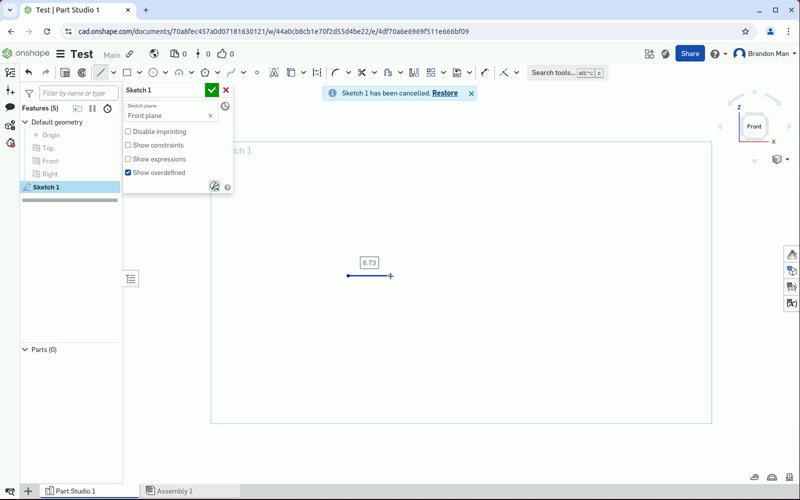
mouse_move(420, 275)
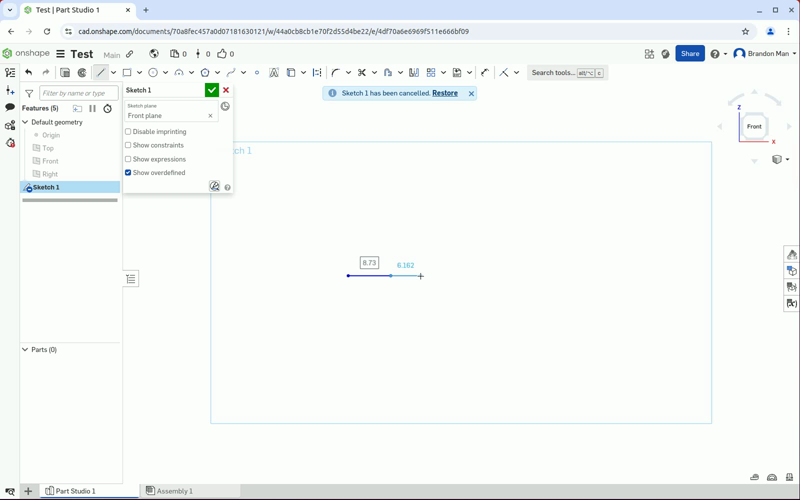
mouse_move(390, 258)
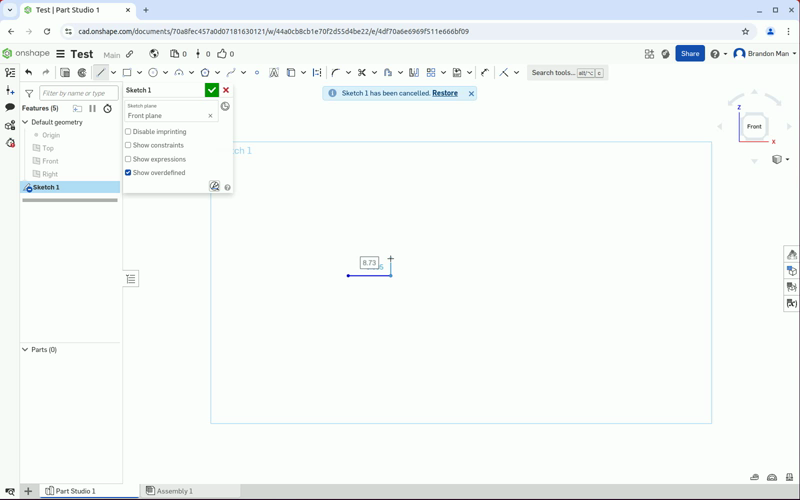
click(390, 258)
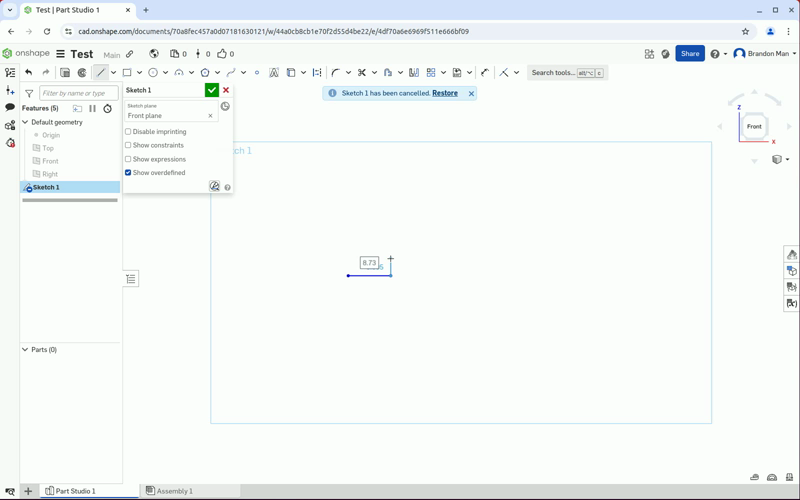
key_up(shift)
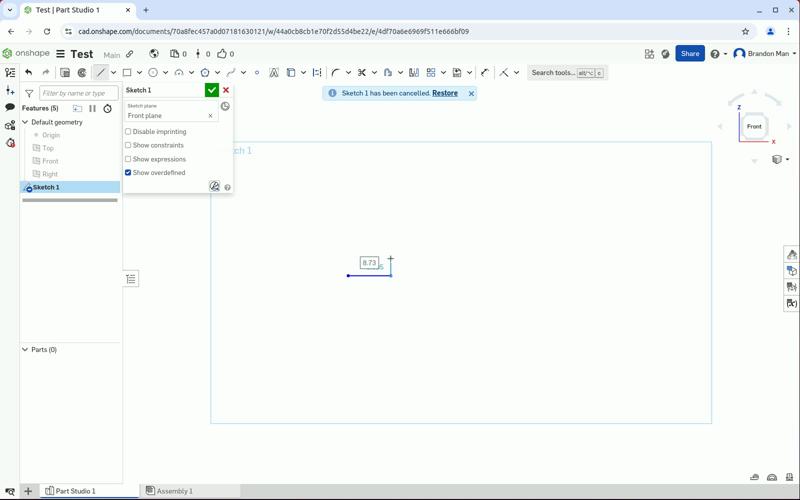
key_down(shift)
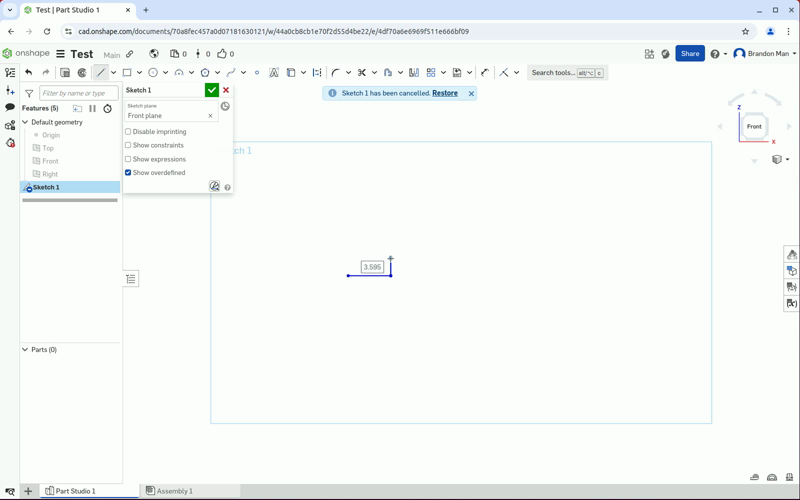
mouse_move(420, 258)
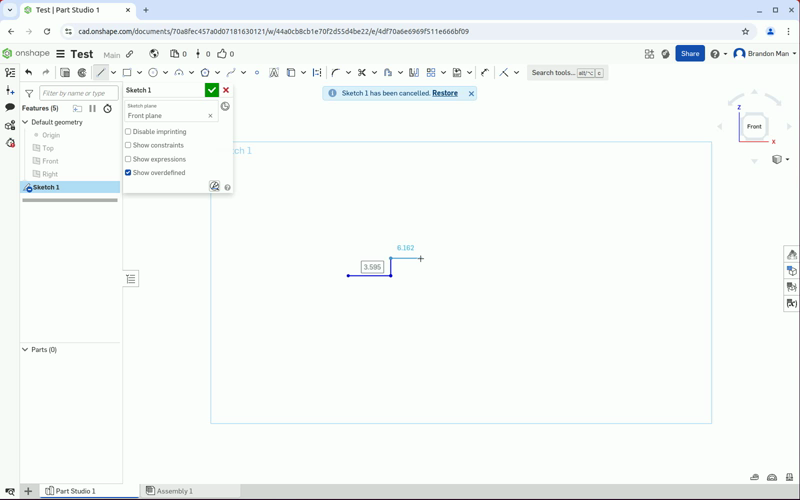
mouse_move(362, 258)
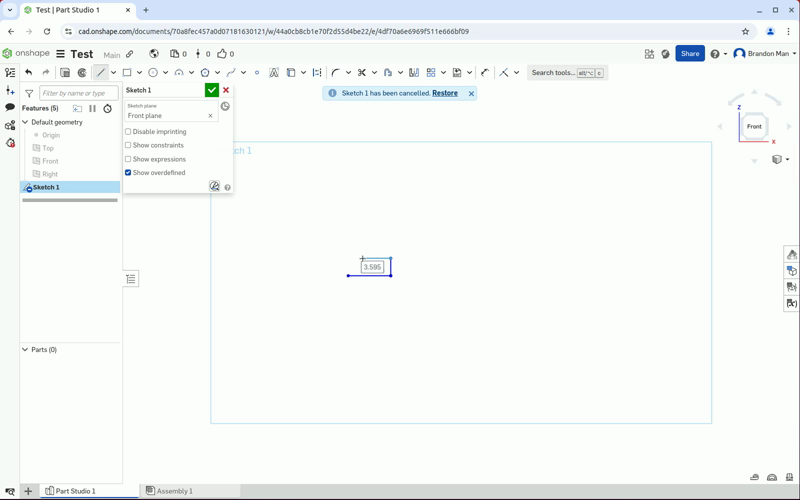
click(362, 258)
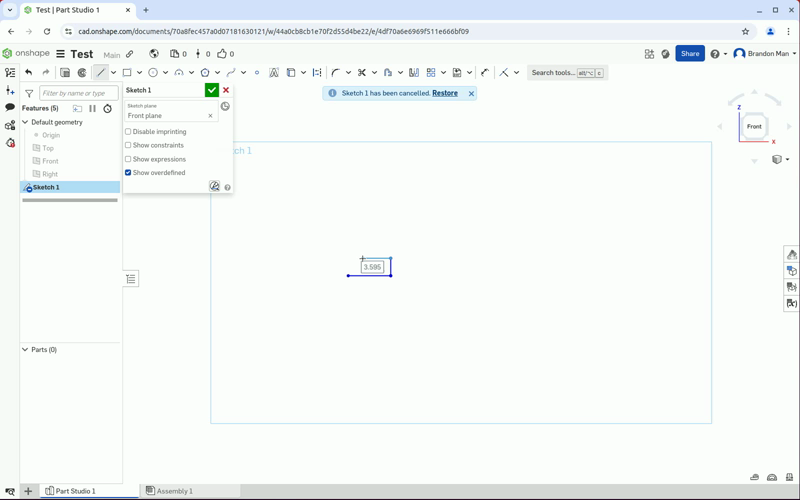
key_up(shift)
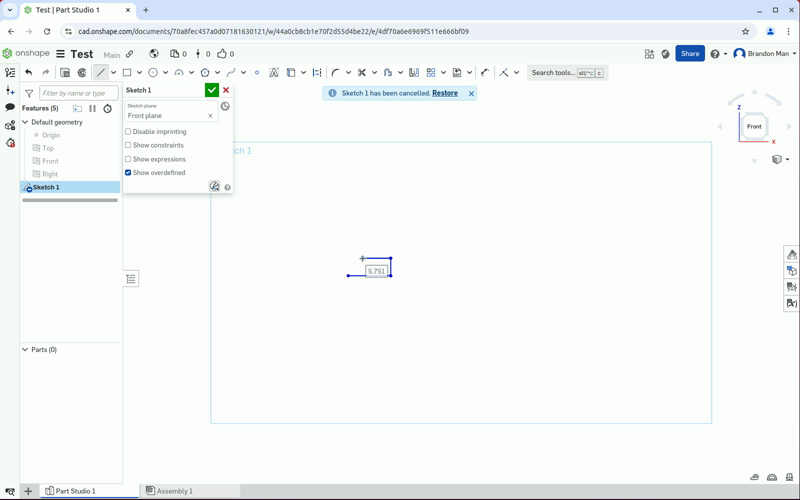
key_down(shift)
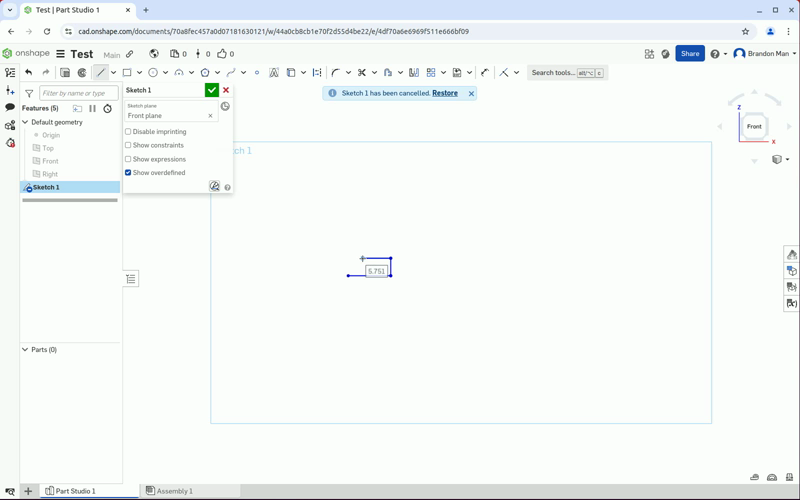
mouse_move(392, 258)
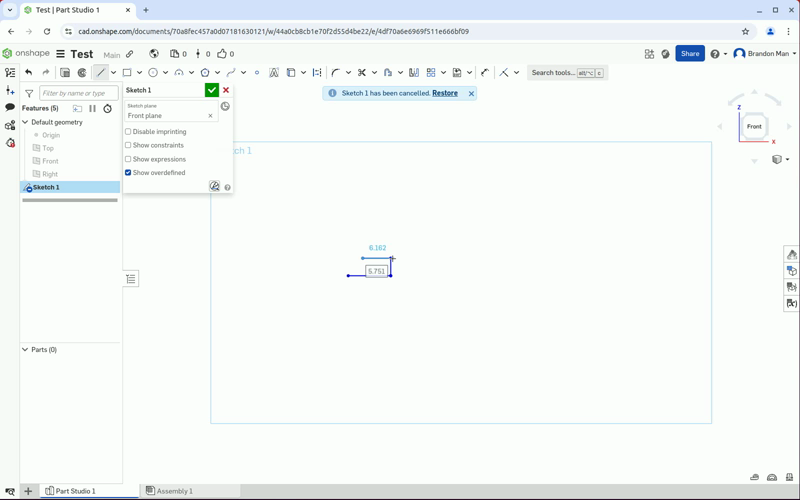
mouse_move(362, 212)
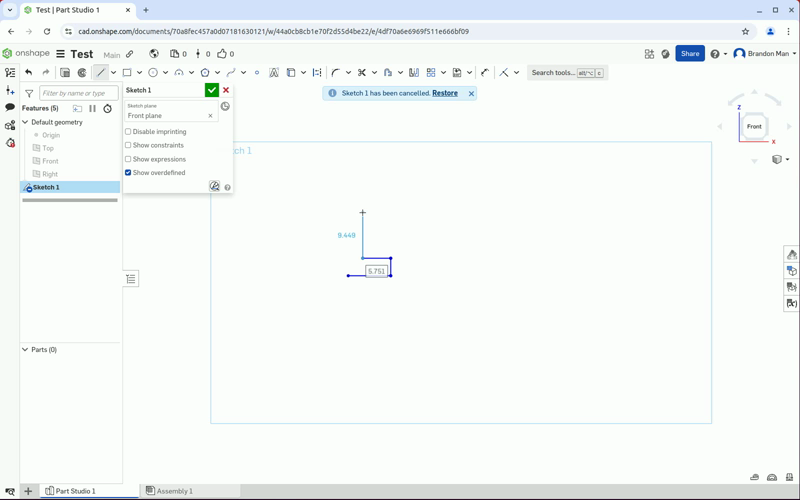
click(362, 212)
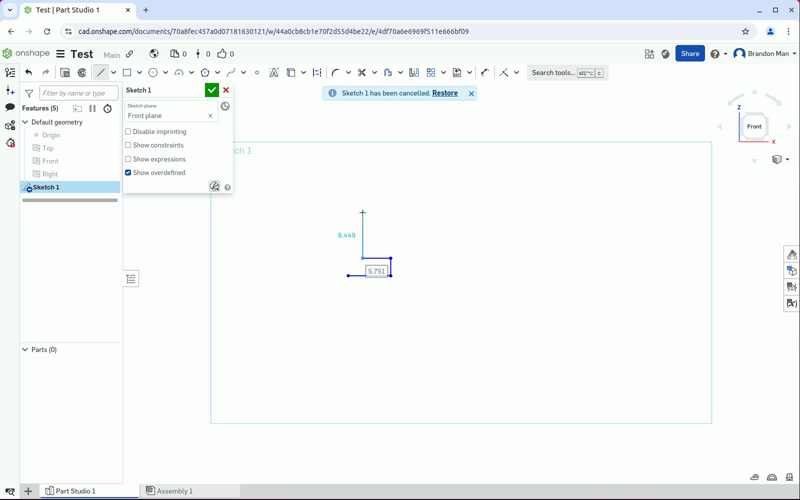
key_up(shift)
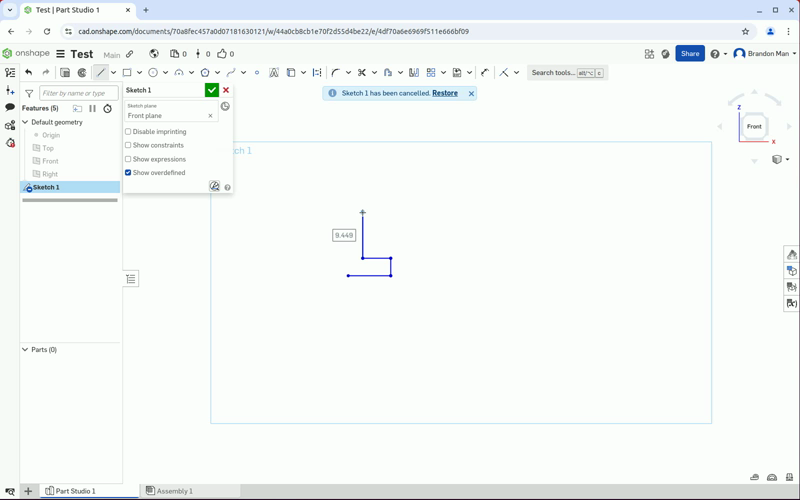
key_down(shift)
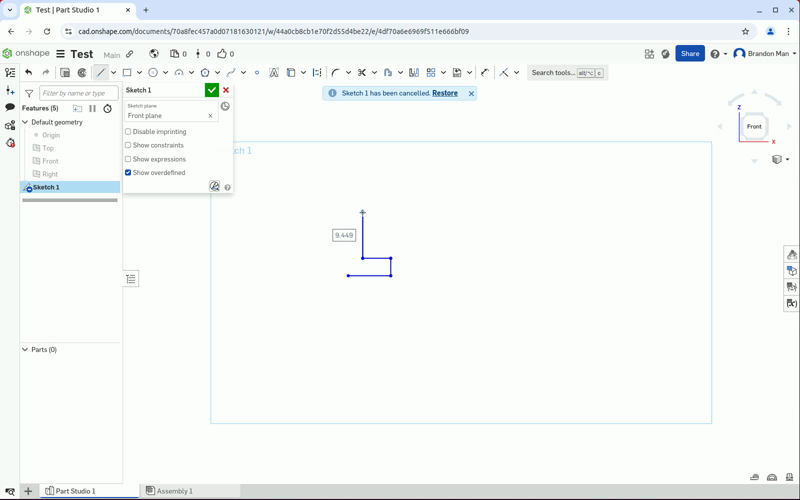
mouse_move(392, 212)
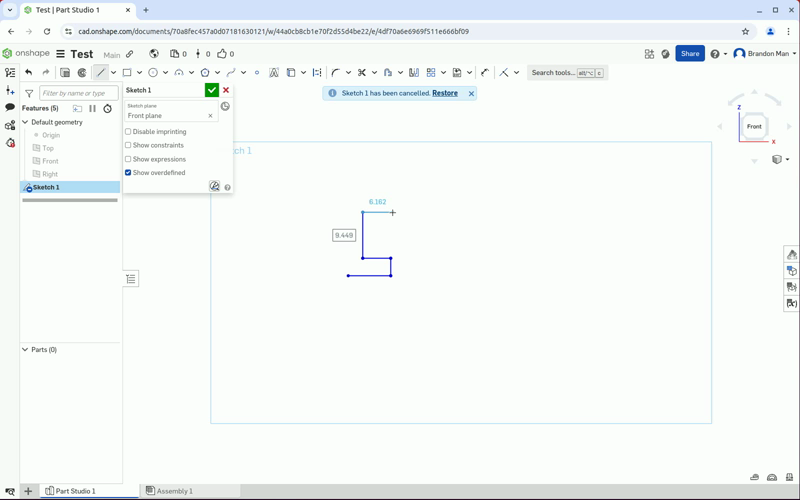
mouse_move(348, 212)
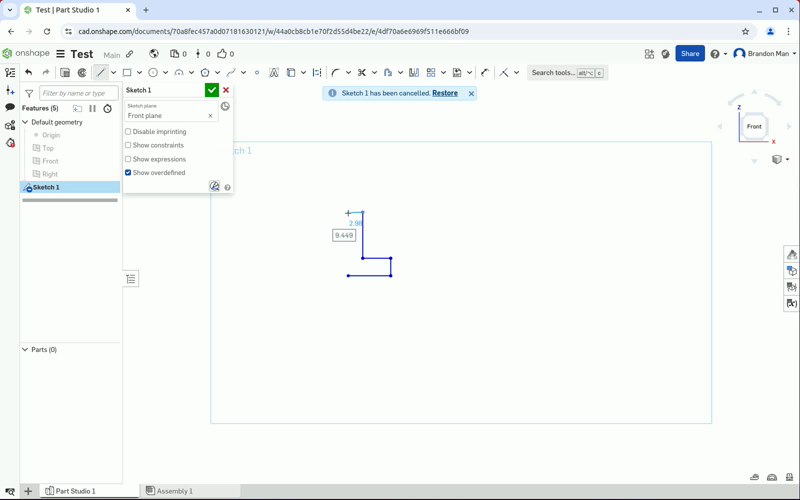
click(348, 212)
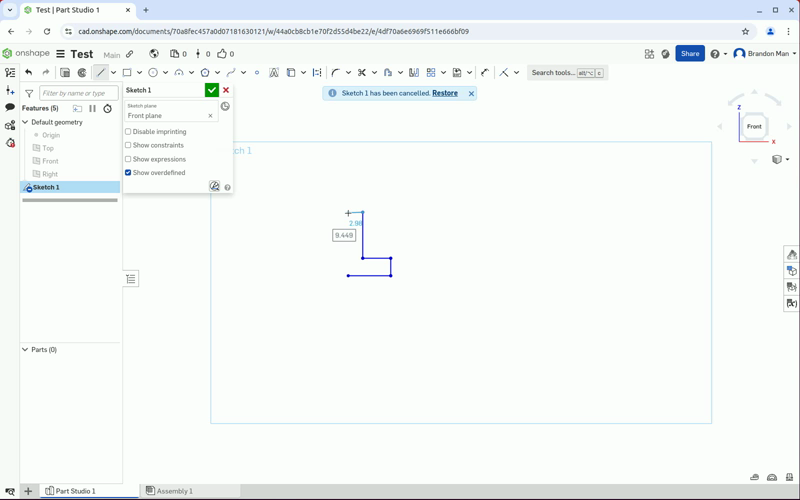
key_up(shift)
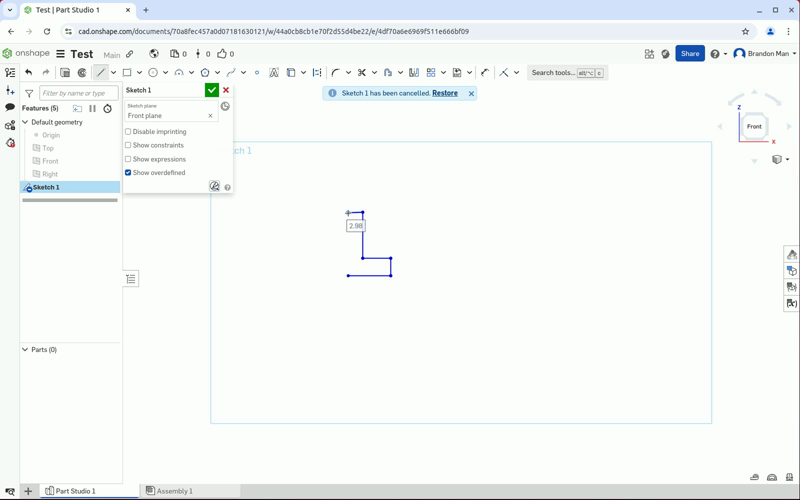
key_down(shift)
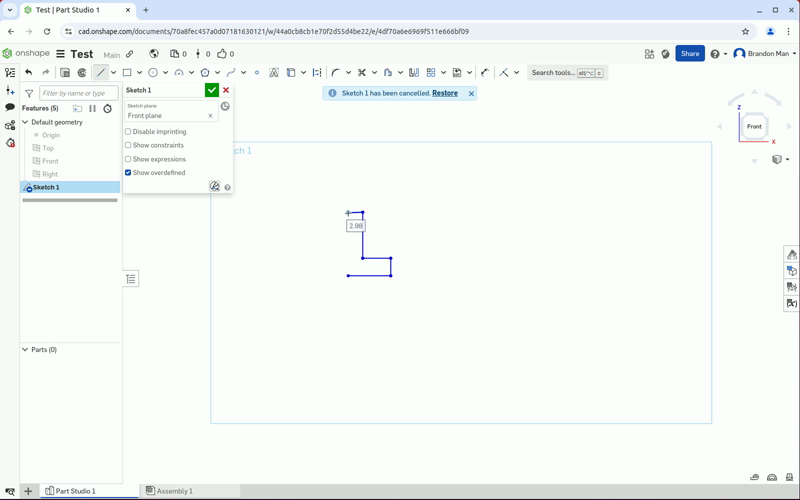
mouse_move(348, 275)
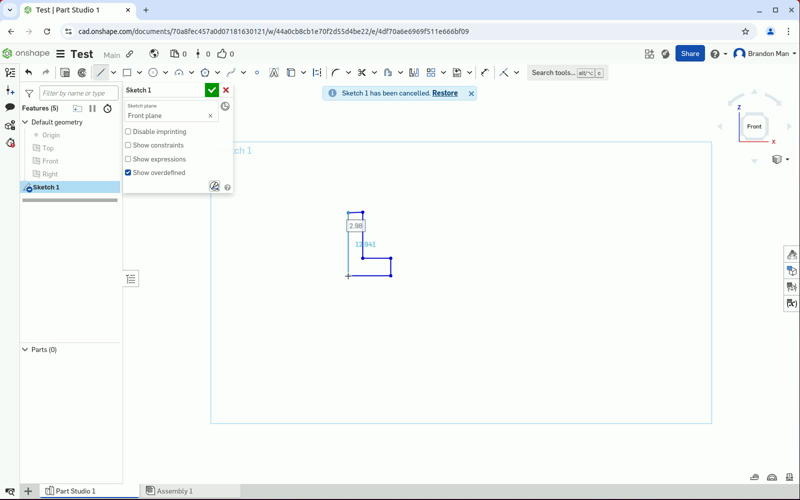
key_up(shift)
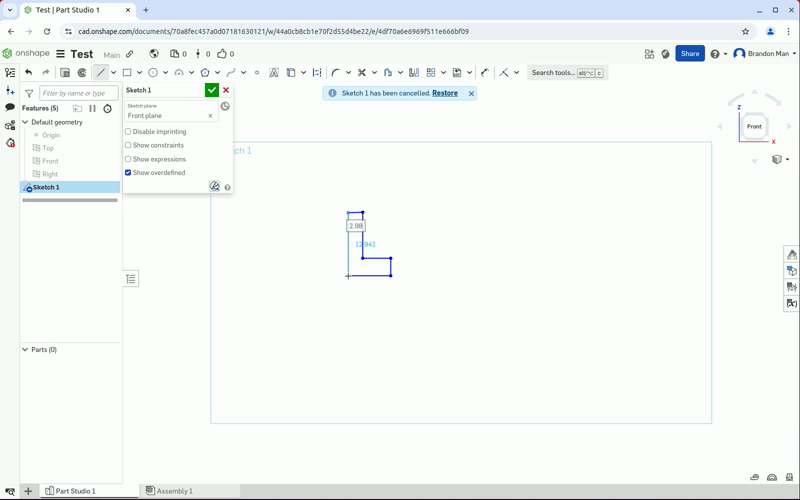
click(348, 275)
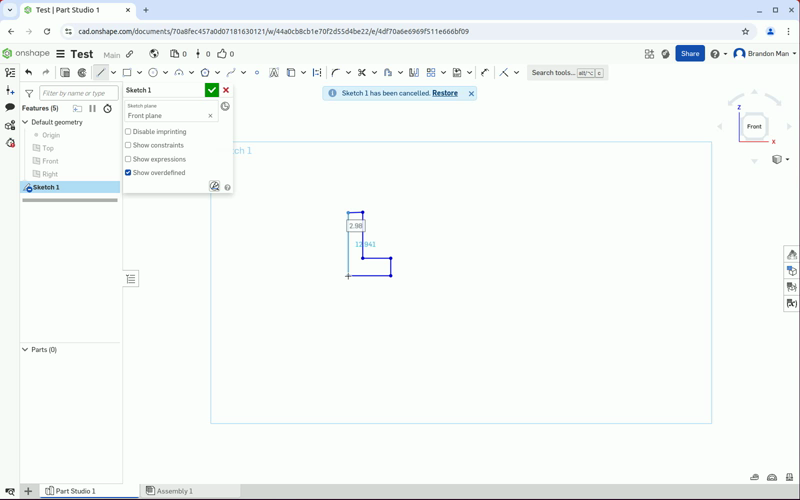
key(esc)
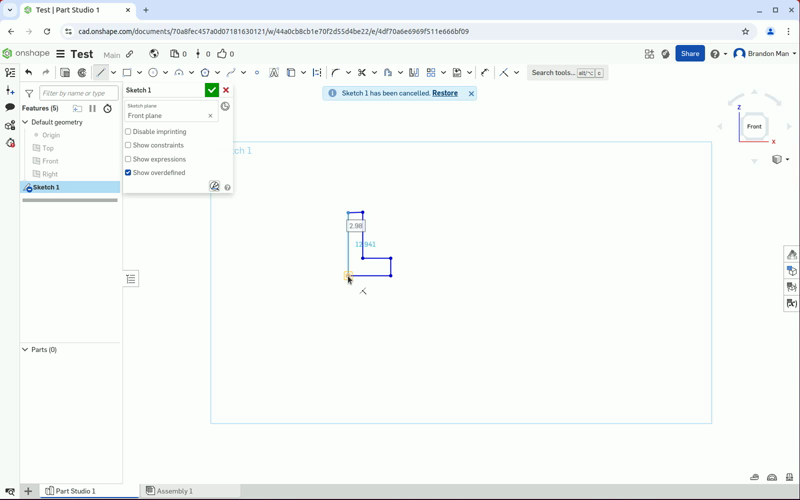
mouse_move(350, 218)
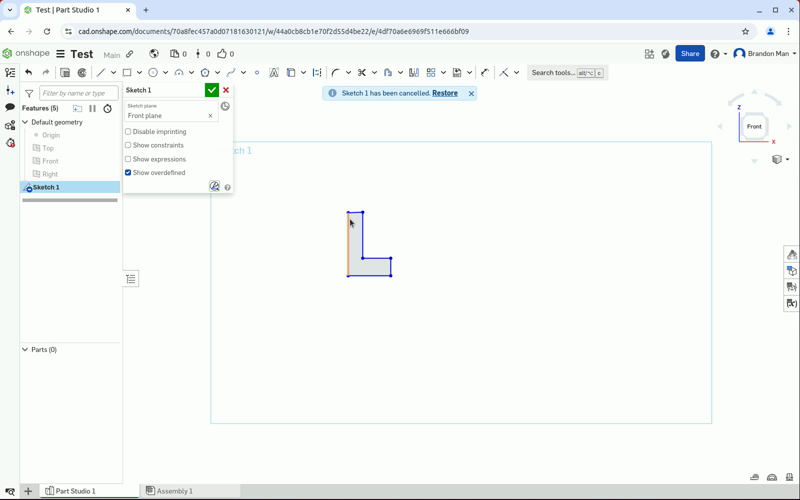
scroll(6)
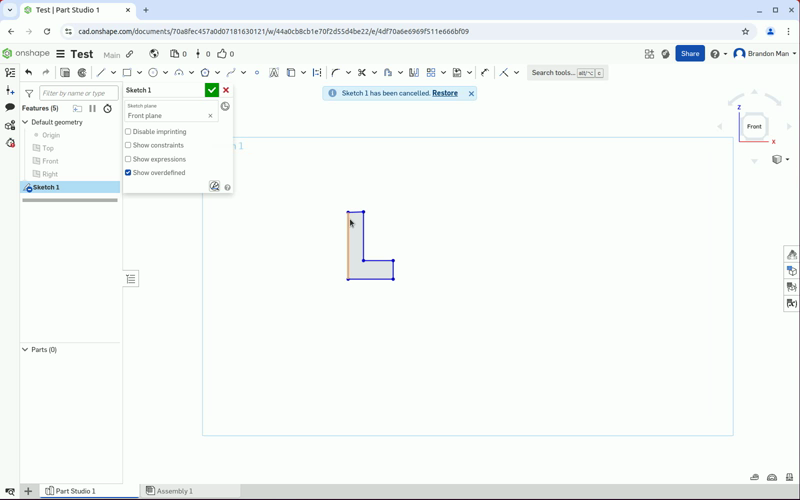
scroll(6)
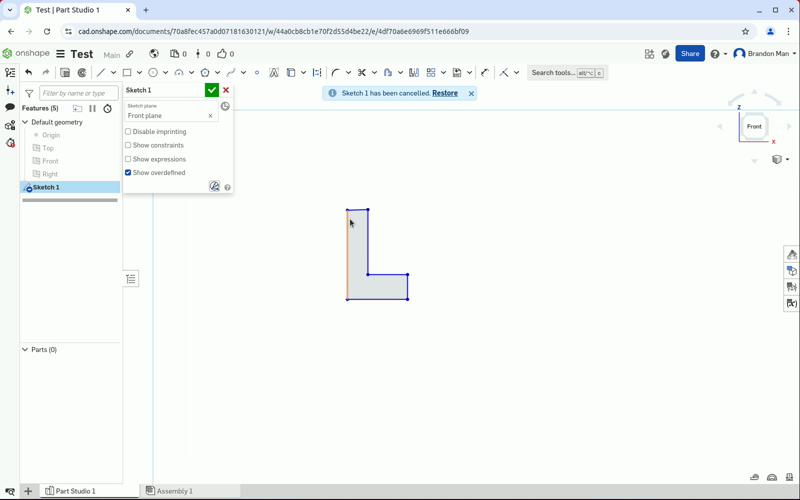
scroll(6)
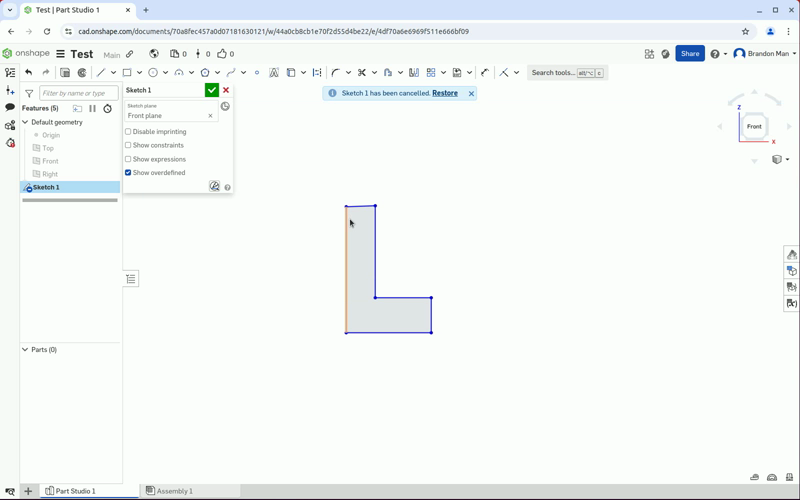
scroll(6)
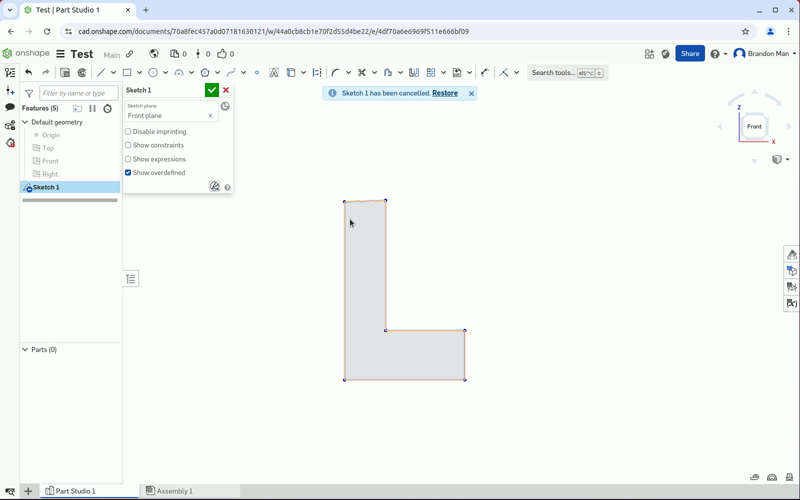
scroll(6)
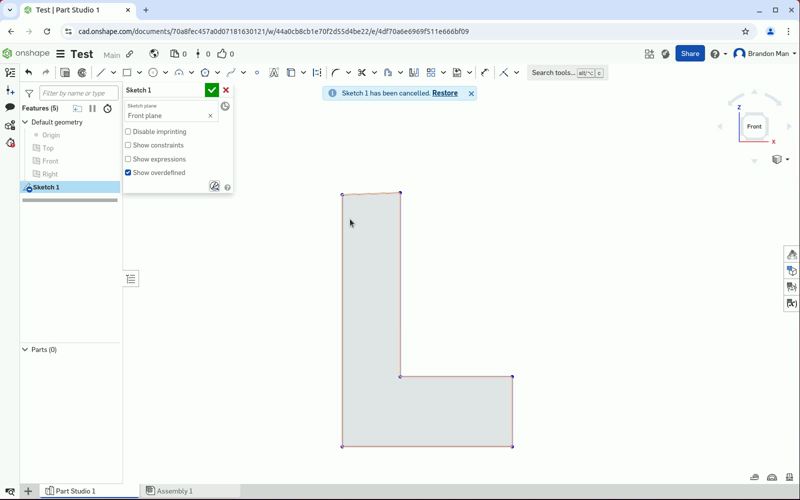
scroll(6)
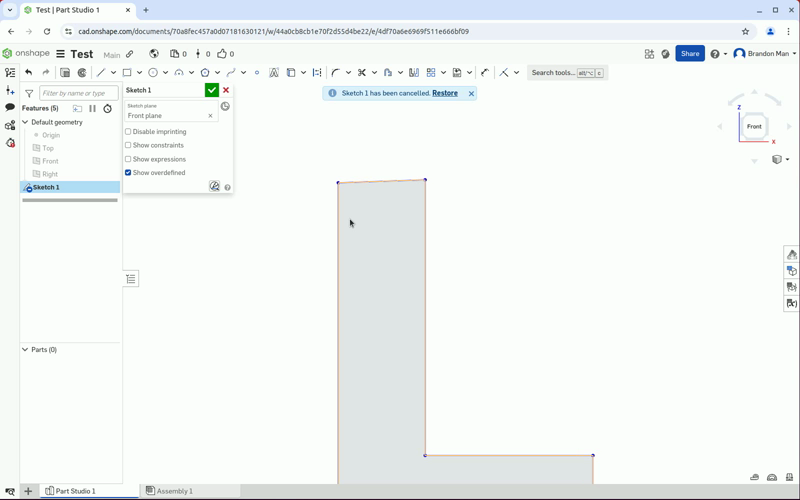
scroll(6)
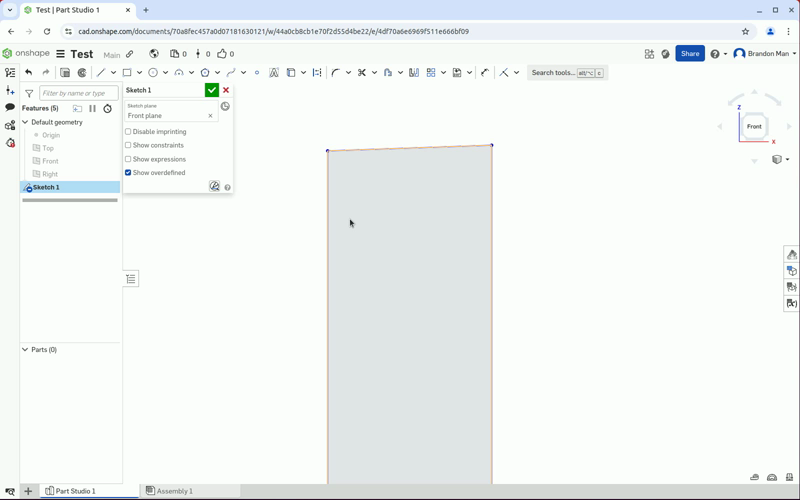
click(350, 218)
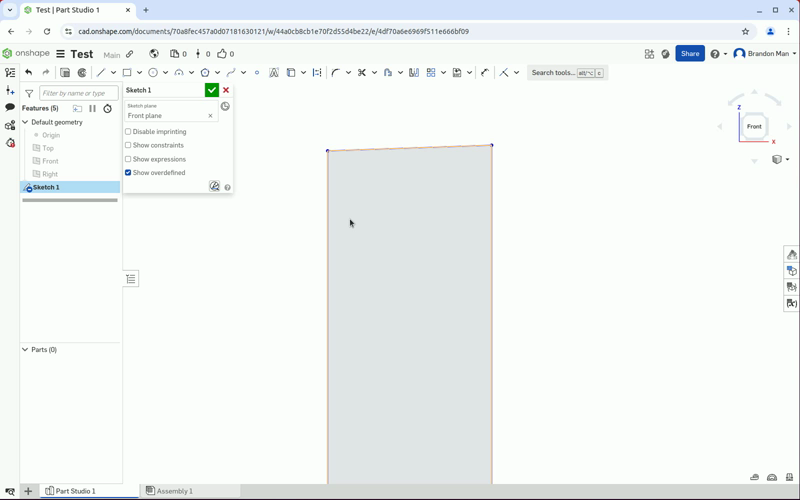
scroll(-6)
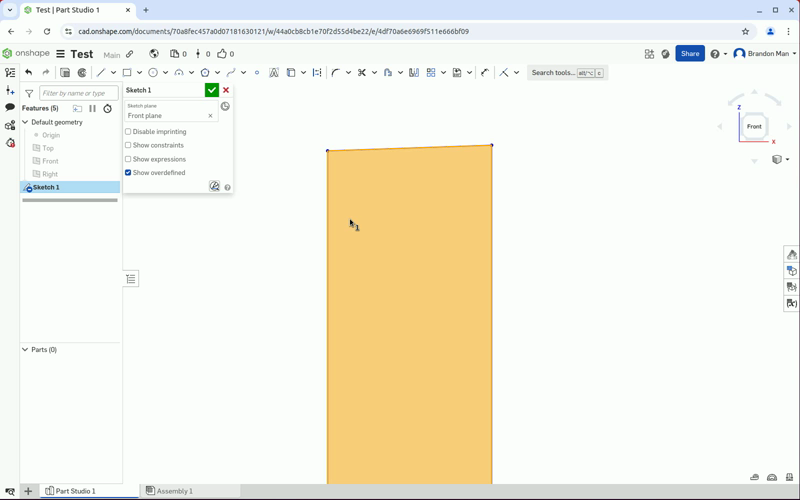
scroll(-6)
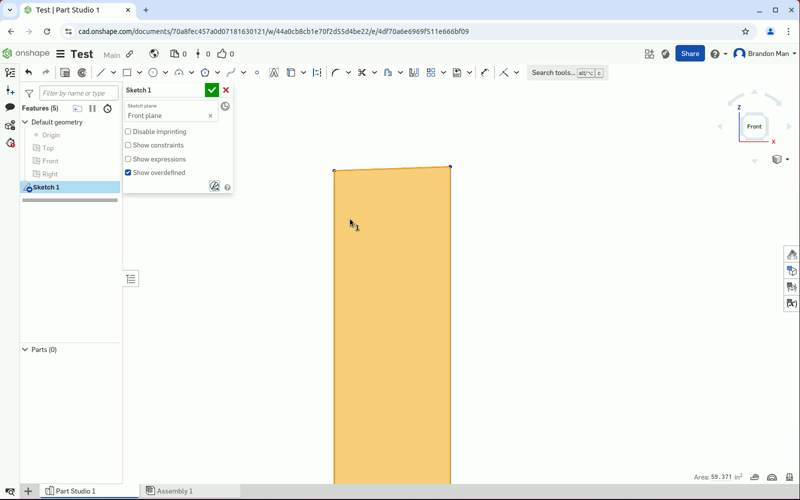
scroll(-6)
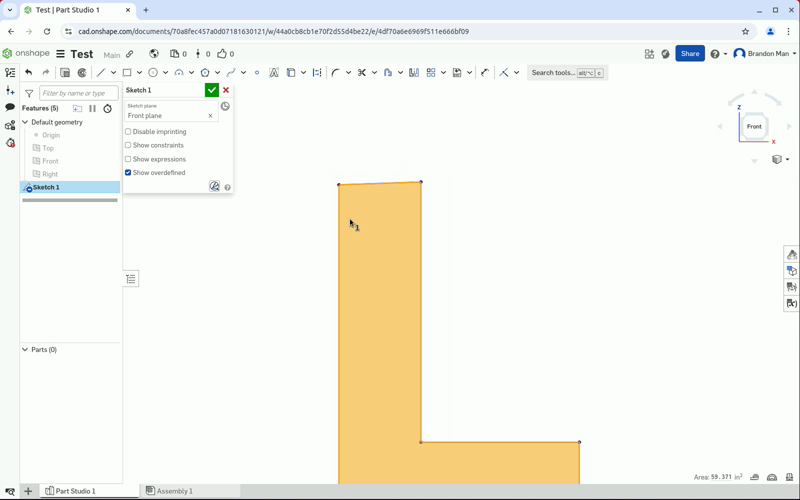
scroll(-6)
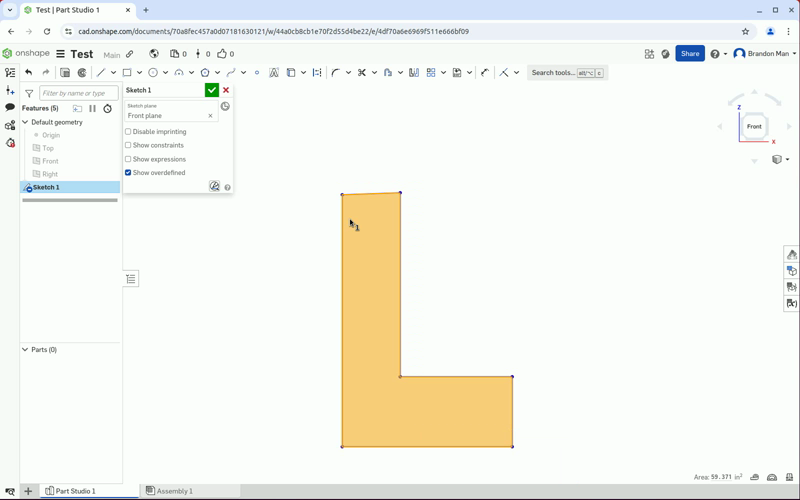
scroll(-6)
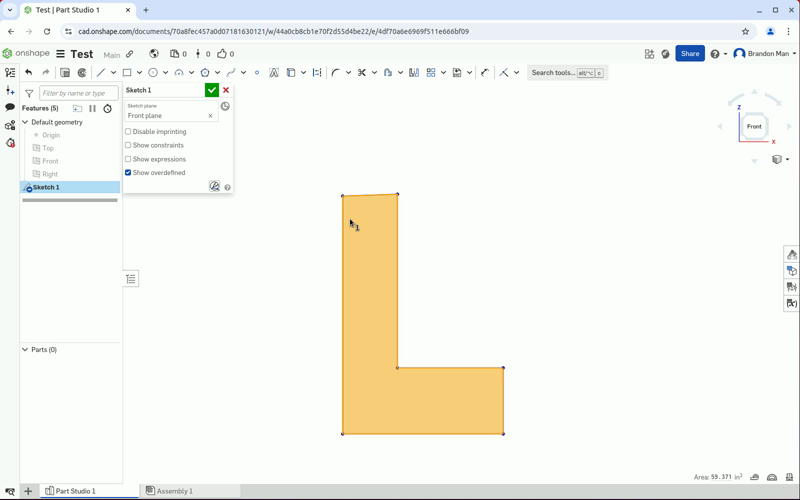
scroll(-6)
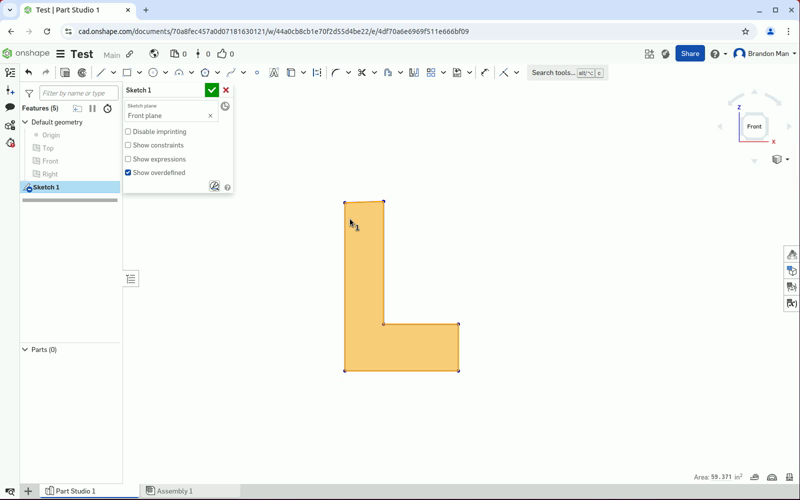
scroll(-6)
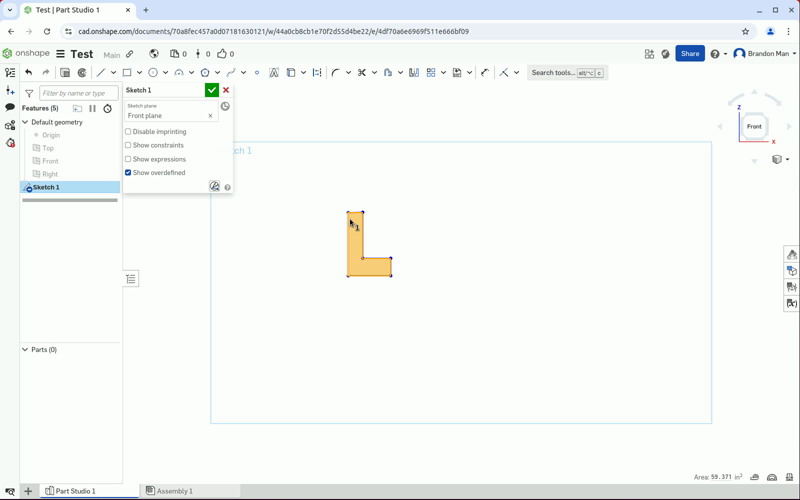
mouse_move(73, 352)
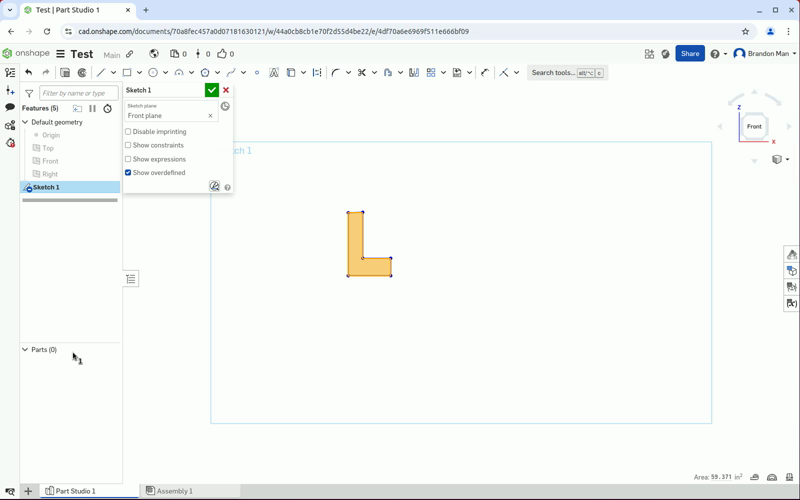
key(shift+y)
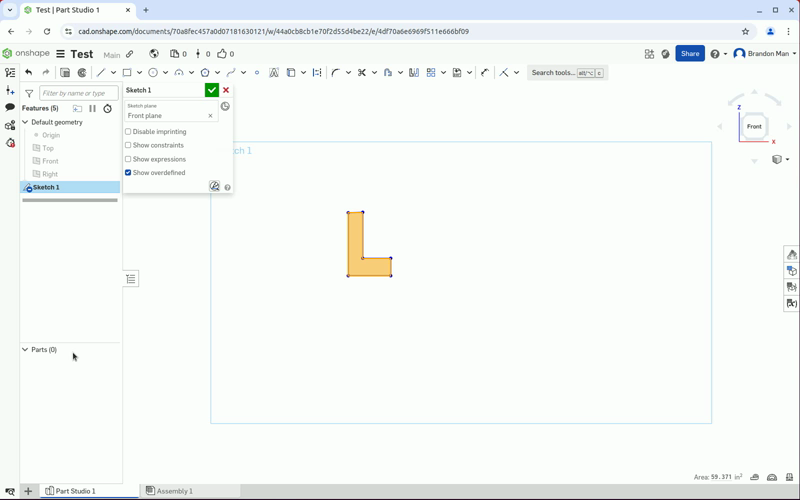
key(shift+e)
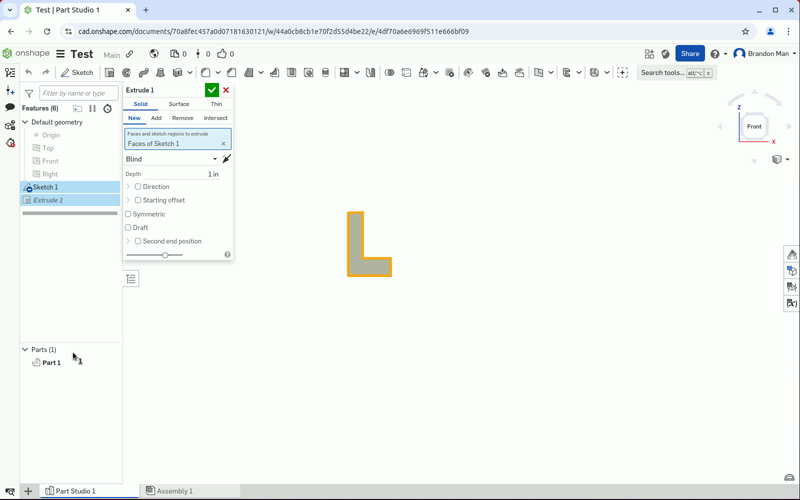
mouse_move(143, 106)
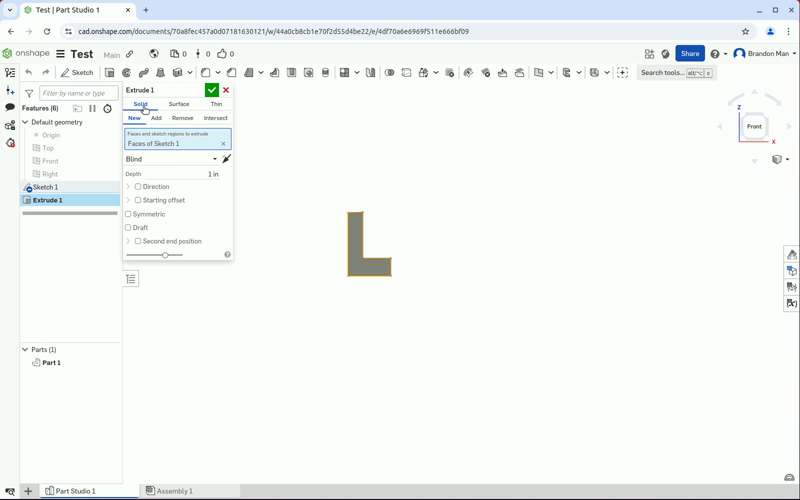
click(143, 106)
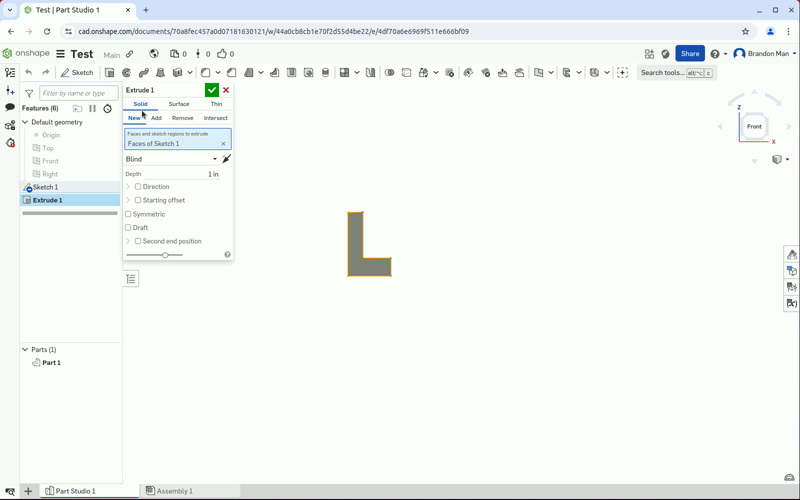
mouse_move(137, 120)
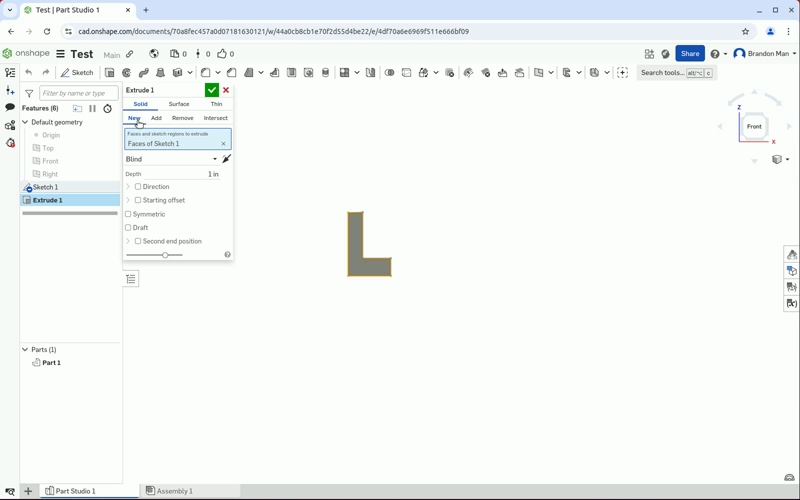
click(137, 120)
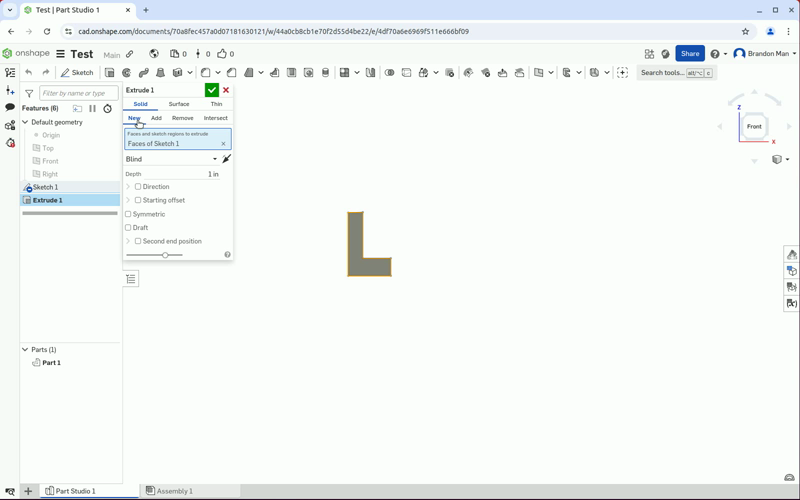
key(tab, 4)
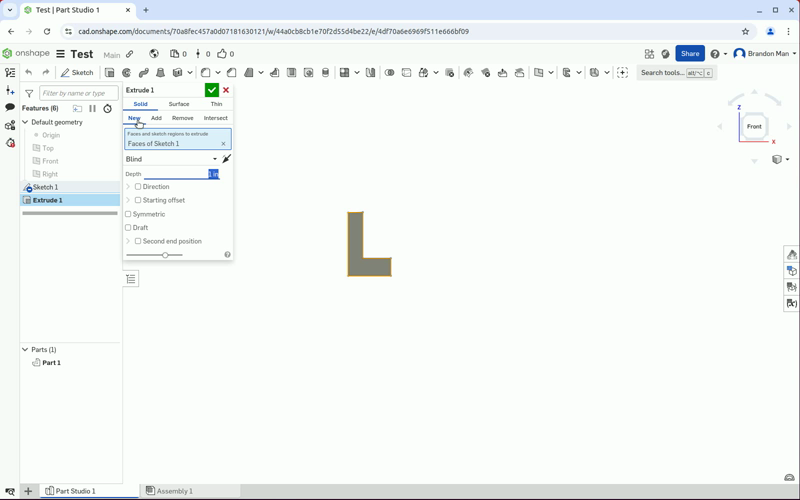
text(13.48)
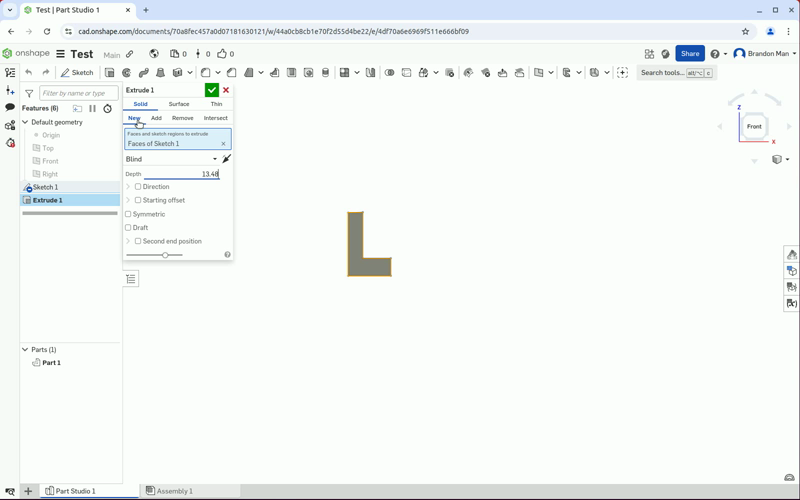
key(enter)
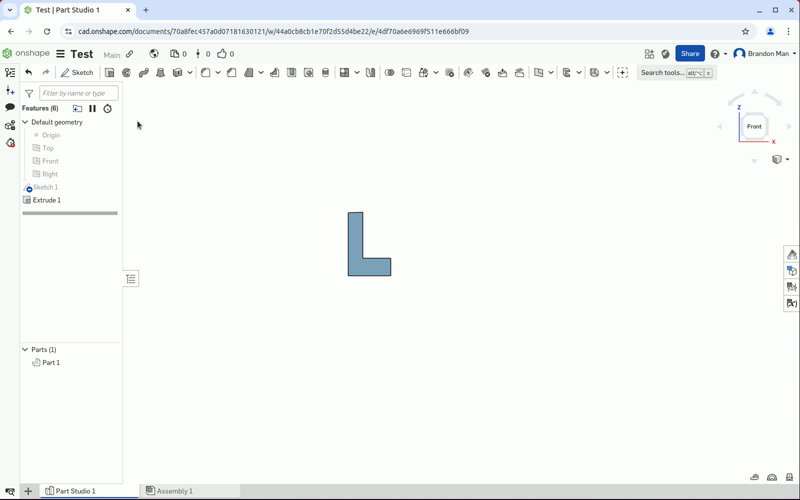
key(shift+h)
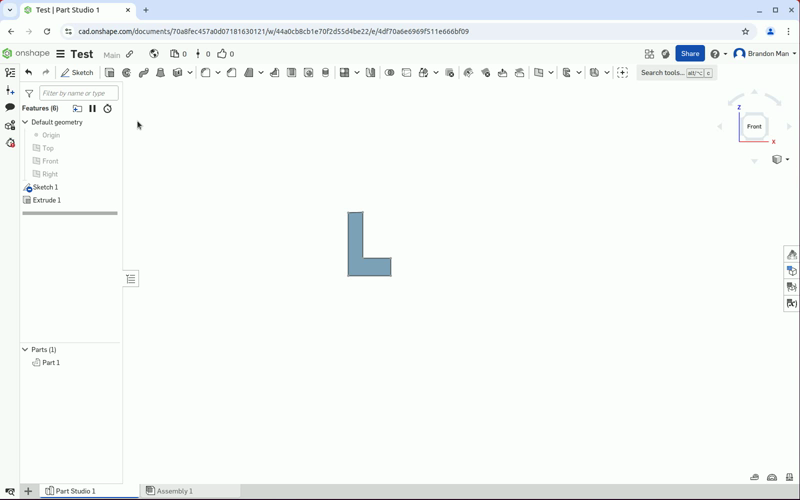
key(shift+h)
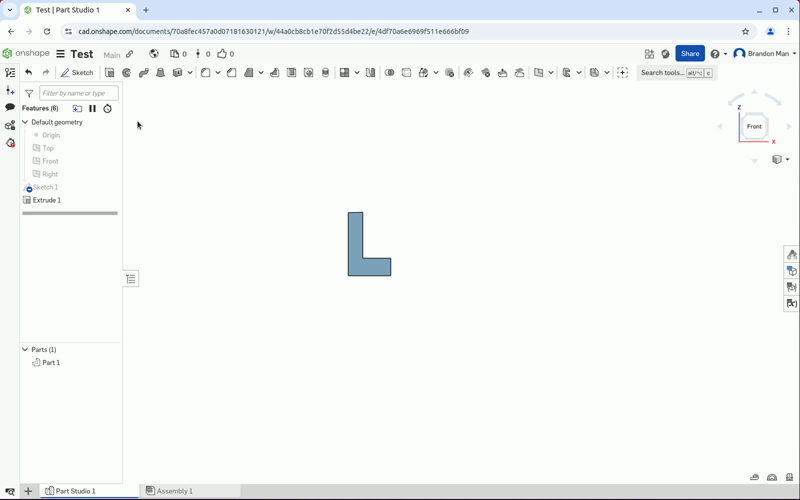
mouse_move(73, 189)
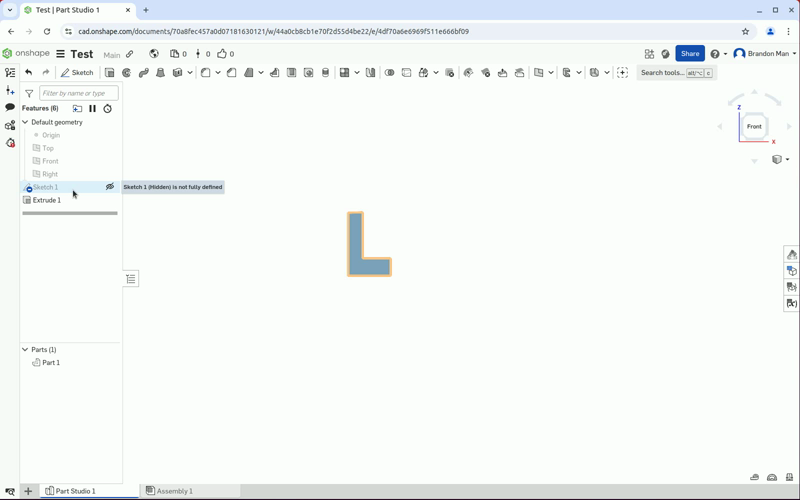
click(73, 189)
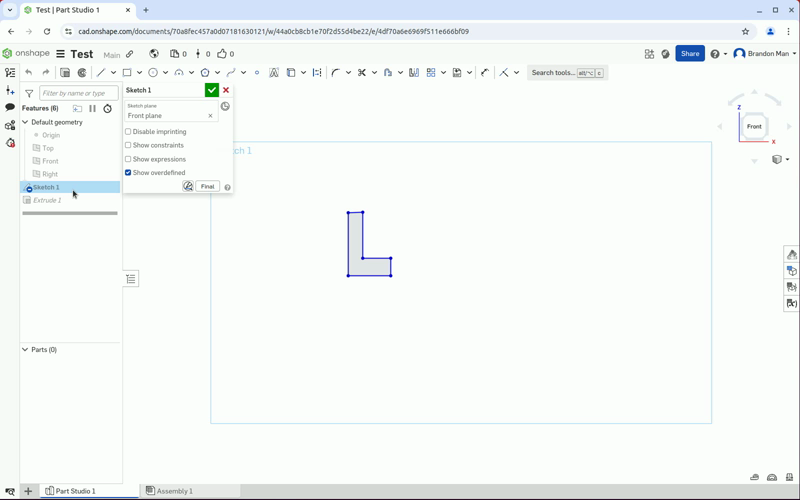
mouse_move(229, 92)
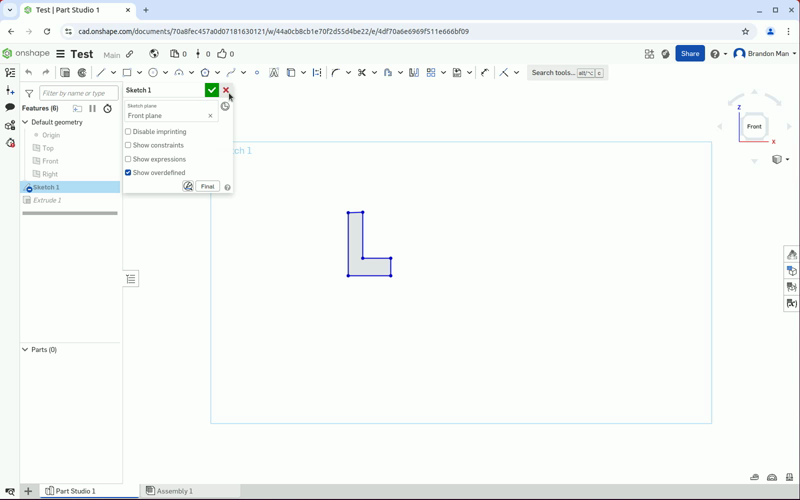
click(229, 92)
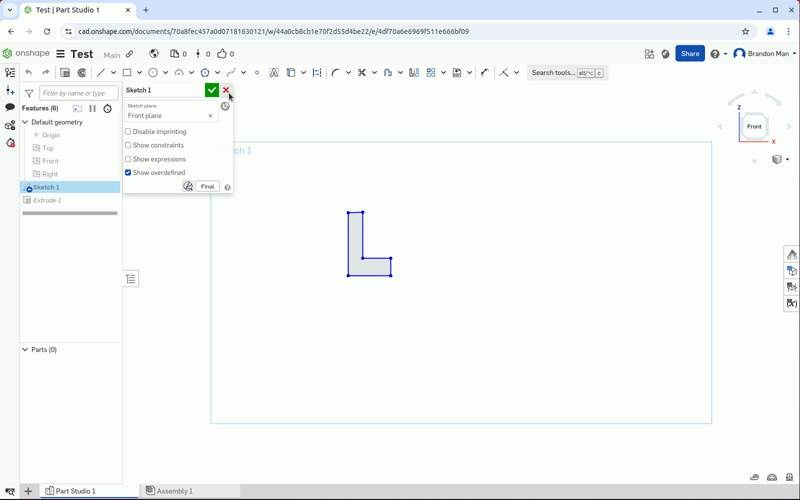
key(shift+s)
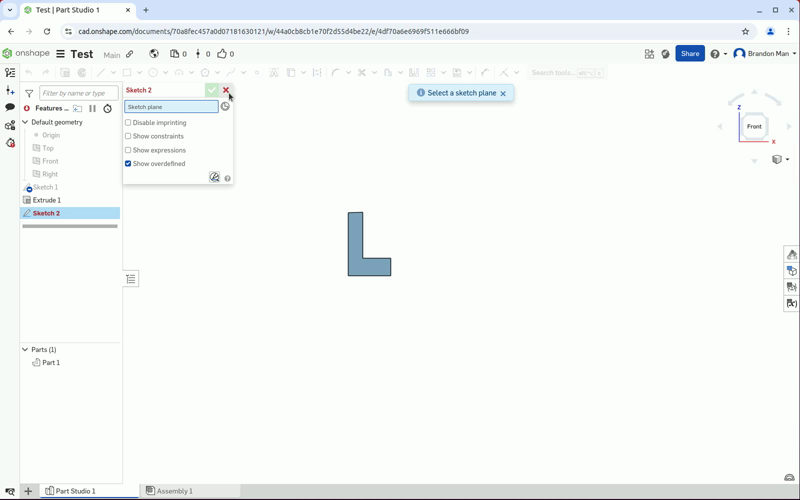
mouse_move(73, 163)
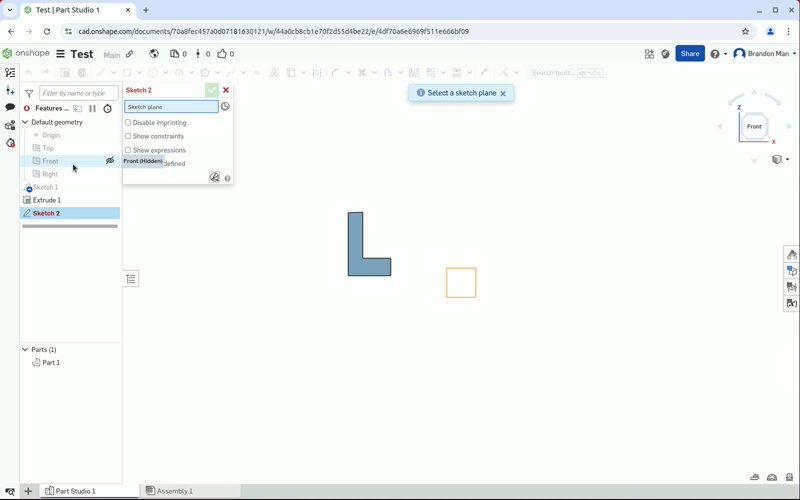
click(73, 163)
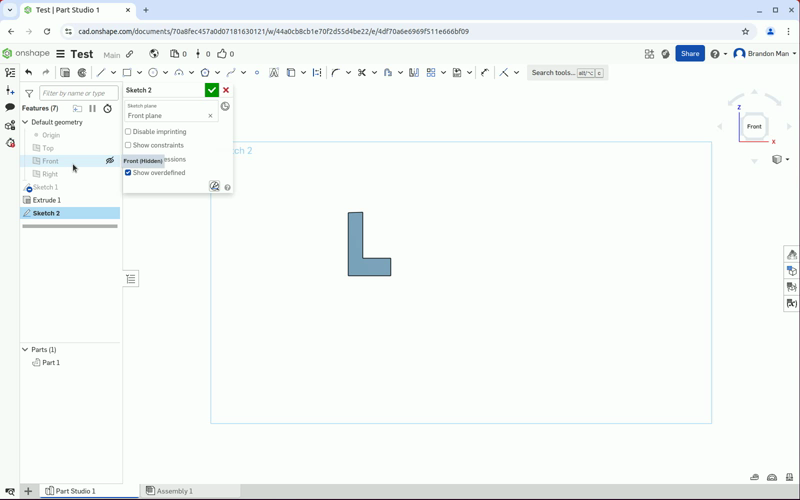
mouse_move(73, 352)
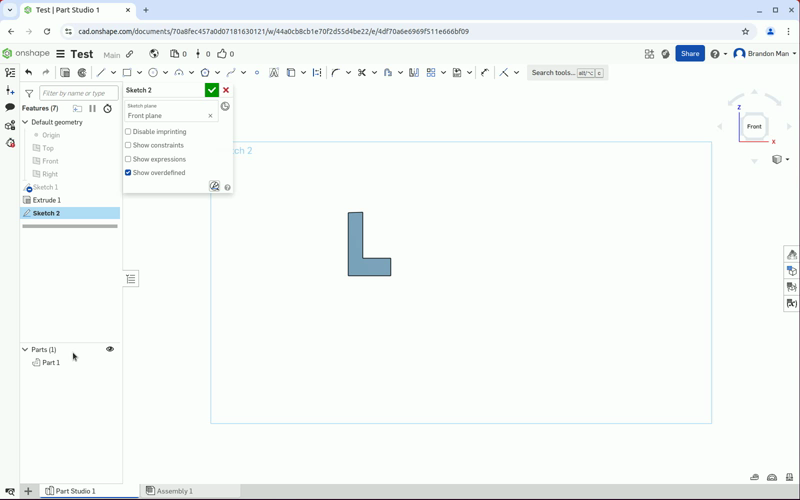
key(y)
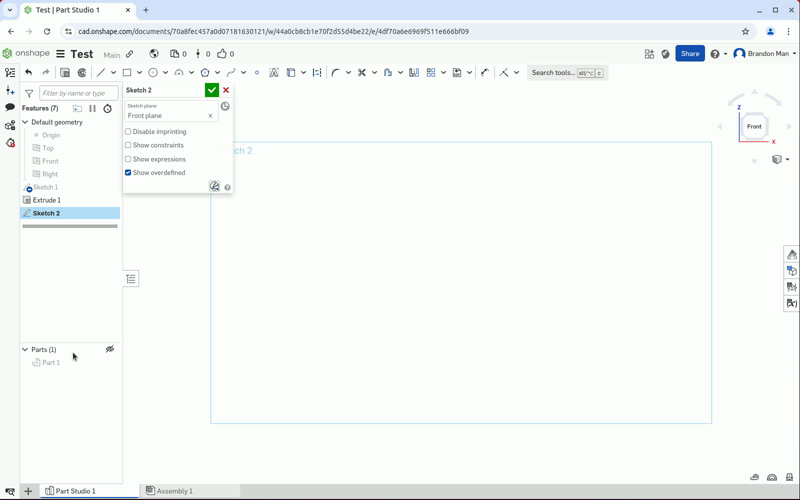
key(l)
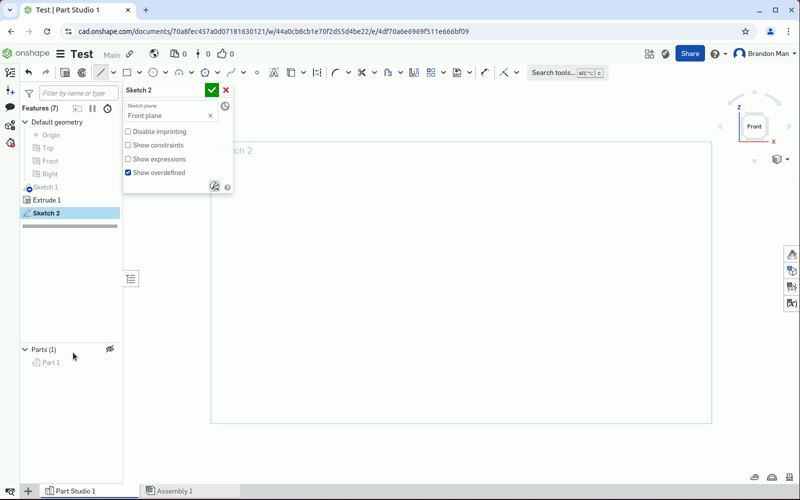
key_down(shift)
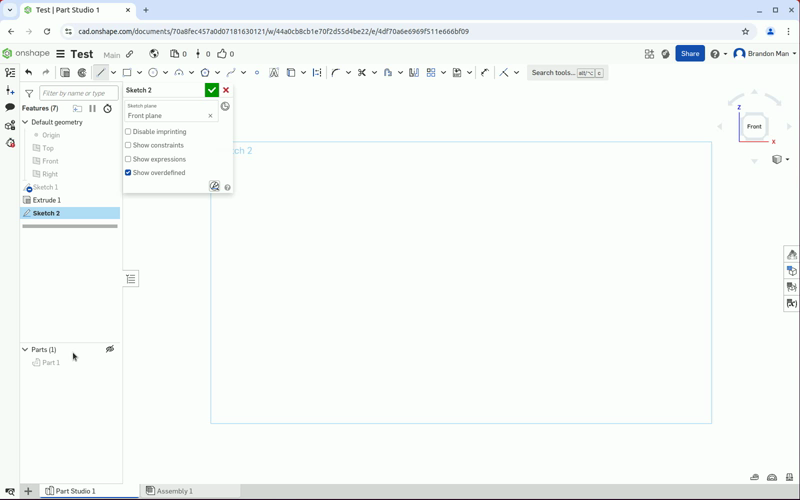
mouse_move(460, 276)
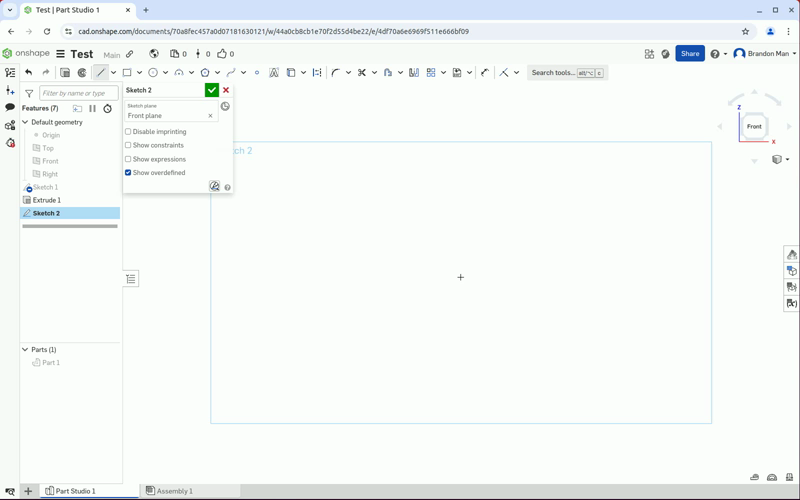
click(460, 276)
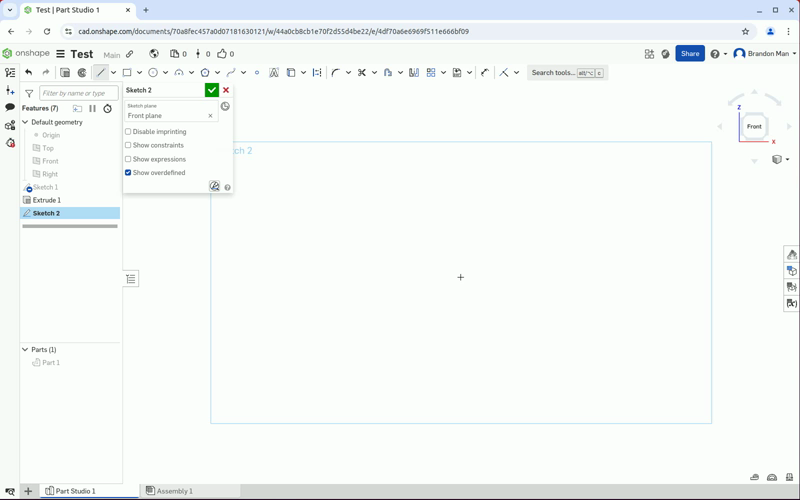
key_up(shift)
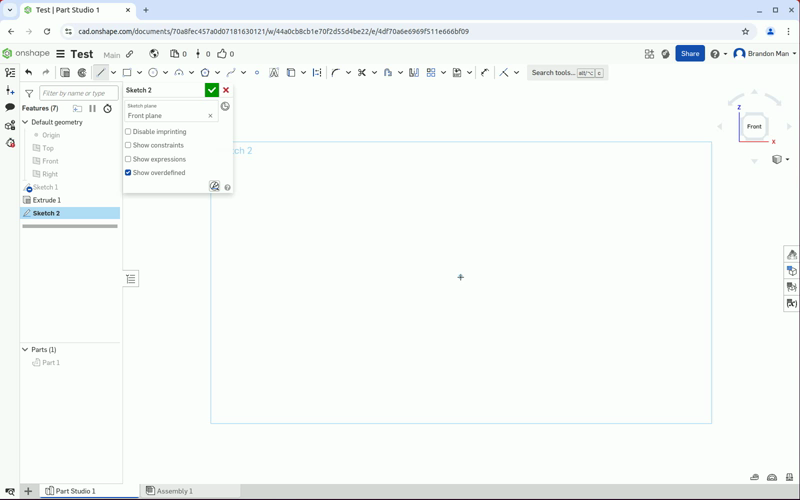
key_down(shift)
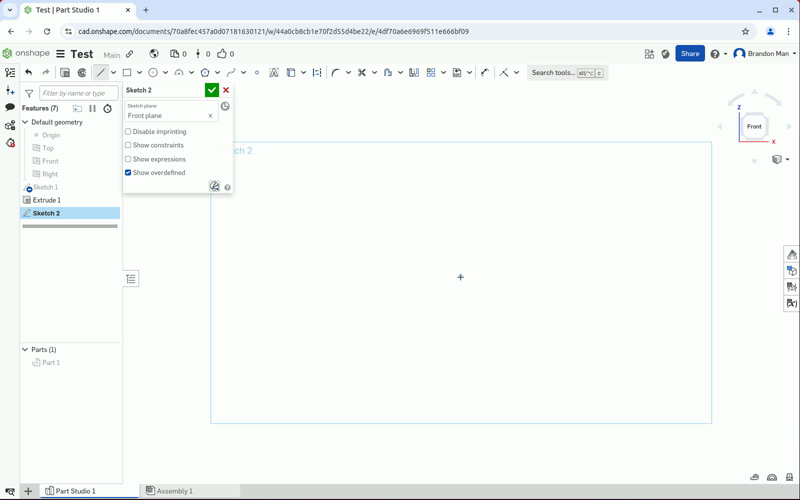
mouse_move(490, 276)
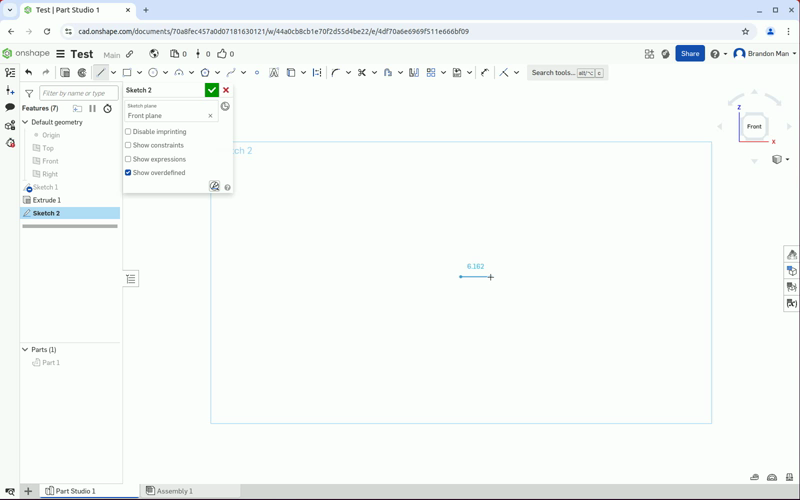
mouse_move(470, 276)
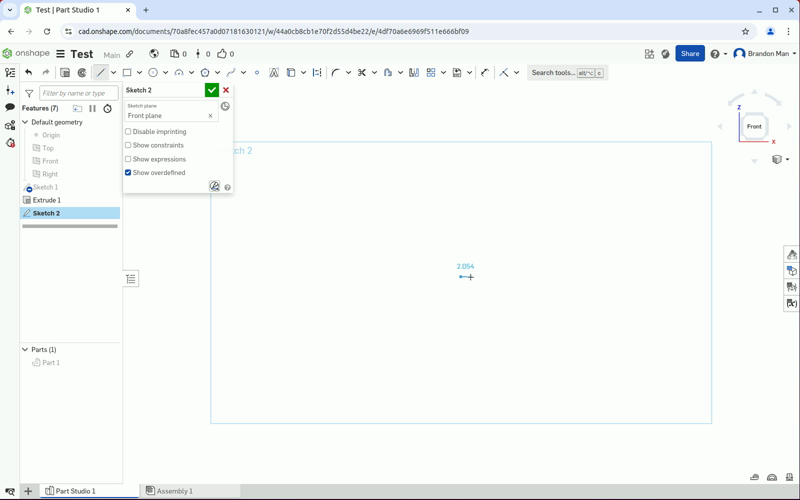
click(470, 276)
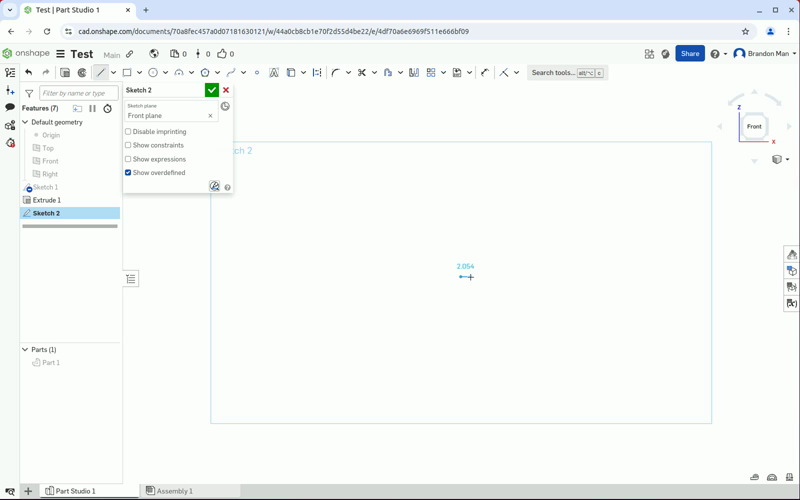
key_up(shift)
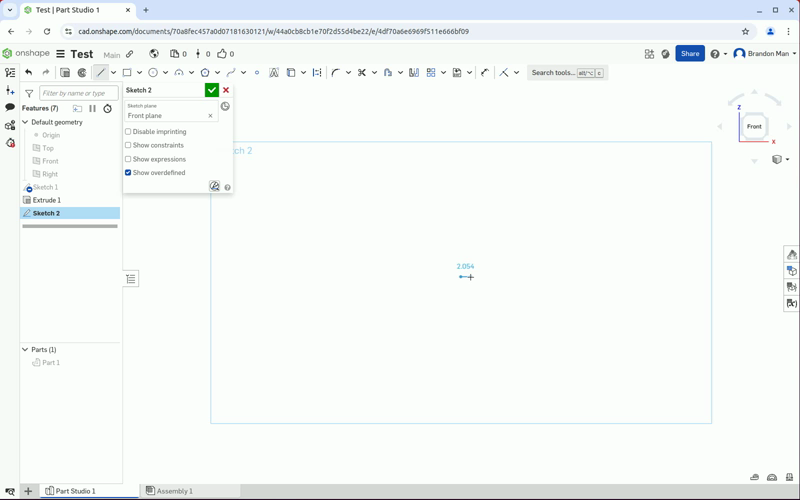
key_down(shift)
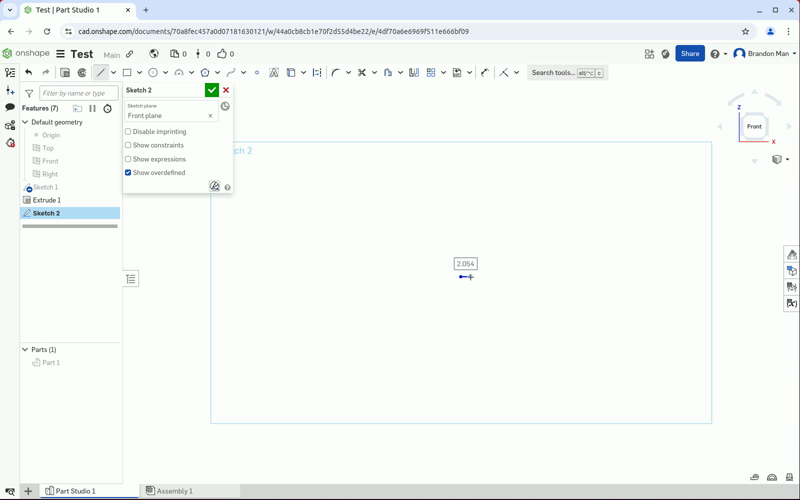
mouse_move(500, 276)
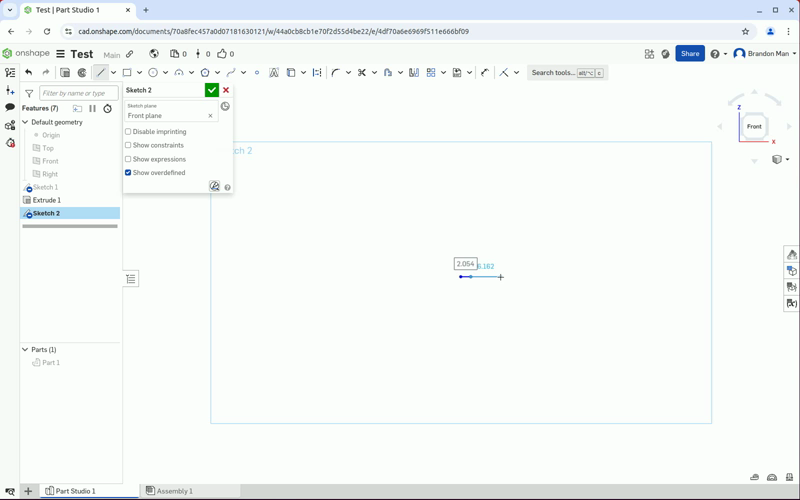
mouse_move(470, 249)
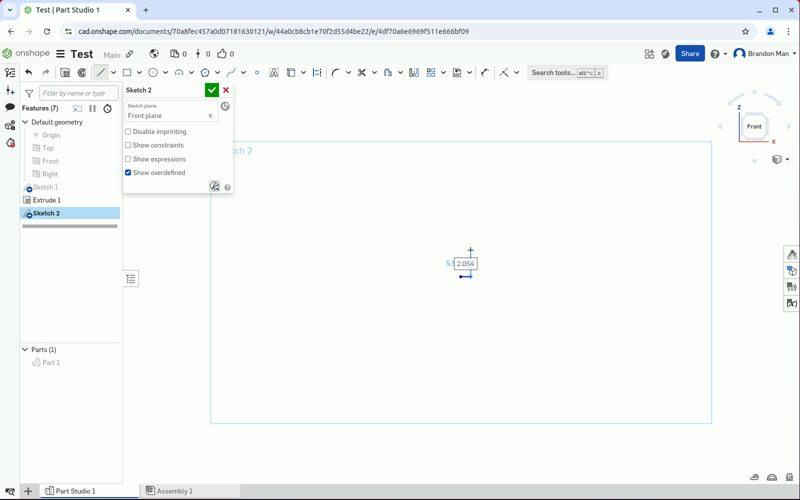
click(470, 249)
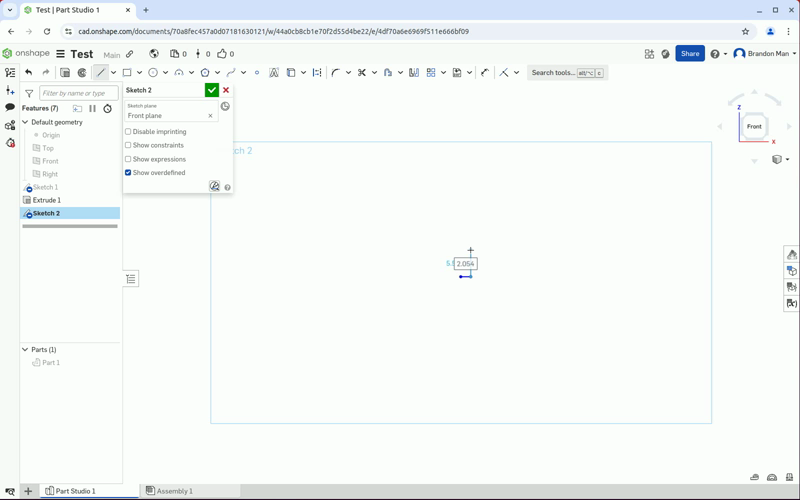
key_up(shift)
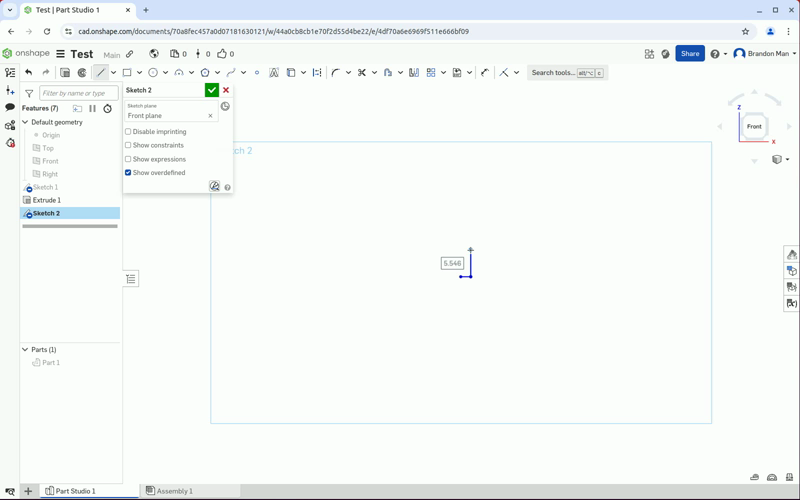
key(esc)
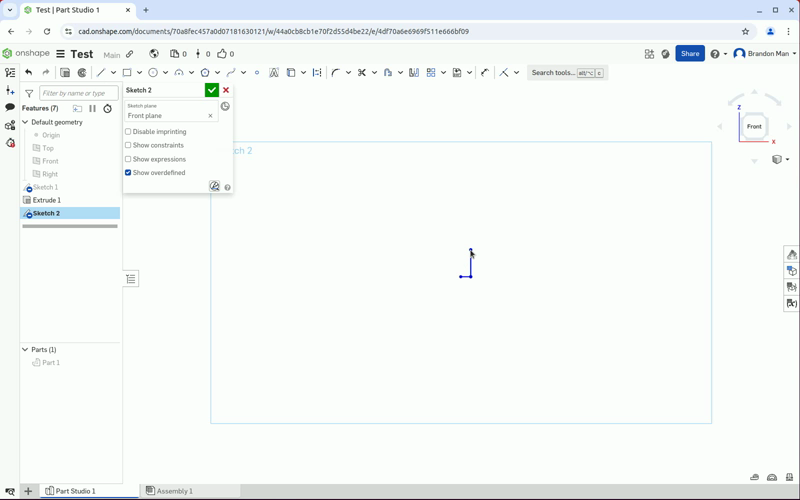
key(a)
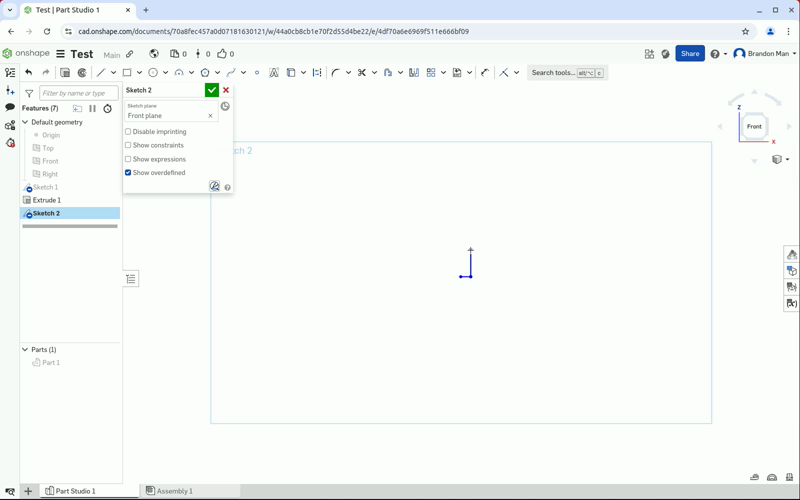
mouse_move(470, 249)
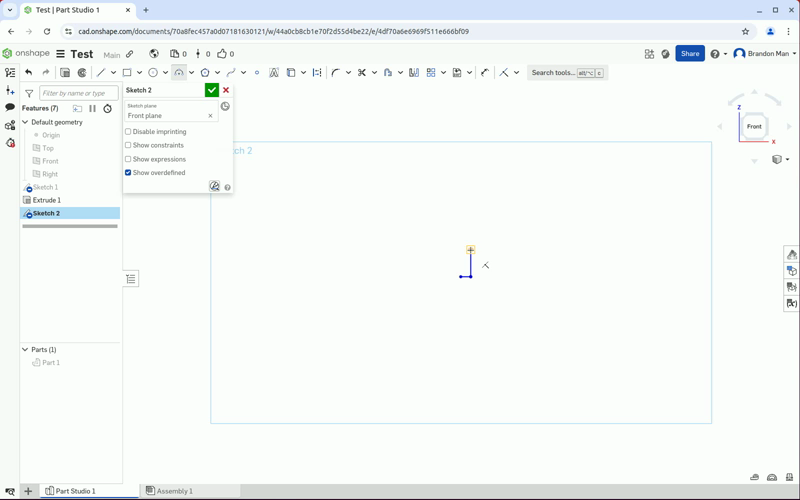
click(470, 249)
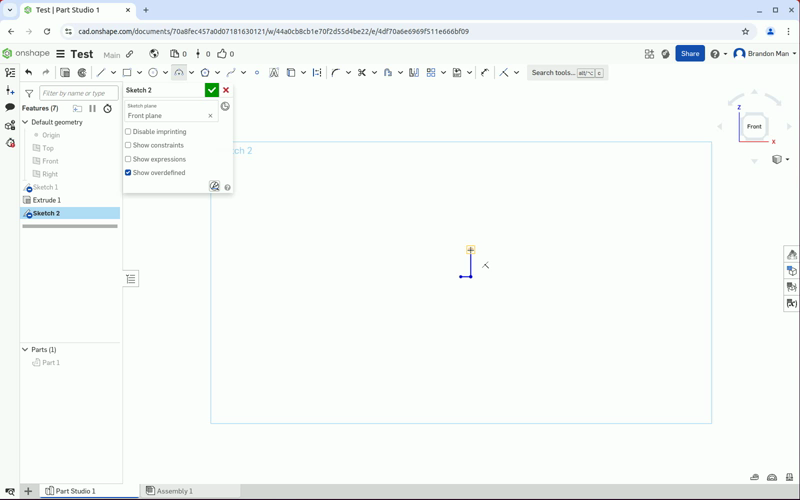
key_down(shift)
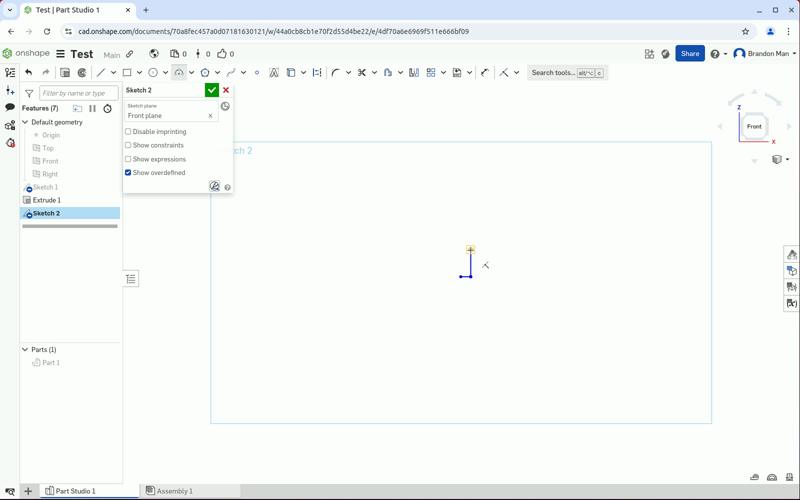
mouse_move(488, 249)
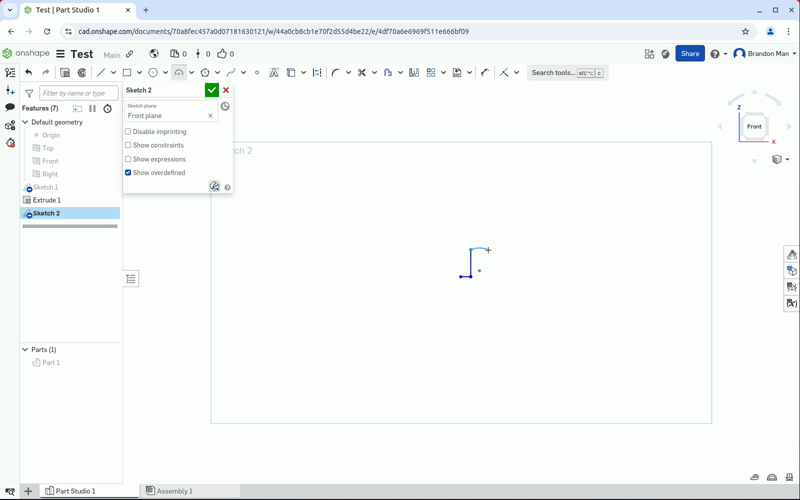
click(488, 249)
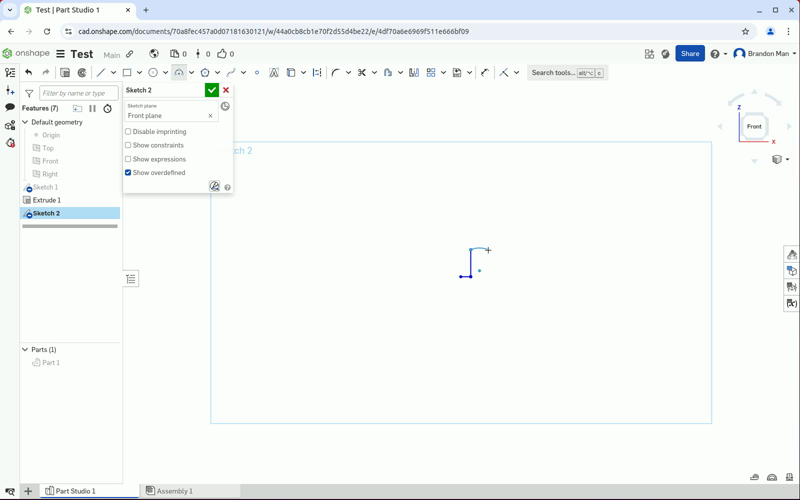
mouse_move(479, 258)
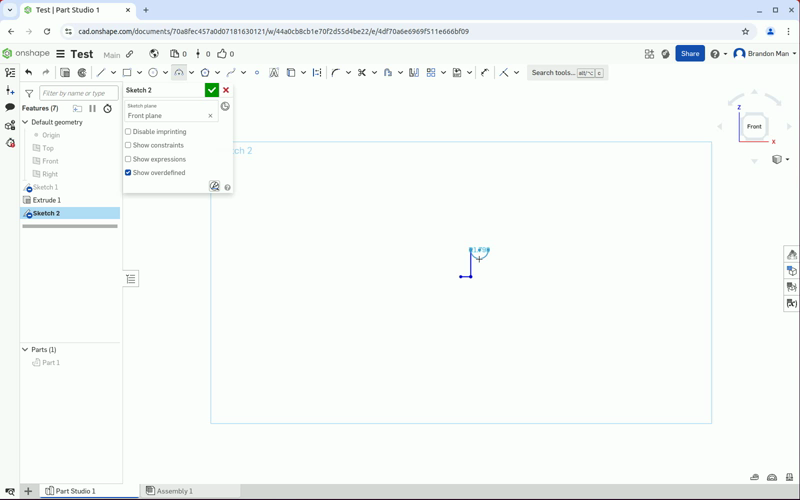
click(479, 258)
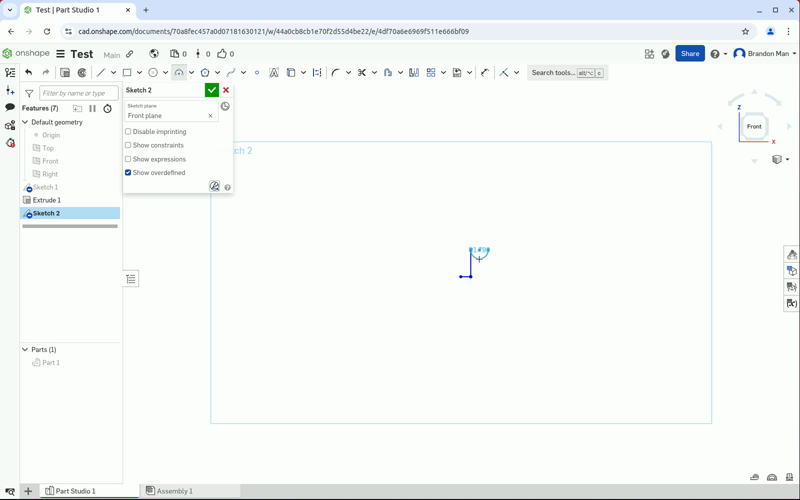
key_up(shift)
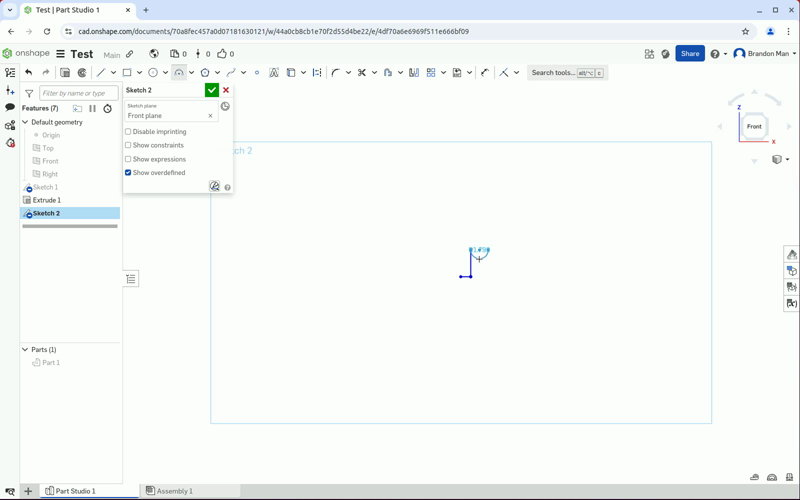
key(esc)
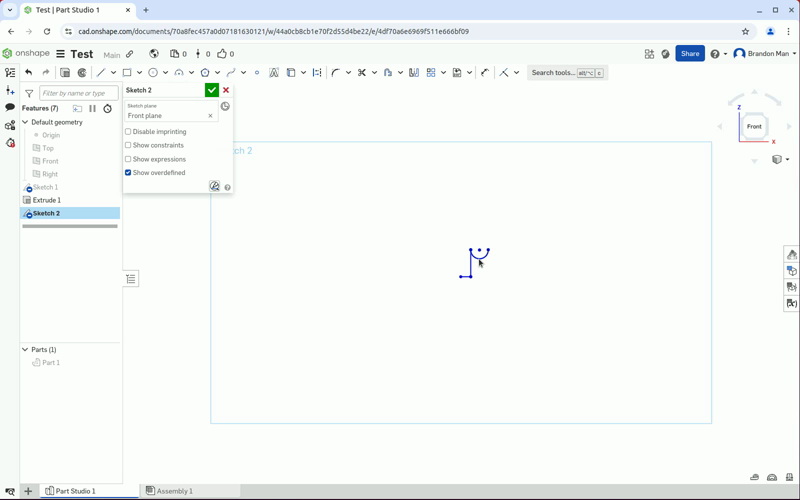
key(l)
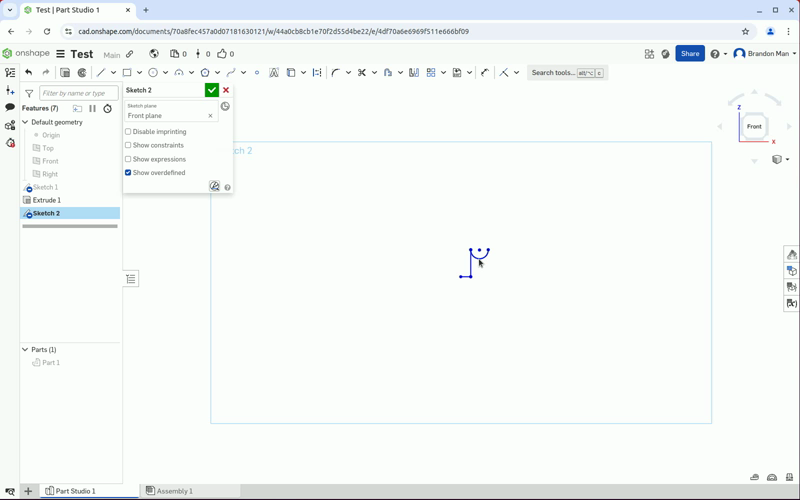
mouse_move(488, 249)
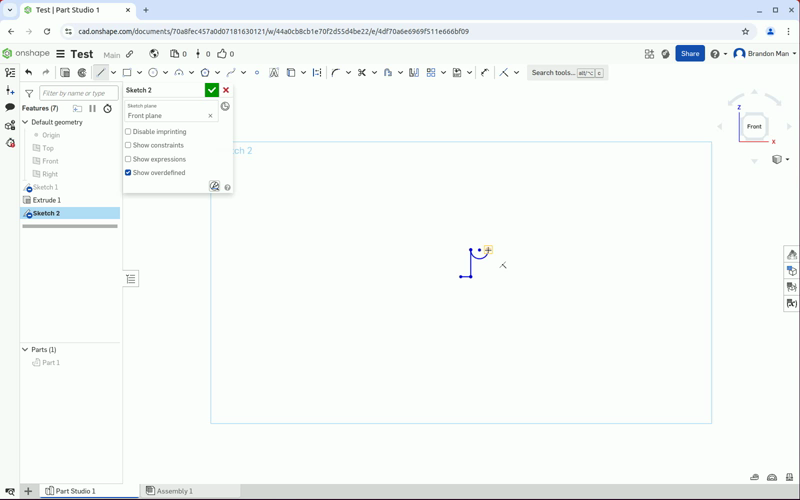
click(488, 249)
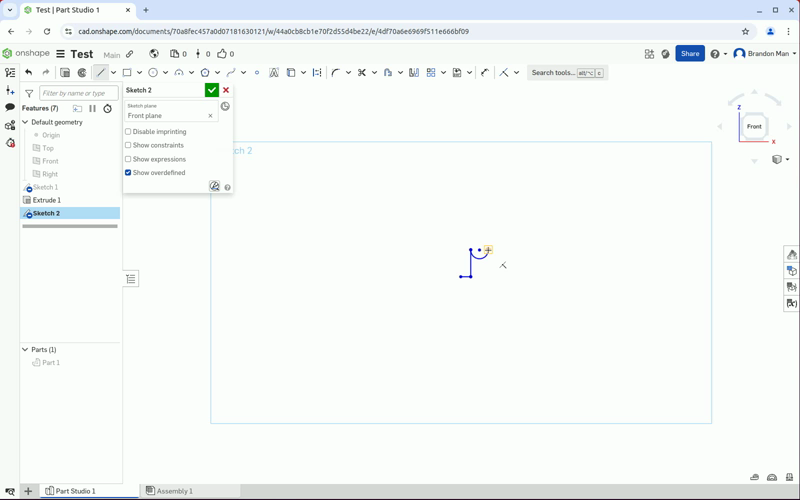
key_down(shift)
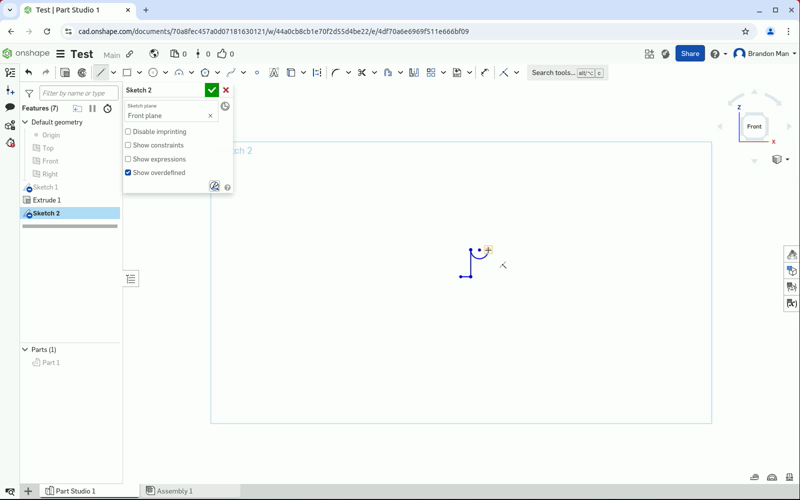
mouse_move(518, 249)
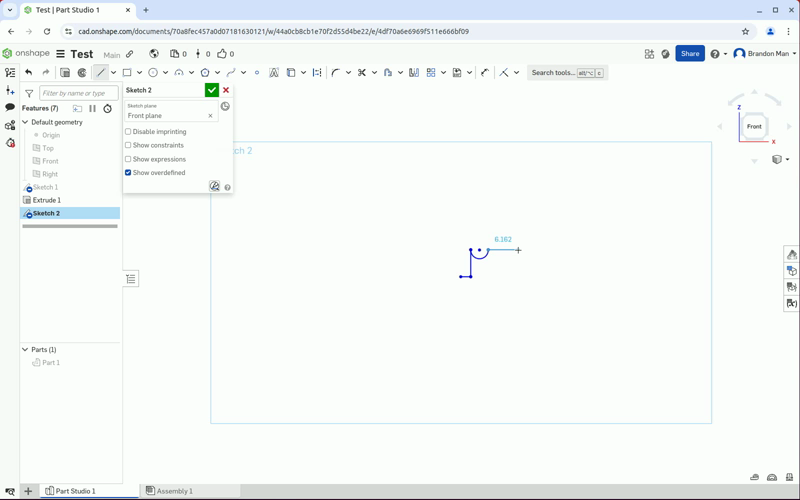
mouse_move(488, 276)
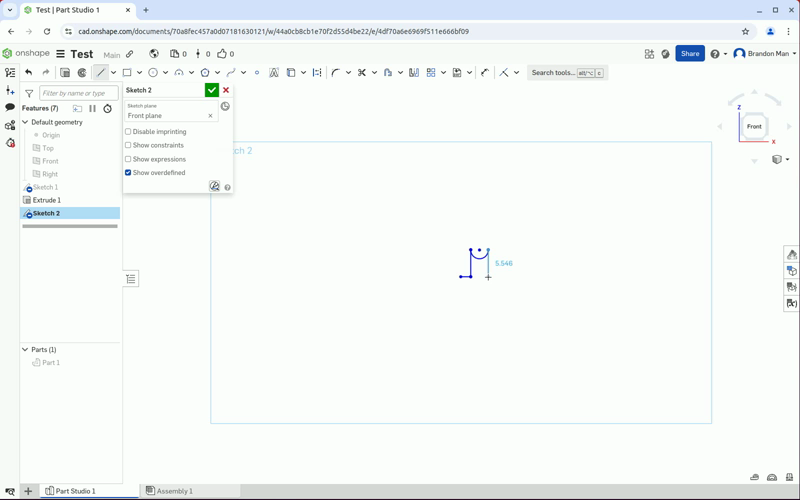
click(488, 276)
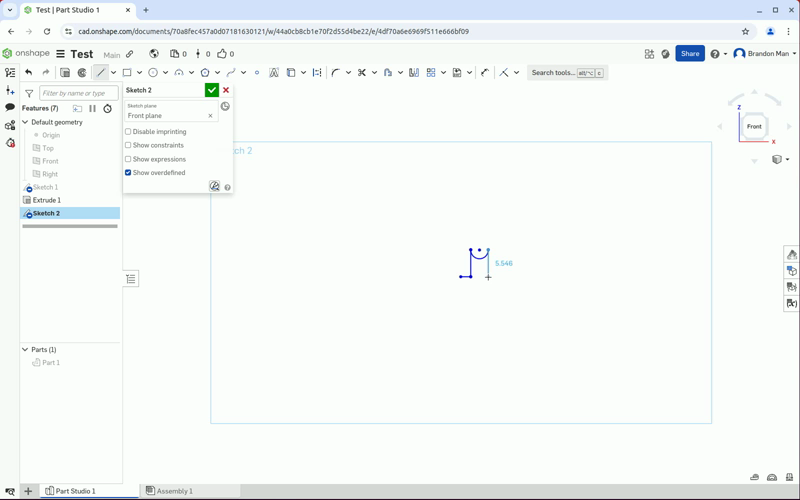
key_up(shift)
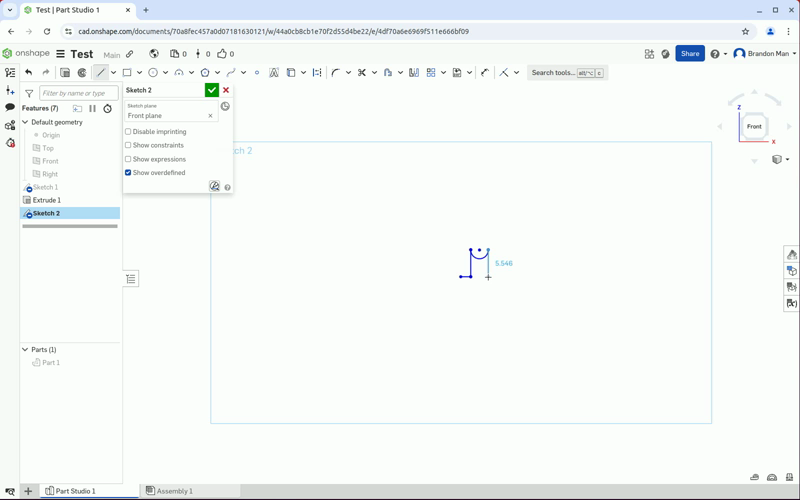
key_down(shift)
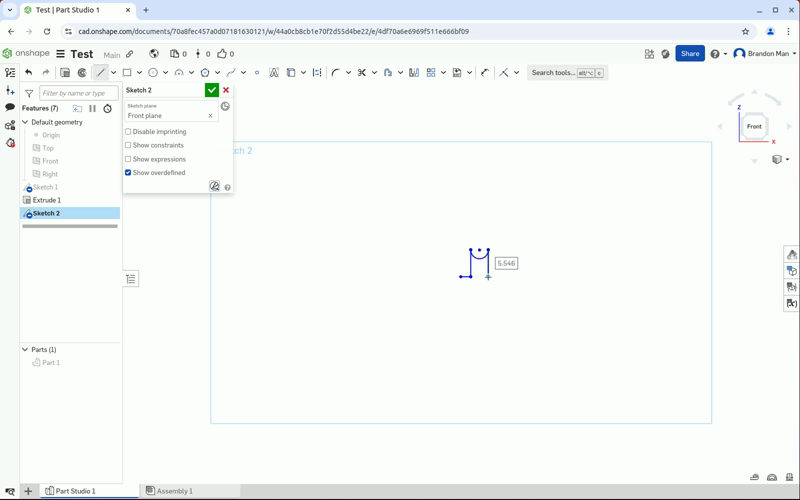
mouse_move(518, 276)
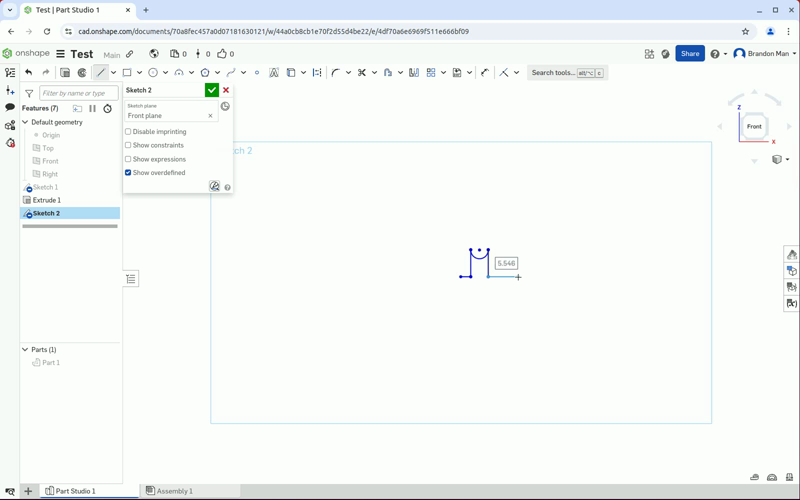
mouse_move(499, 276)
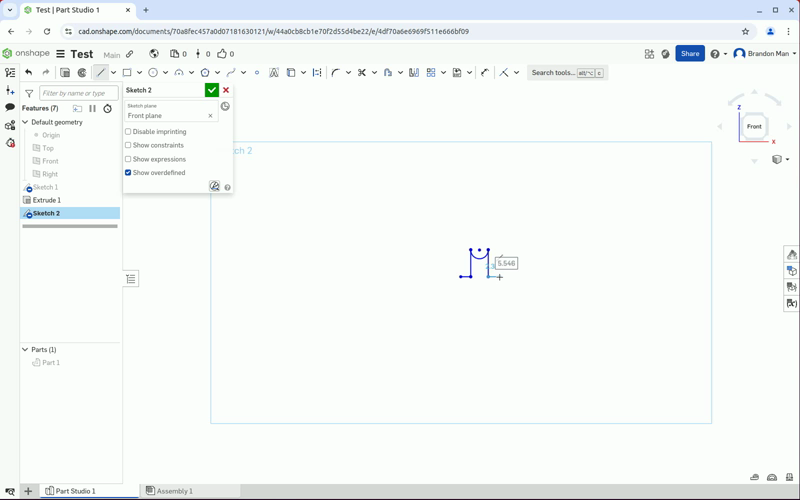
click(499, 276)
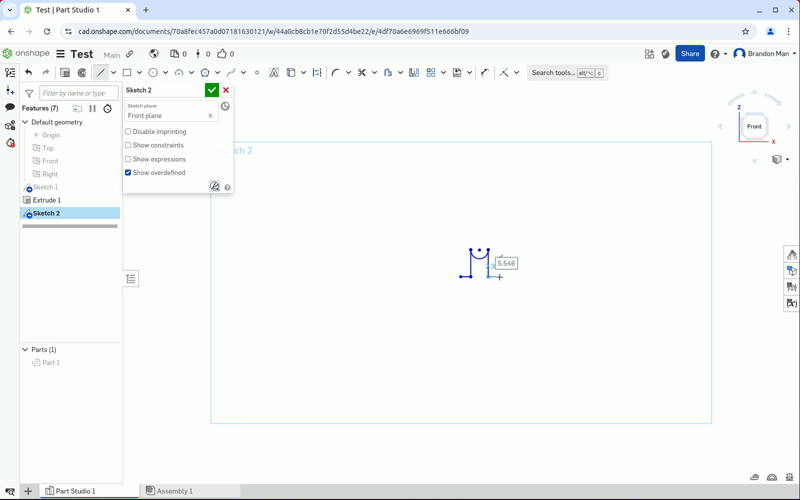
key_up(shift)
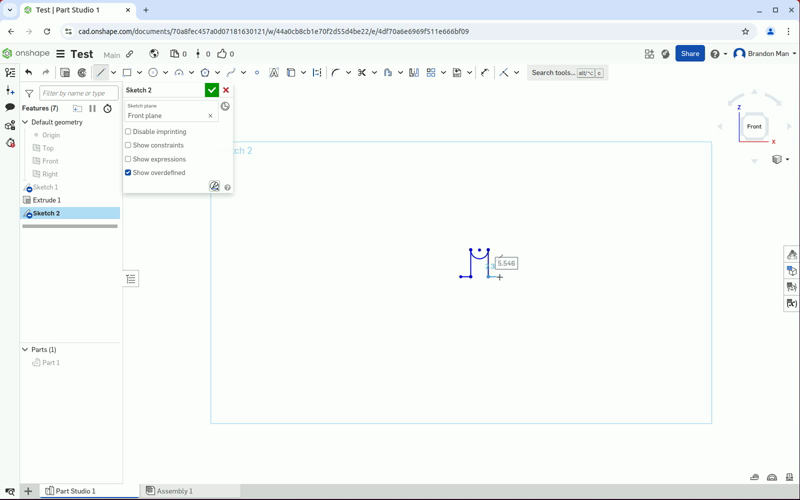
key_down(shift)
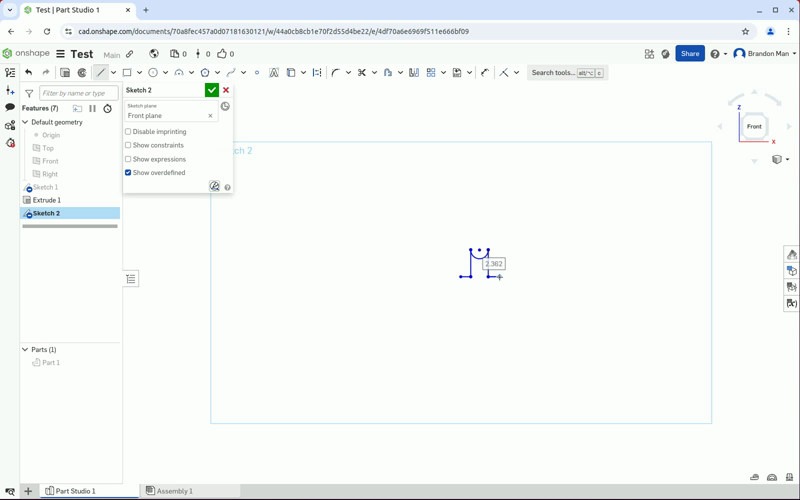
mouse_move(529, 276)
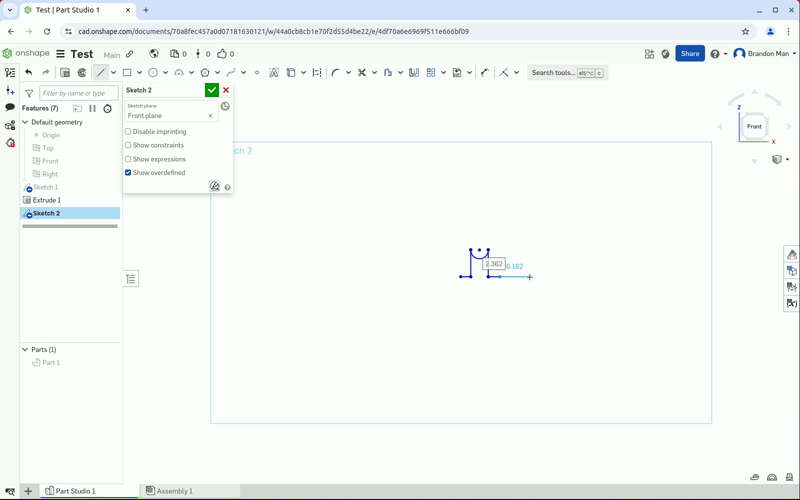
mouse_move(499, 249)
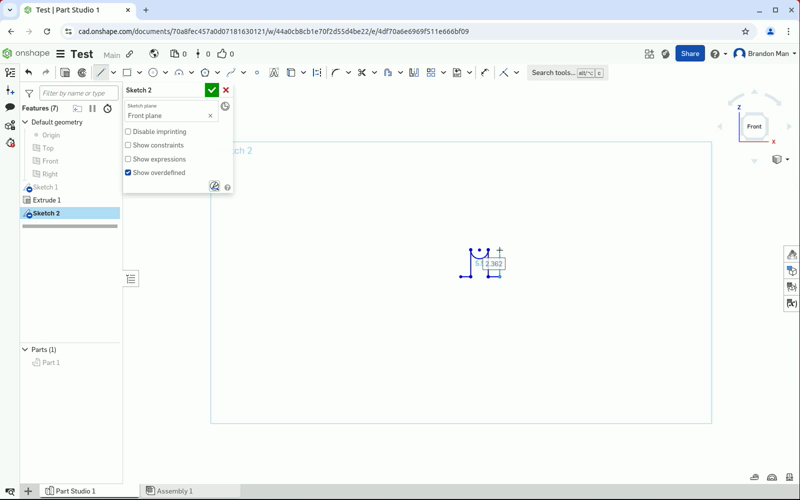
click(499, 249)
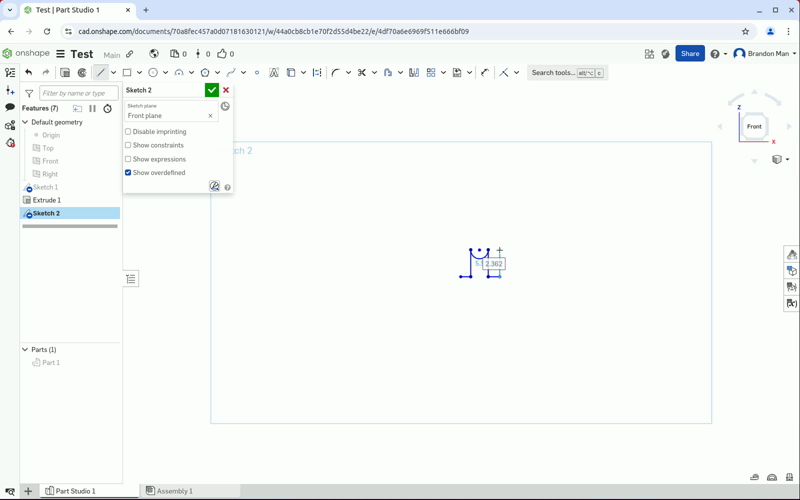
key_up(shift)
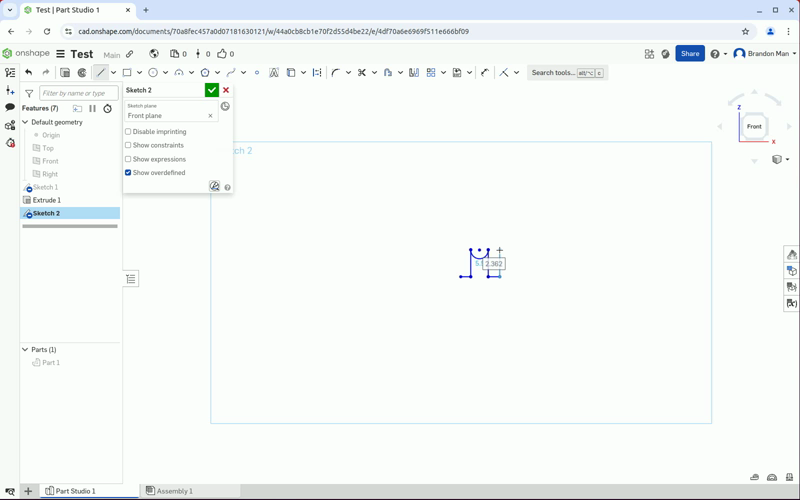
key(esc)
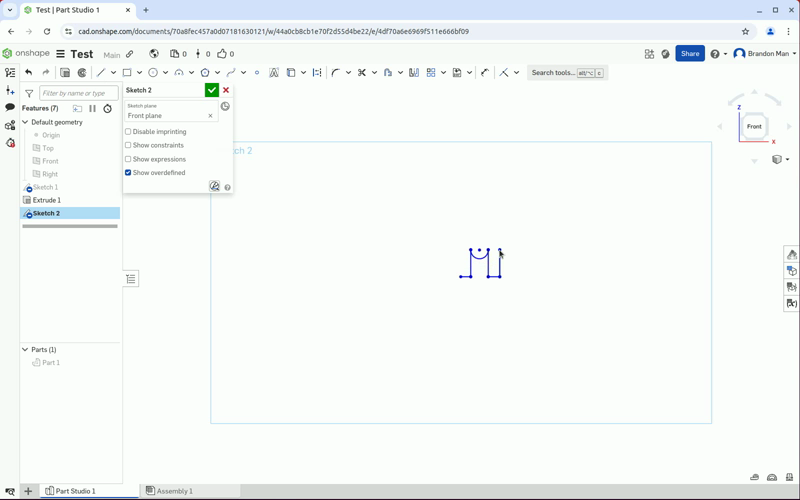
key(a)
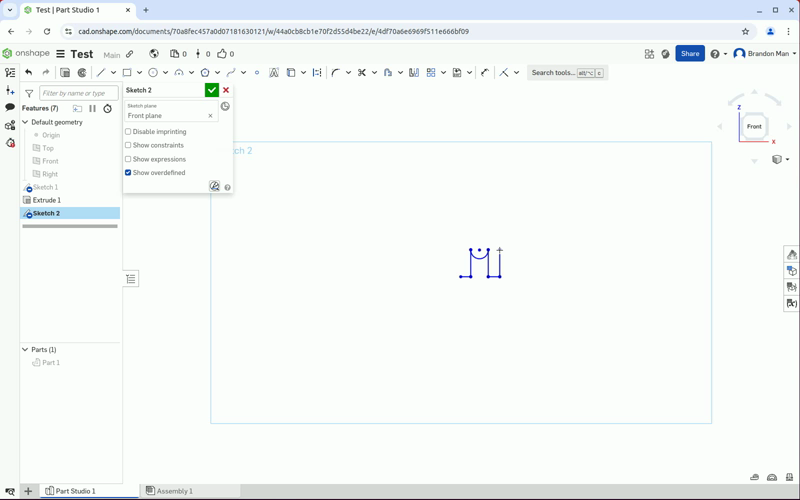
mouse_move(499, 249)
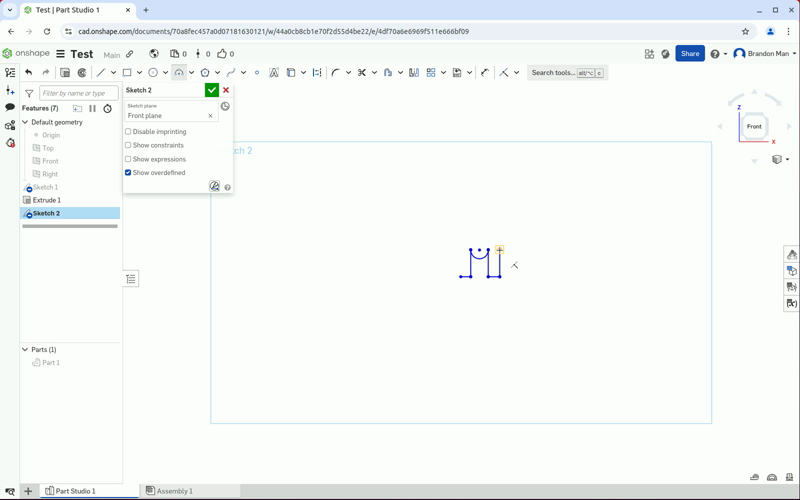
click(499, 249)
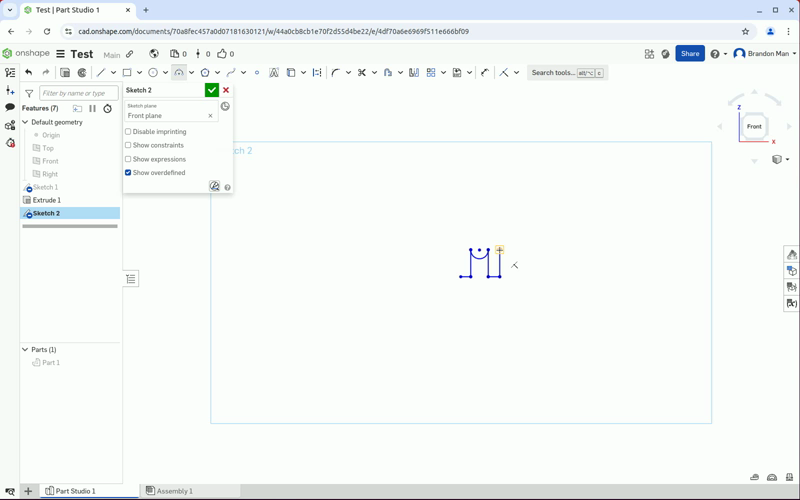
key_down(shift)
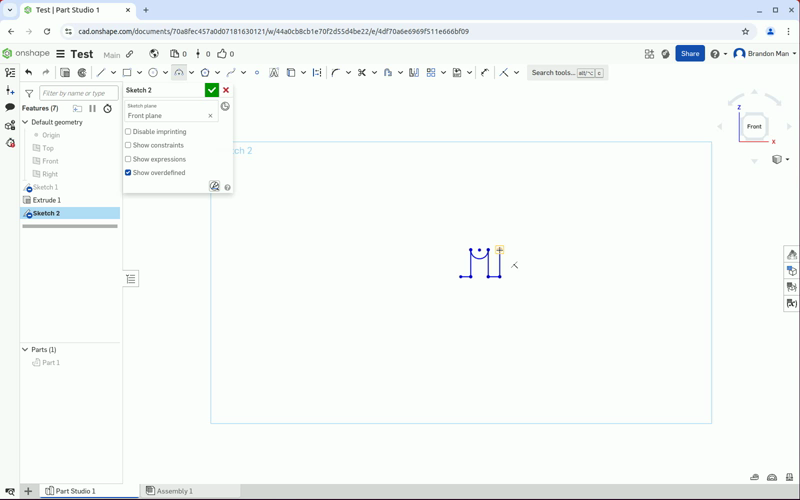
mouse_move(470, 240)
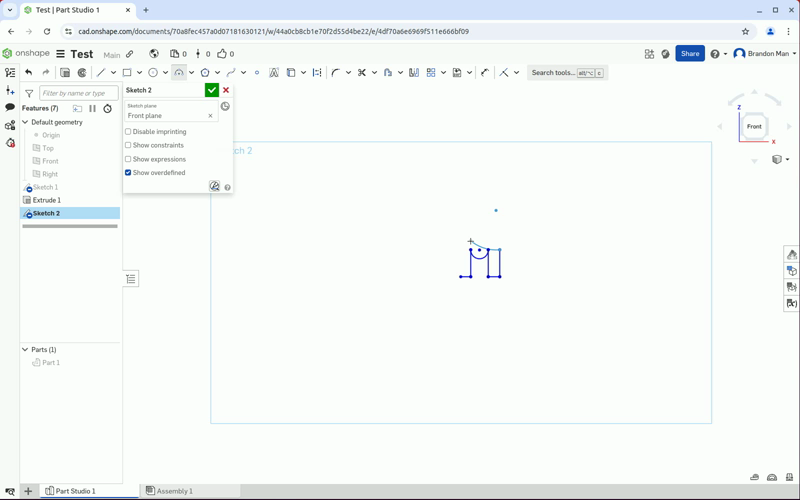
click(470, 240)
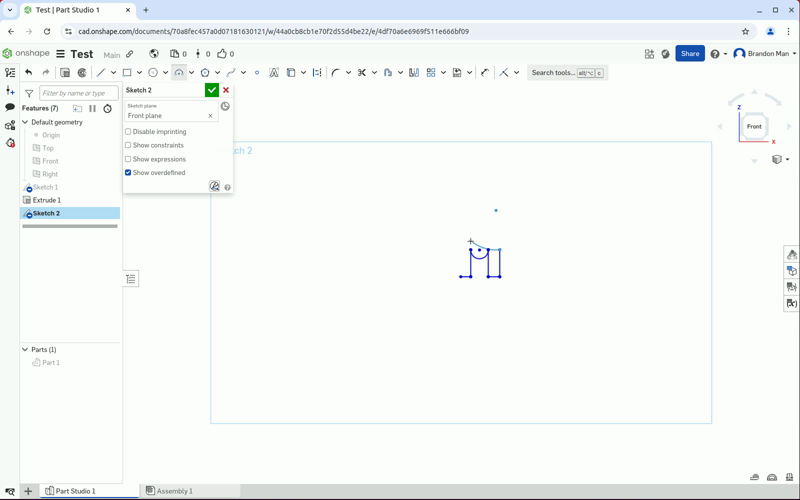
mouse_move(488, 234)
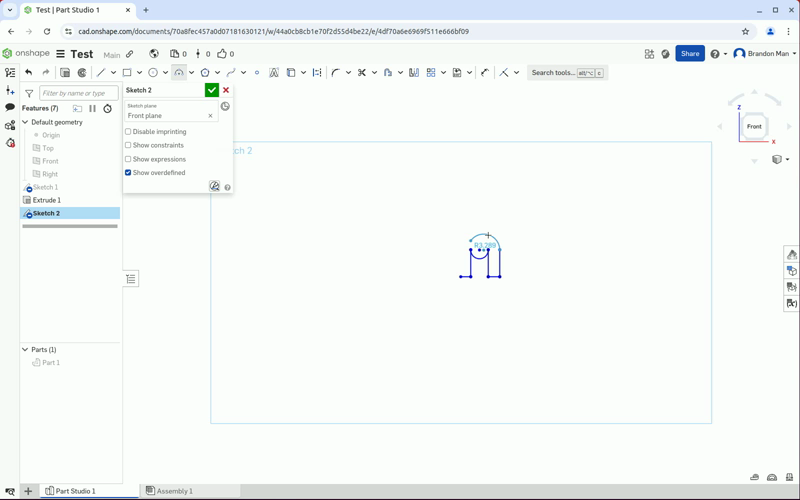
click(488, 234)
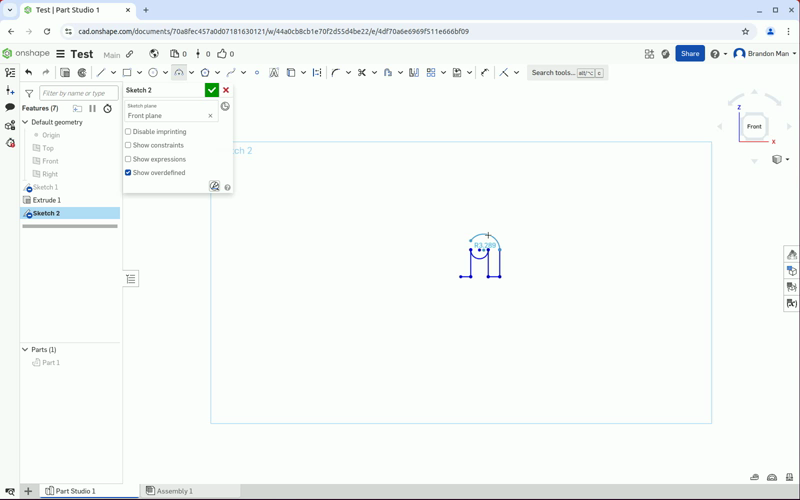
key_up(shift)
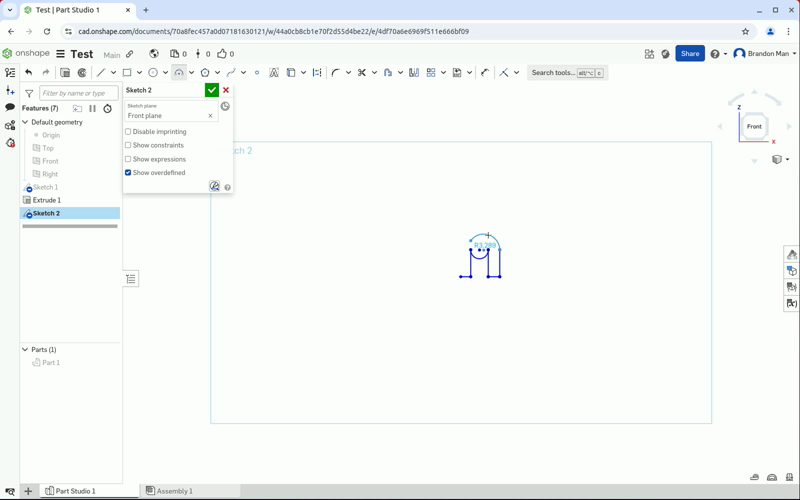
key(esc)
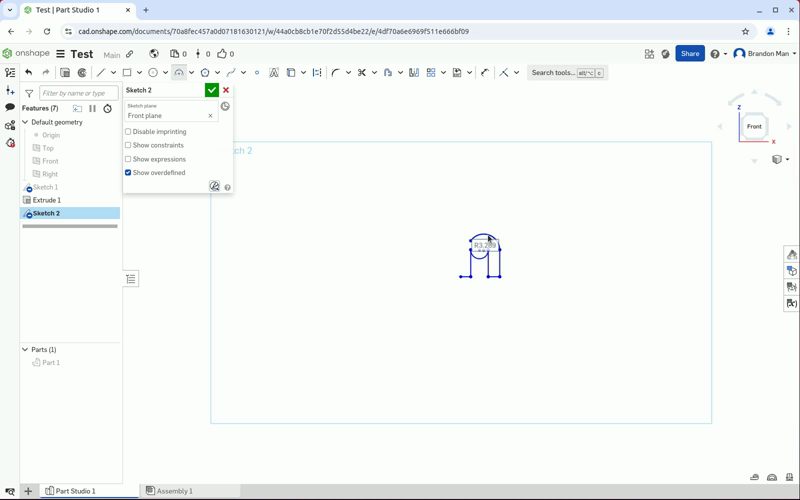
key(l)
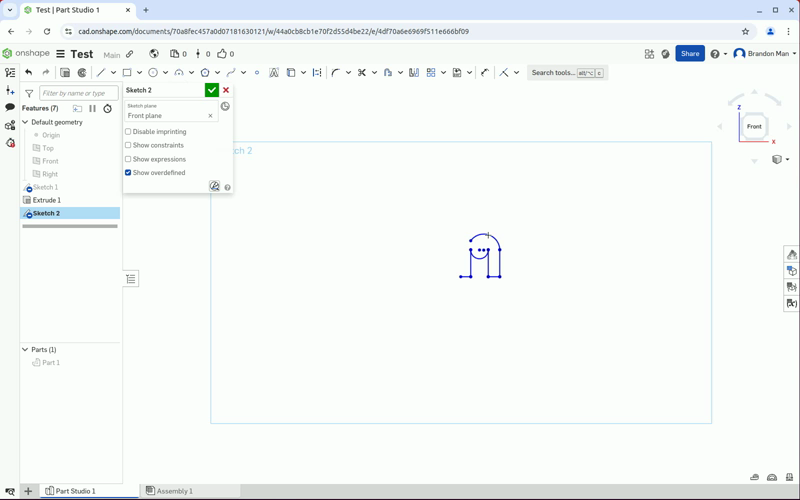
mouse_move(470, 240)
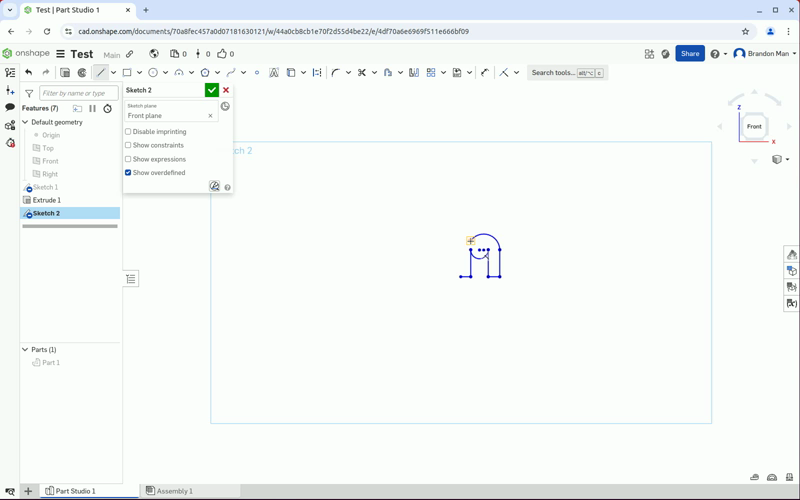
click(470, 240)
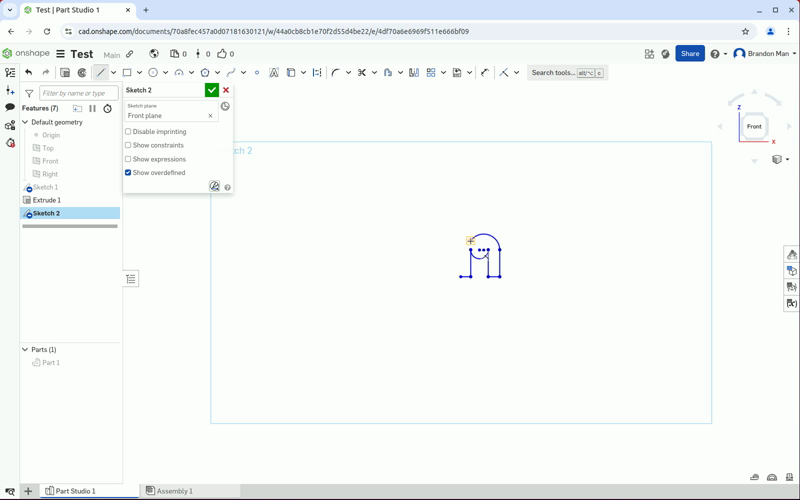
key_down(shift)
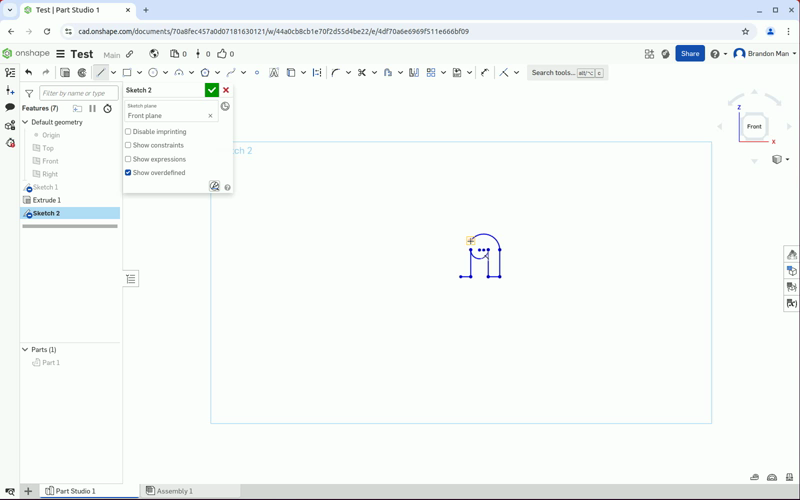
mouse_move(500, 240)
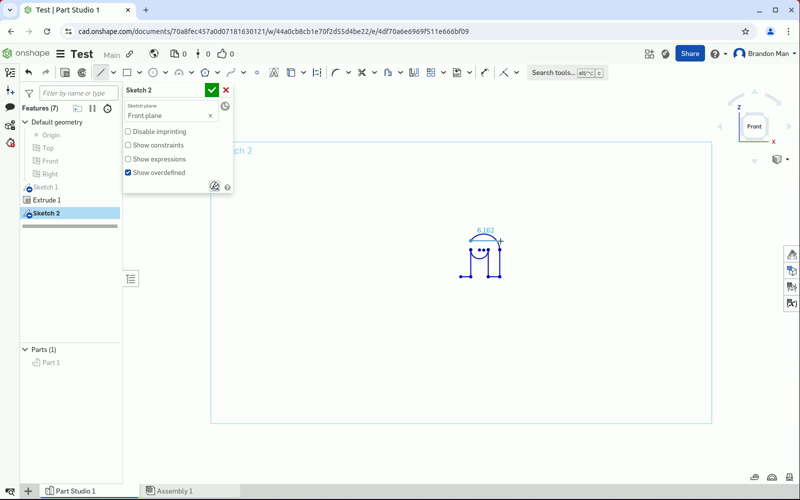
mouse_move(470, 234)
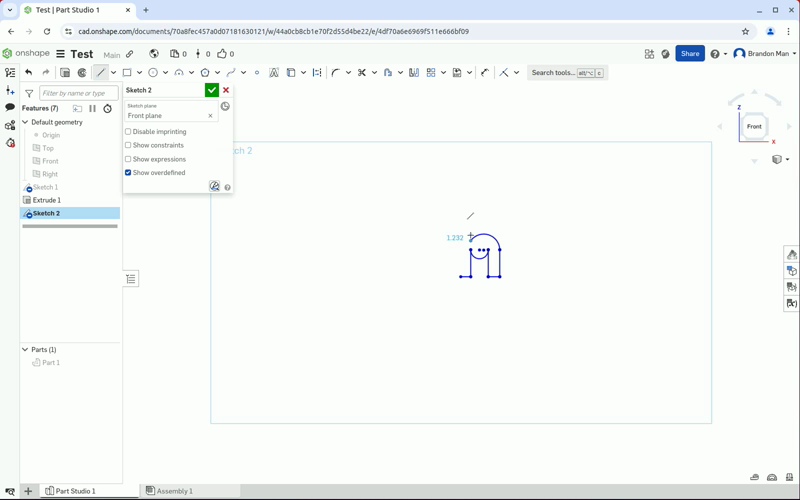
scroll(6)
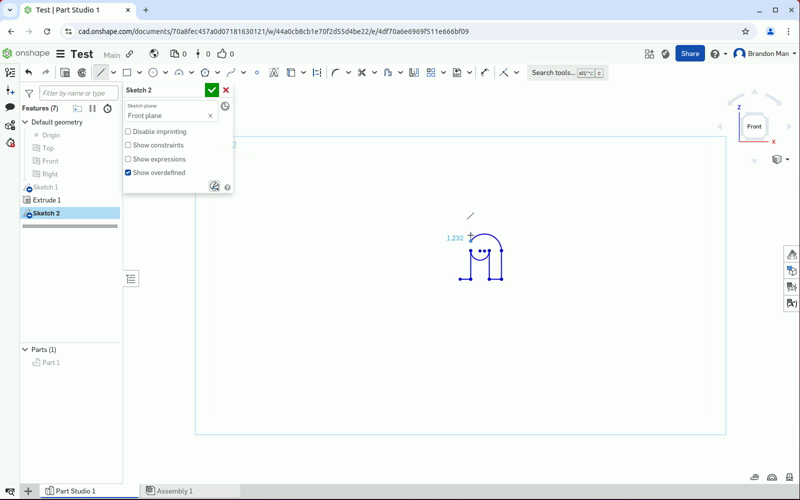
scroll(6)
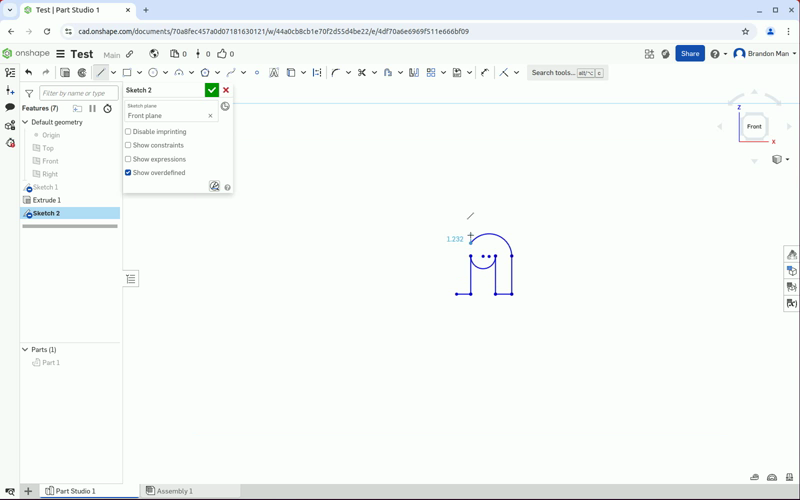
scroll(6)
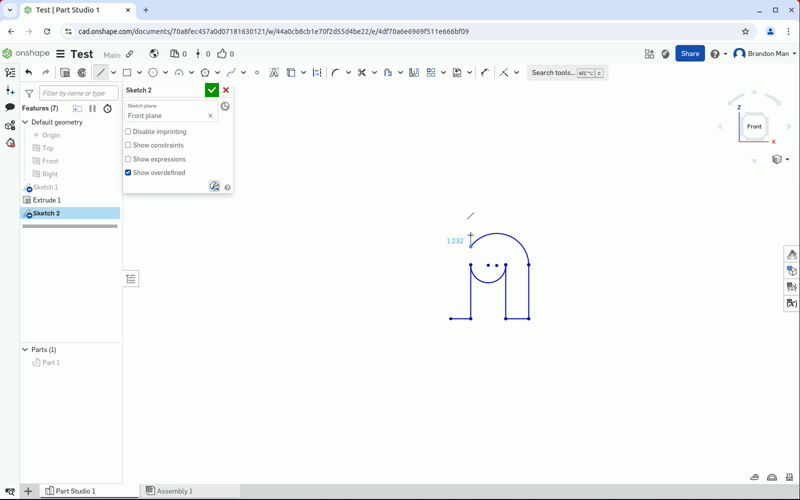
scroll(6)
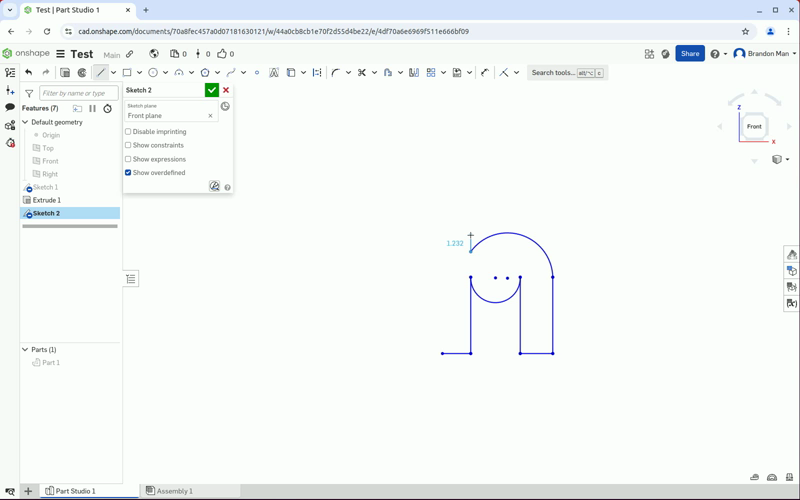
scroll(6)
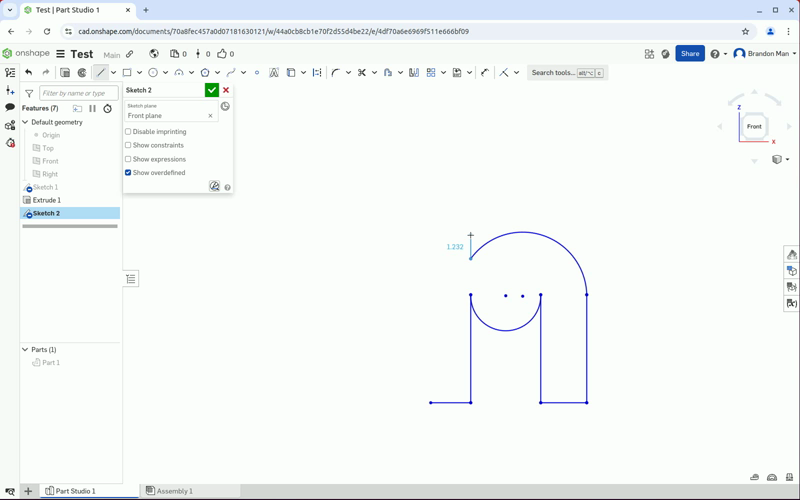
scroll(6)
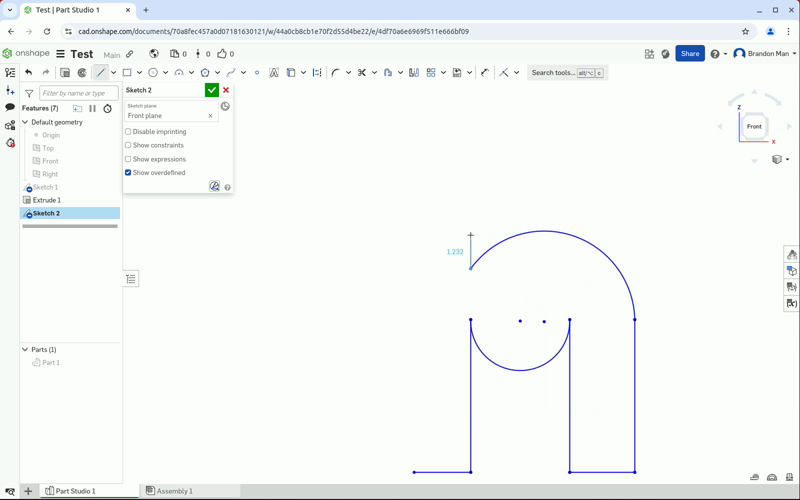
scroll(6)
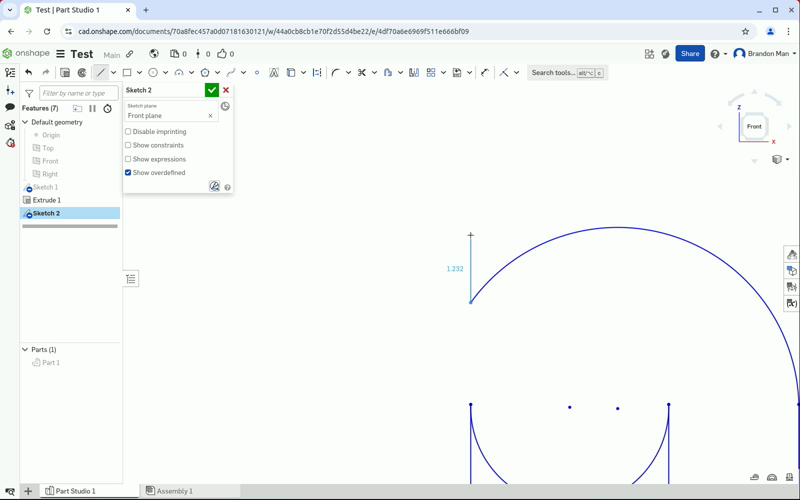
click(470, 234)
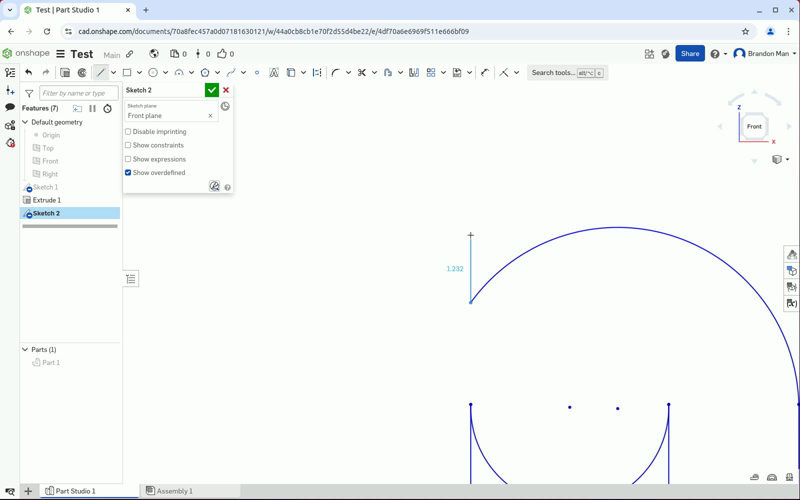
scroll(-6)
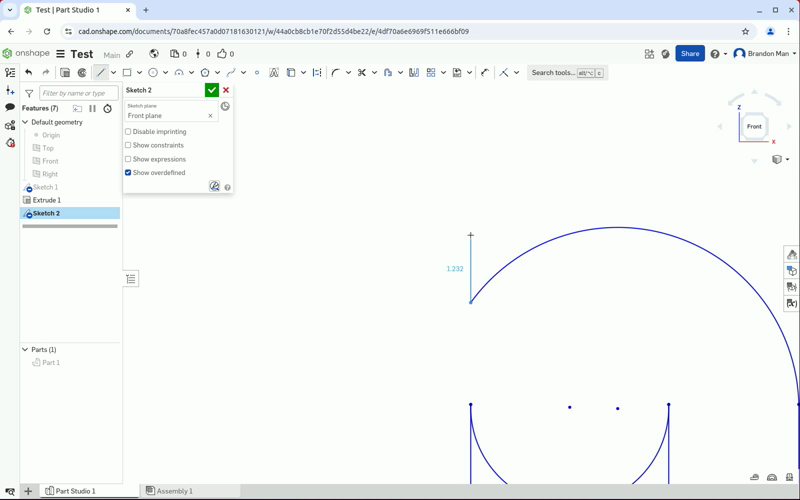
scroll(-6)
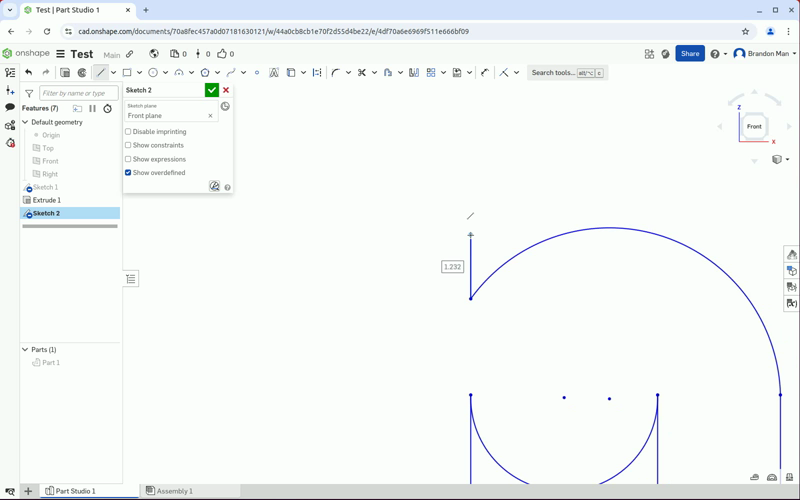
scroll(-6)
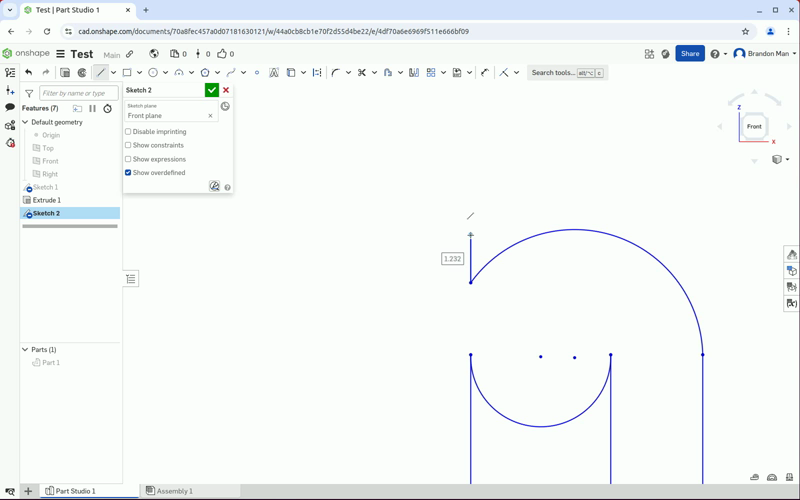
scroll(-6)
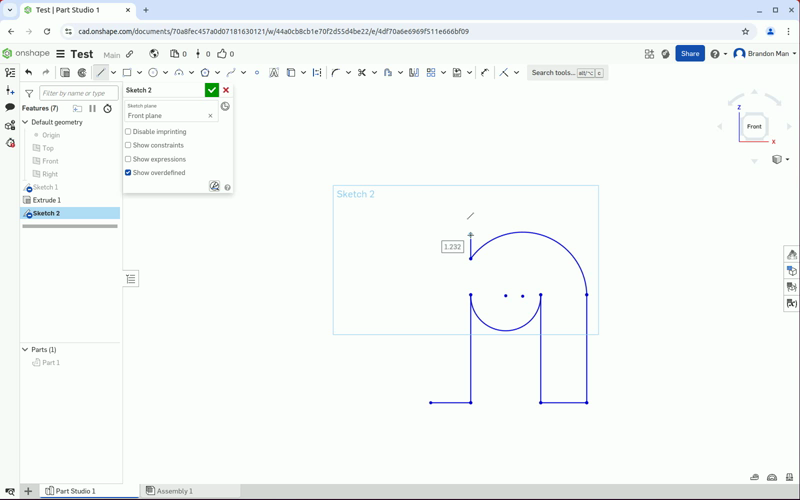
scroll(-6)
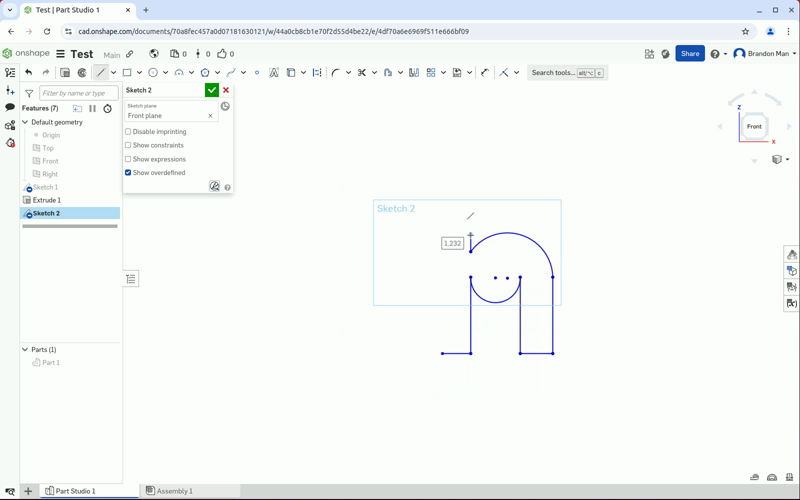
scroll(-6)
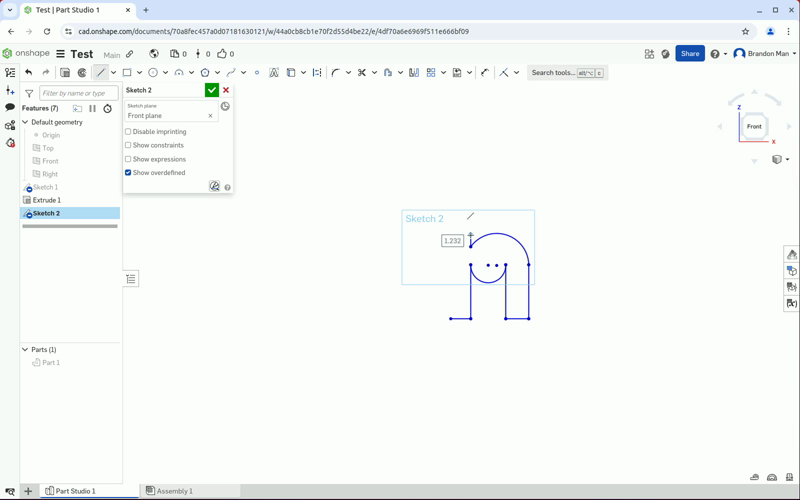
scroll(-6)
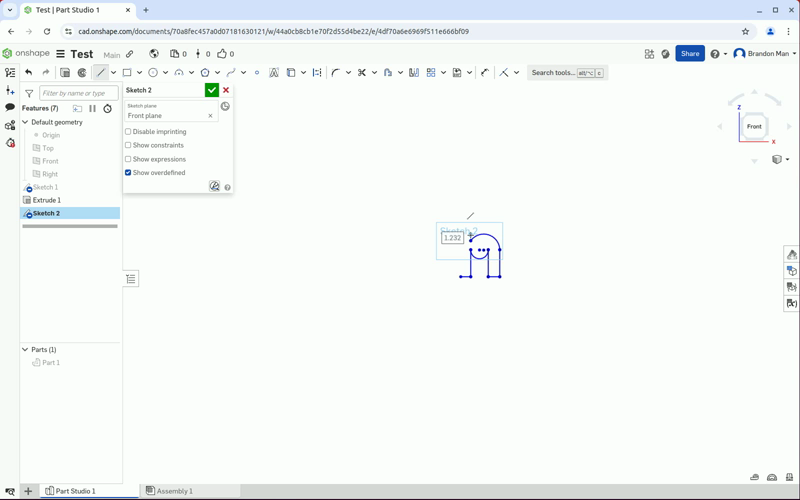
key_up(shift)
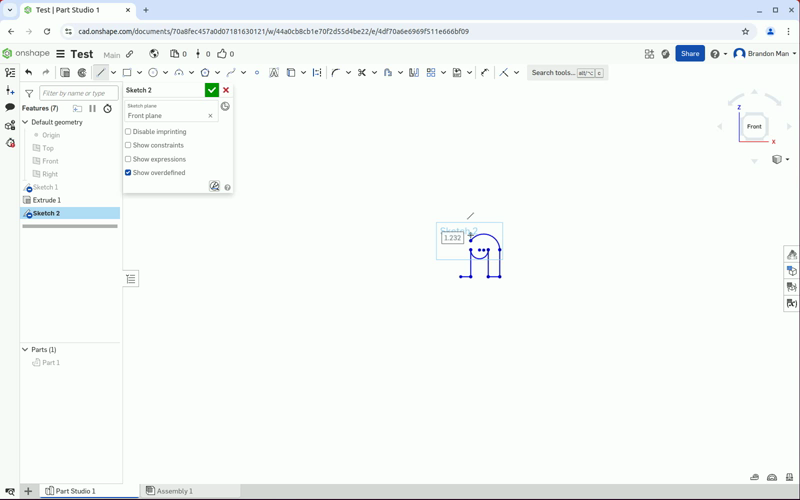
key_down(shift)
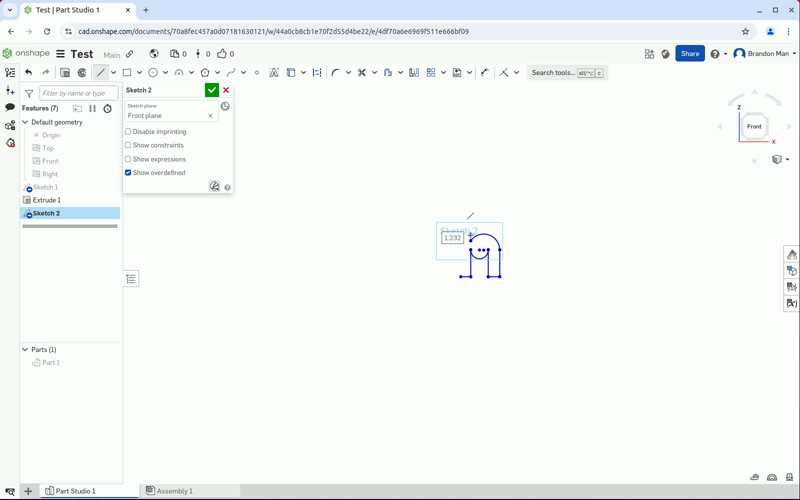
mouse_move(500, 234)
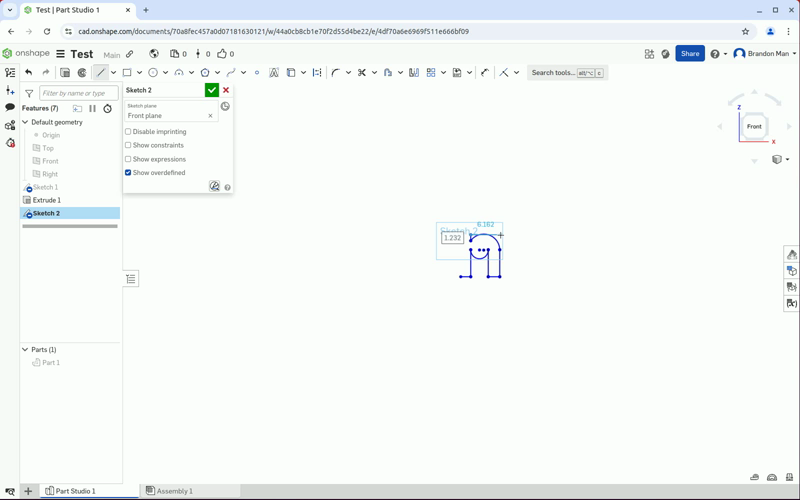
mouse_move(460, 234)
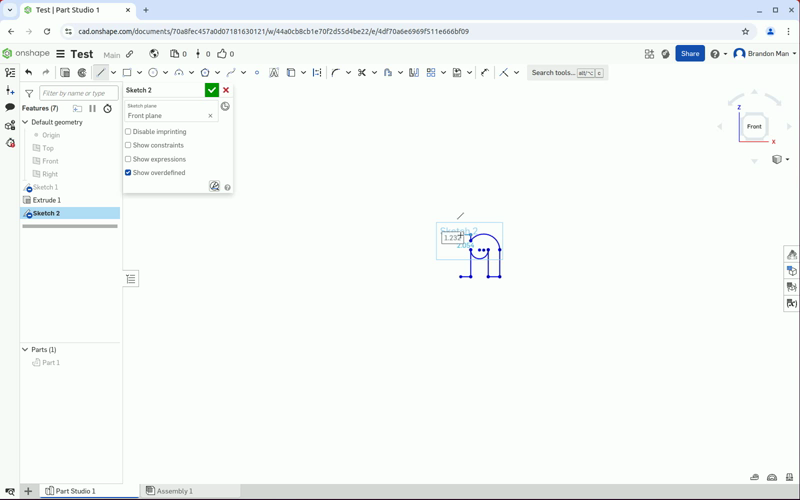
click(460, 234)
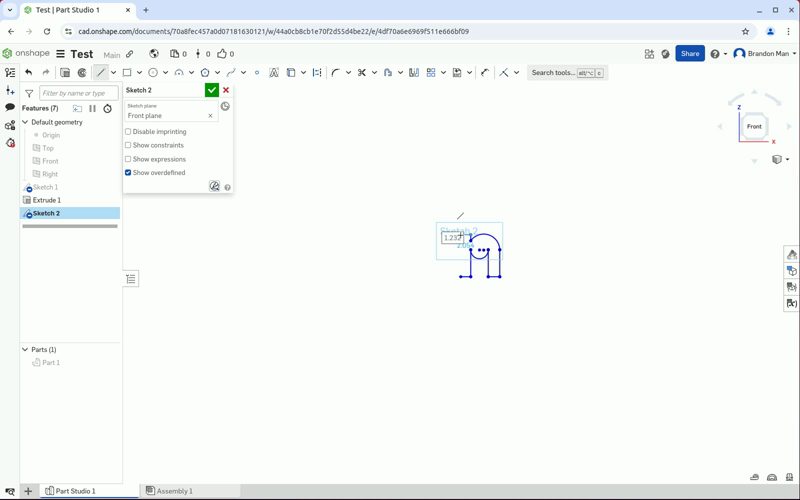
key_up(shift)
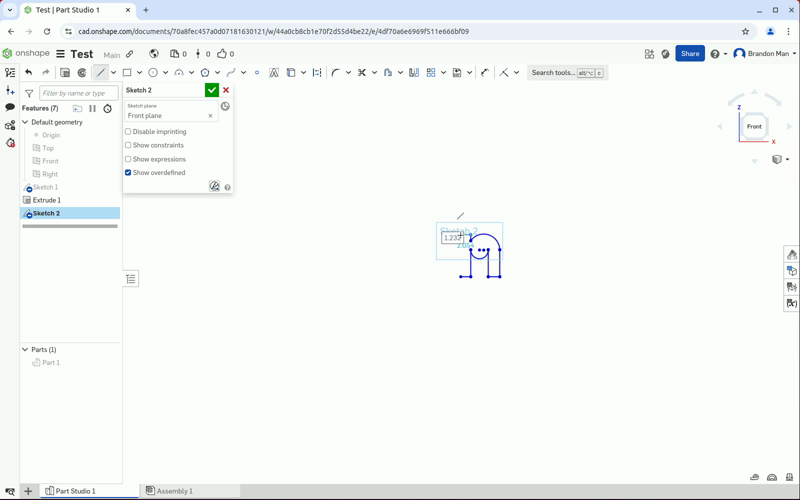
mouse_move(490, 234)
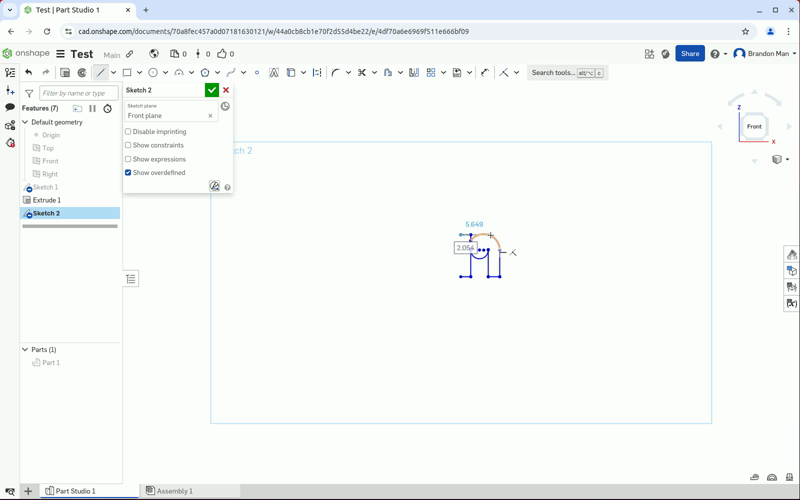
key_down(shift)
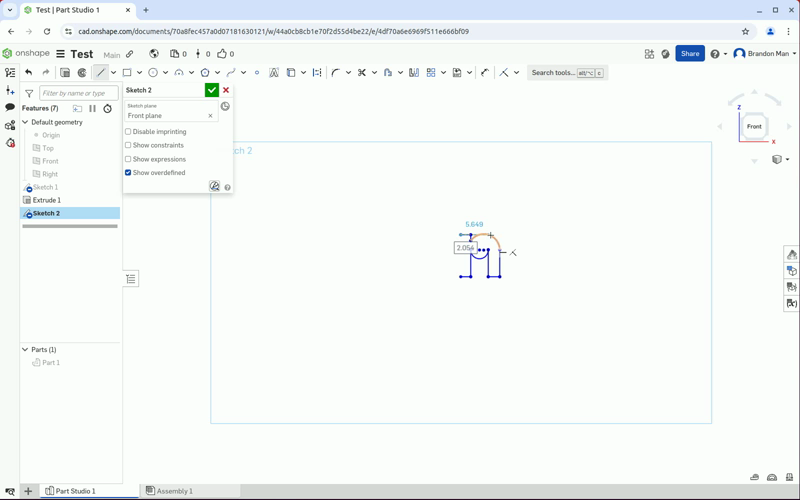
mouse_move(460, 276)
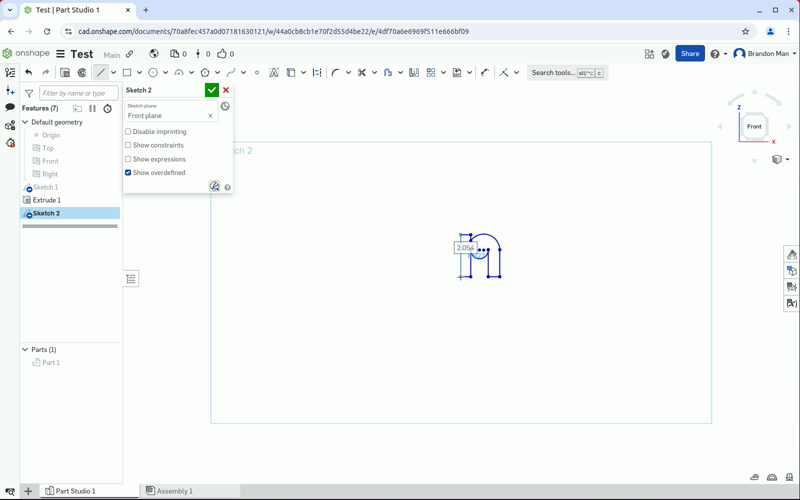
key_up(shift)
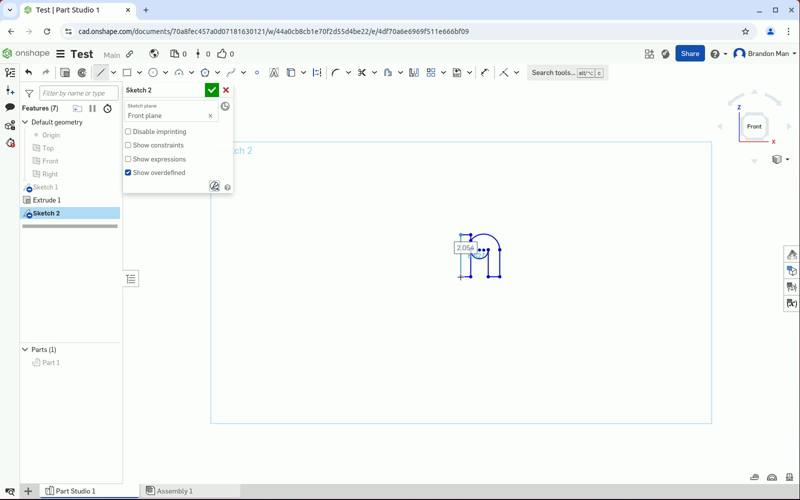
click(460, 276)
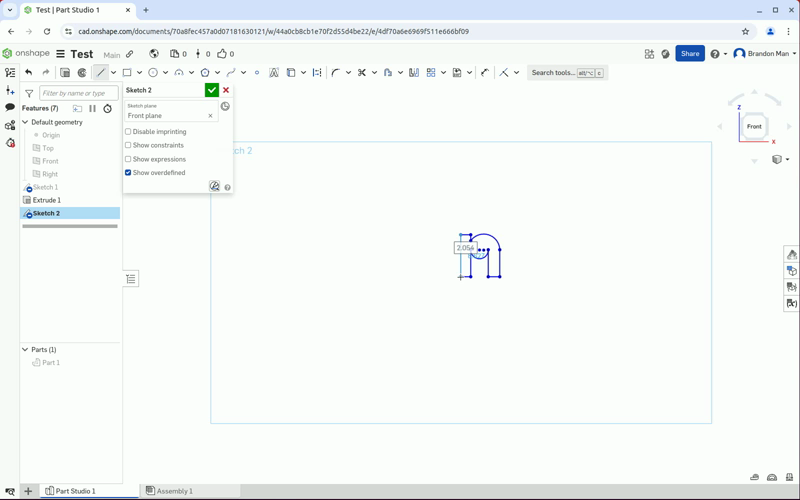
key(esc)
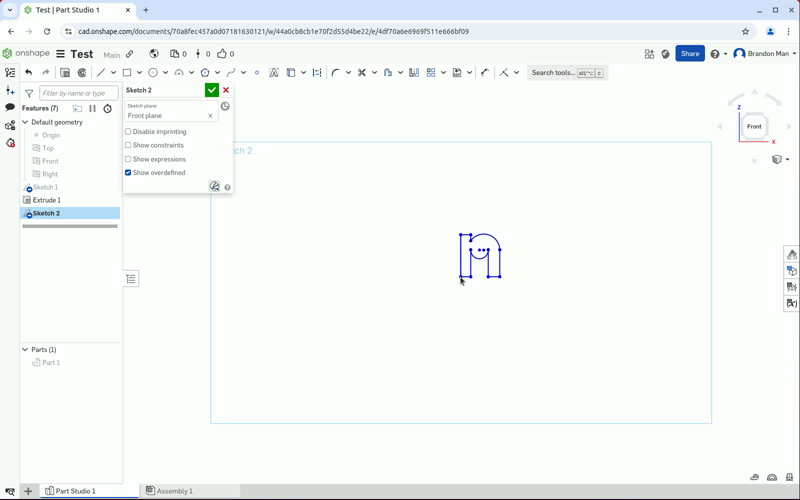
mouse_move(467, 255)
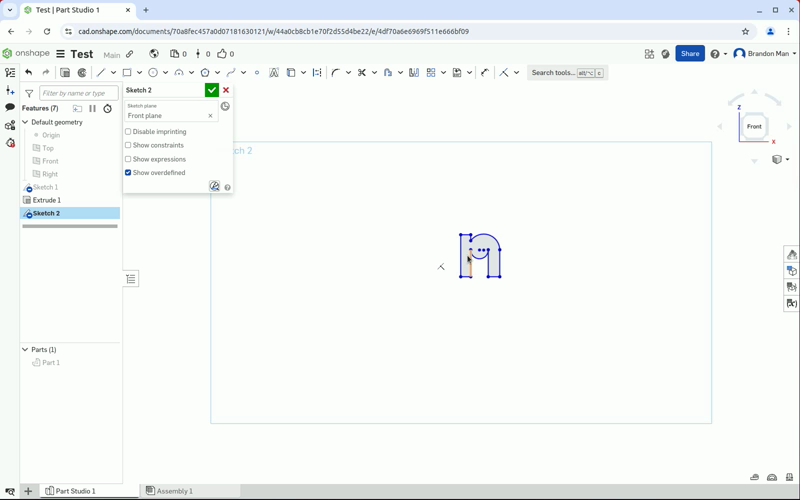
scroll(6)
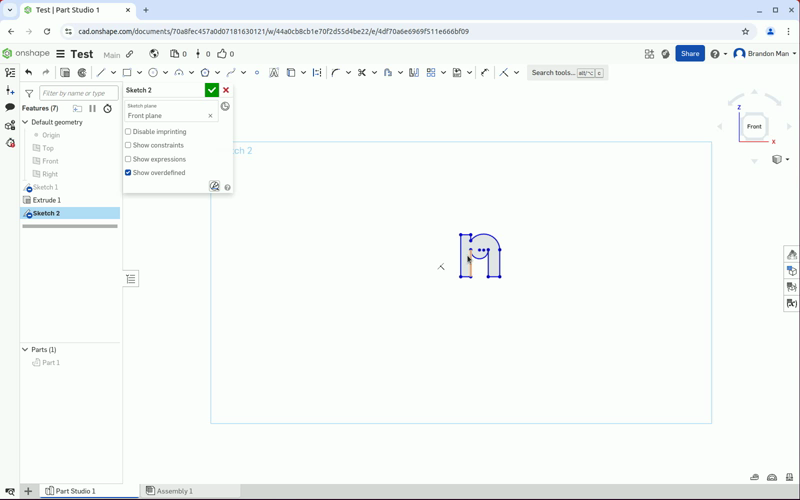
scroll(6)
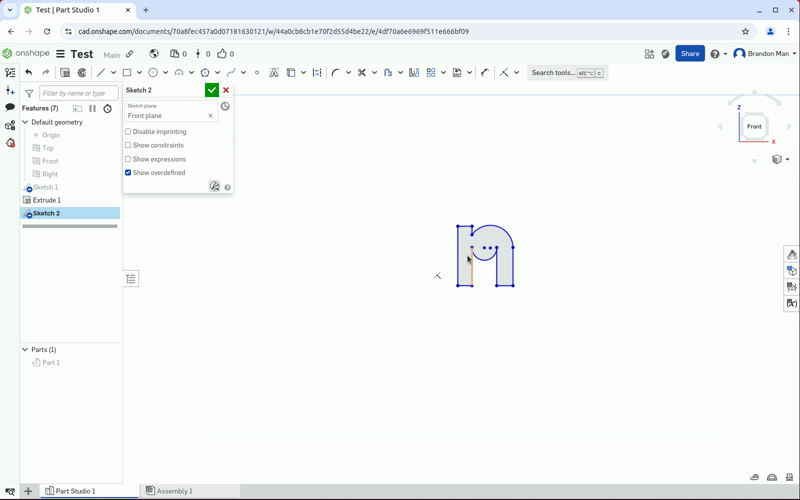
scroll(6)
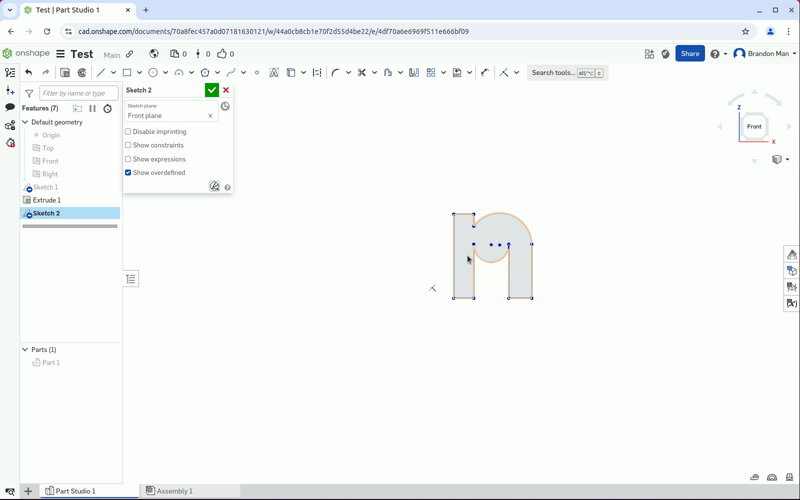
scroll(6)
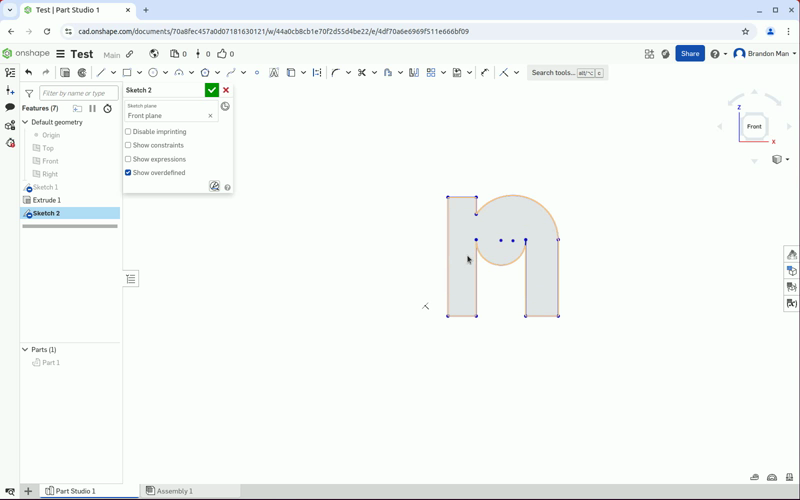
scroll(6)
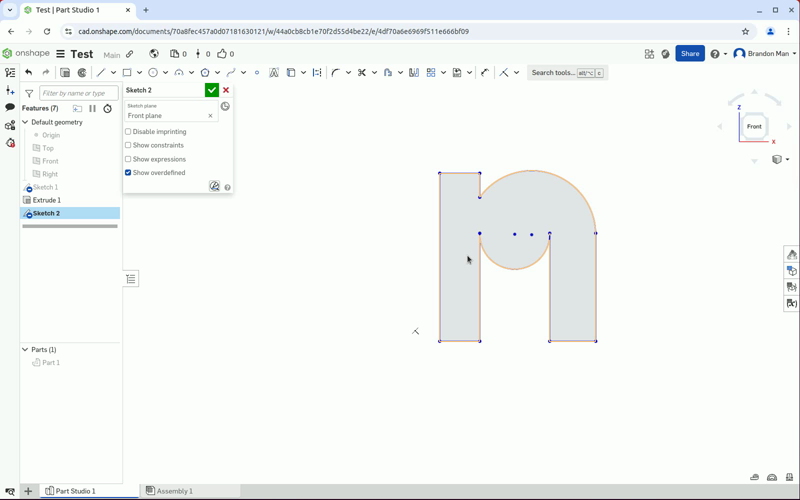
scroll(6)
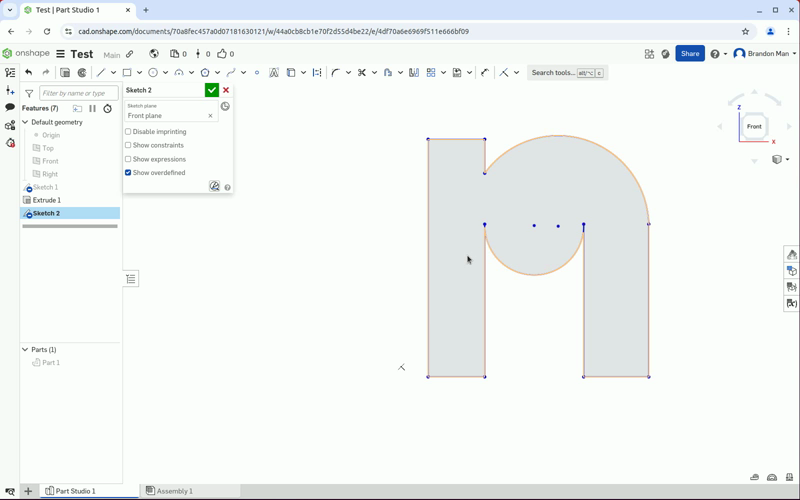
scroll(6)
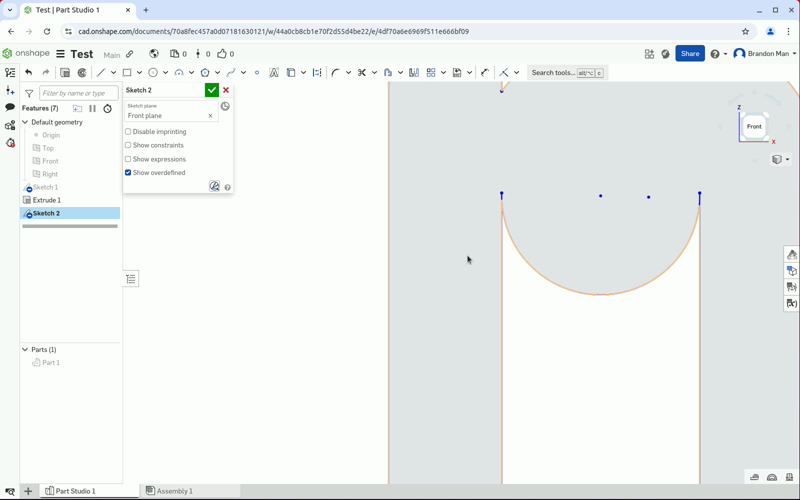
click(467, 255)
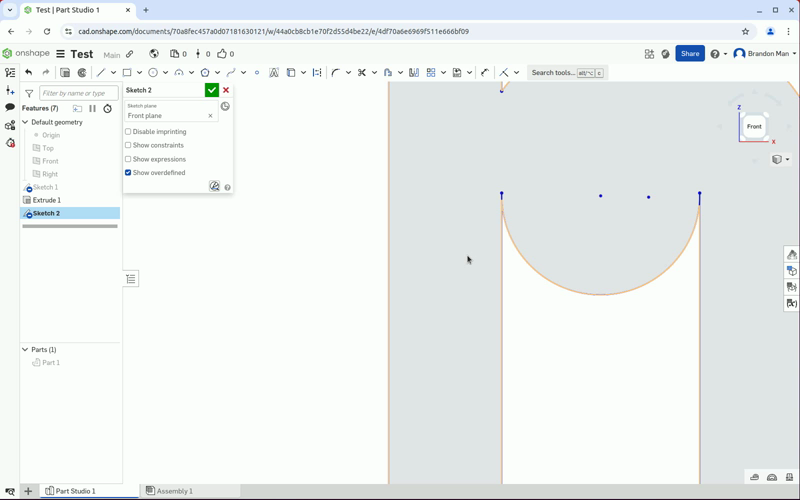
scroll(-6)
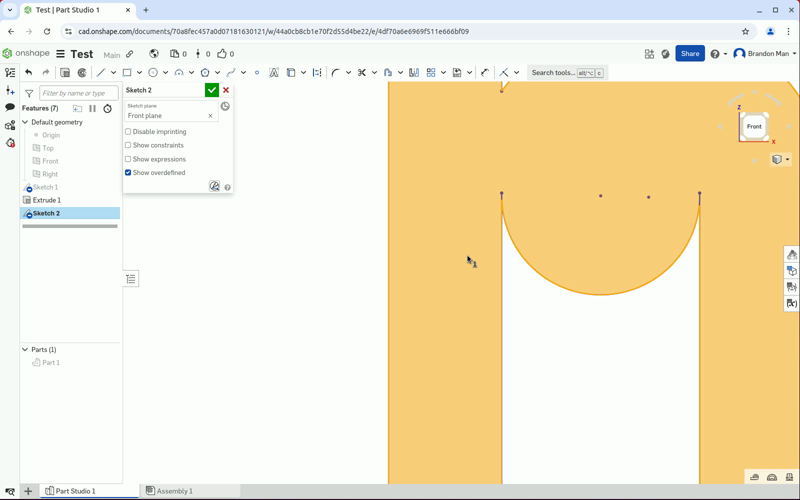
scroll(-6)
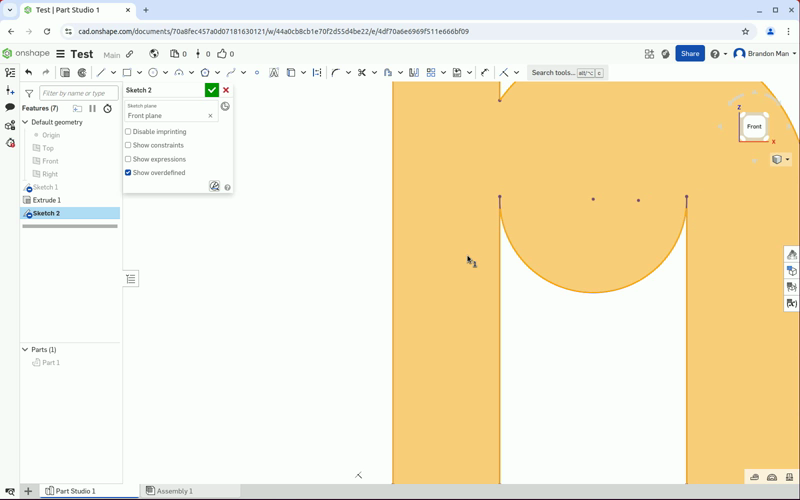
scroll(-6)
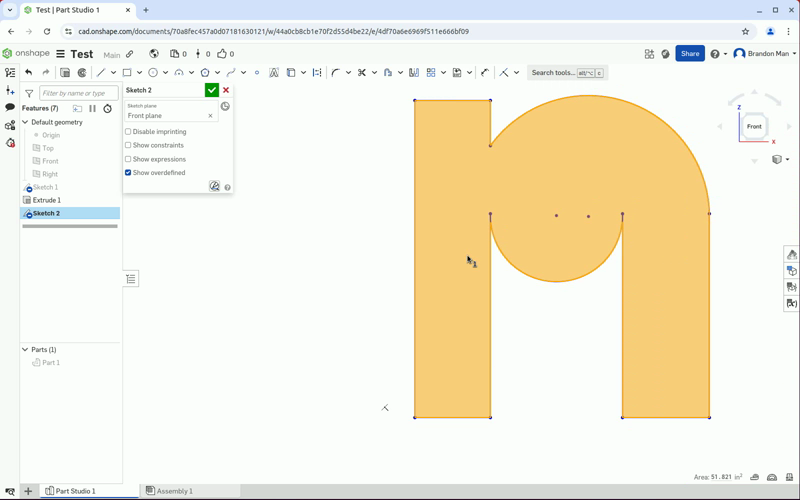
scroll(-6)
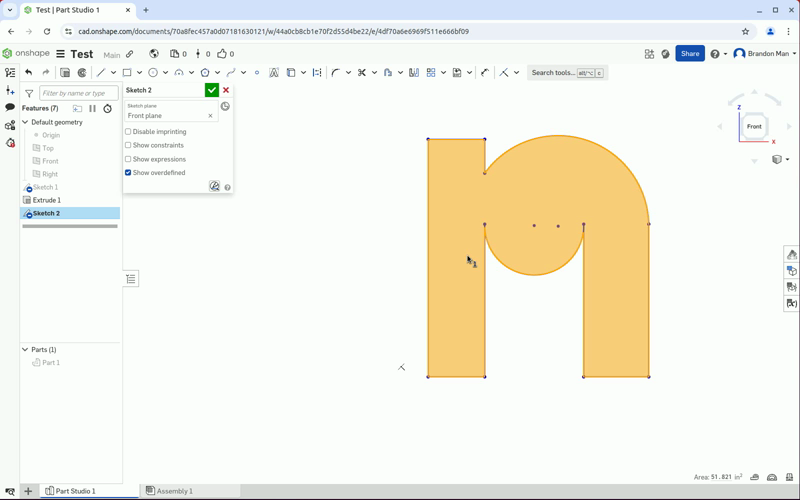
scroll(-6)
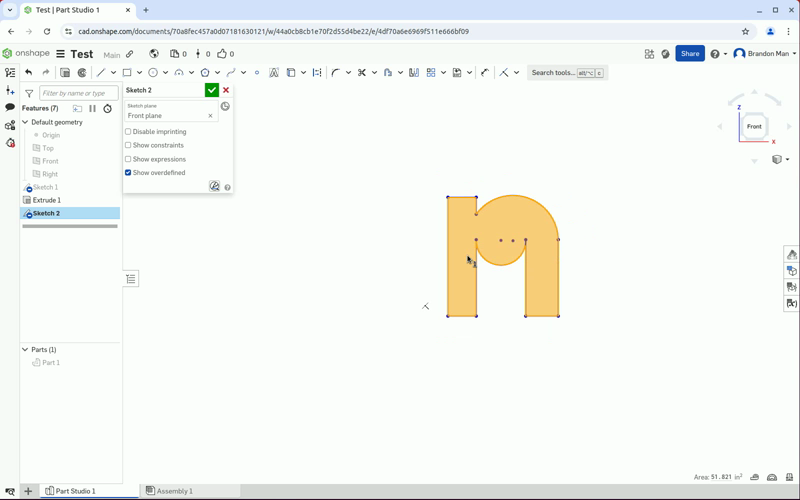
scroll(-6)
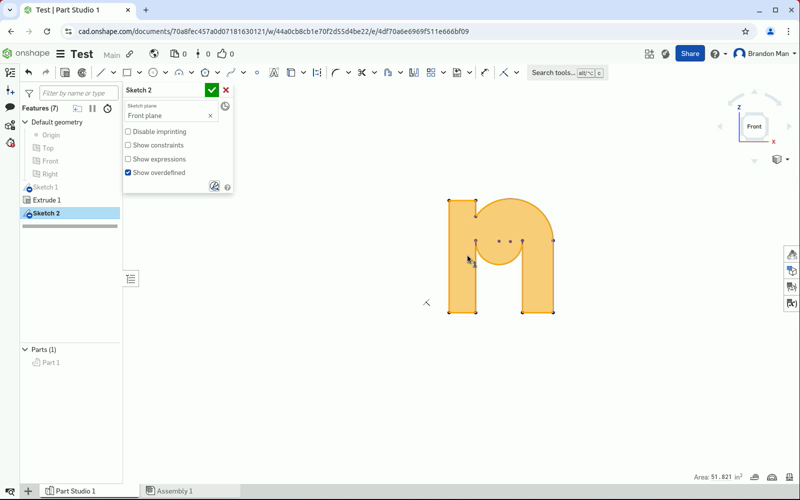
scroll(-6)
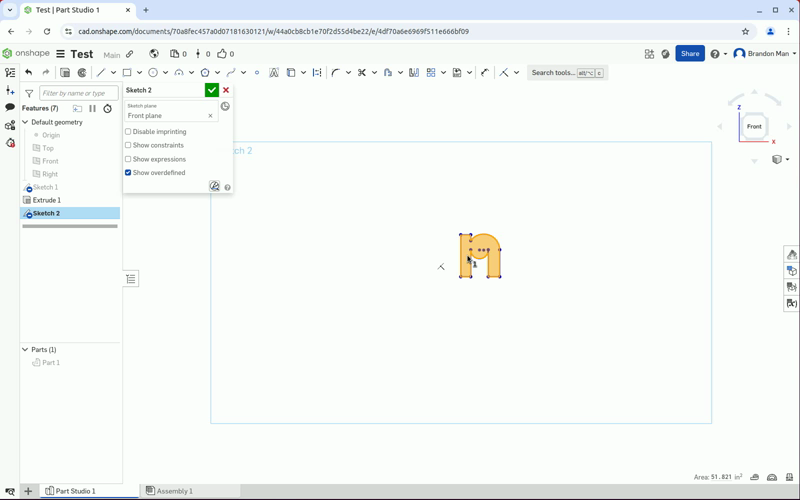
mouse_move(73, 352)
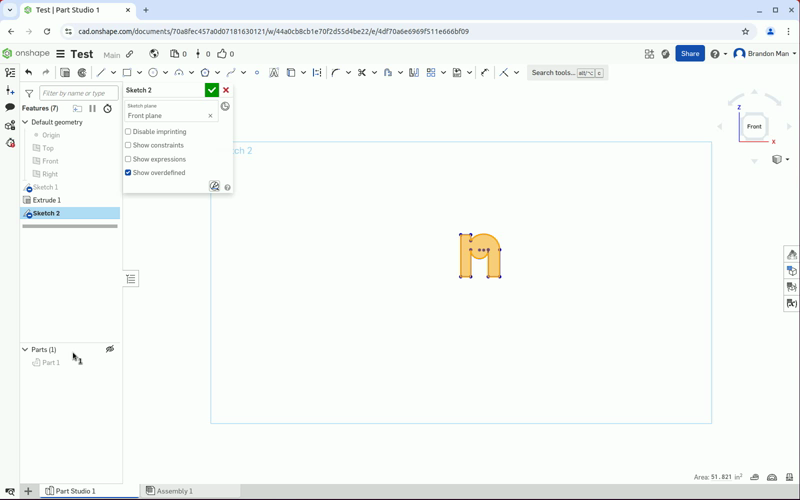
key(shift+y)
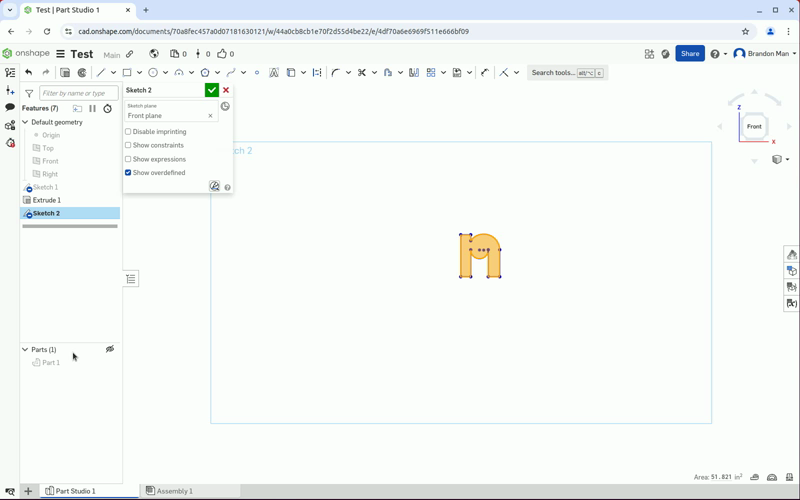
key(shift+e)
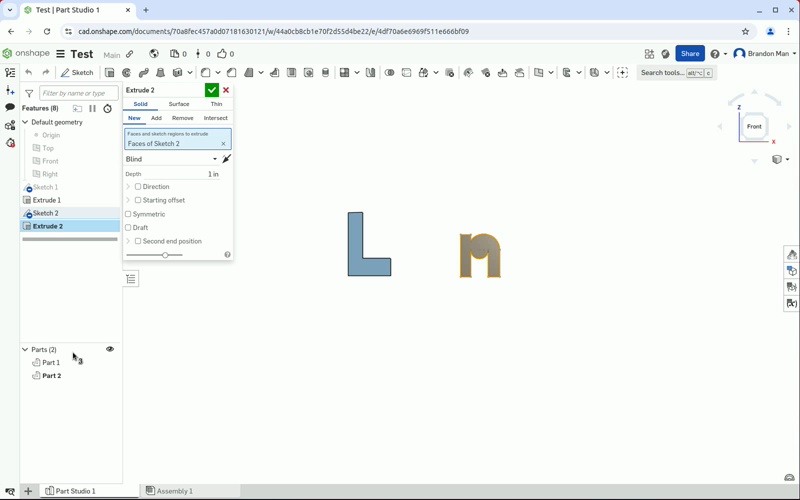
mouse_move(143, 106)
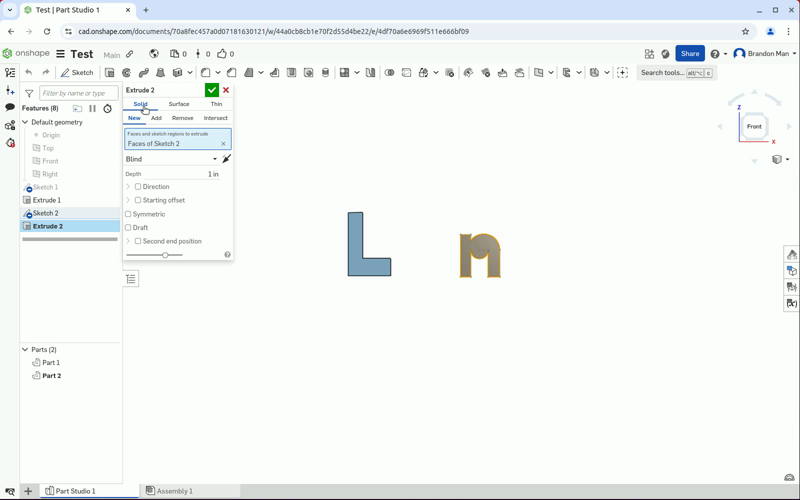
click(143, 106)
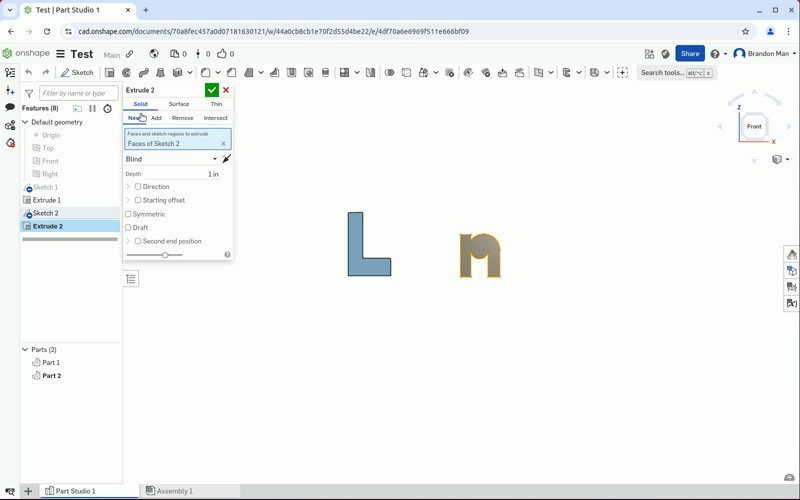
mouse_move(137, 120)
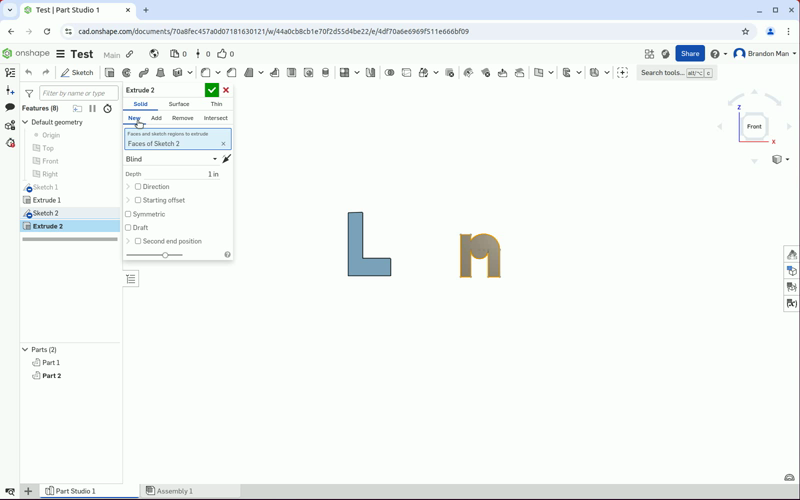
click(137, 120)
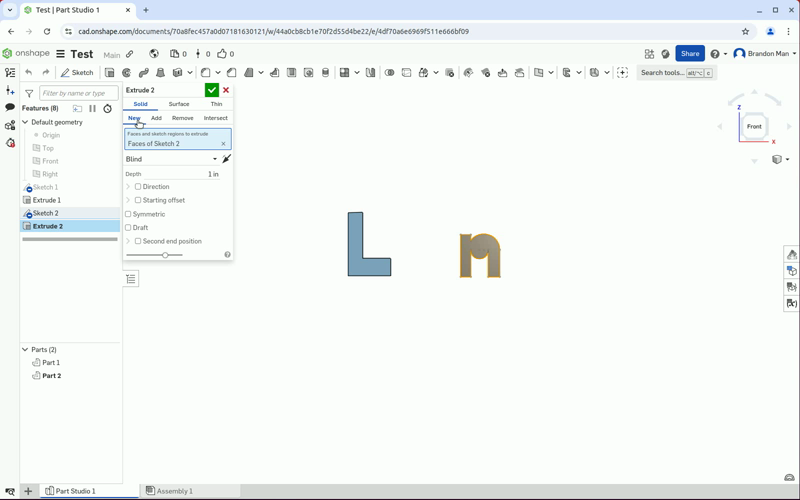
key(tab, 4)
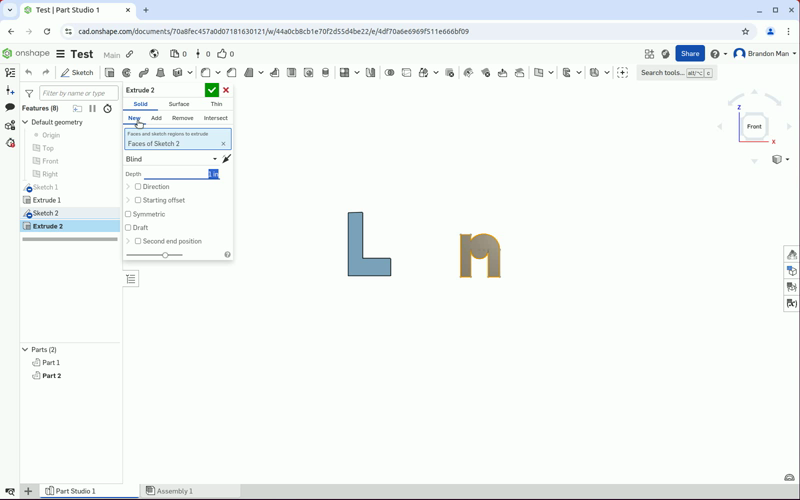
text(13.48)
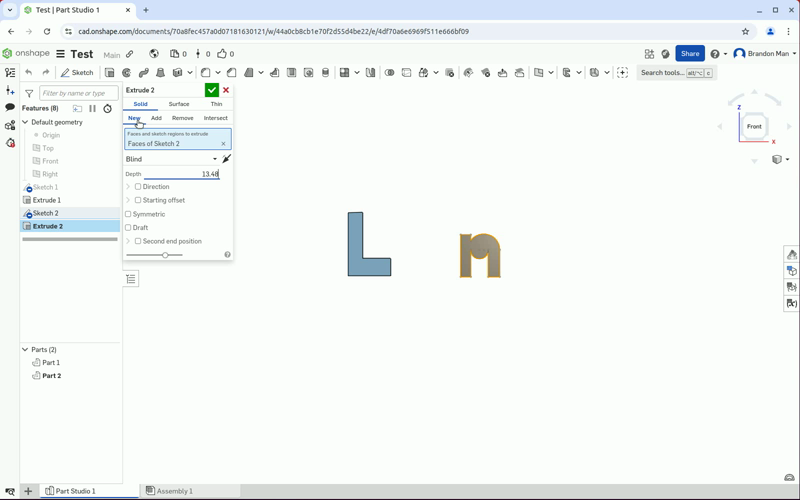
key(enter)
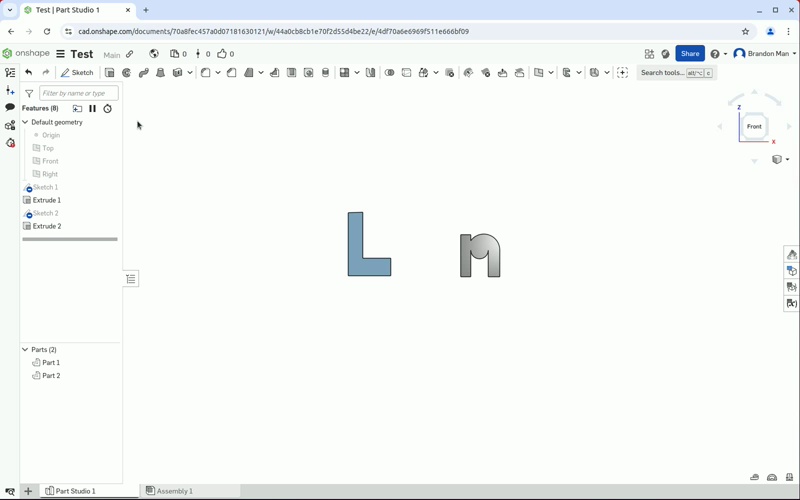
key(shift+h)
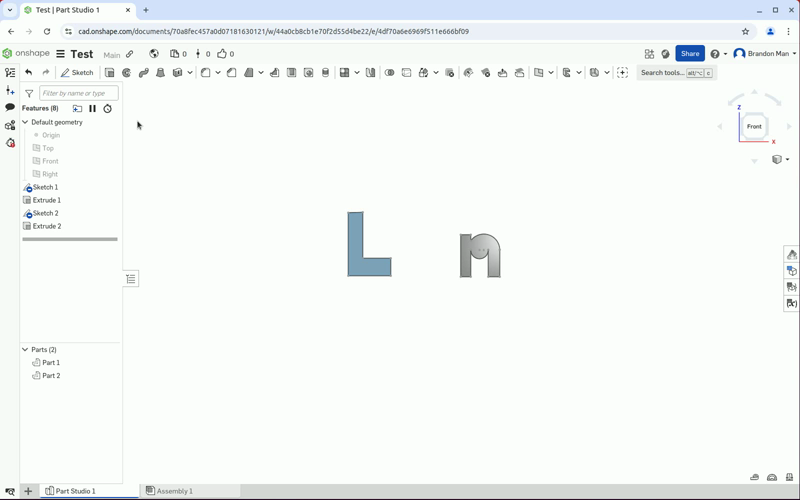
key(shift+h)
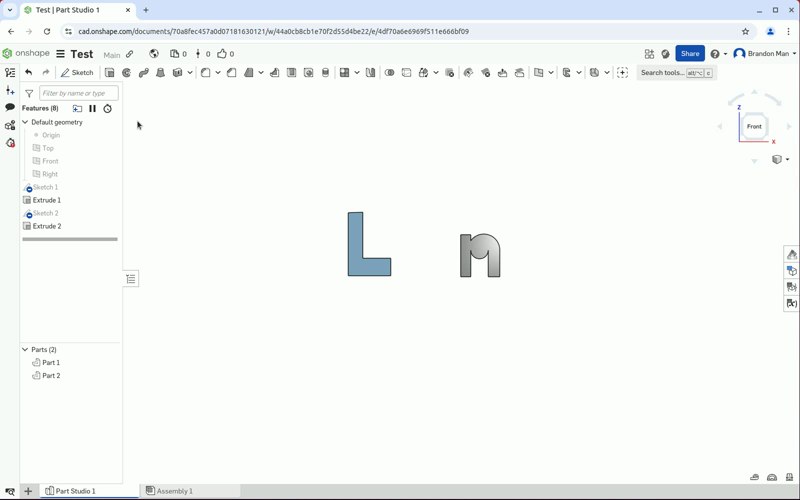
mouse_move(73, 189)
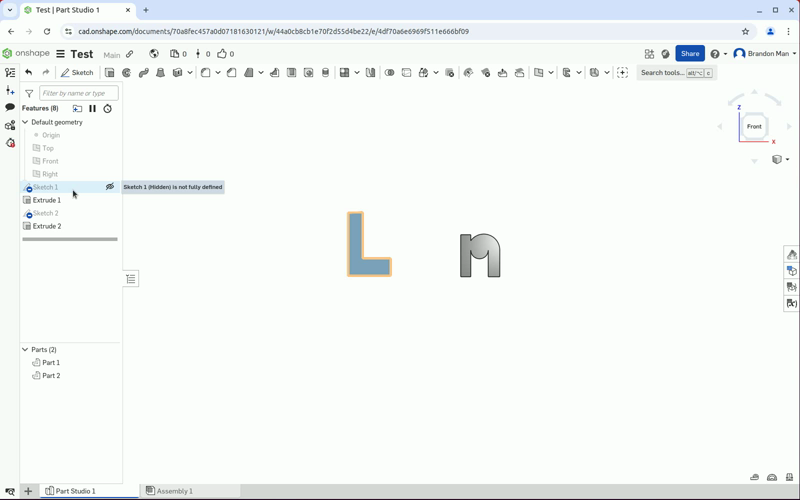
click(73, 189)
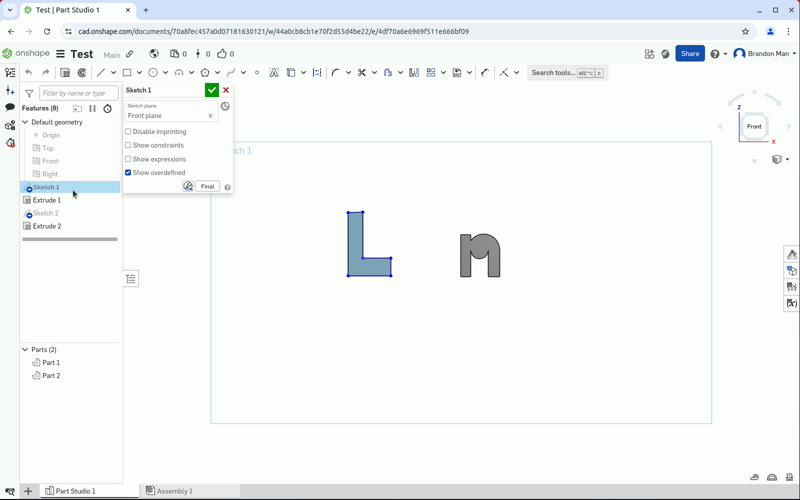
mouse_move(229, 92)
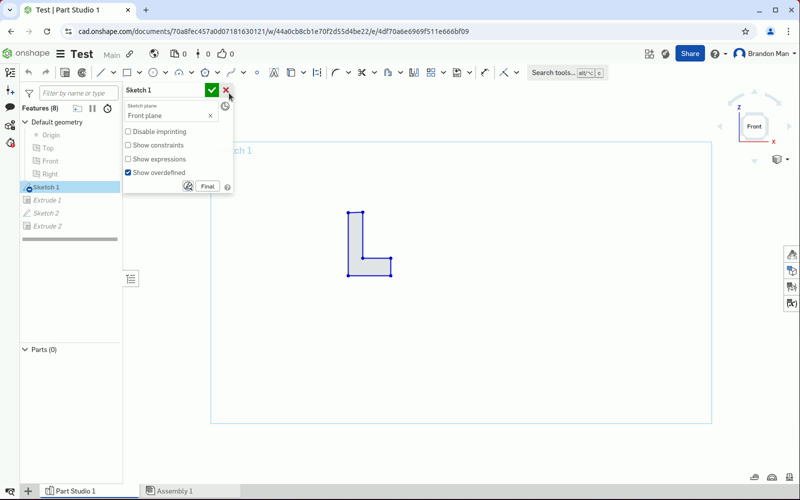
click(229, 92)
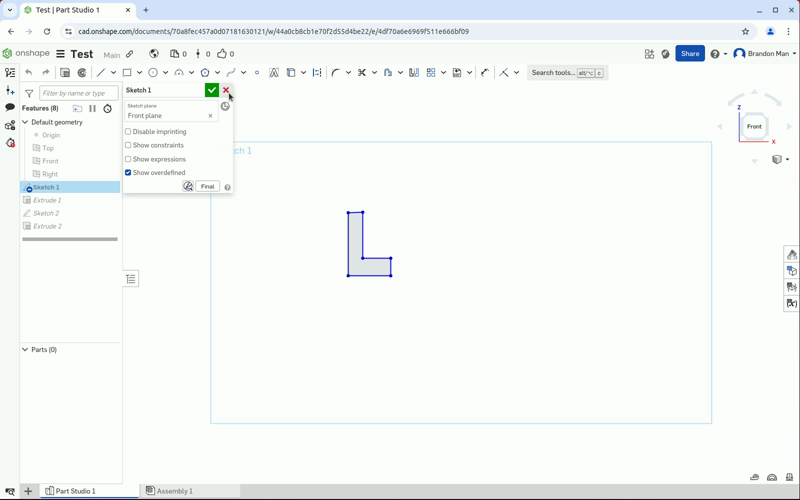
key(shift+s)
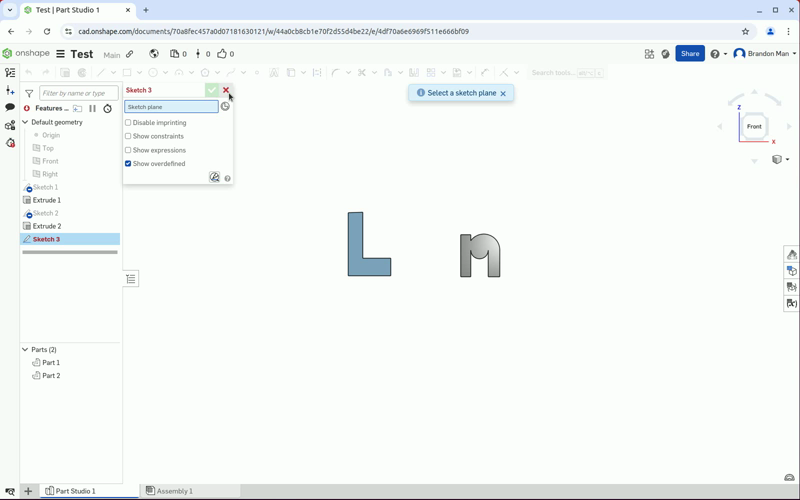
mouse_move(73, 163)
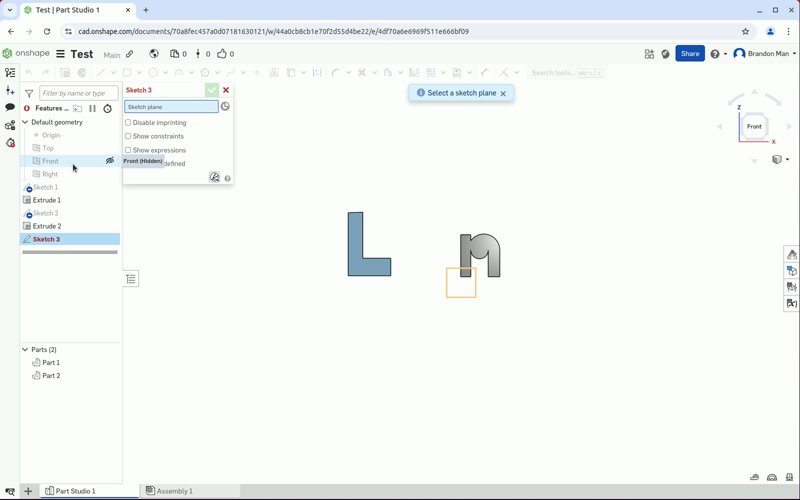
click(73, 163)
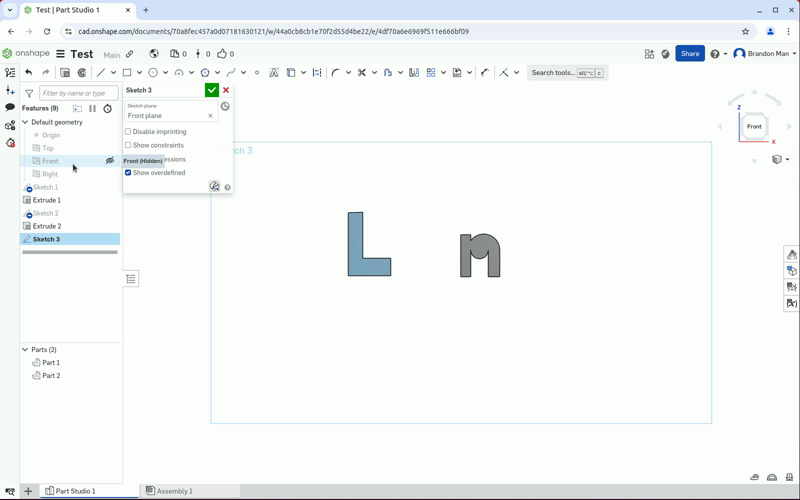
mouse_move(73, 352)
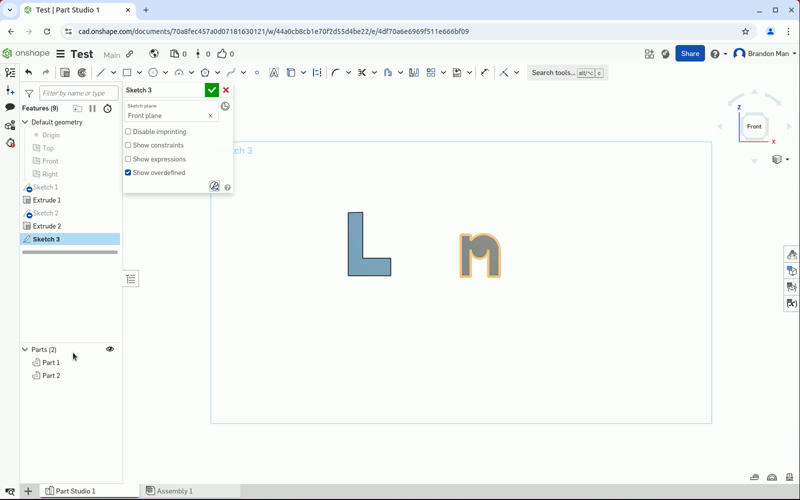
key(y)
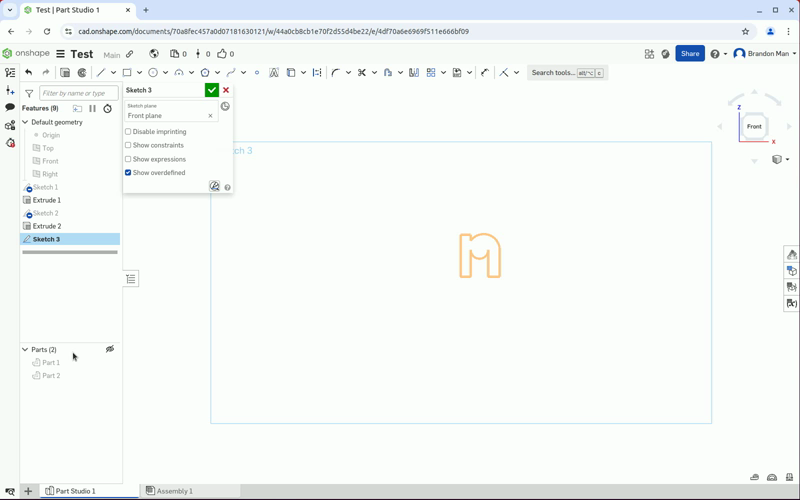
key(a)
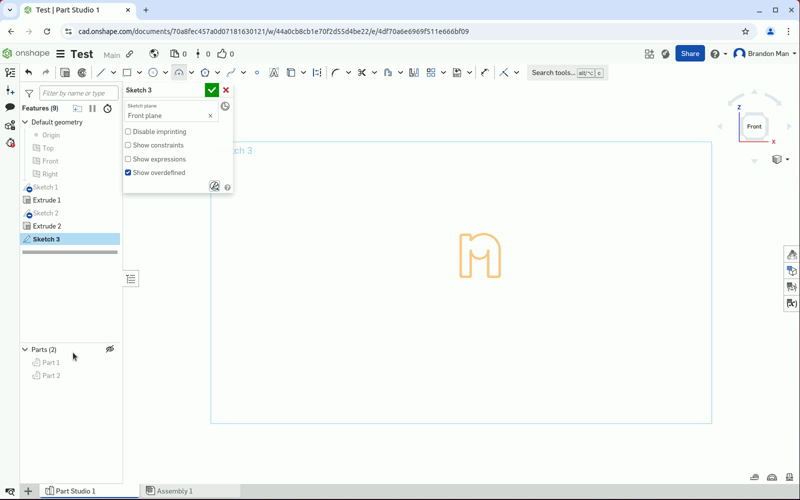
key_down(shift)
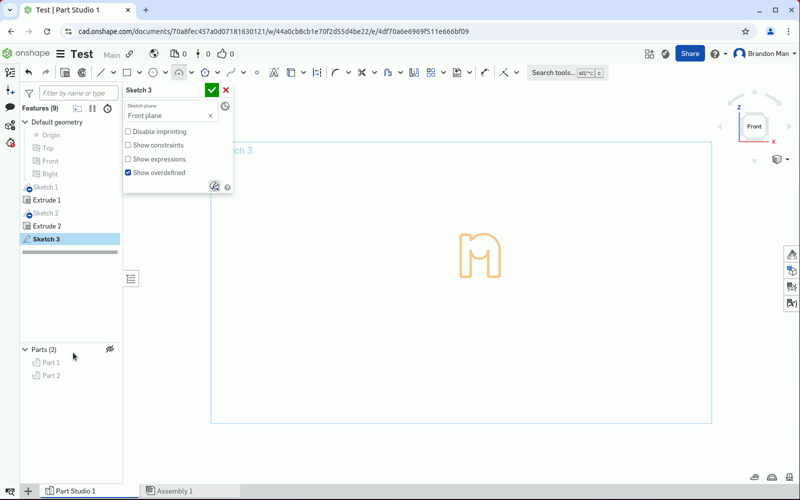
mouse_move(512, 294)
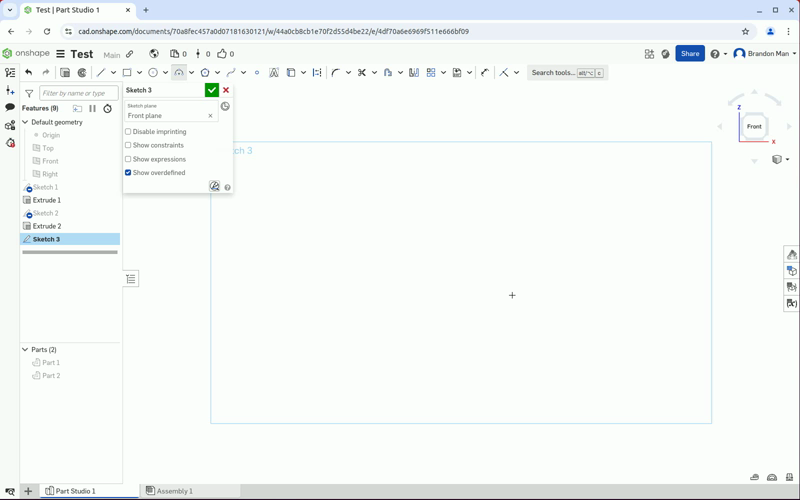
click(512, 294)
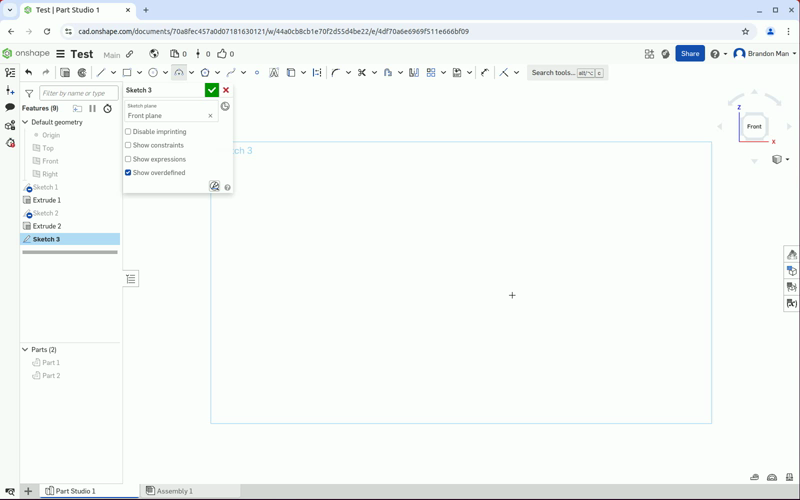
key_up(shift)
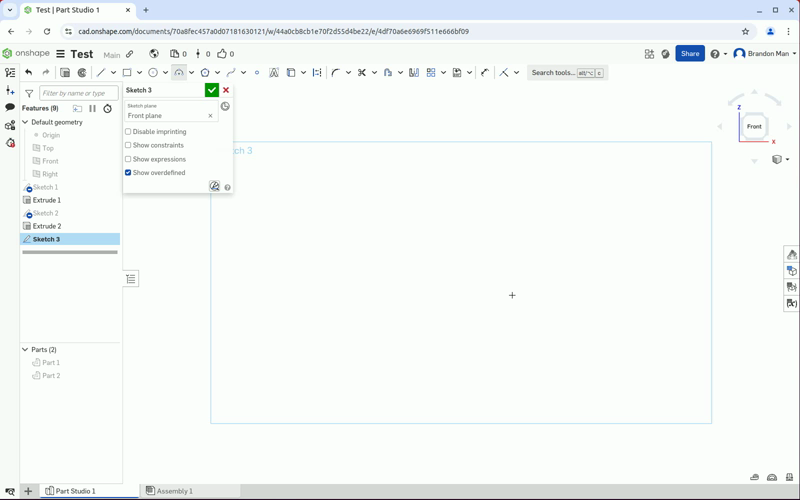
key_down(shift)
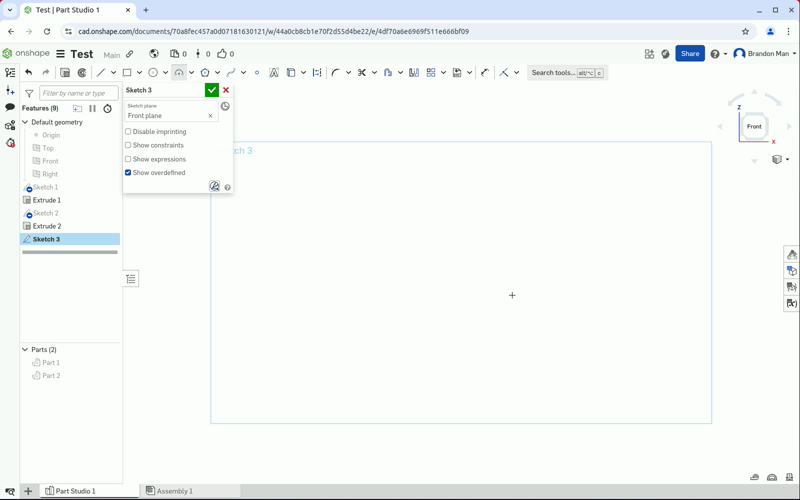
mouse_move(546, 282)
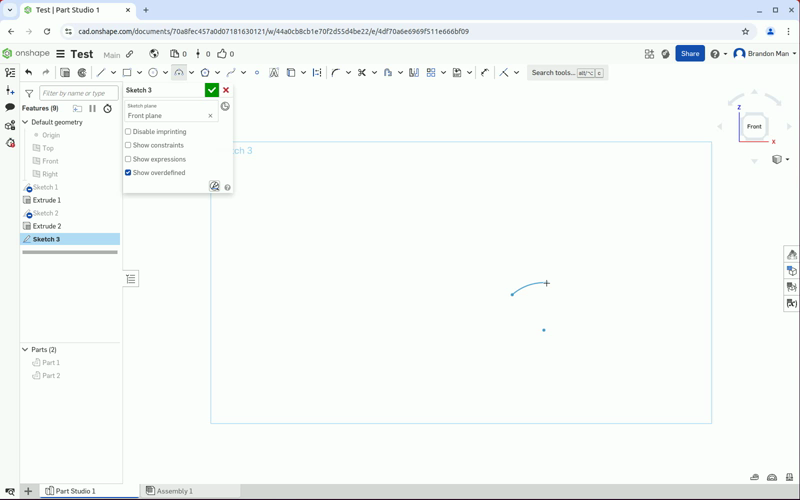
click(546, 282)
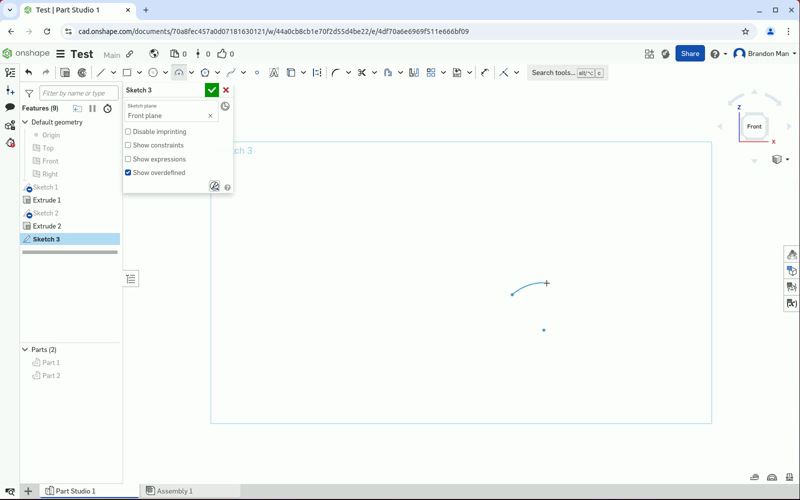
mouse_move(532, 296)
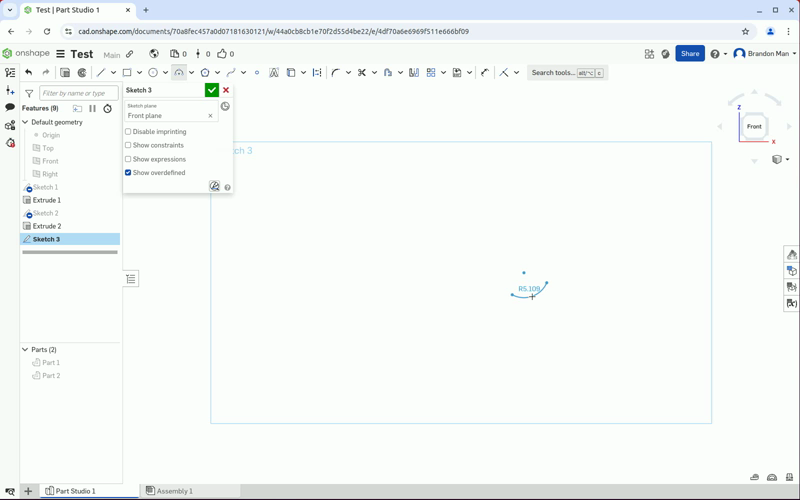
click(532, 296)
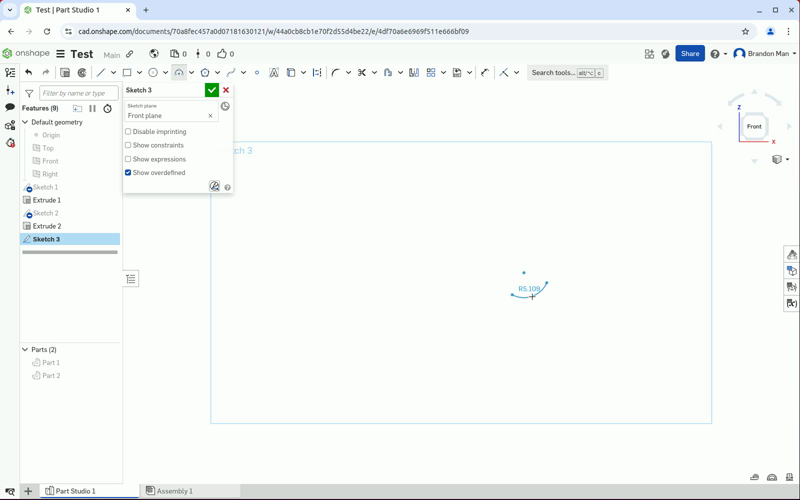
key_up(shift)
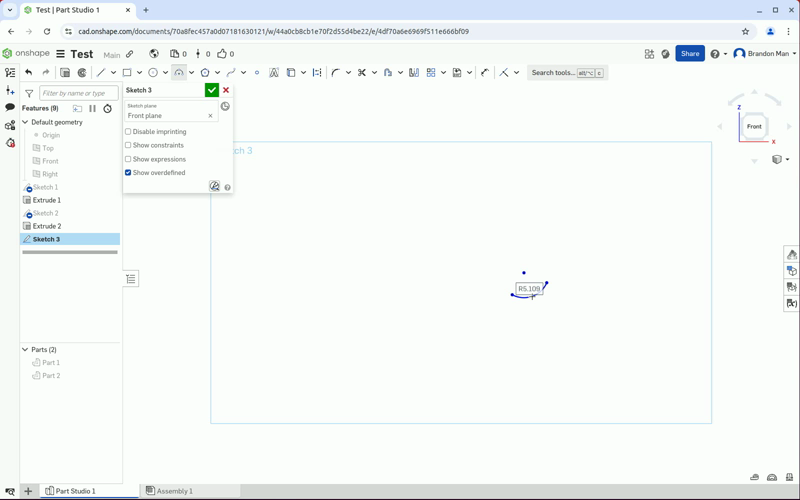
key(esc)
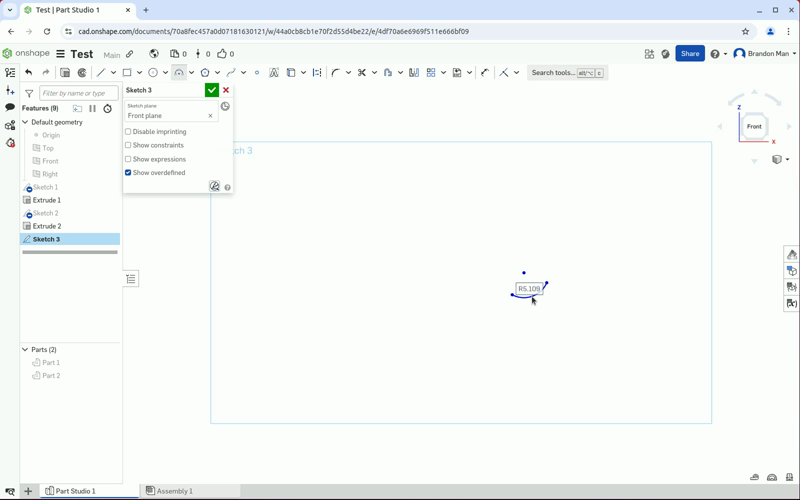
key(l)
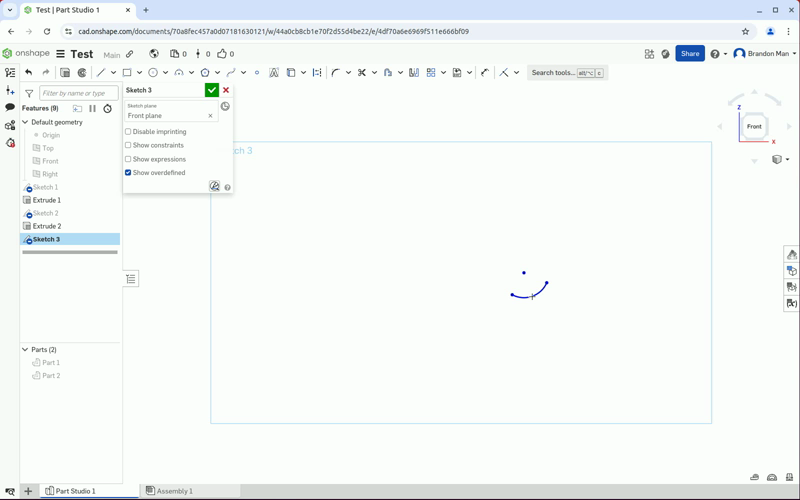
mouse_move(546, 282)
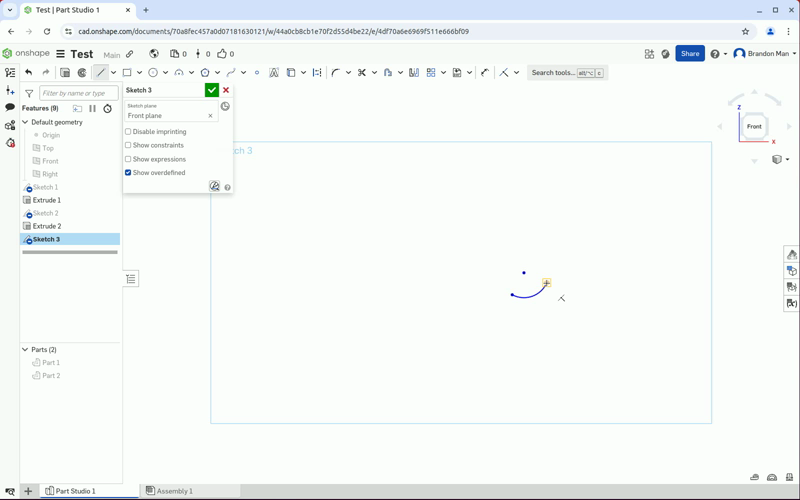
click(546, 282)
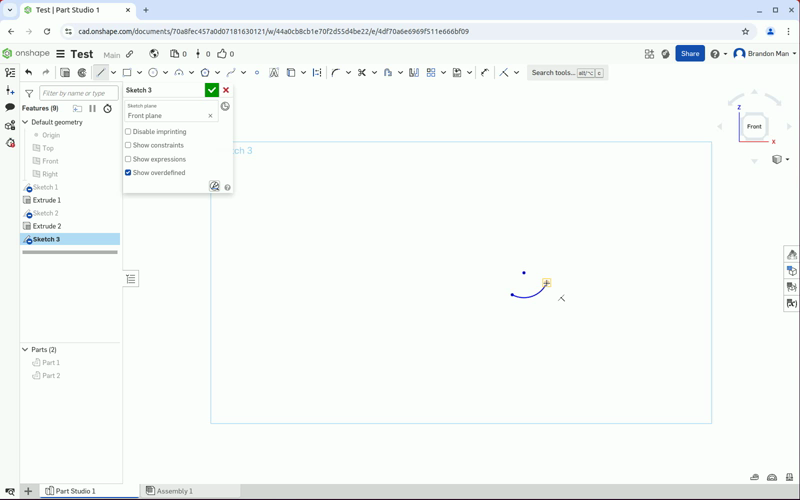
key_down(shift)
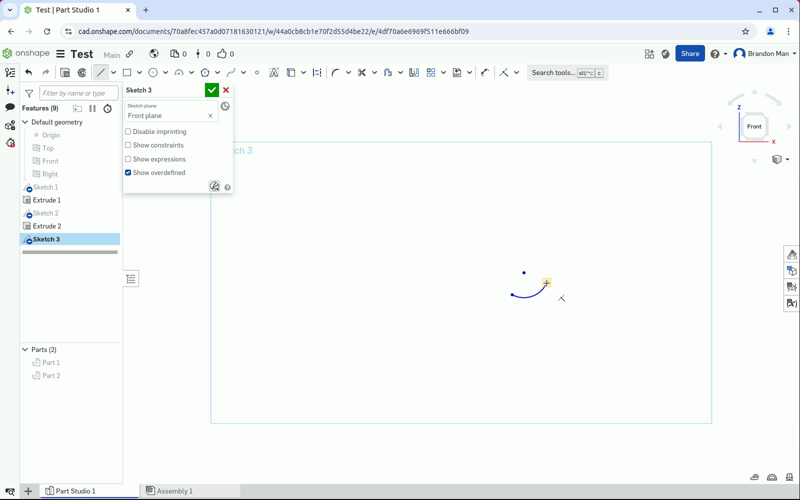
mouse_move(576, 282)
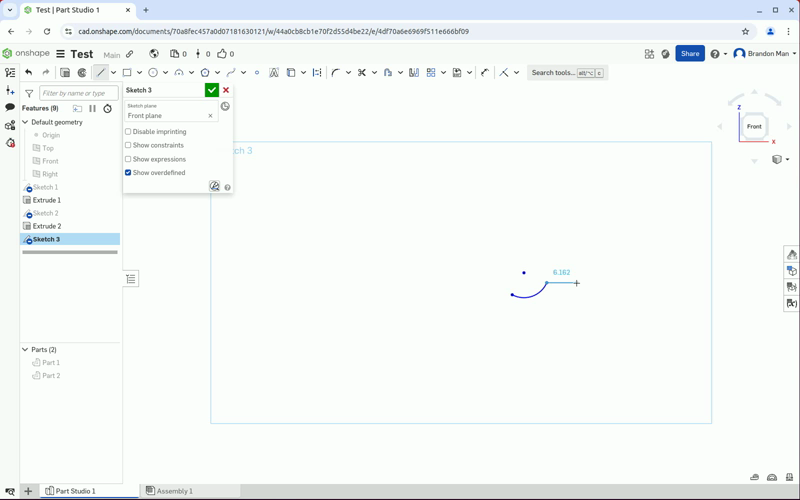
mouse_move(546, 235)
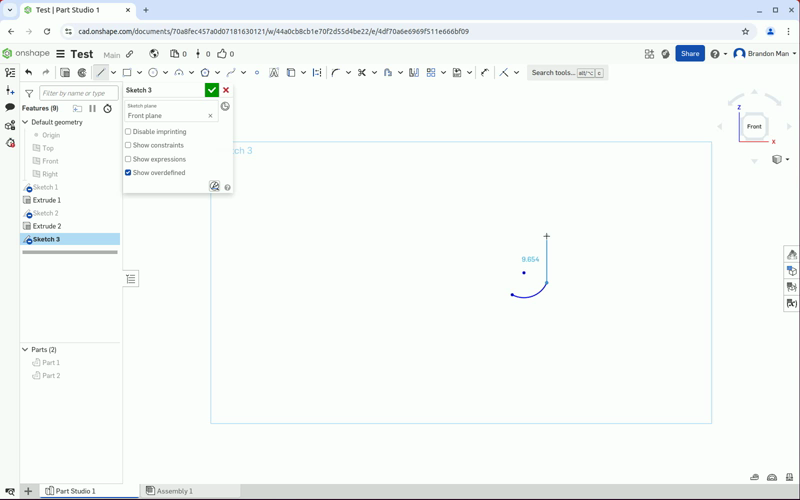
click(546, 235)
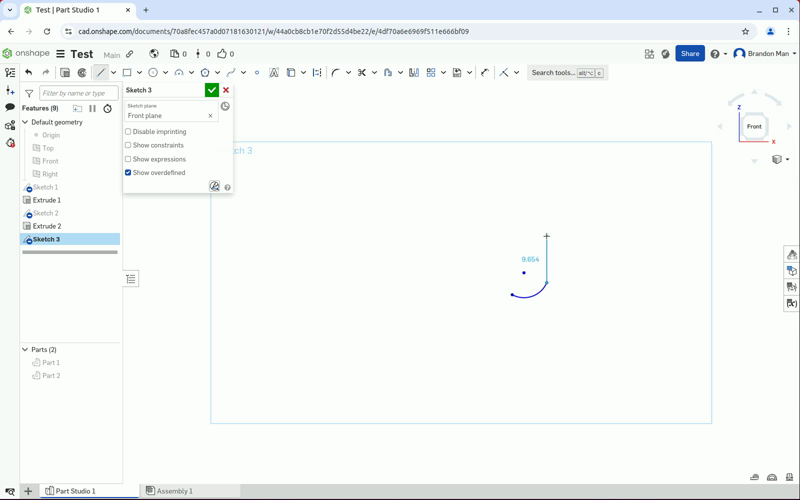
key_up(shift)
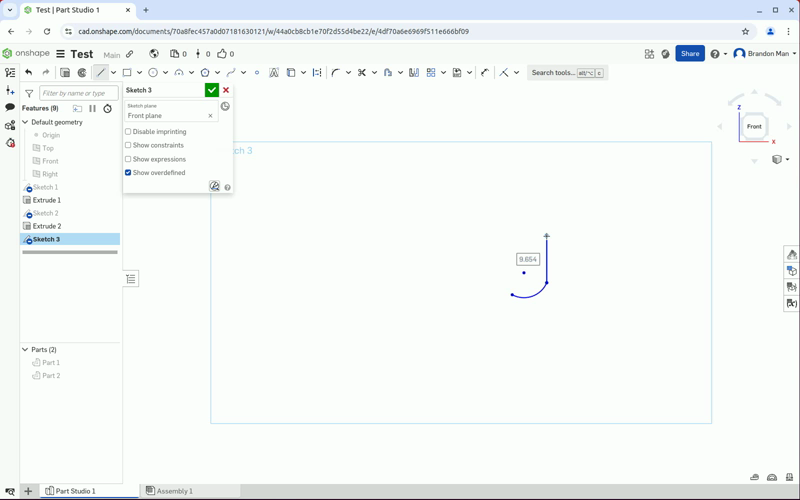
key_down(shift)
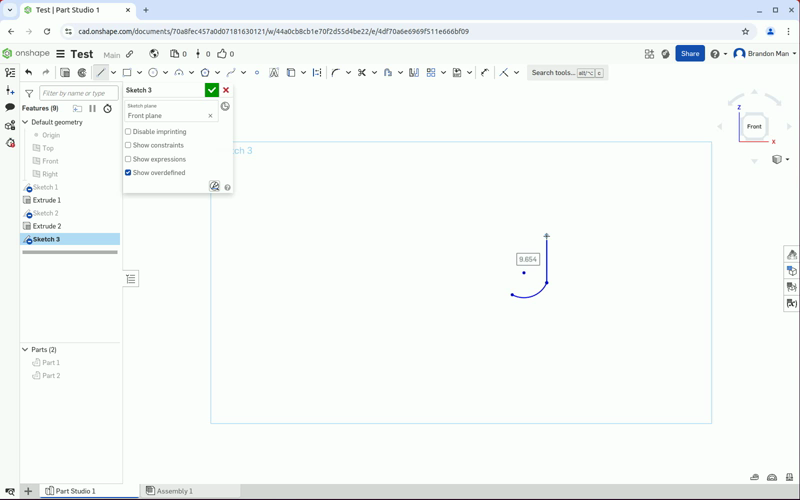
mouse_move(576, 235)
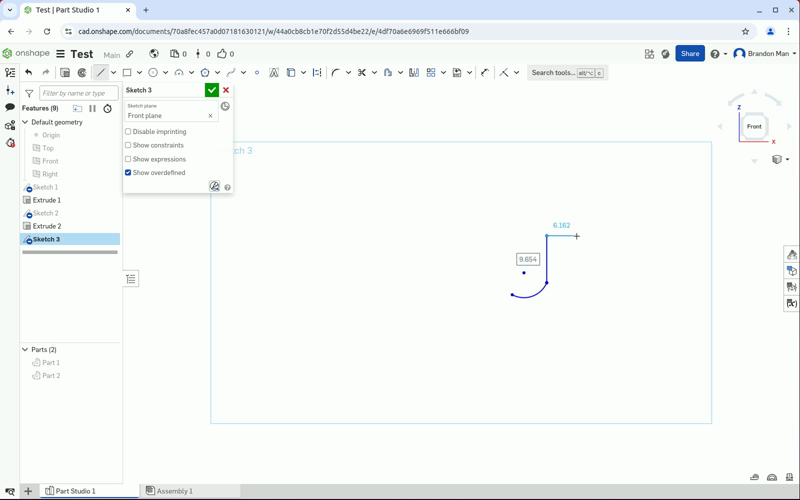
mouse_move(537, 235)
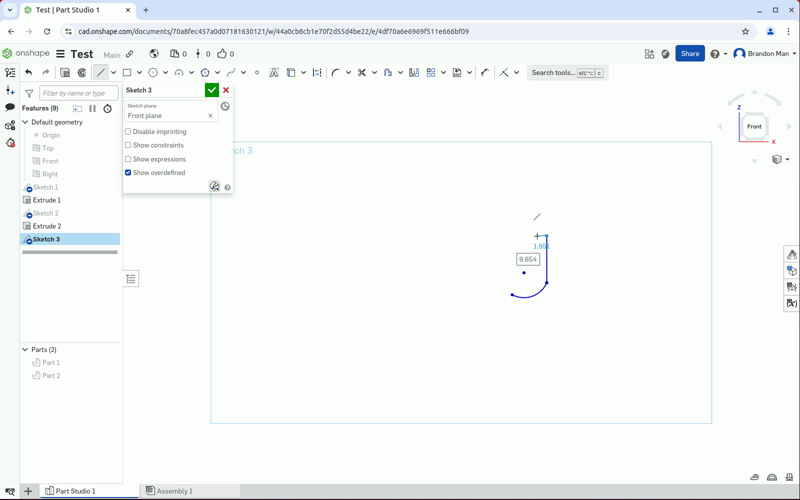
click(537, 235)
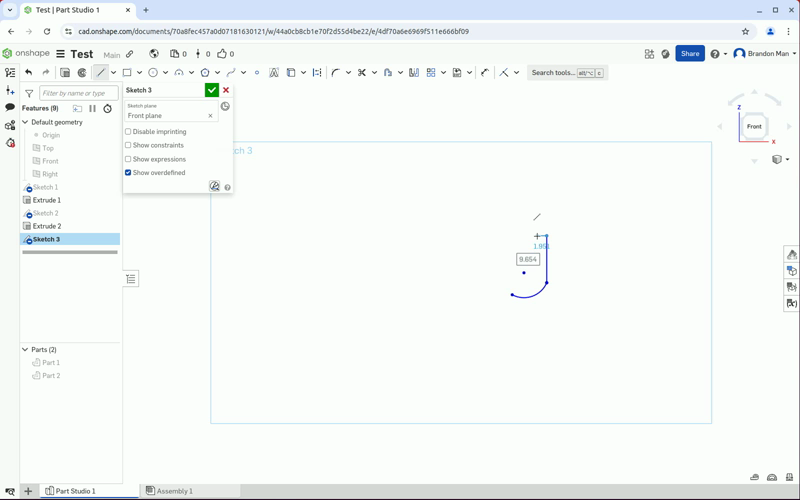
key_up(shift)
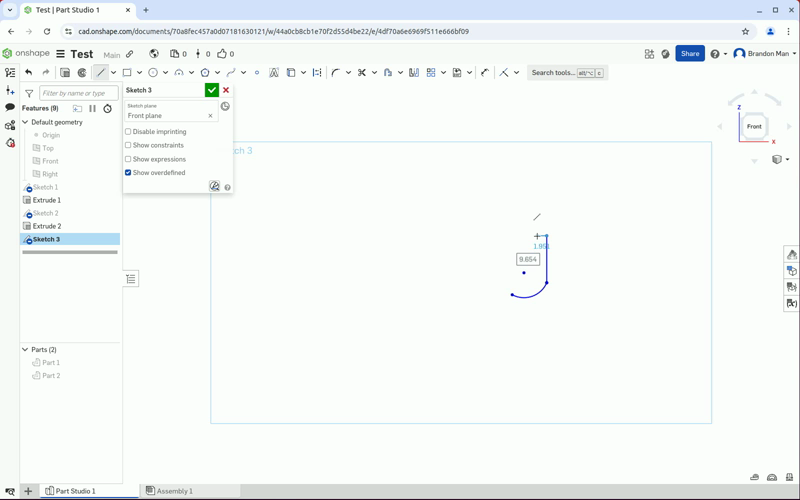
key_down(shift)
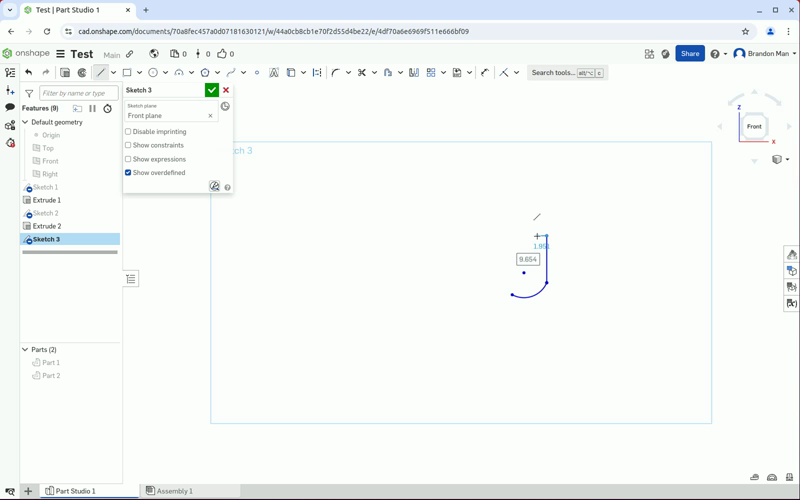
mouse_move(567, 235)
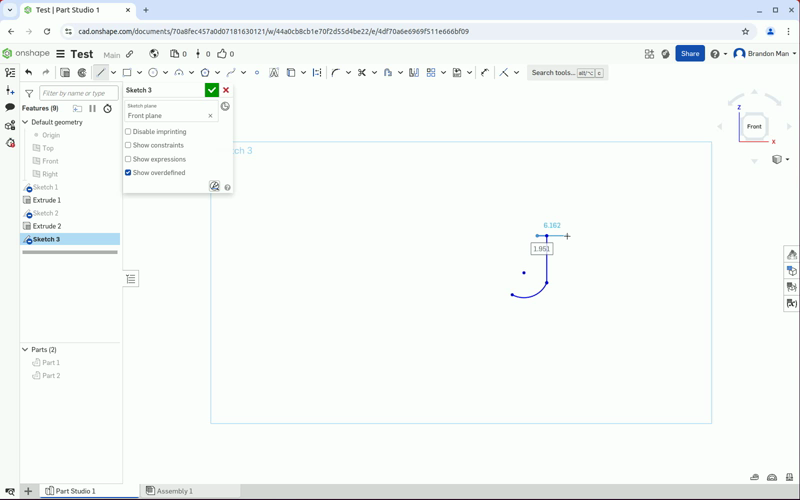
mouse_move(537, 256)
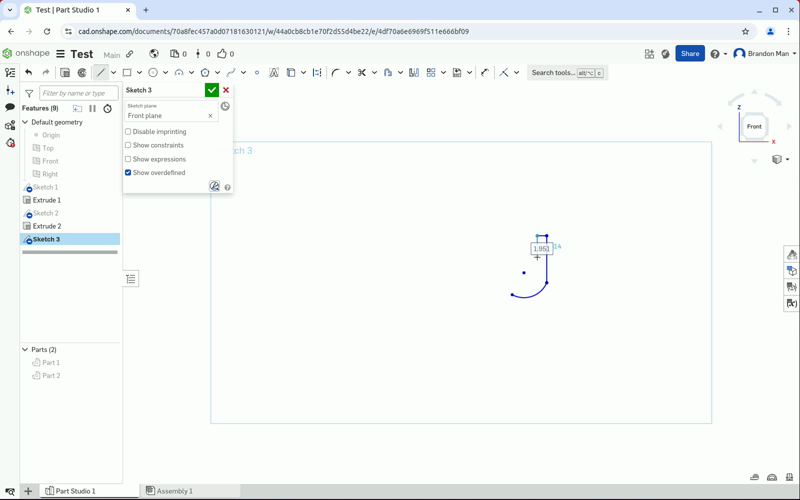
click(537, 256)
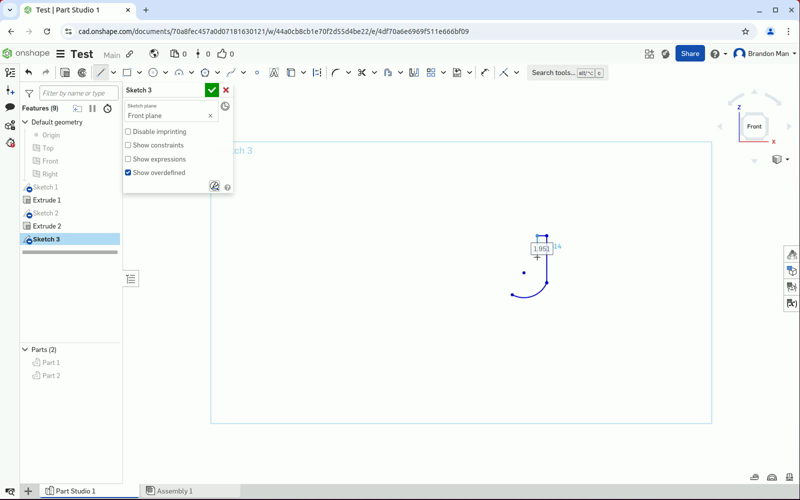
key_up(shift)
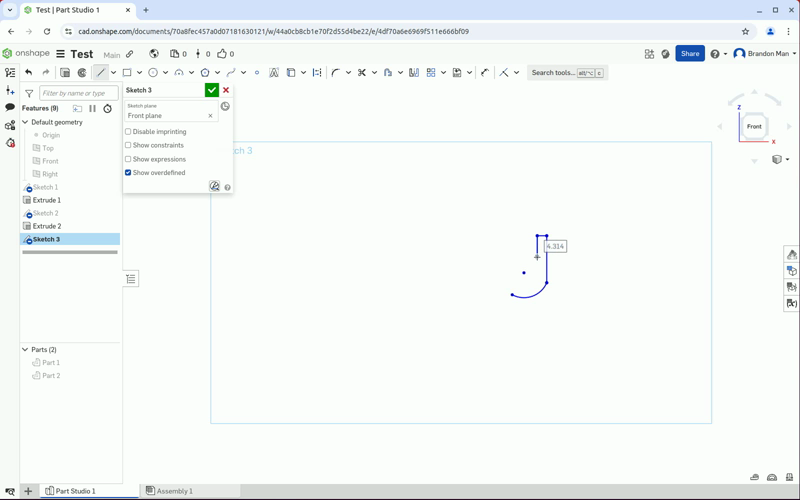
key(esc)
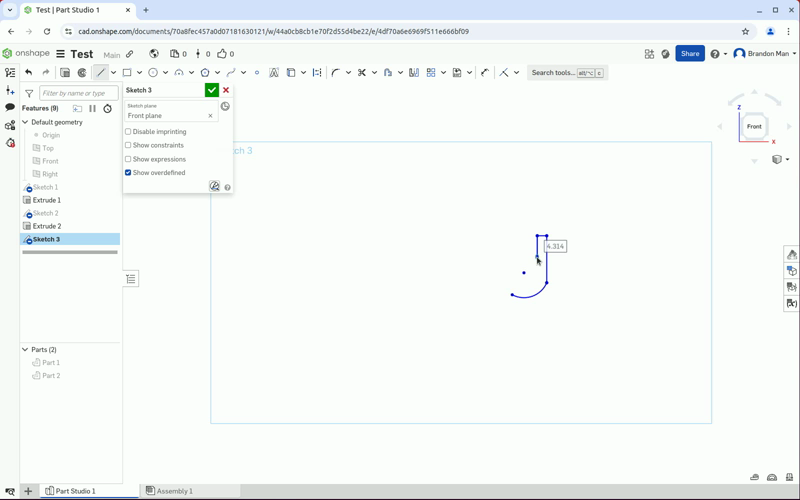
key(a)
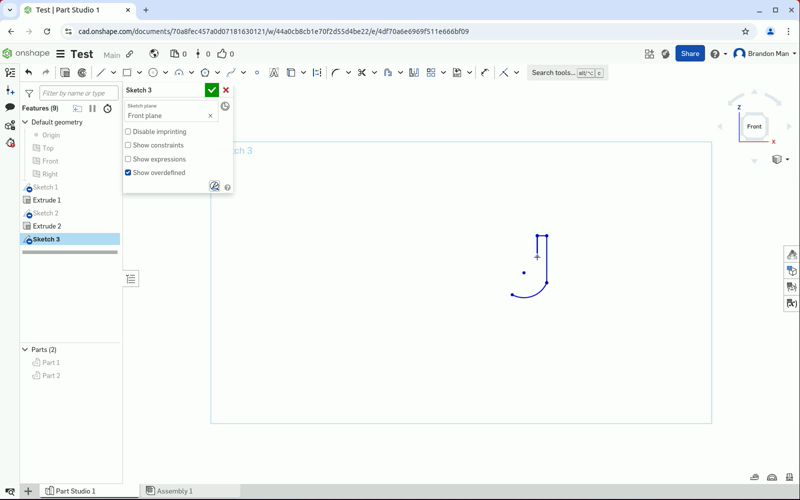
mouse_move(537, 256)
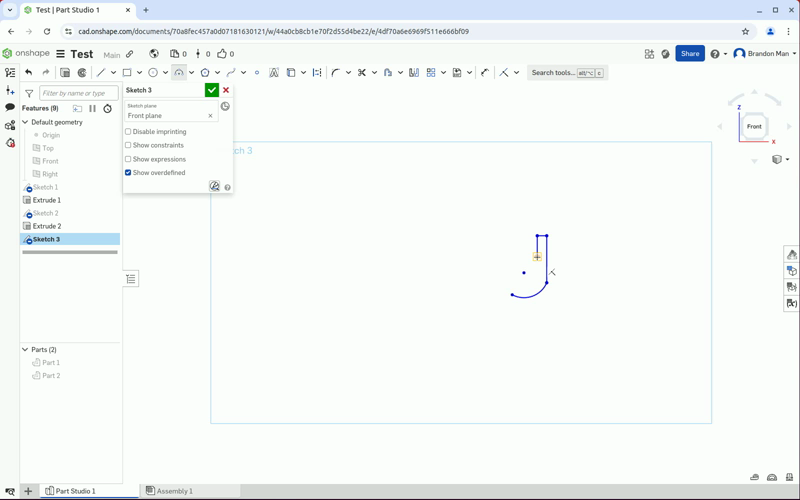
click(537, 256)
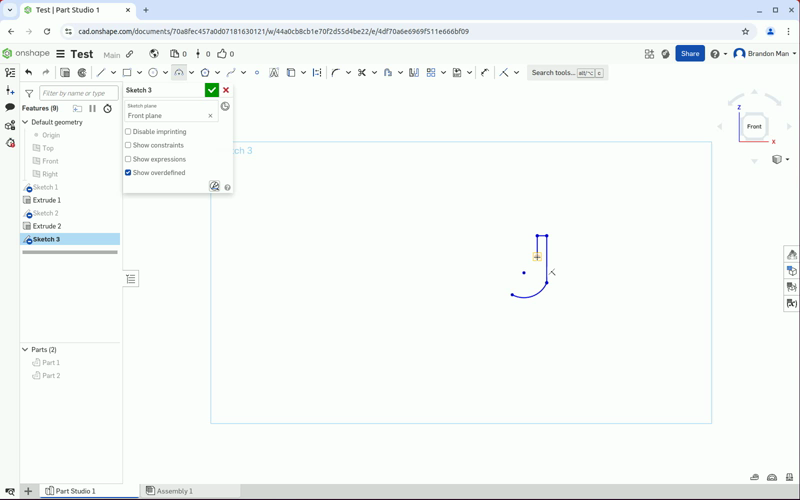
key_down(shift)
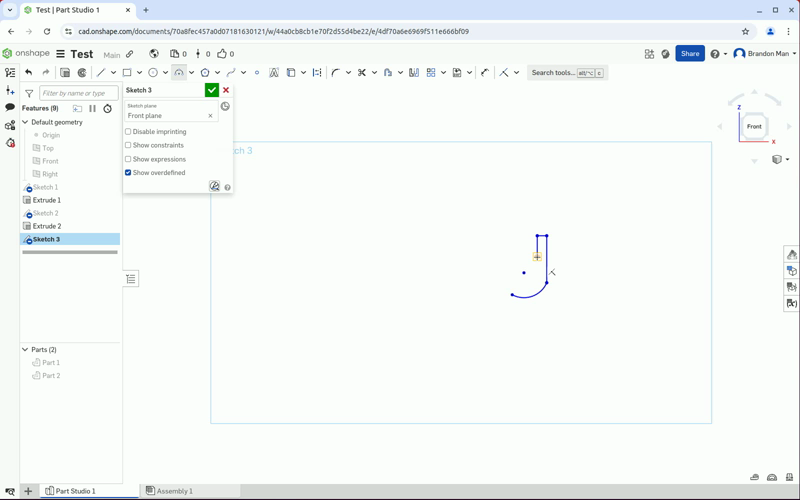
mouse_move(520, 256)
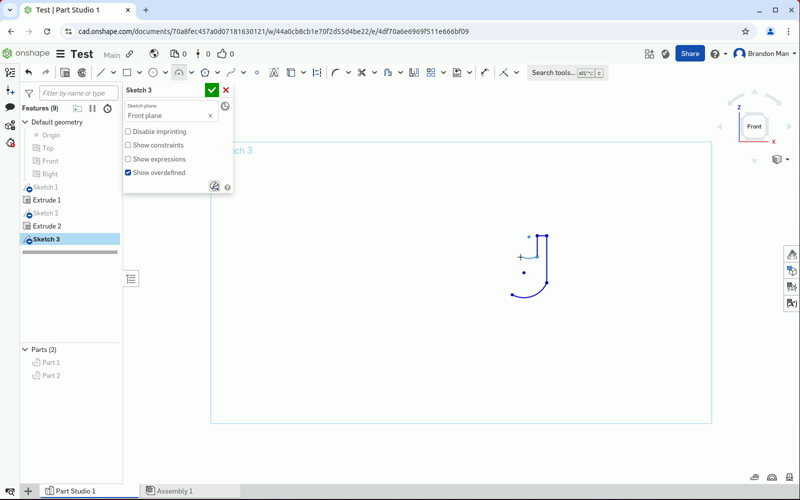
click(520, 256)
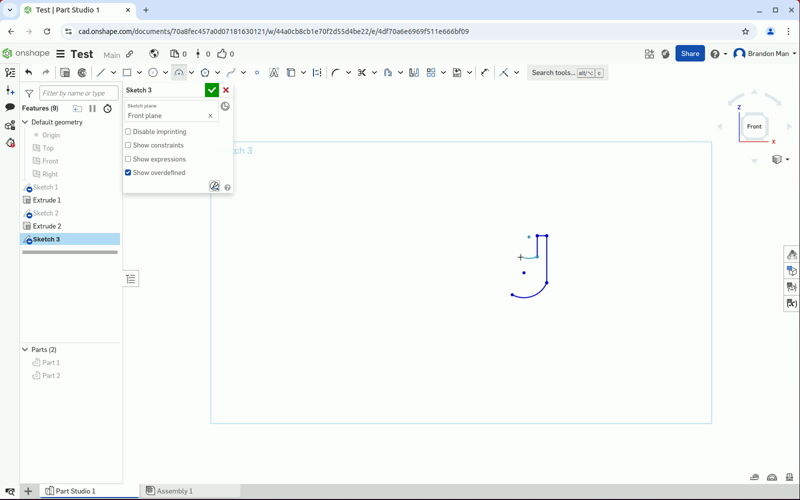
mouse_move(528, 264)
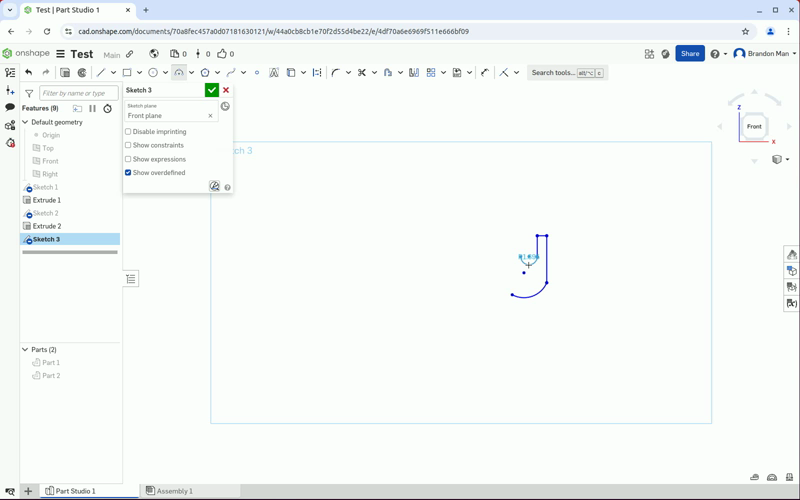
click(528, 264)
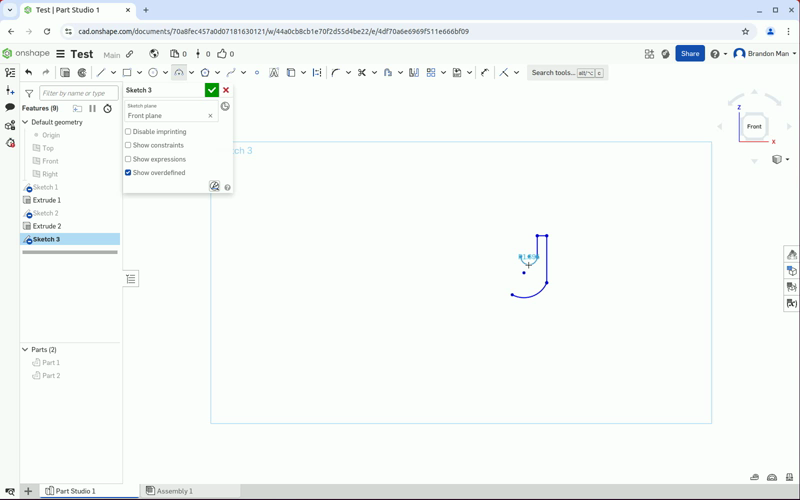
key_up(shift)
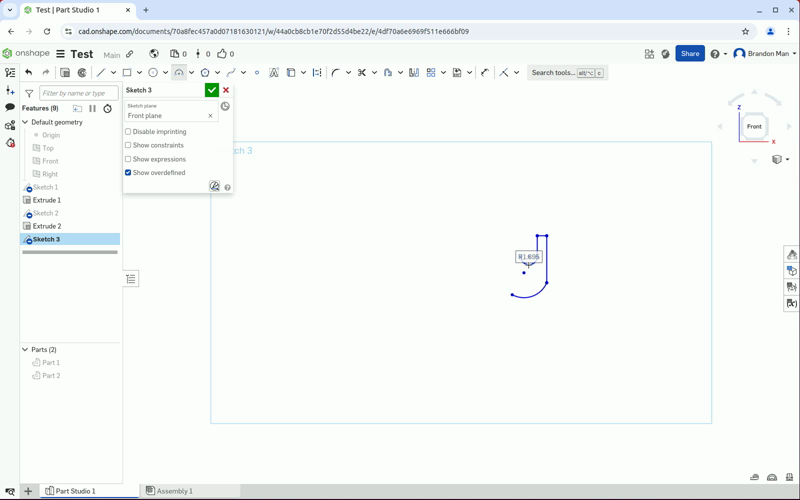
key(esc)
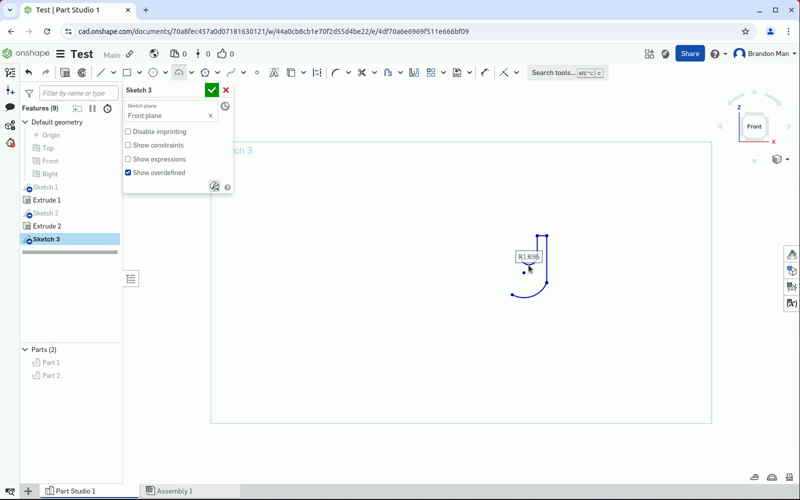
key(l)
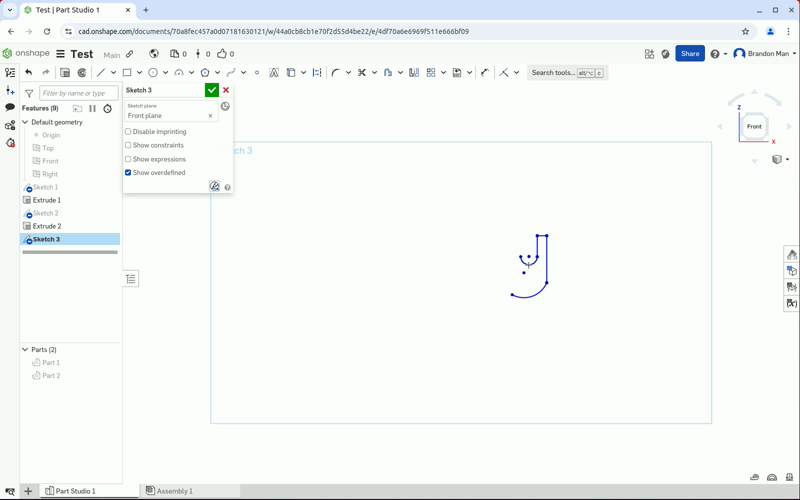
mouse_move(520, 256)
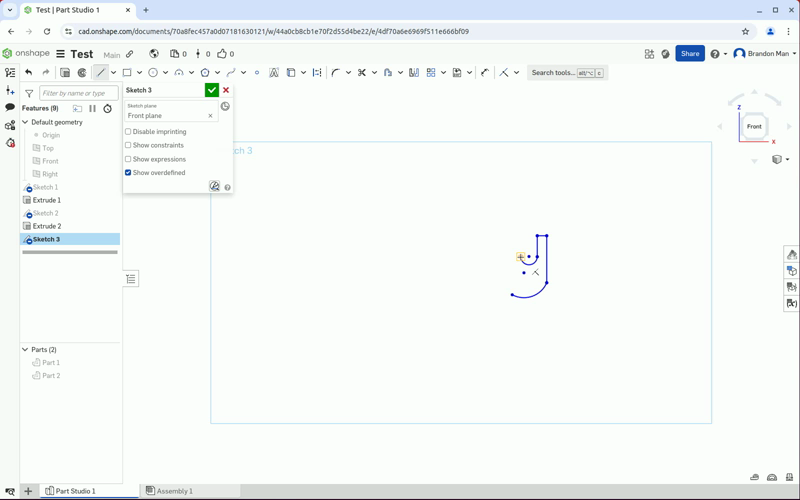
click(520, 256)
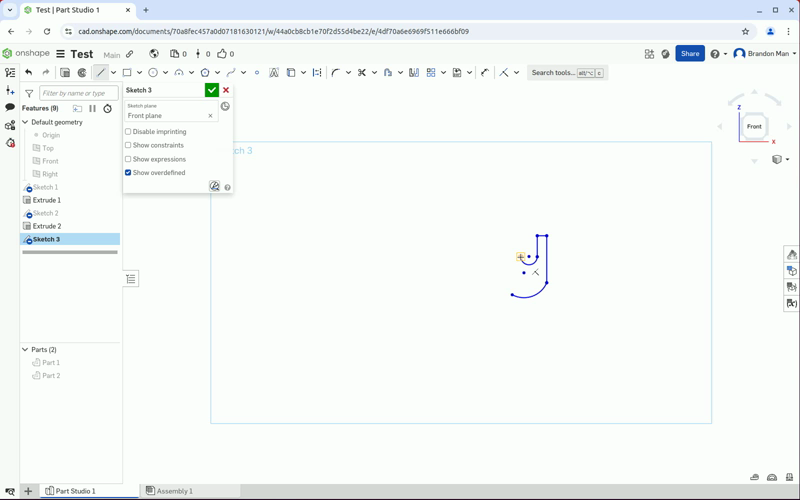
key_down(shift)
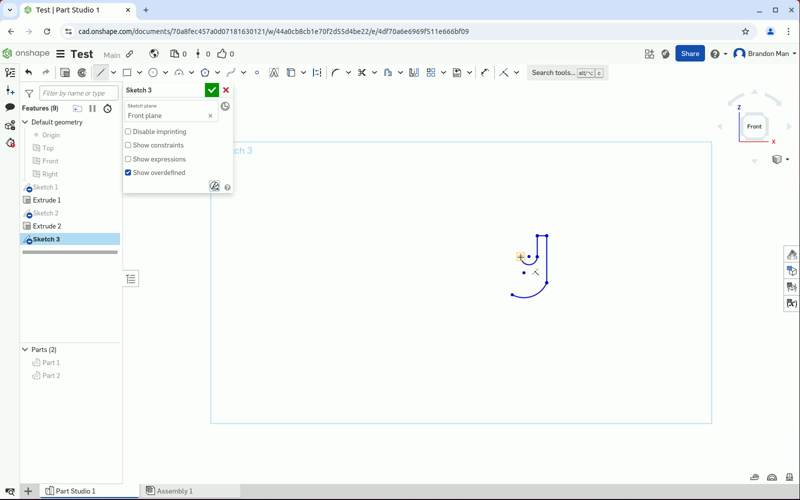
mouse_move(550, 256)
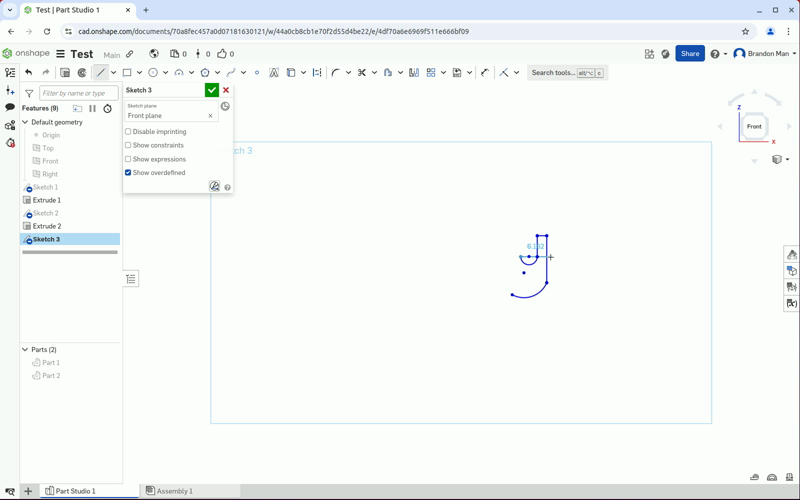
mouse_move(520, 235)
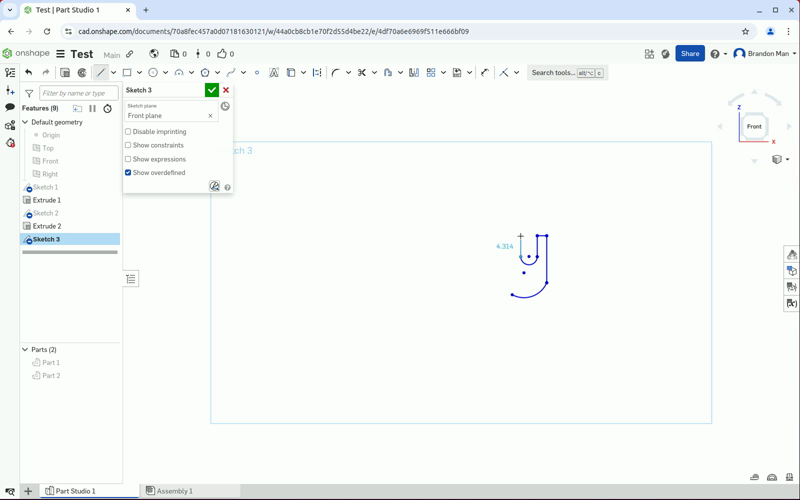
click(520, 235)
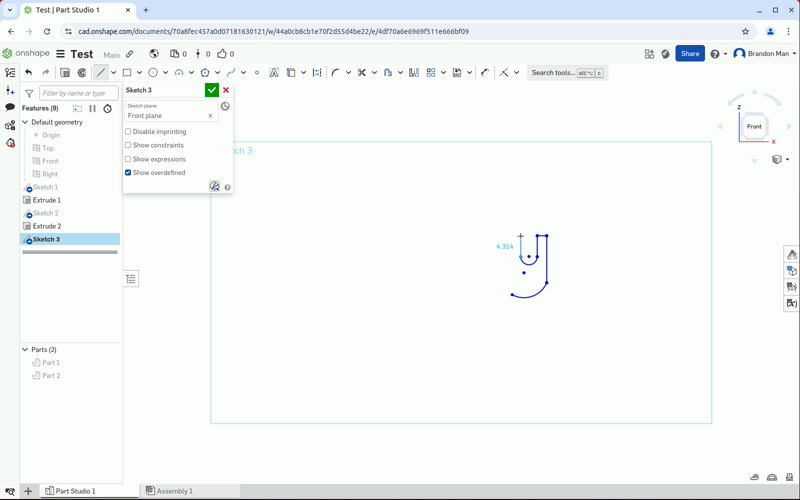
key_up(shift)
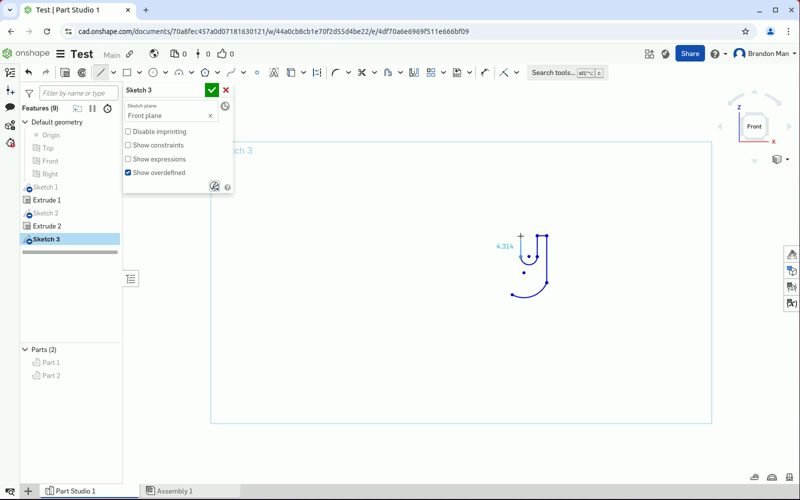
key_down(shift)
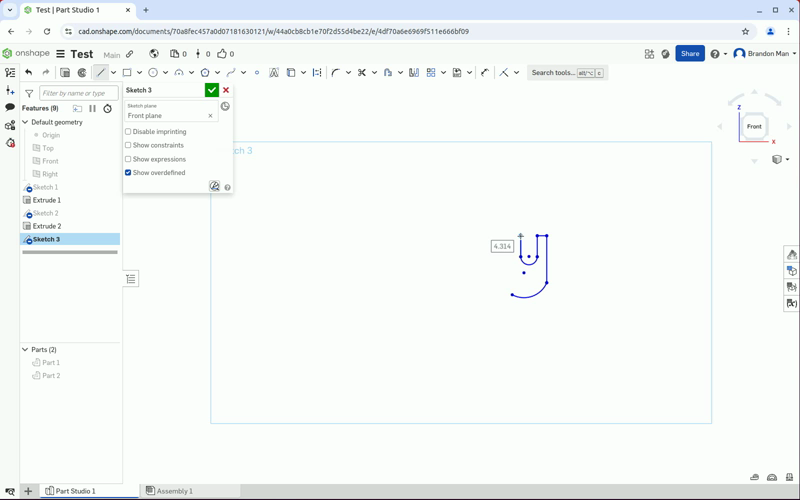
mouse_move(550, 235)
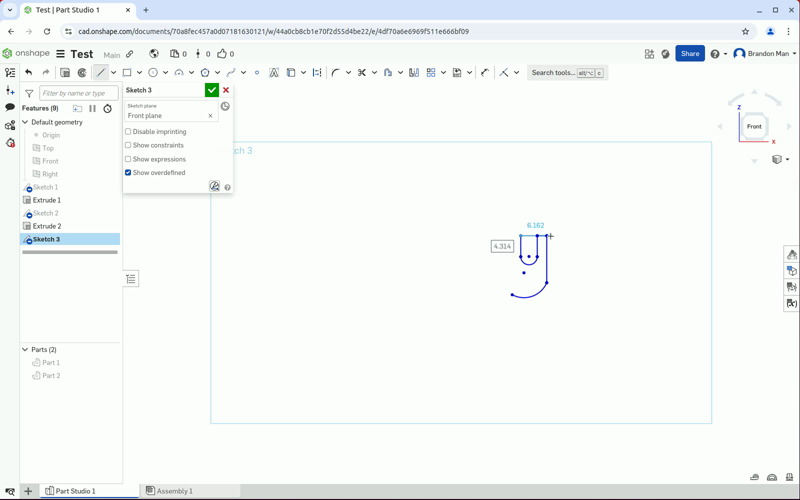
mouse_move(512, 235)
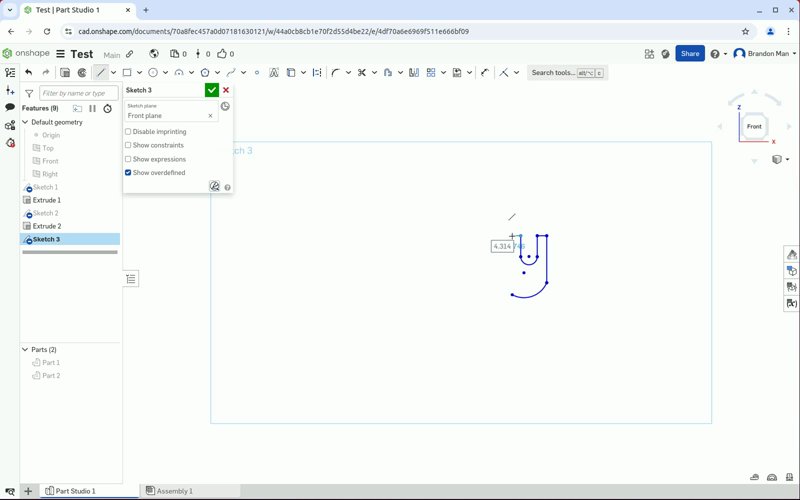
click(512, 235)
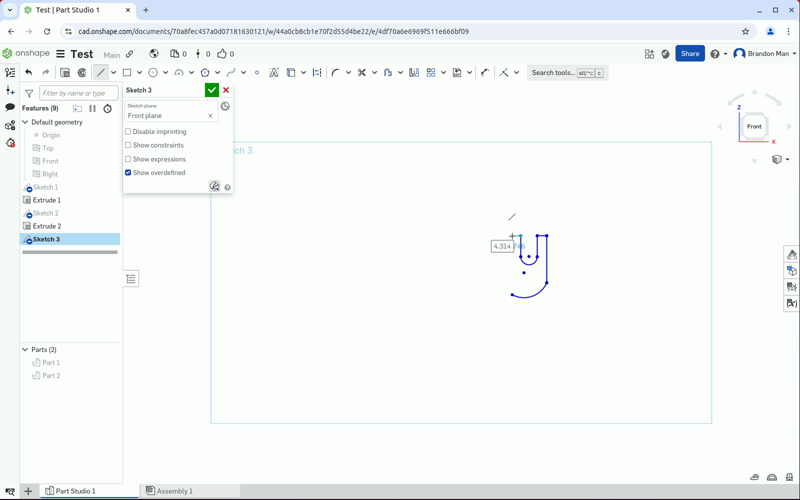
key_up(shift)
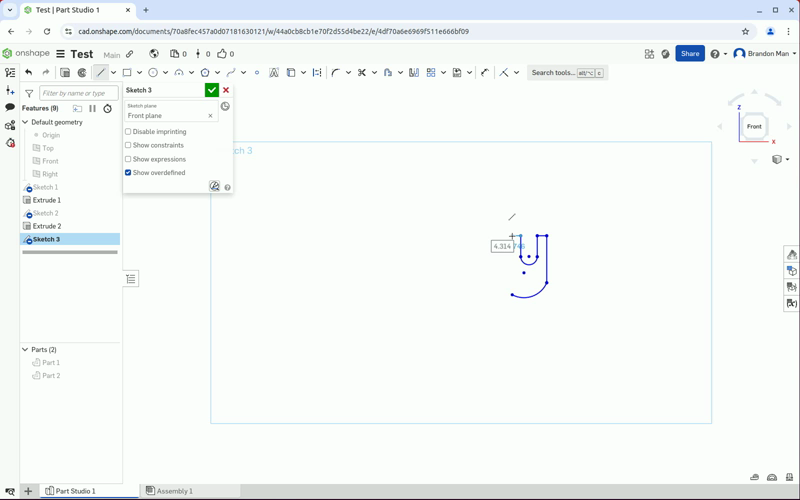
key_down(shift)
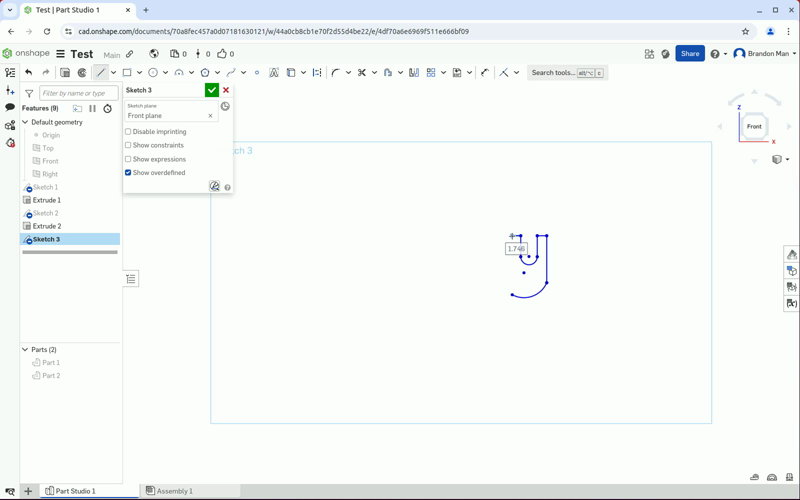
mouse_move(542, 235)
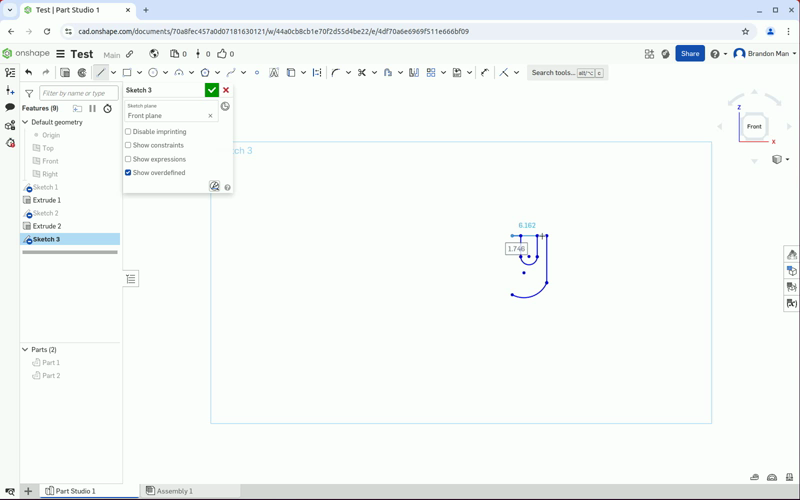
mouse_move(512, 261)
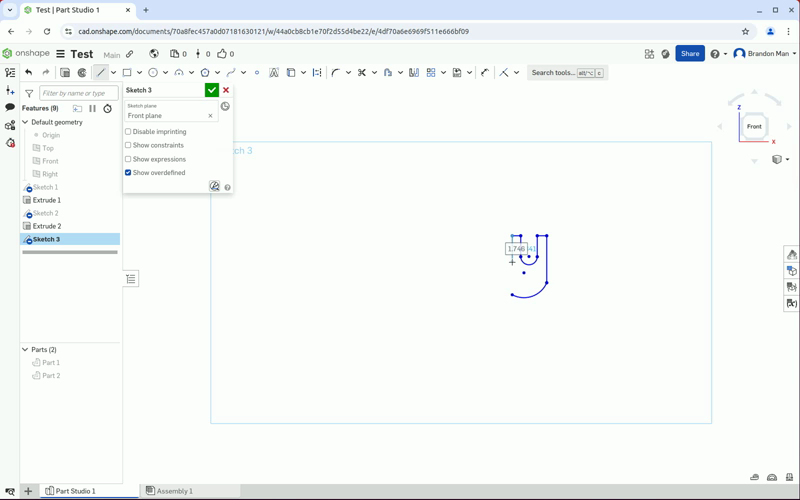
click(512, 261)
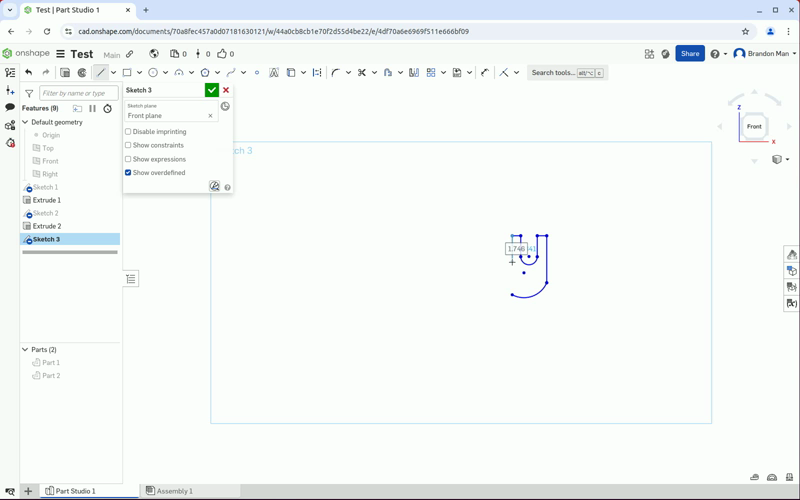
key_up(shift)
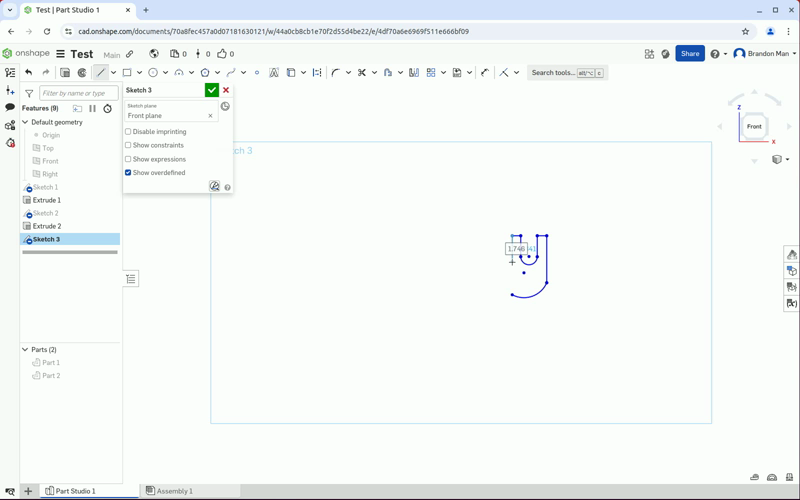
key(esc)
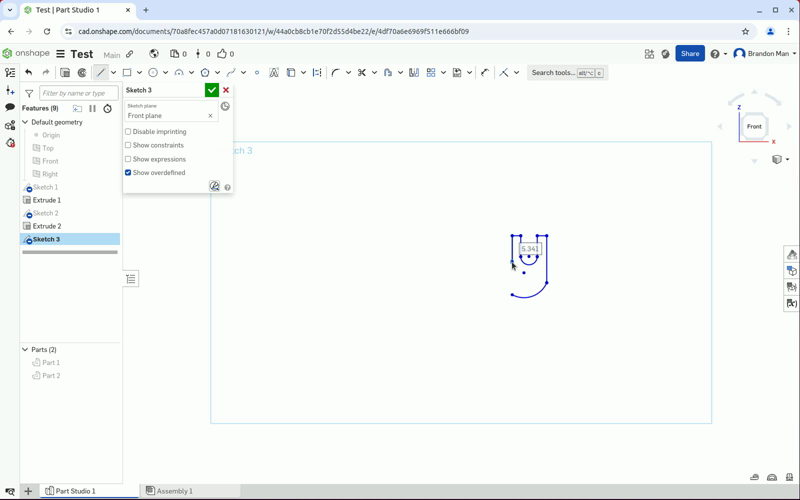
key(a)
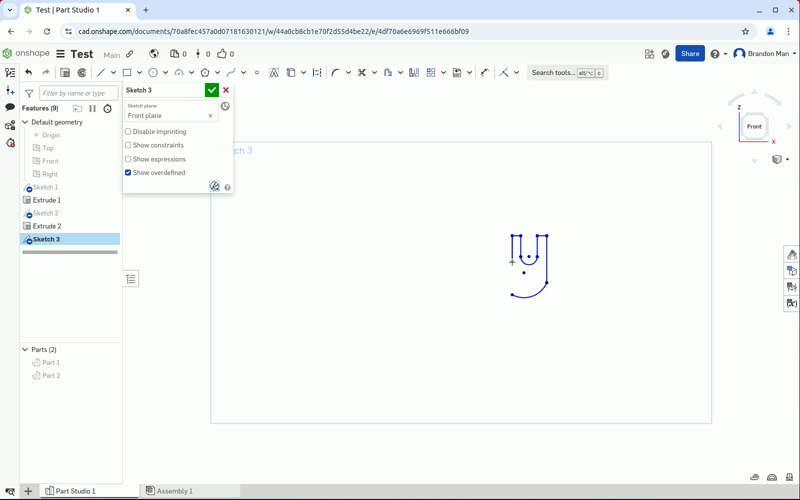
mouse_move(512, 261)
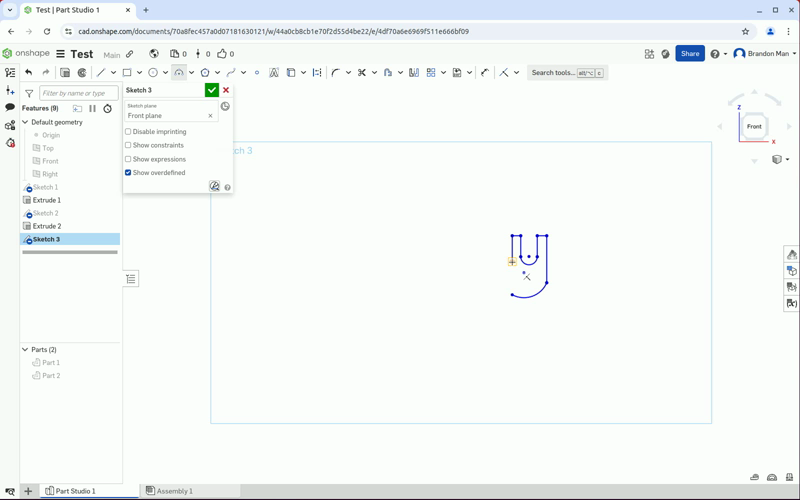
click(512, 261)
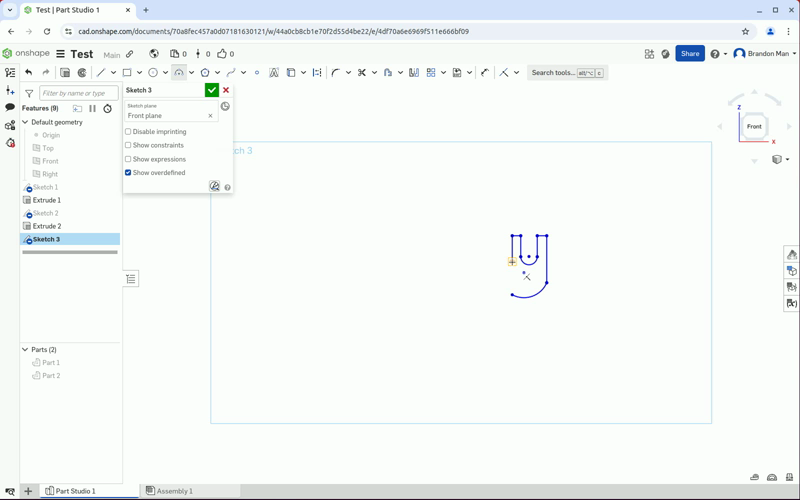
key_down(shift)
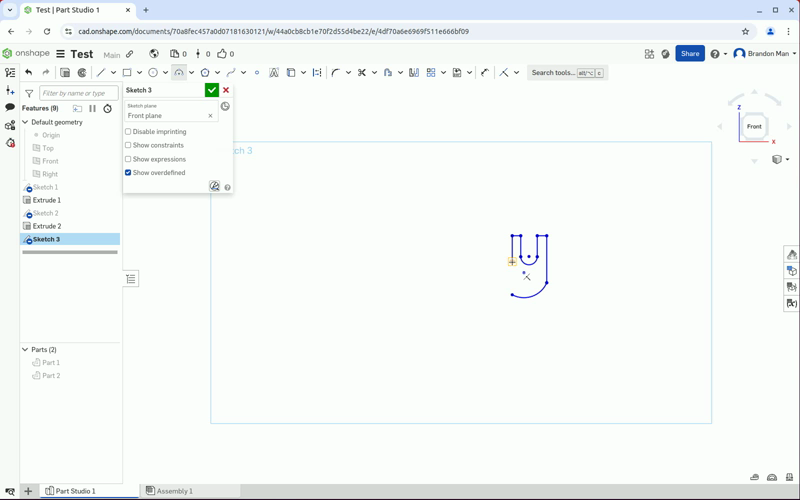
mouse_move(537, 270)
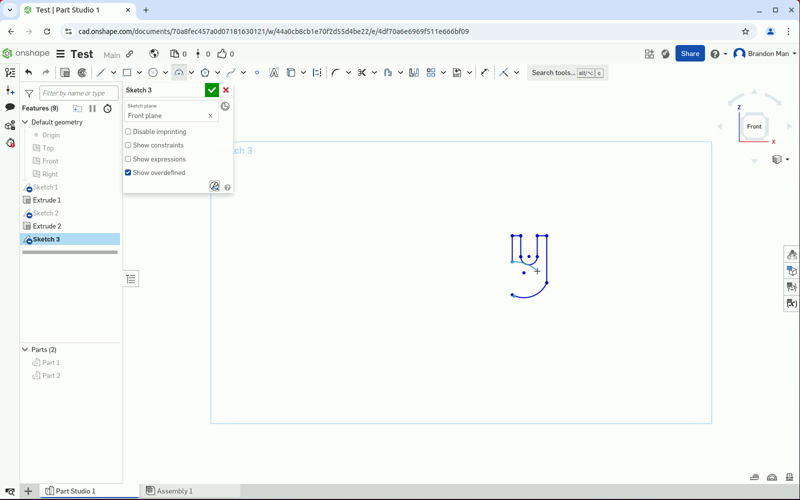
click(537, 270)
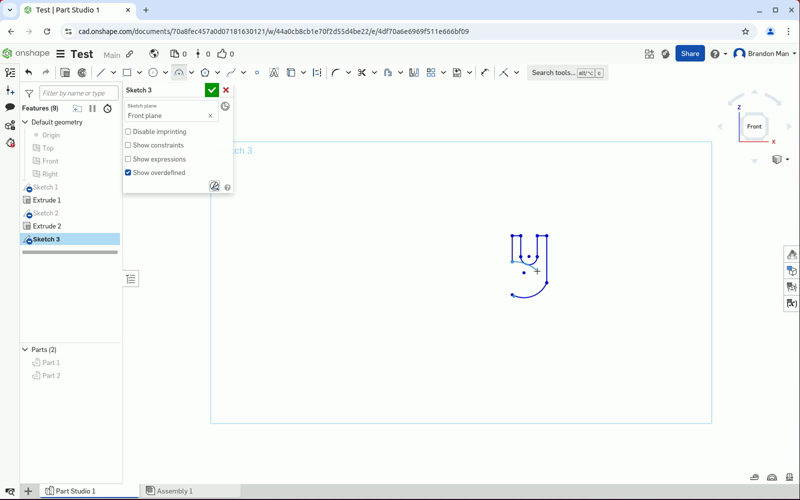
mouse_move(521, 274)
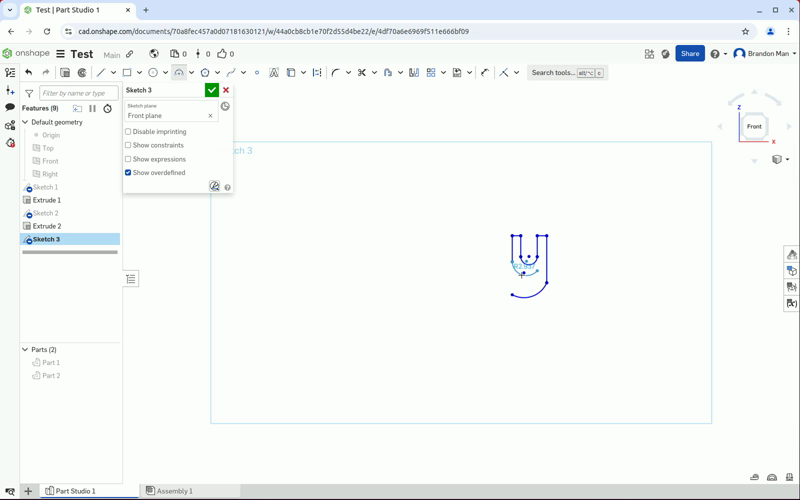
scroll(6)
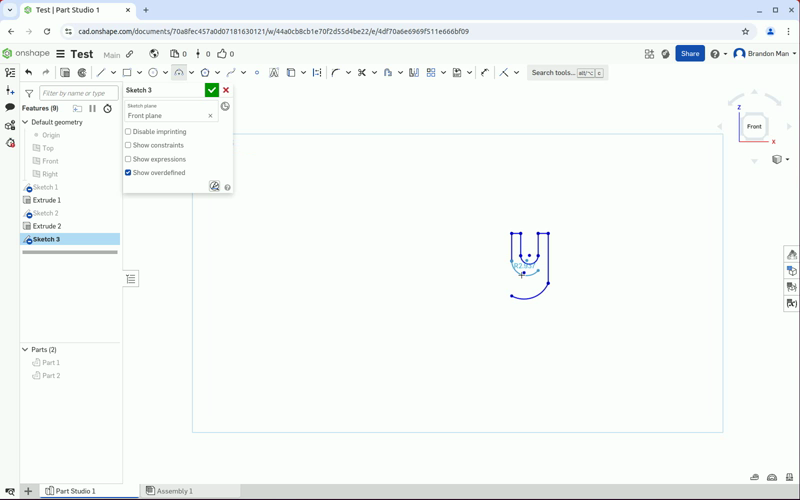
scroll(6)
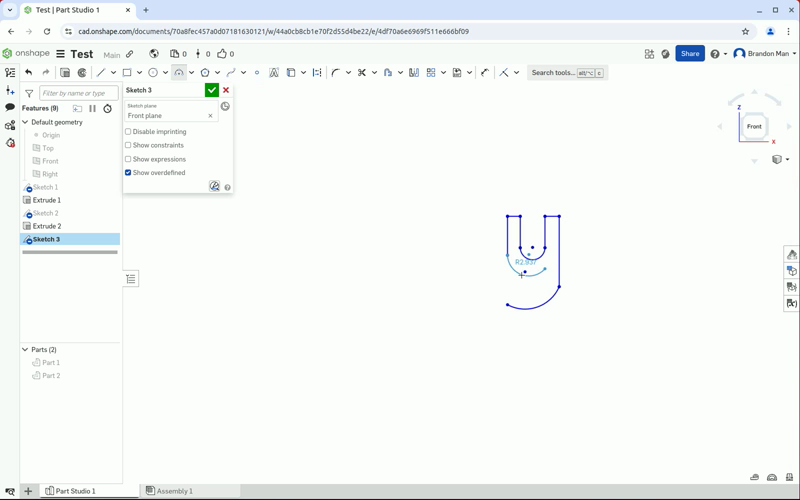
scroll(6)
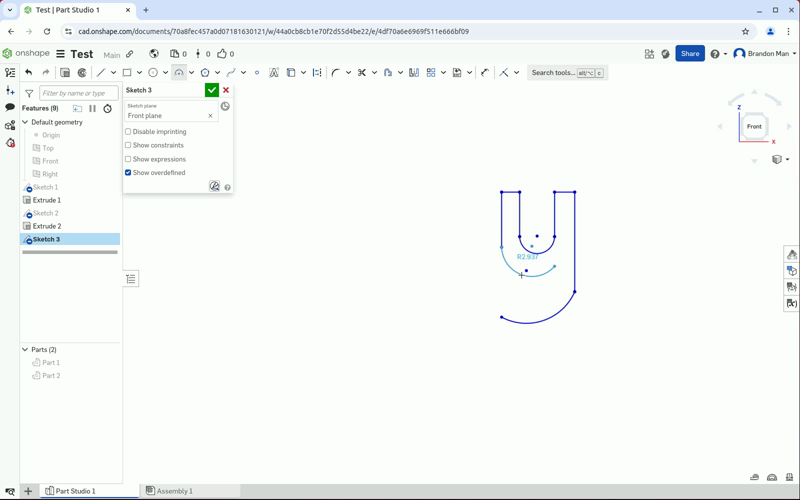
scroll(6)
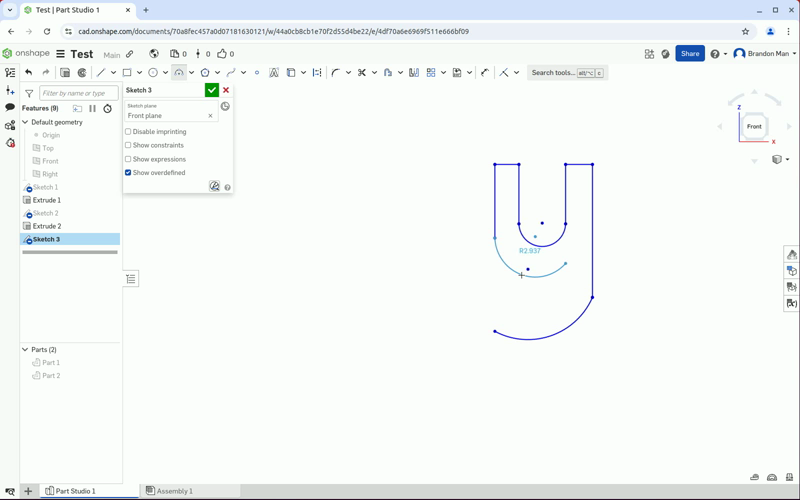
scroll(6)
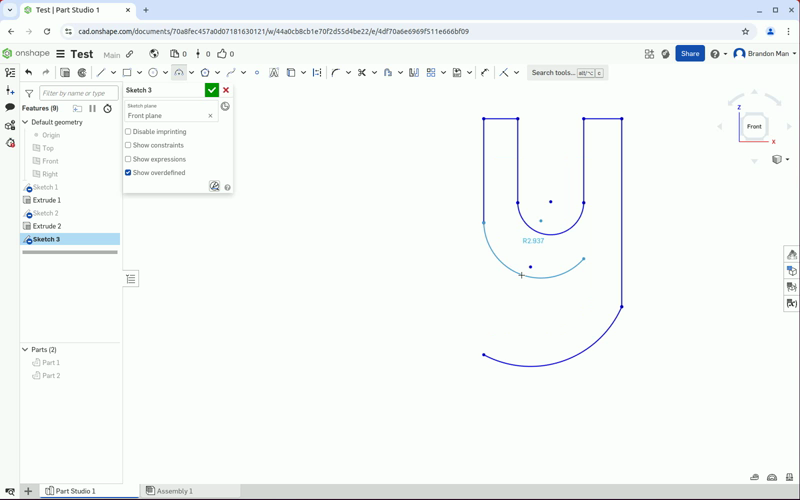
scroll(6)
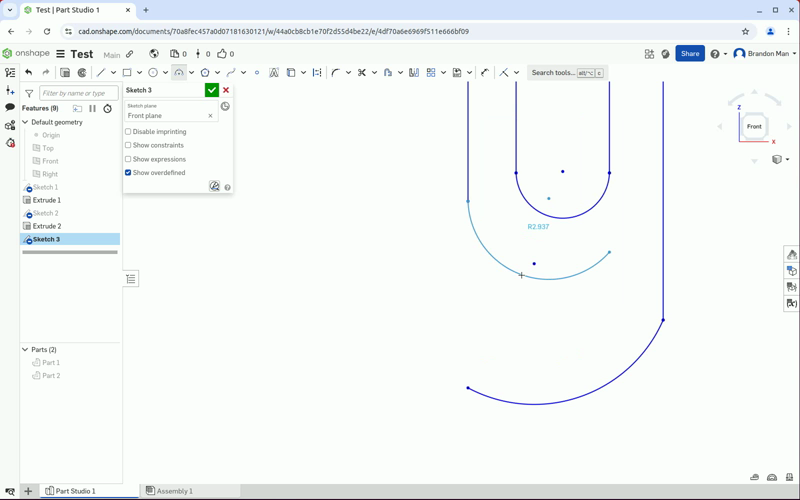
scroll(6)
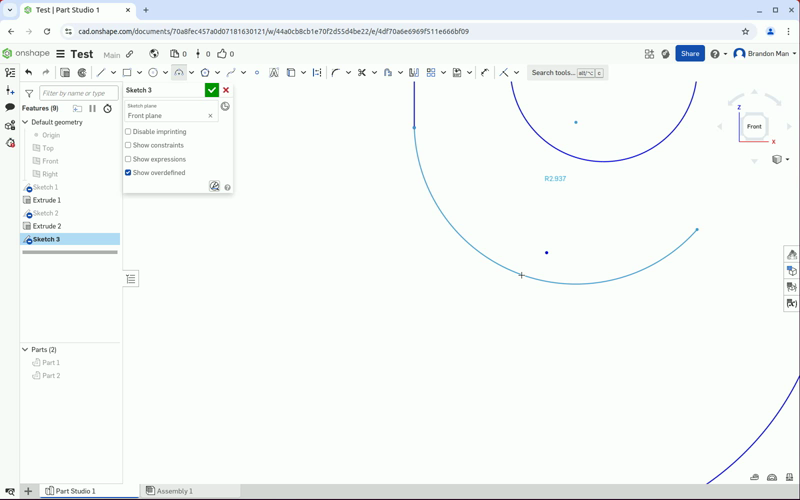
click(521, 274)
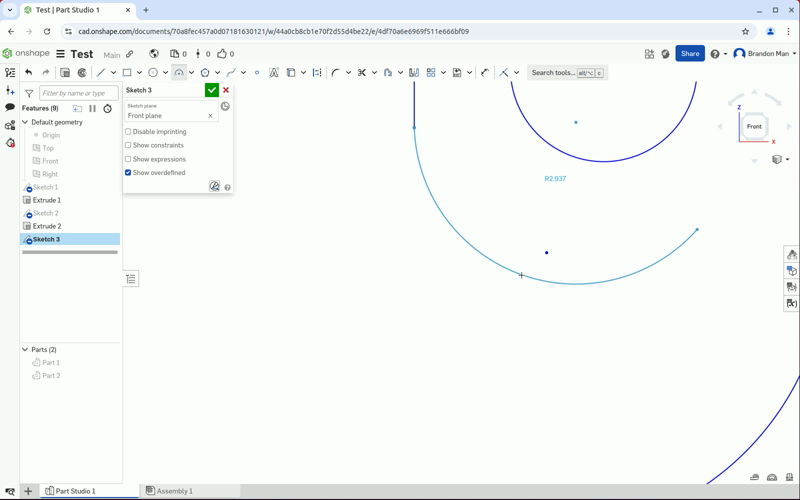
scroll(-6)
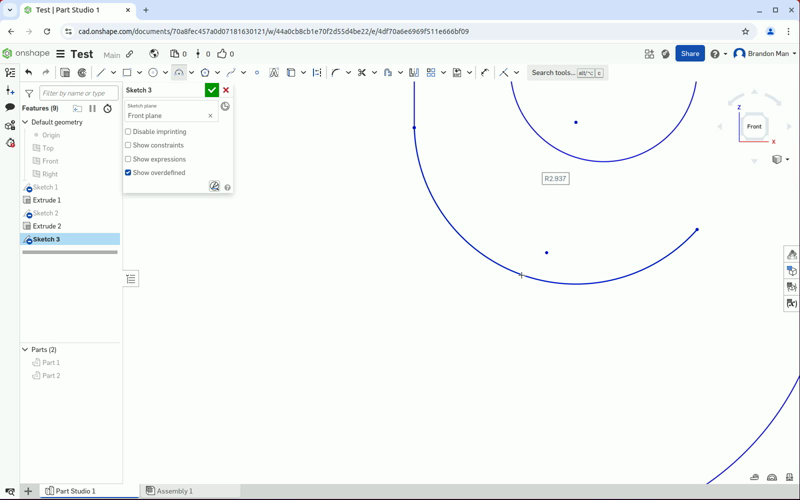
scroll(-6)
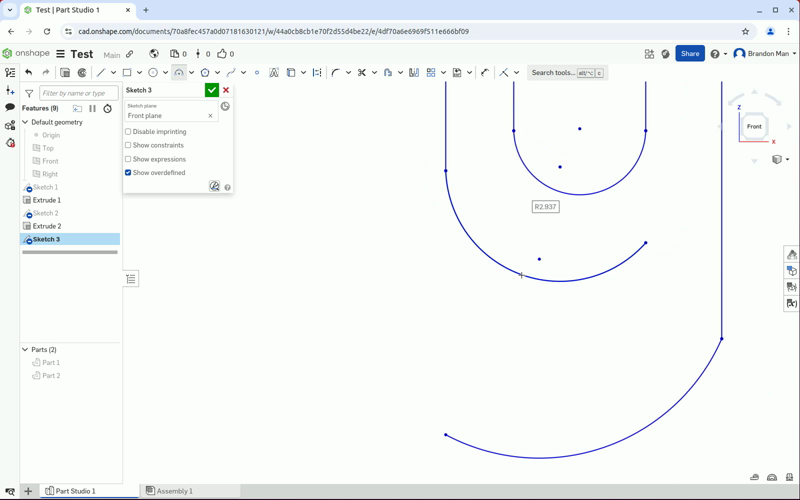
scroll(-6)
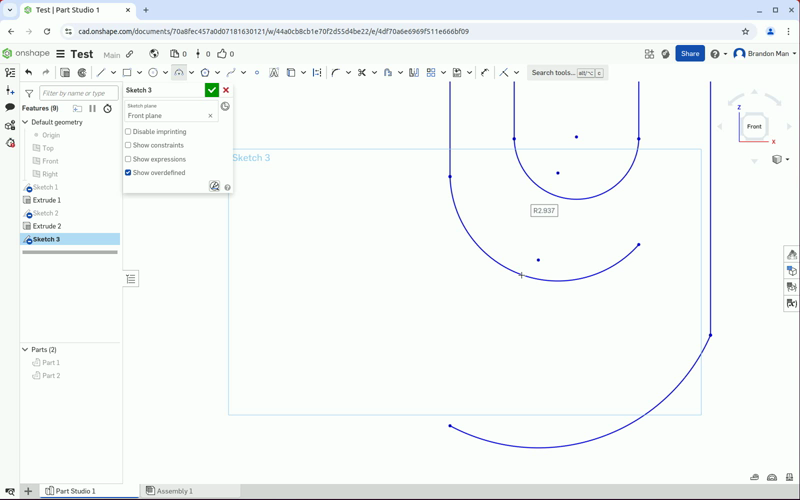
scroll(-6)
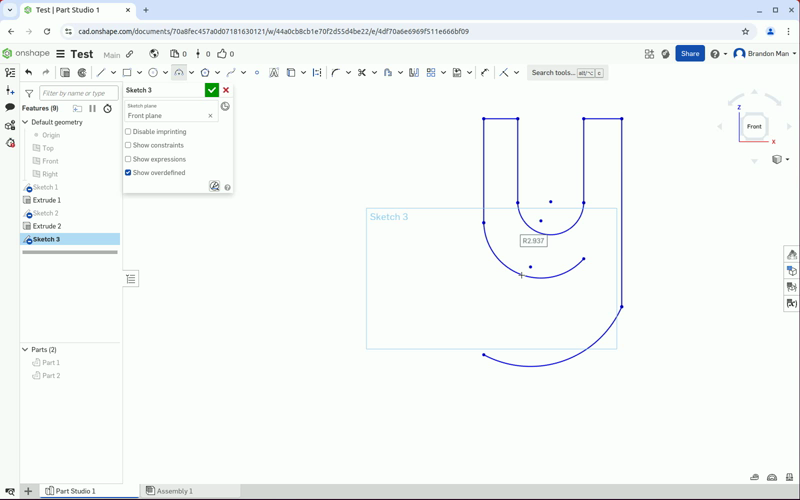
scroll(-6)
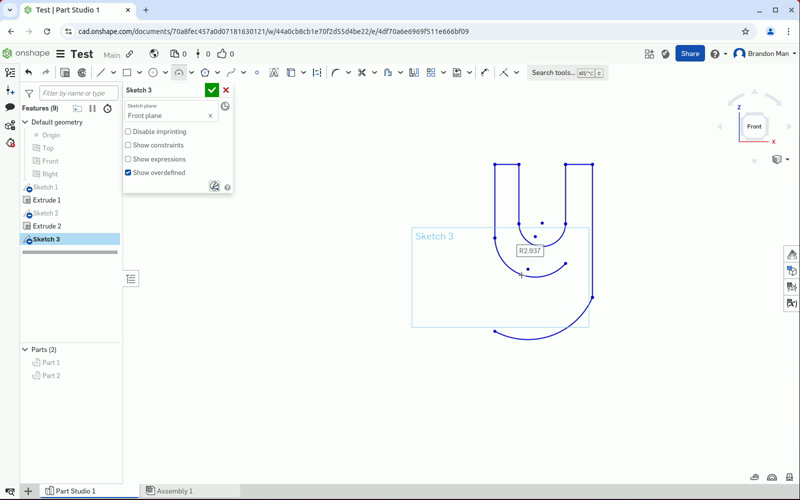
scroll(-6)
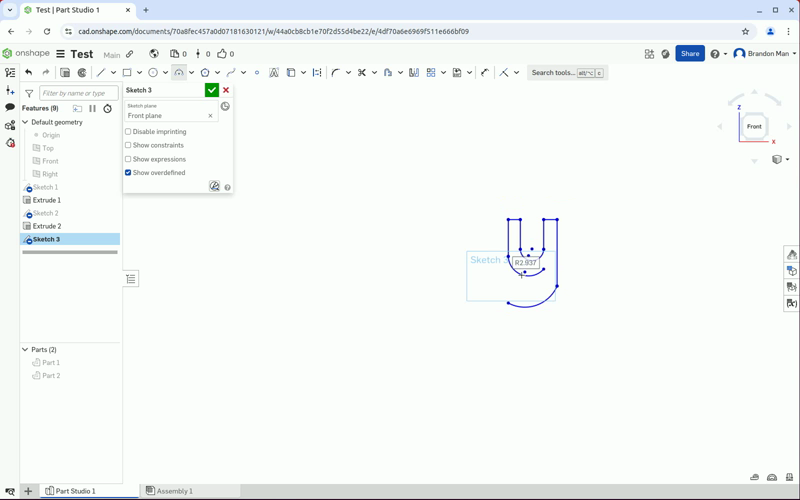
scroll(-6)
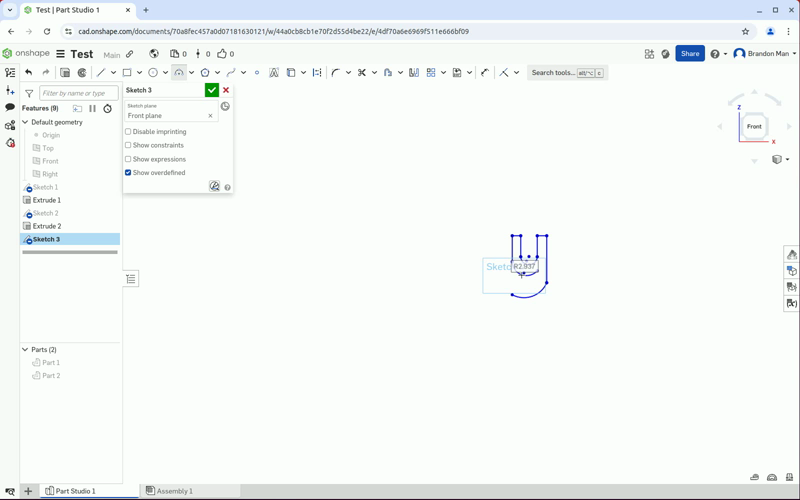
key_up(shift)
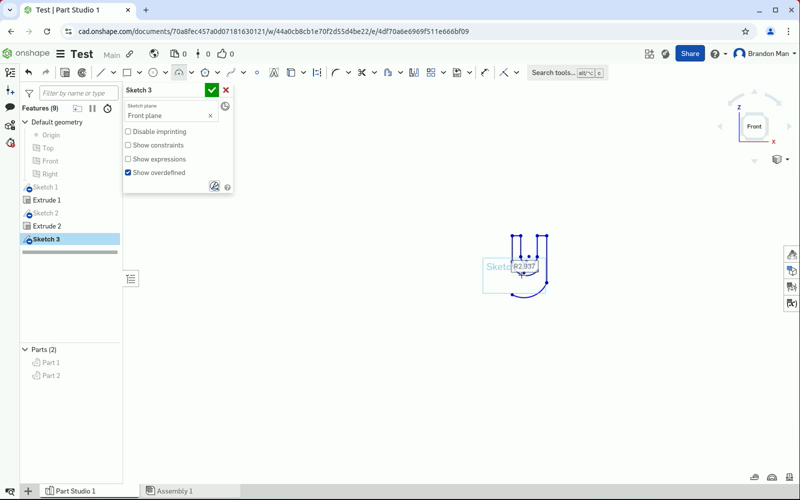
mouse_move(537, 270)
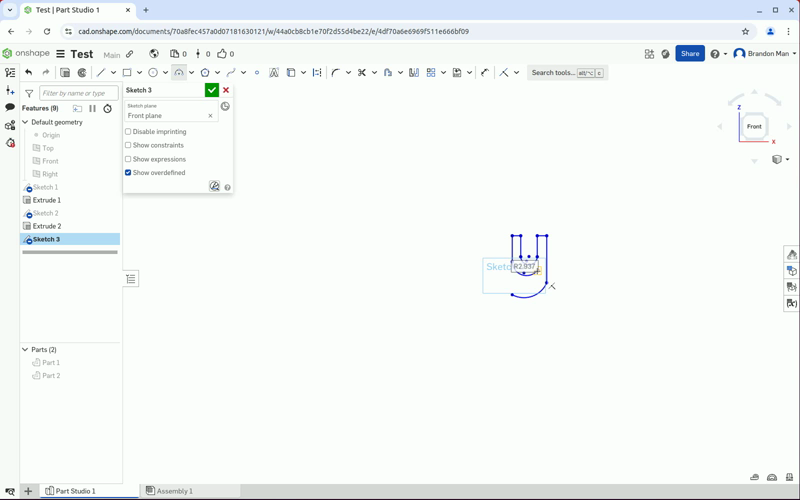
click(537, 270)
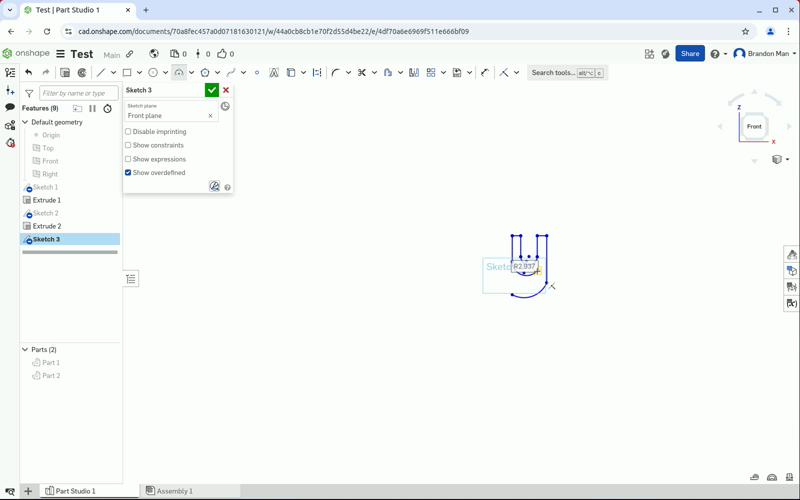
key_down(shift)
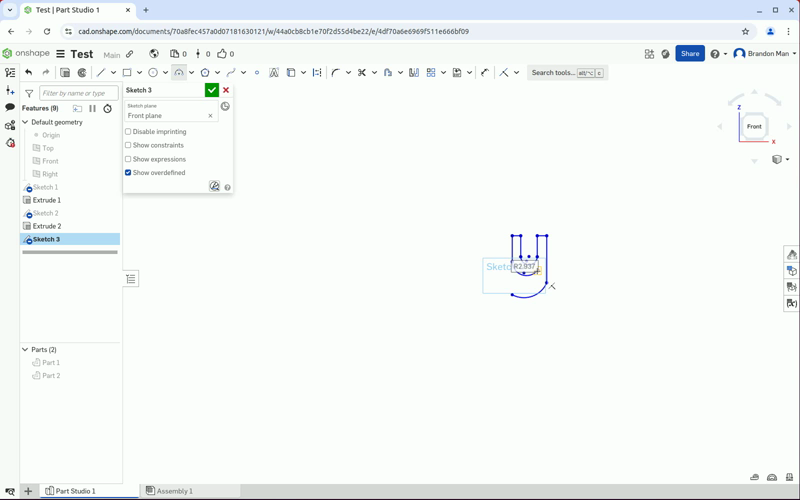
mouse_move(512, 282)
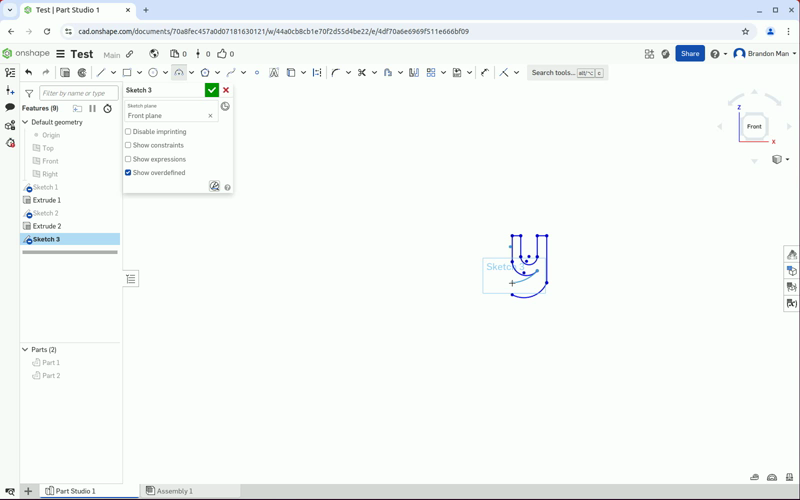
click(512, 282)
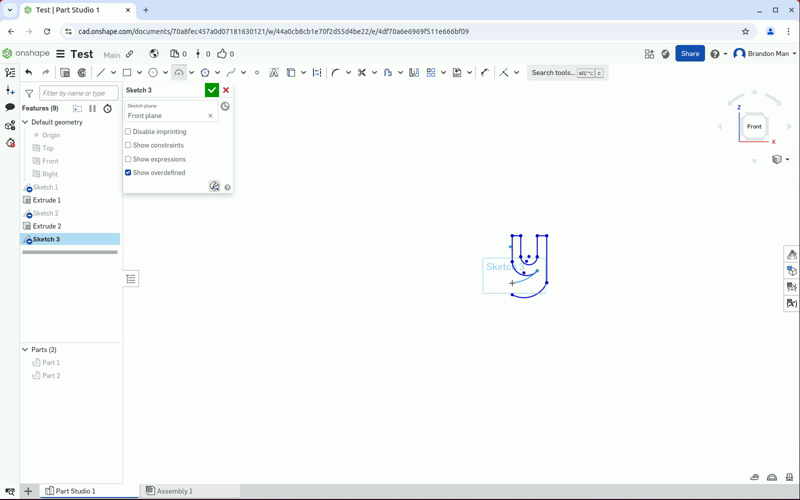
mouse_move(530, 288)
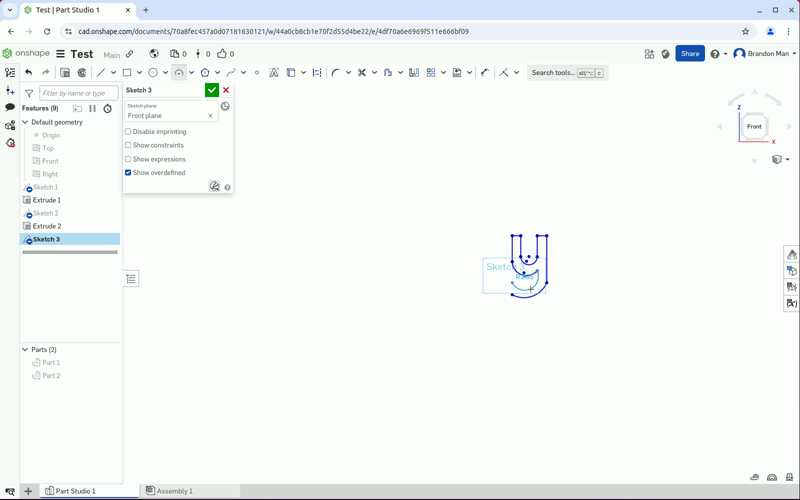
click(530, 288)
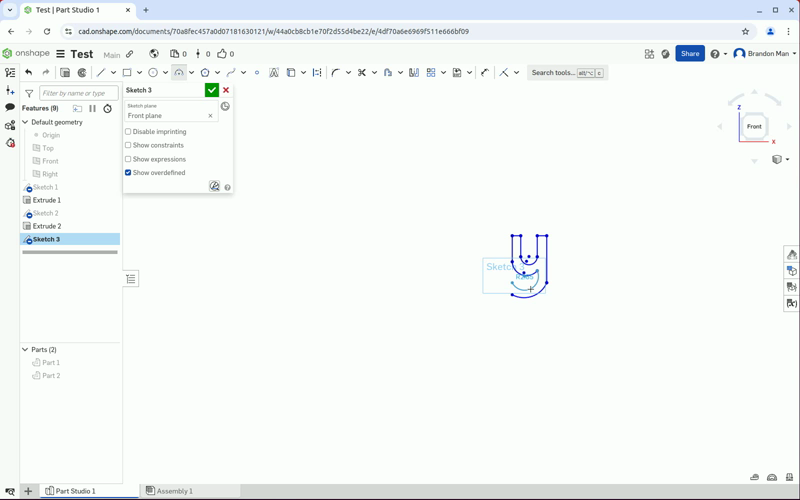
key_up(shift)
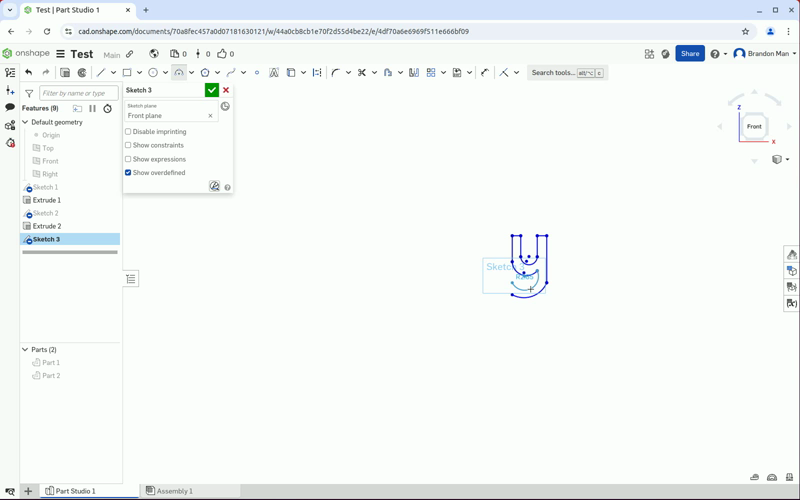
key(esc)
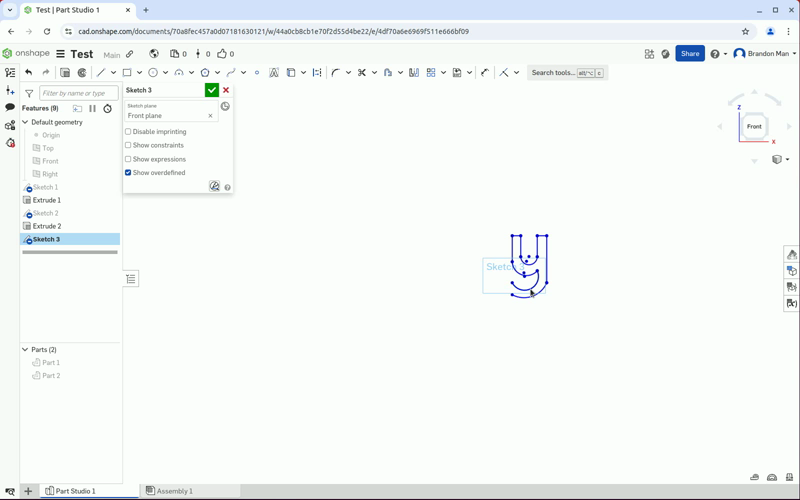
key(l)
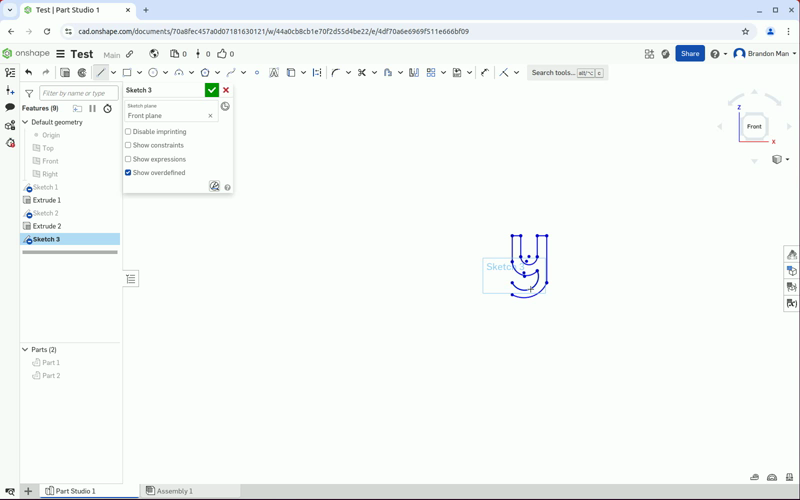
mouse_move(512, 282)
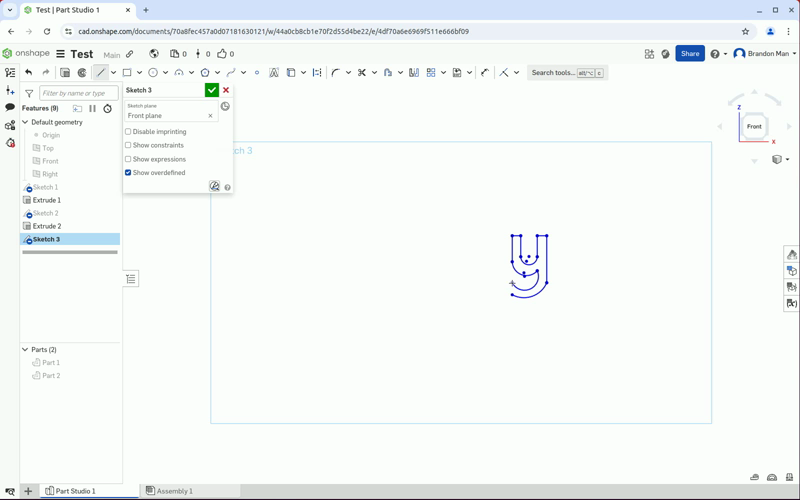
click(512, 282)
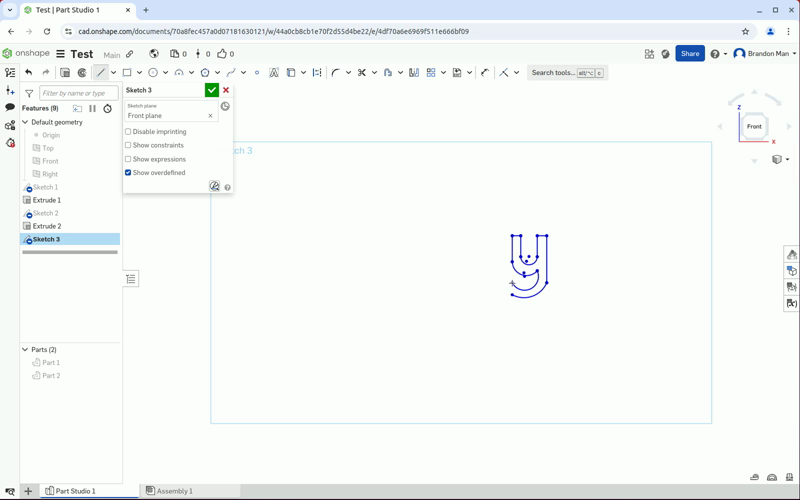
mouse_move(542, 282)
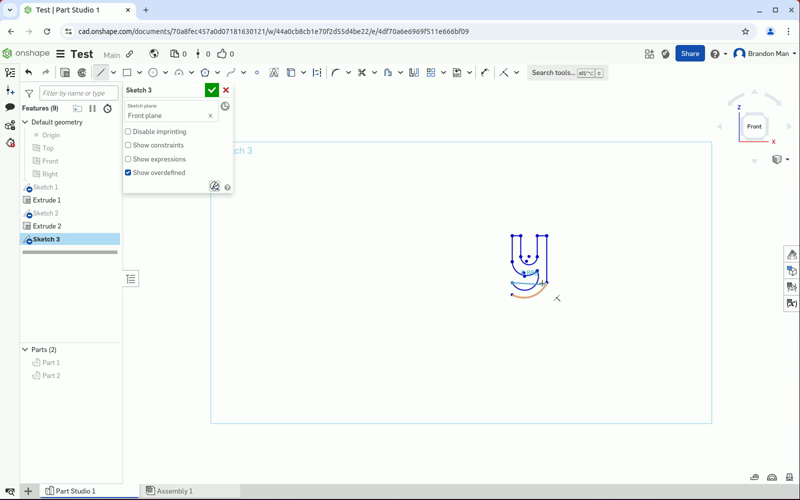
key_down(shift)
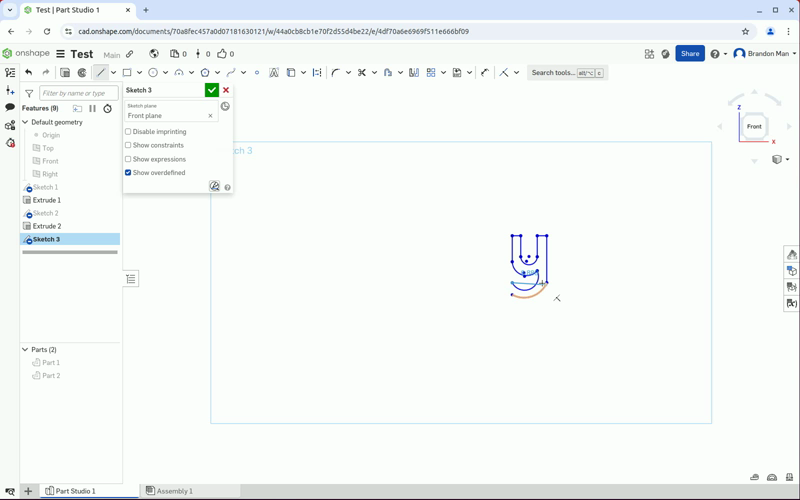
mouse_move(512, 294)
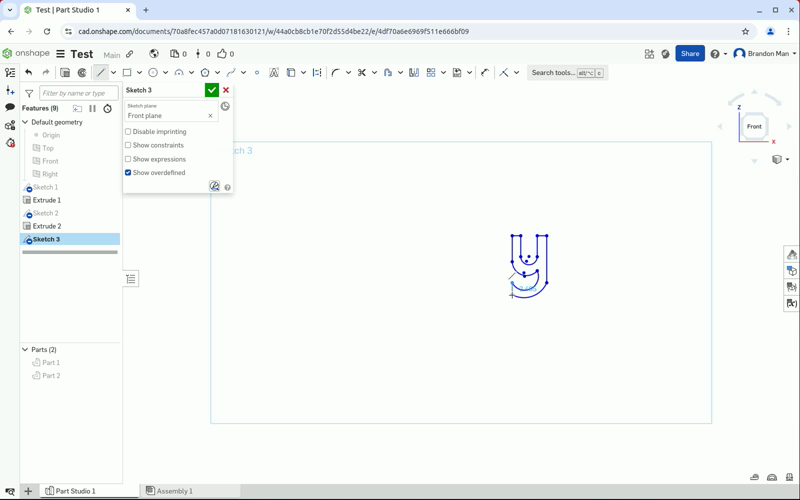
key_up(shift)
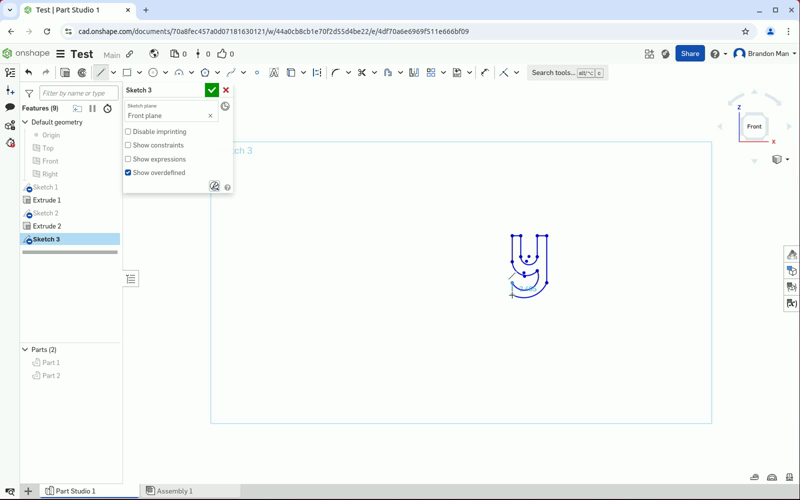
click(512, 294)
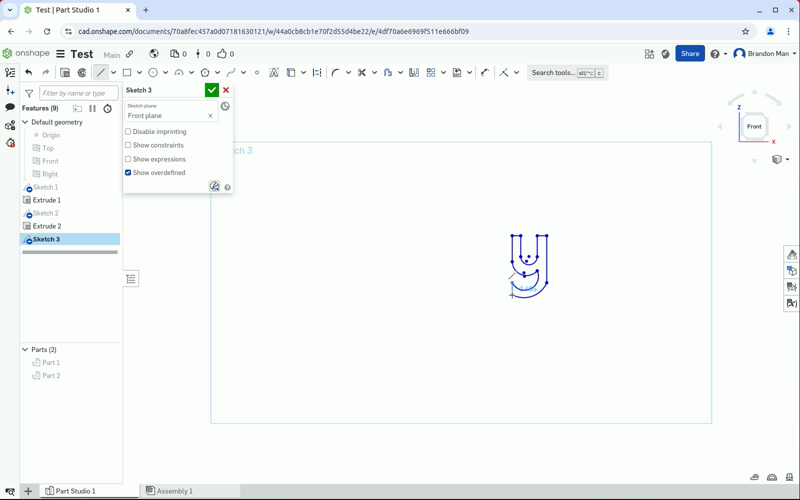
key(esc)
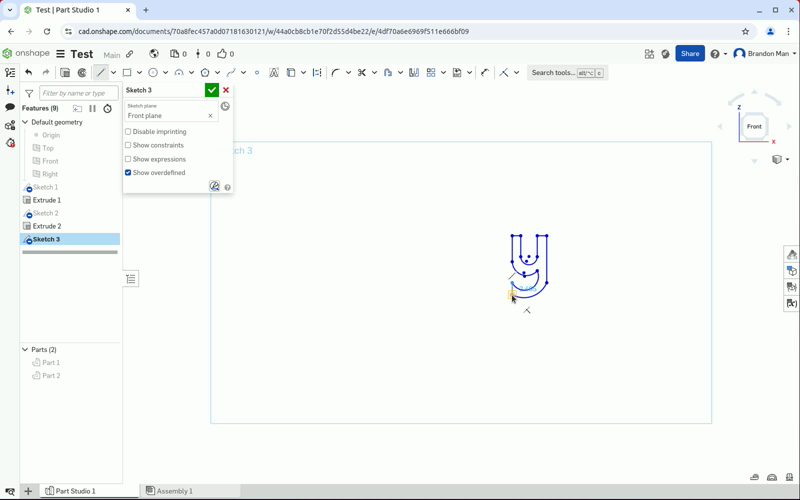
mouse_move(515, 293)
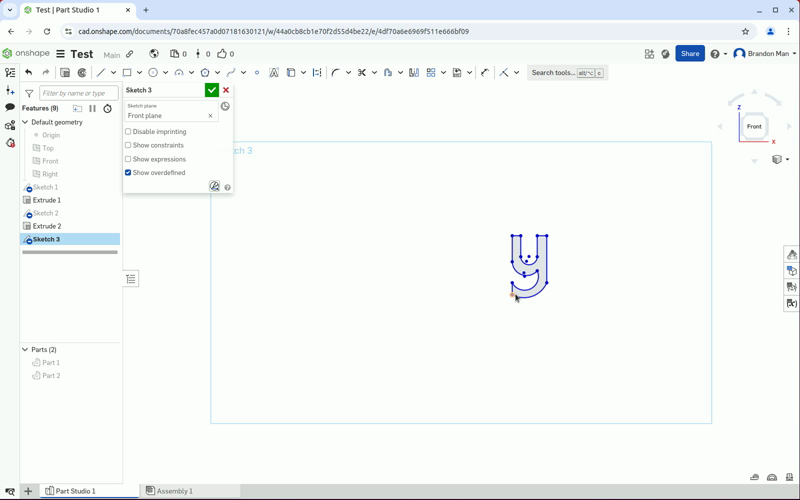
scroll(6)
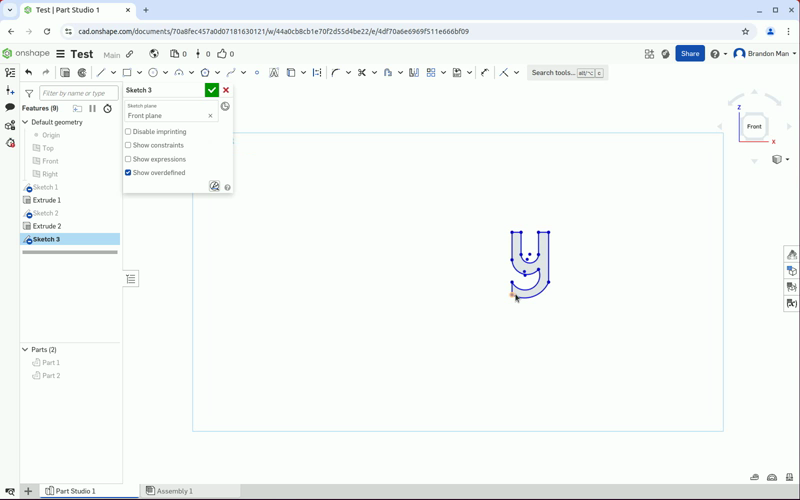
scroll(6)
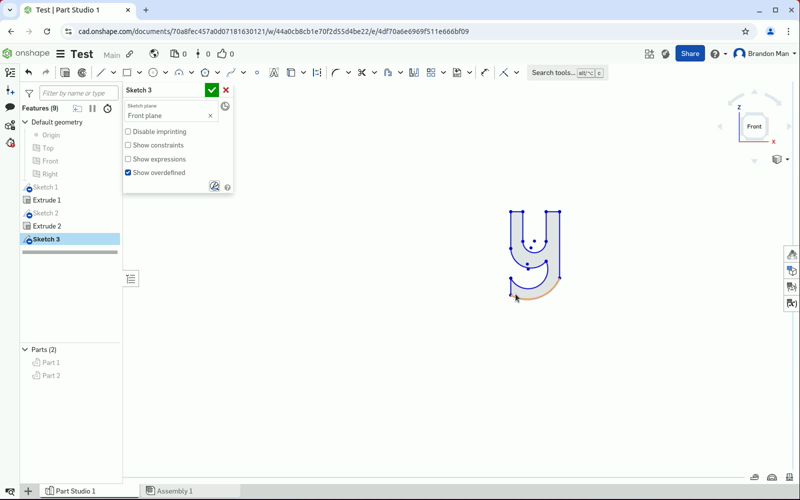
scroll(6)
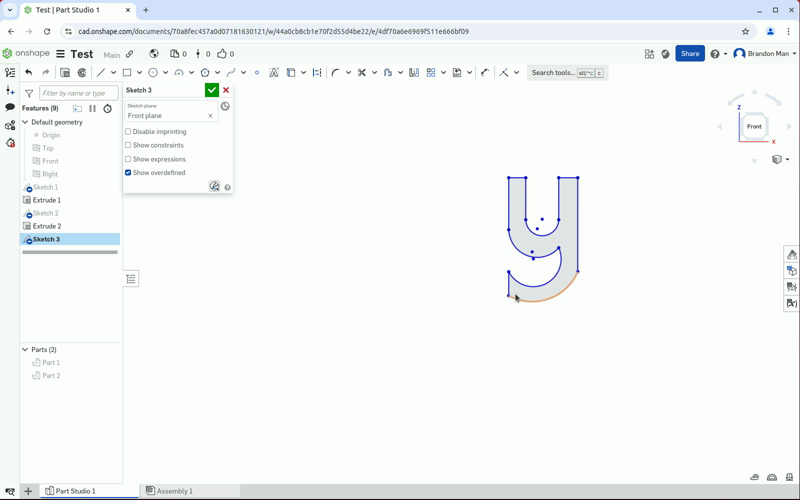
scroll(6)
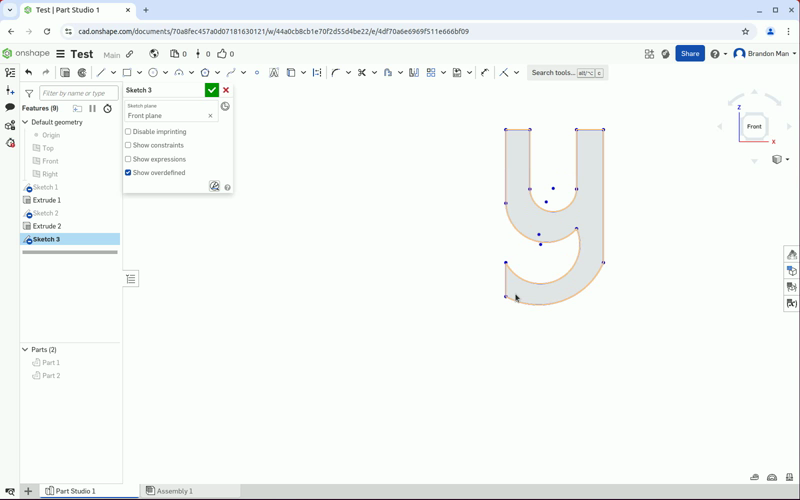
scroll(6)
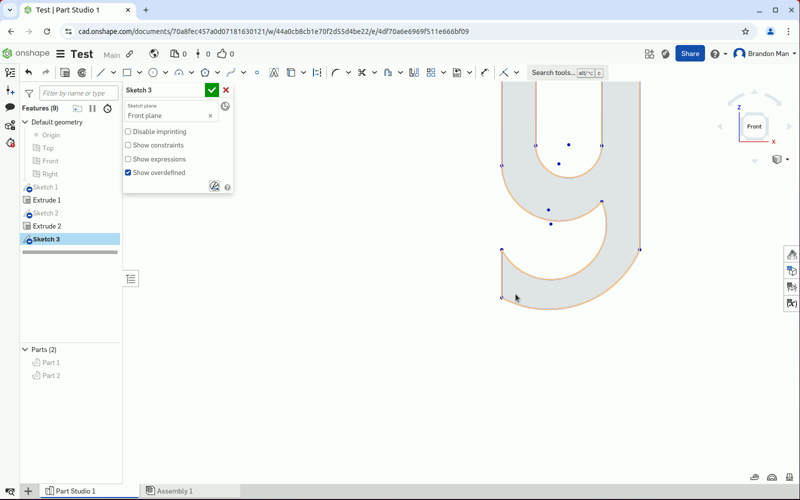
scroll(6)
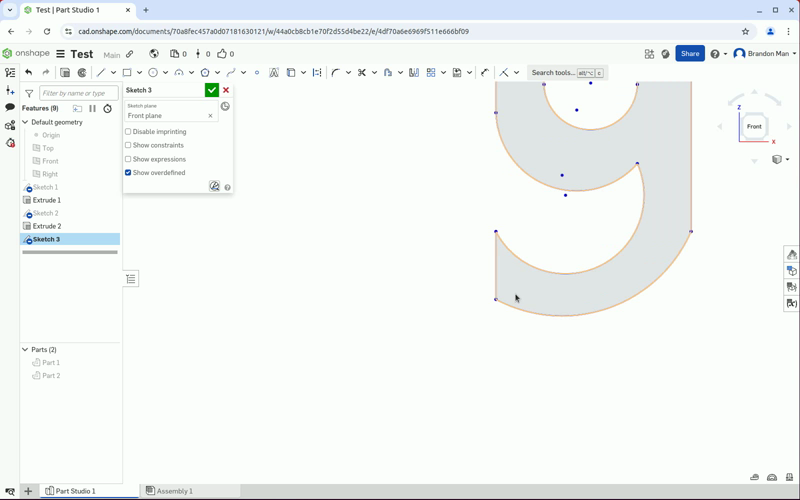
scroll(6)
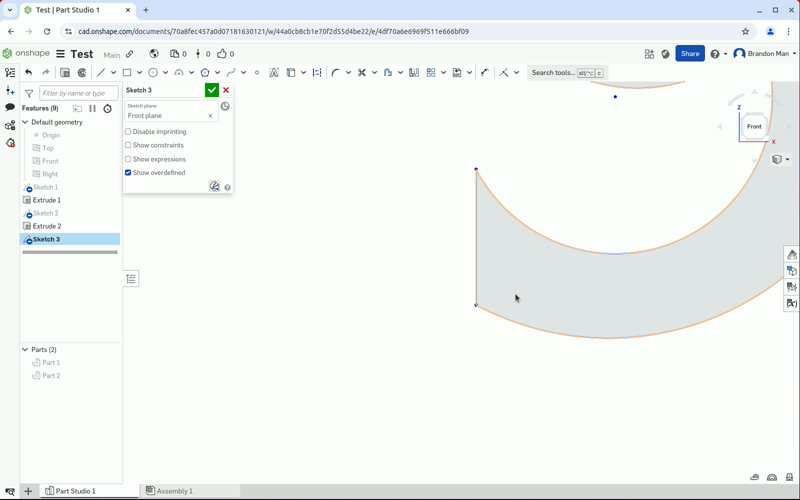
click(515, 293)
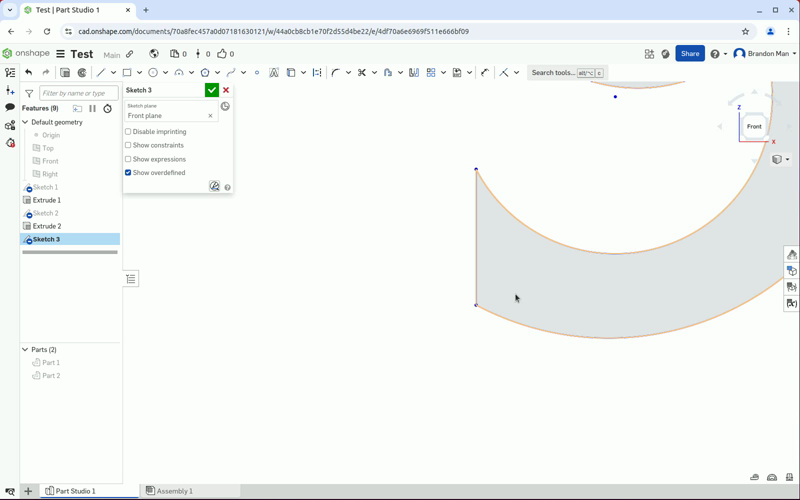
scroll(-6)
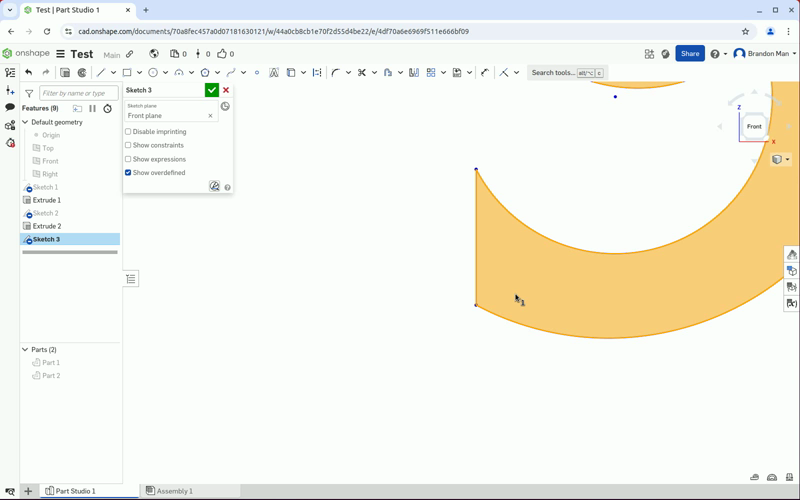
scroll(-6)
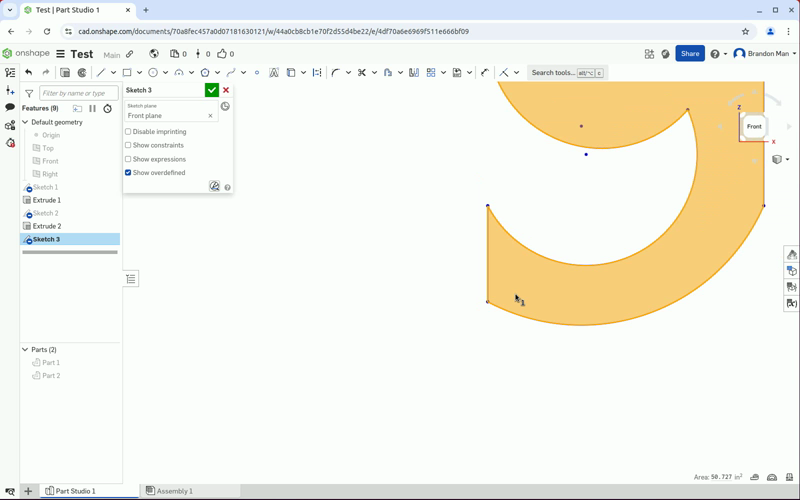
scroll(-6)
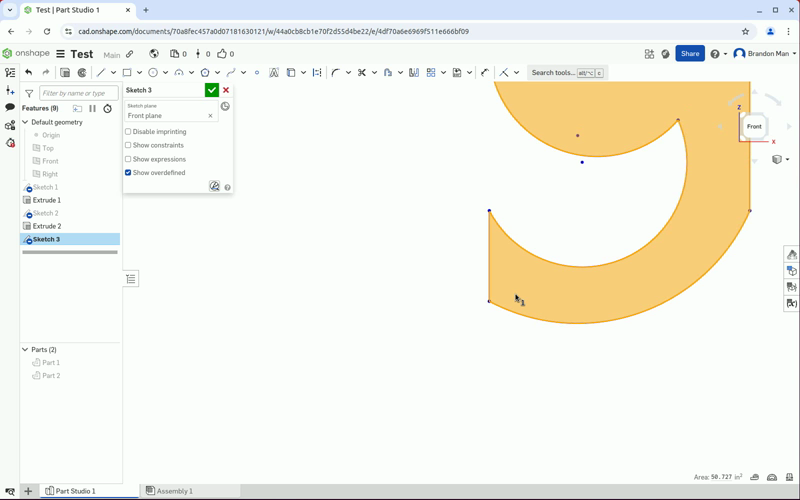
scroll(-6)
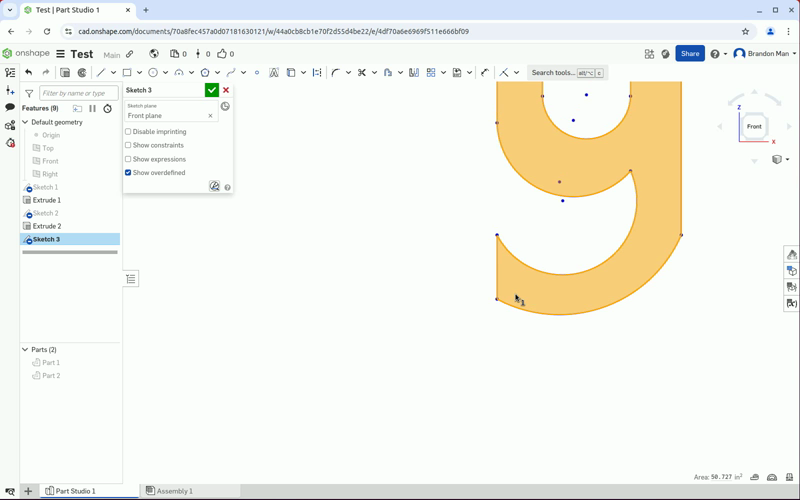
scroll(-6)
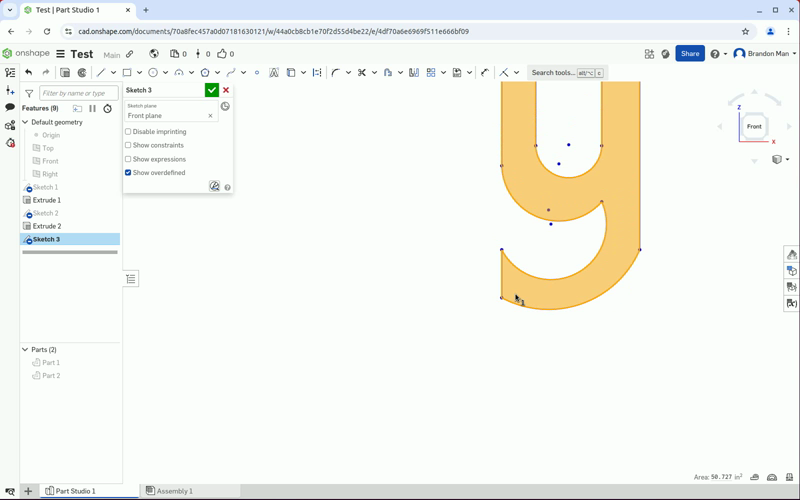
scroll(-6)
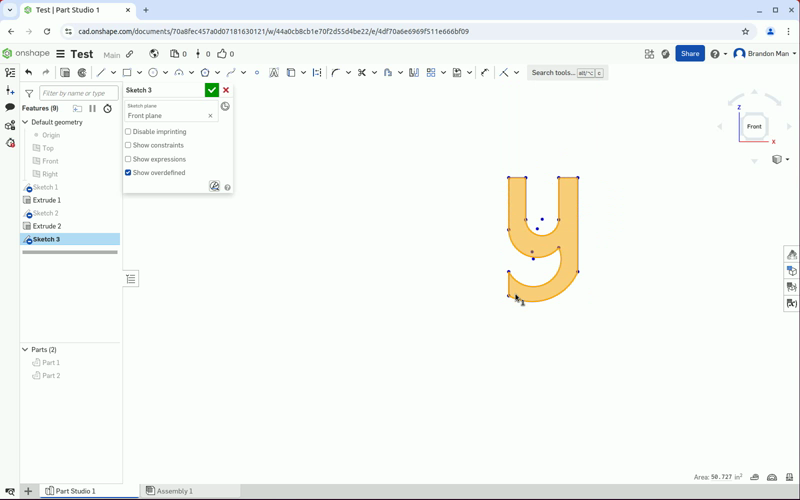
scroll(-6)
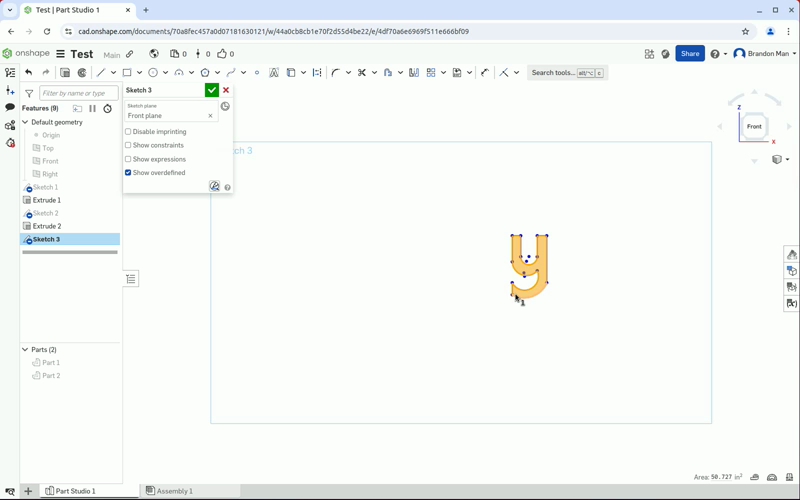
mouse_move(73, 352)
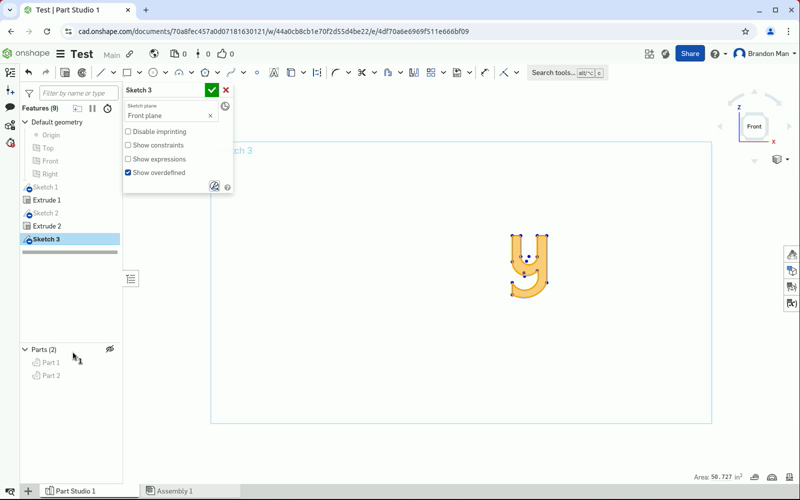
key(shift+y)
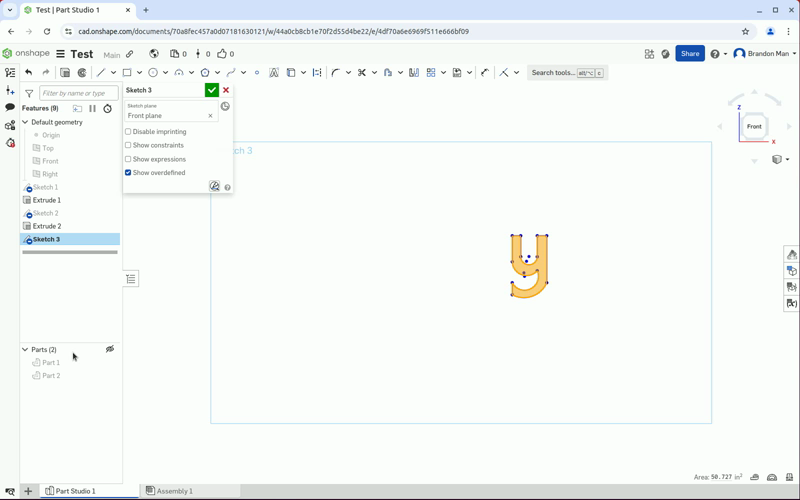
key(shift+e)
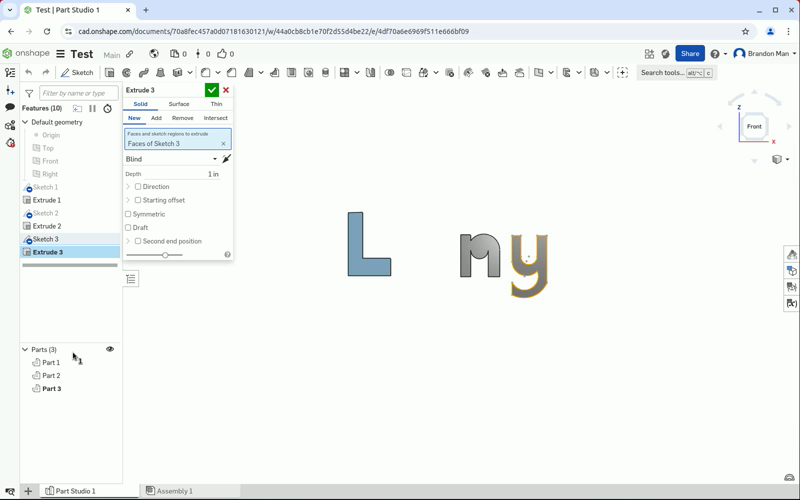
mouse_move(143, 106)
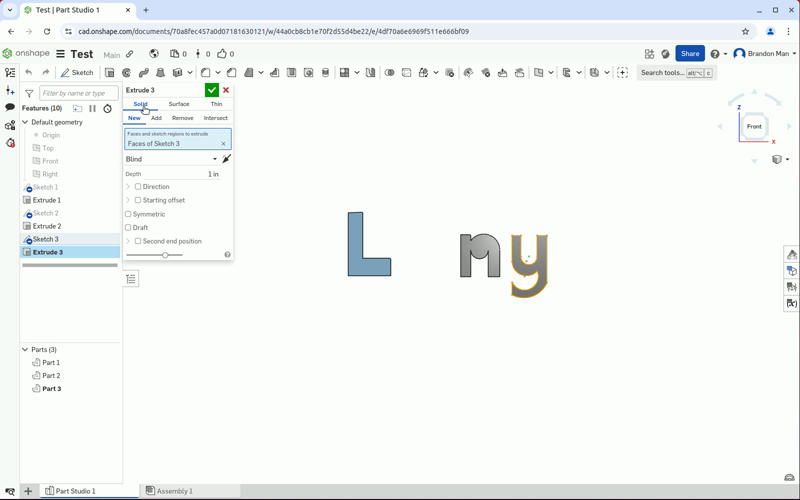
click(143, 106)
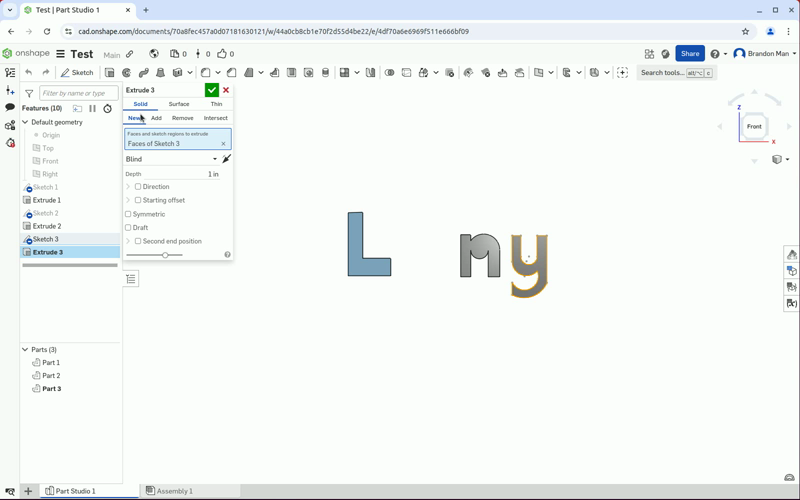
mouse_move(137, 120)
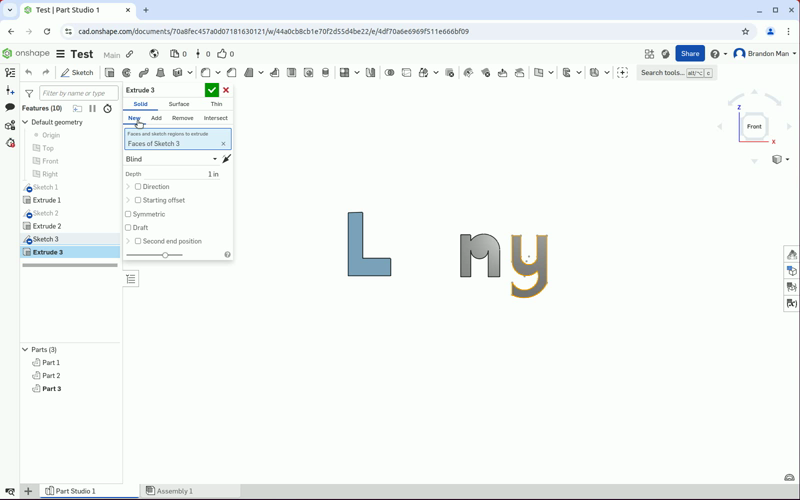
click(137, 120)
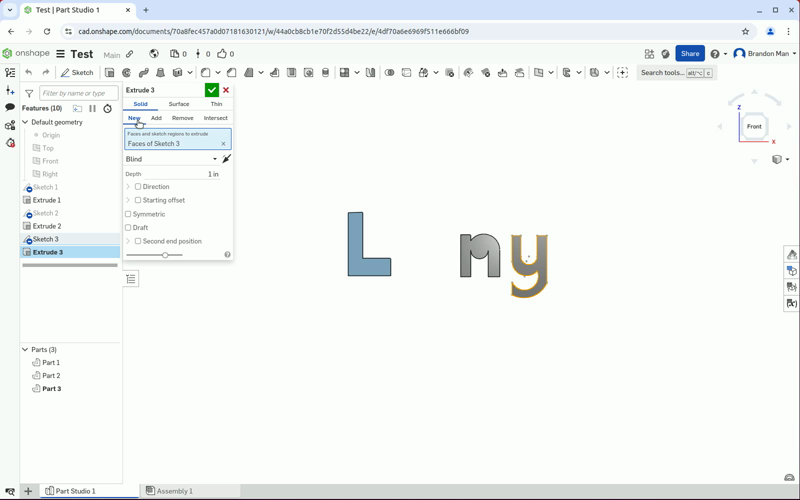
key(tab, 4)
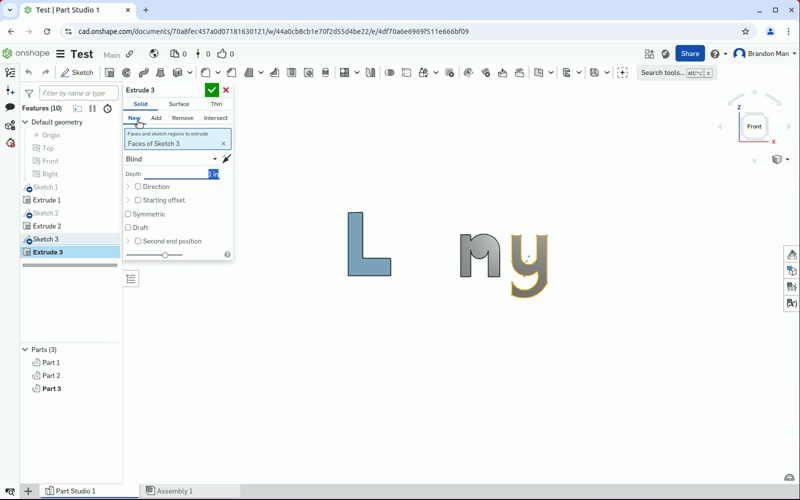
text(13.48)
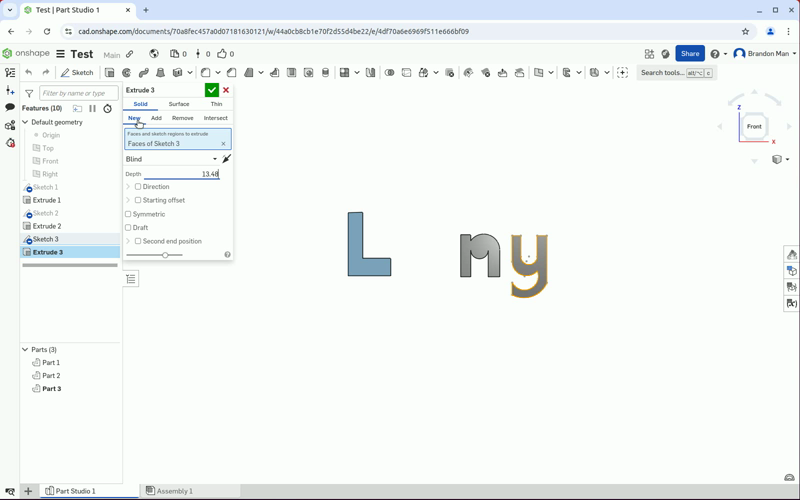
key(enter)
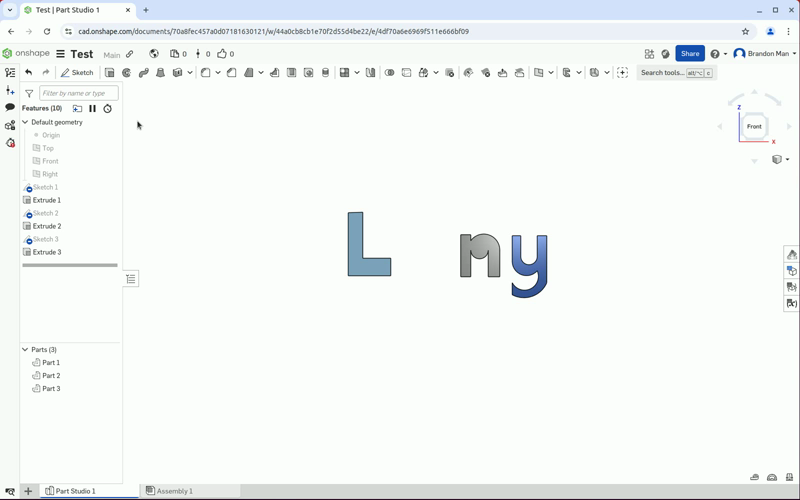
key(shift+h)
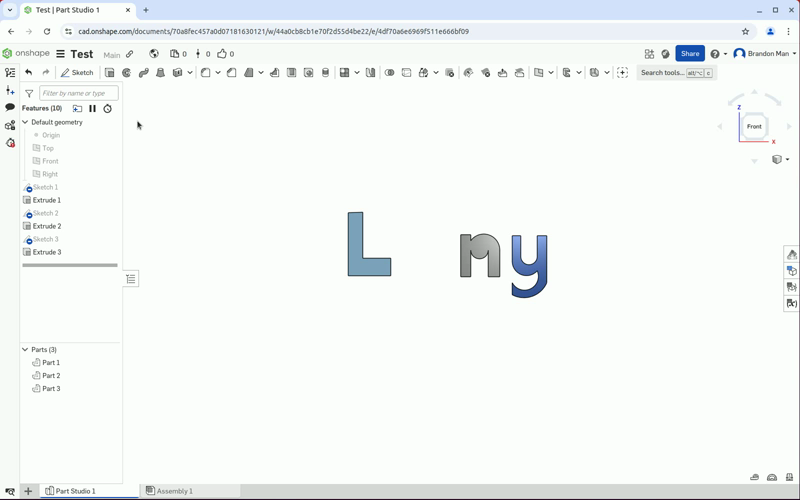
key(shift+h)
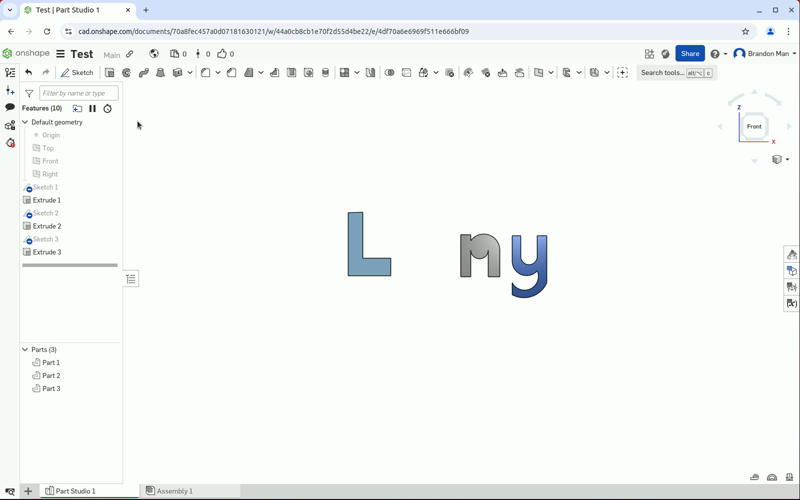
mouse_move(73, 189)
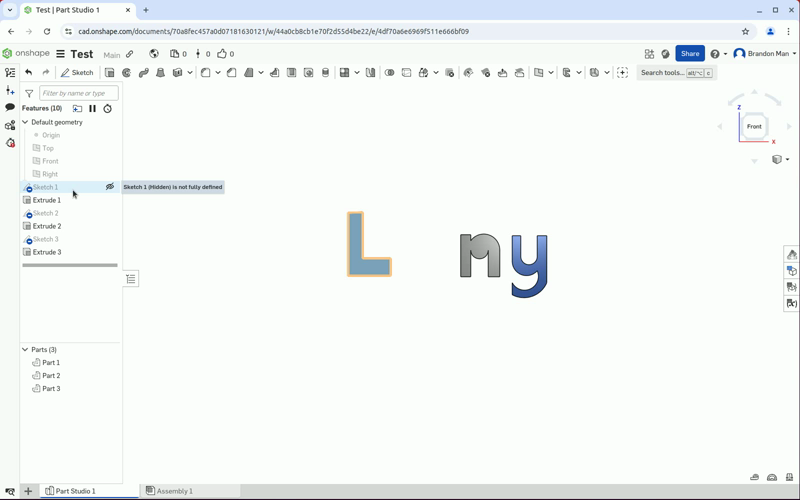
click(73, 189)
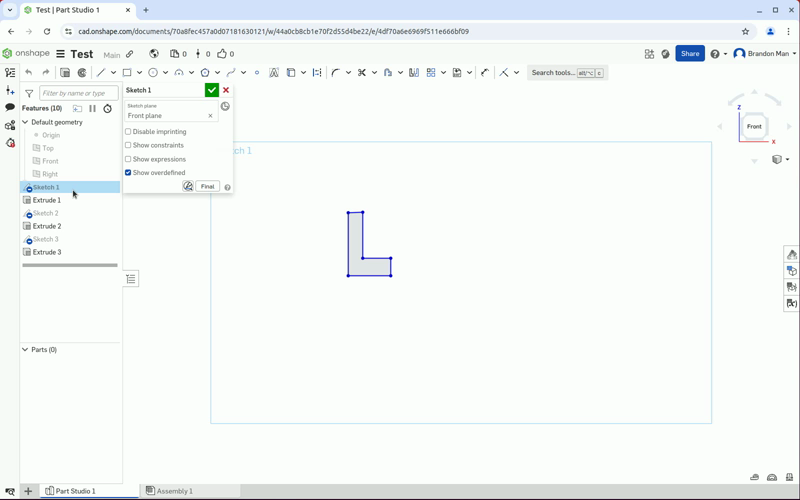
mouse_move(229, 92)
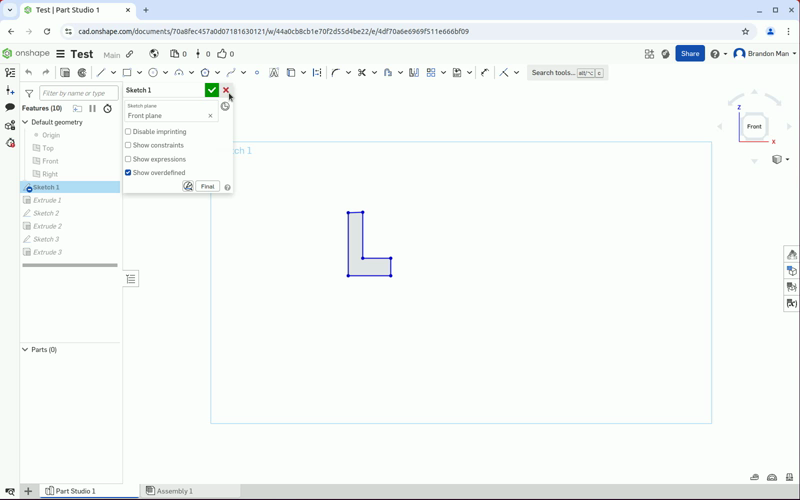
click(229, 92)
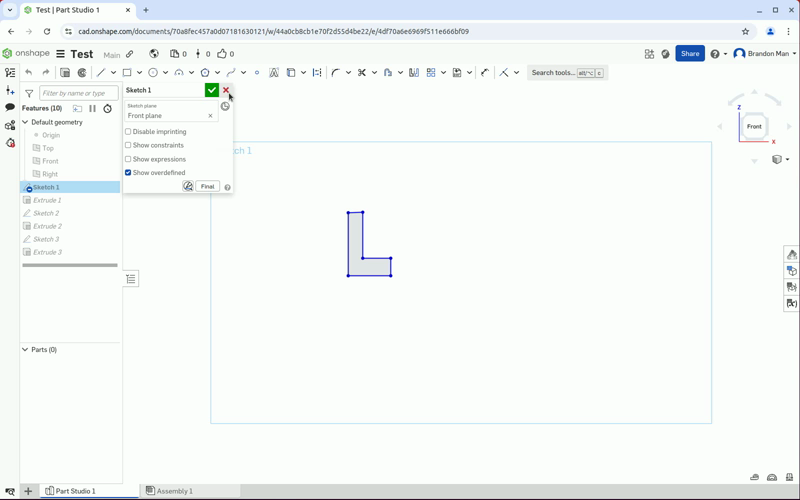
key(shift+s)
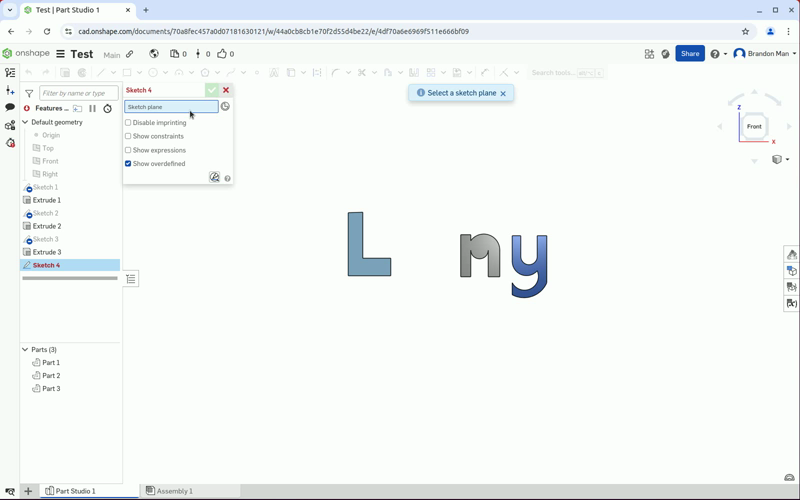
mouse_move(73, 163)
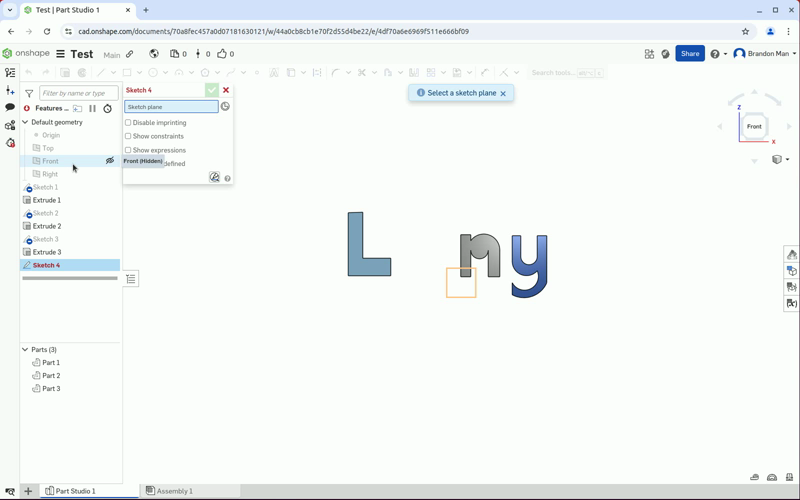
click(73, 163)
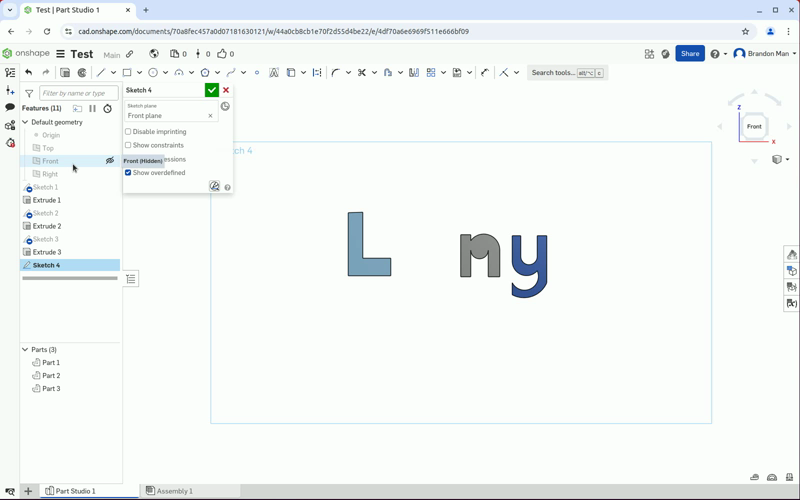
mouse_move(73, 352)
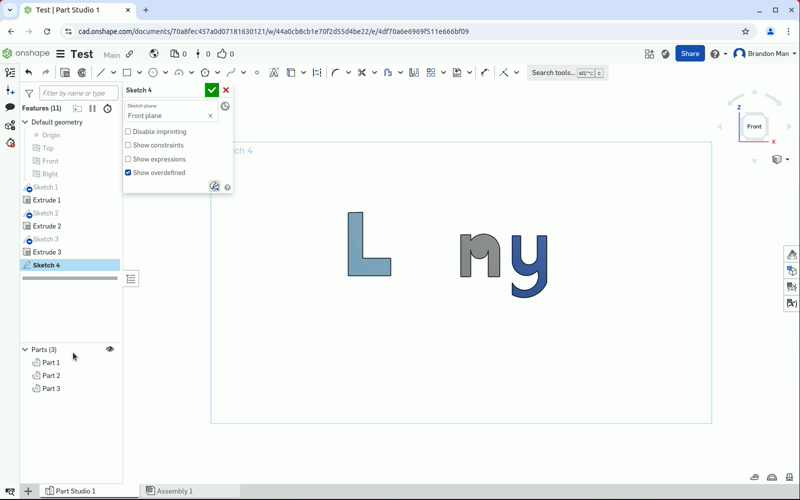
key(y)
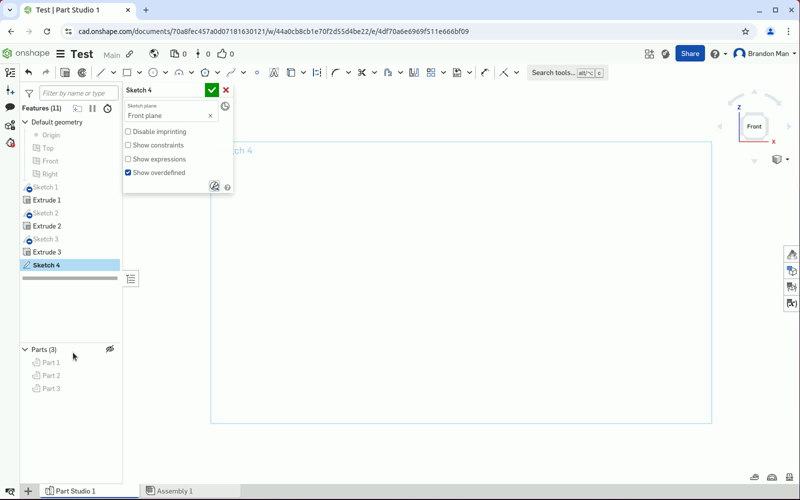
key(a)
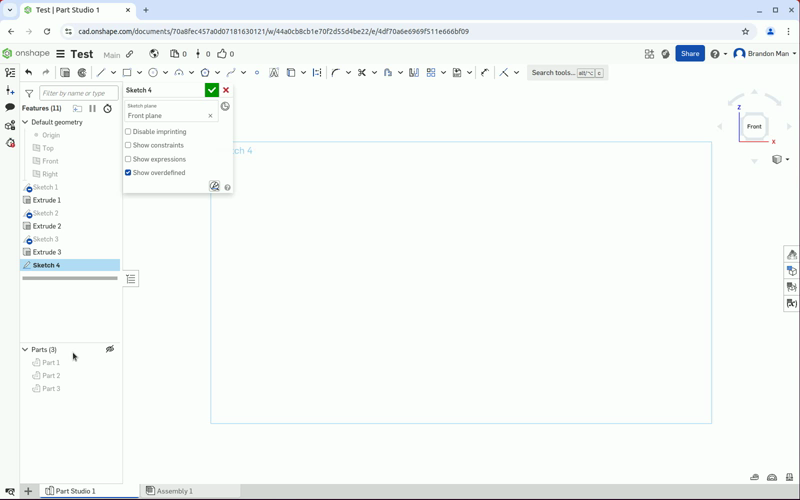
key_down(shift)
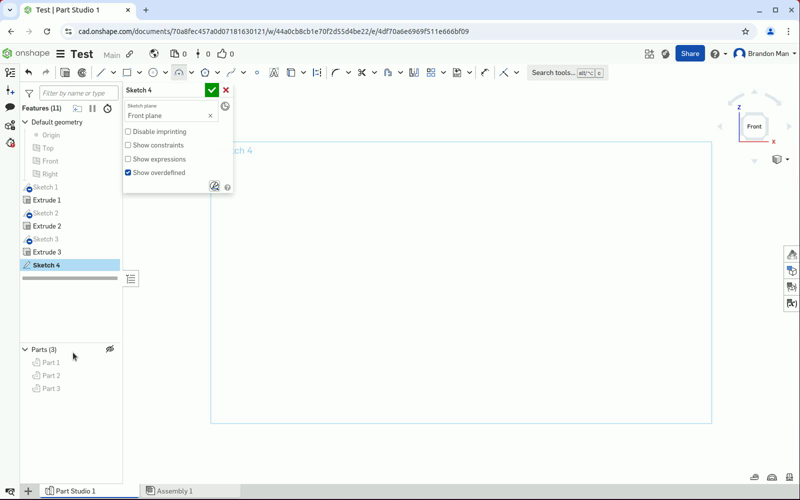
mouse_move(406, 251)
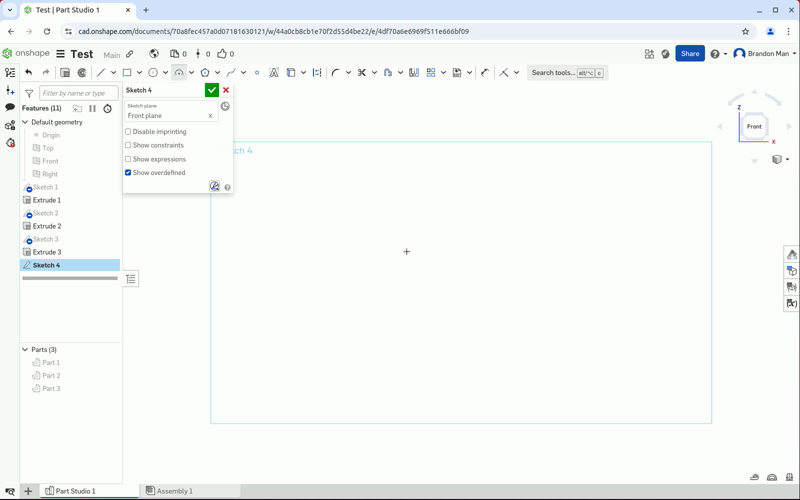
click(406, 251)
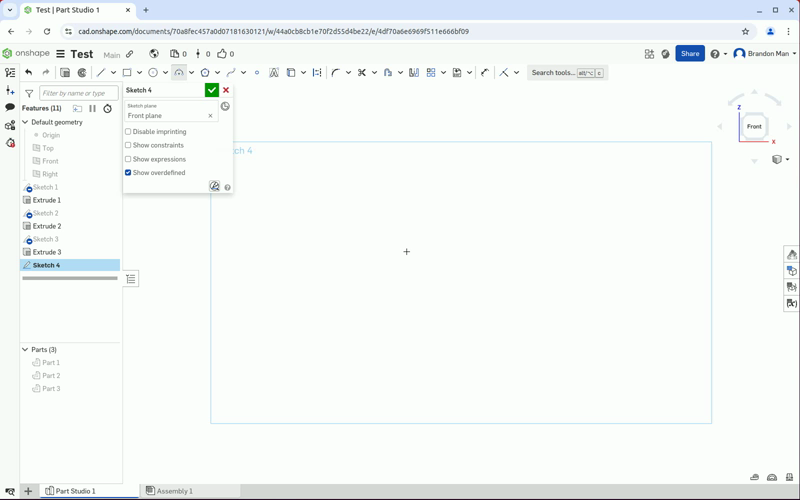
key_up(shift)
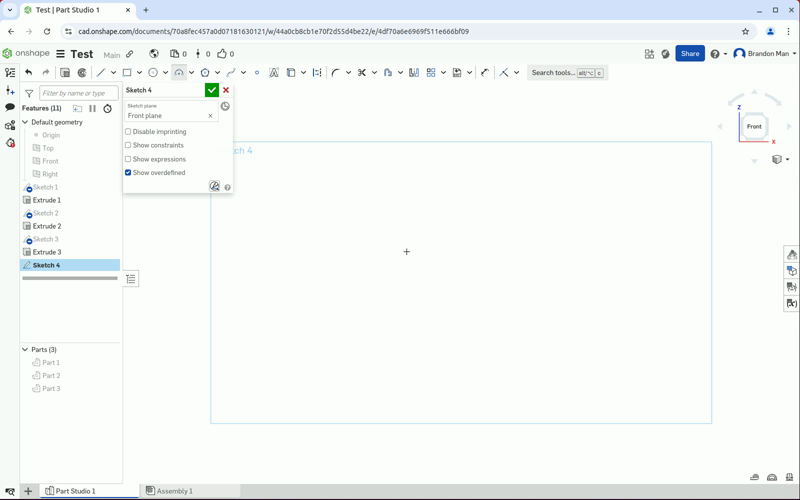
key_down(shift)
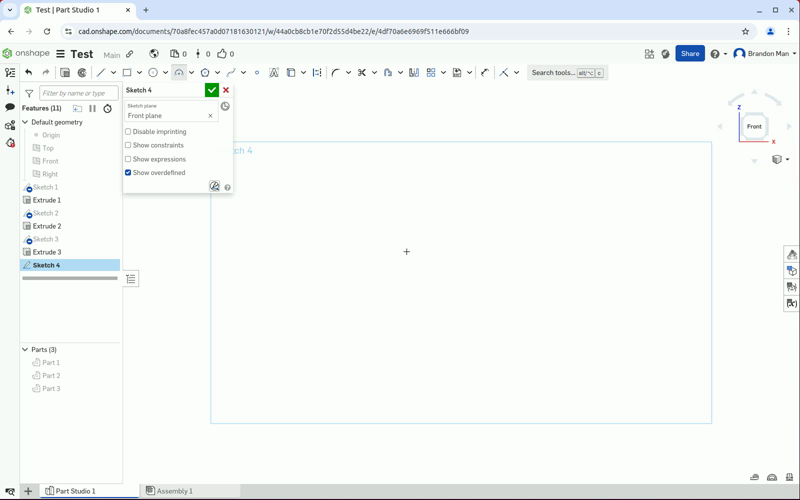
mouse_move(441, 278)
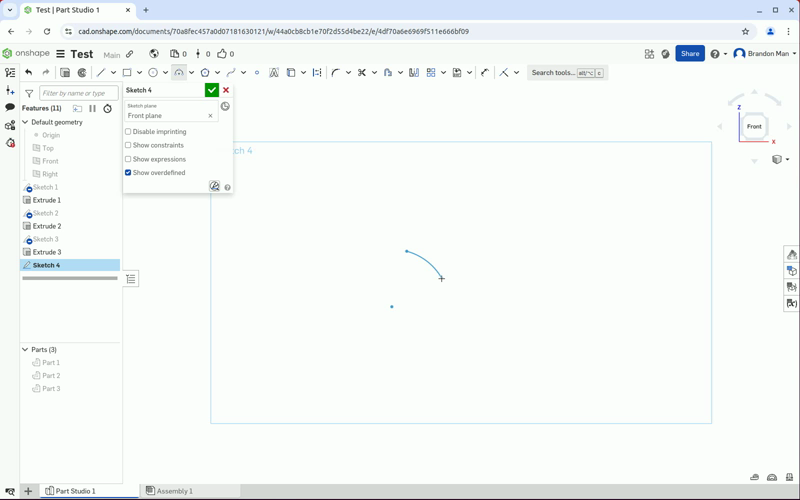
click(441, 278)
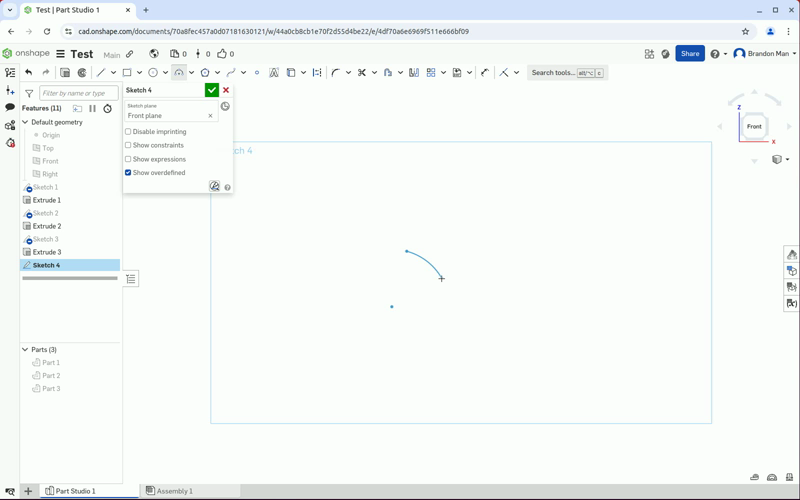
mouse_move(416, 274)
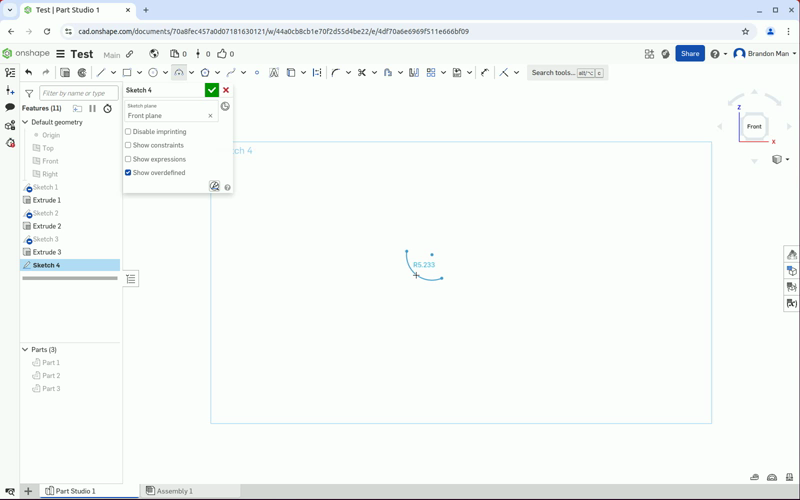
click(416, 274)
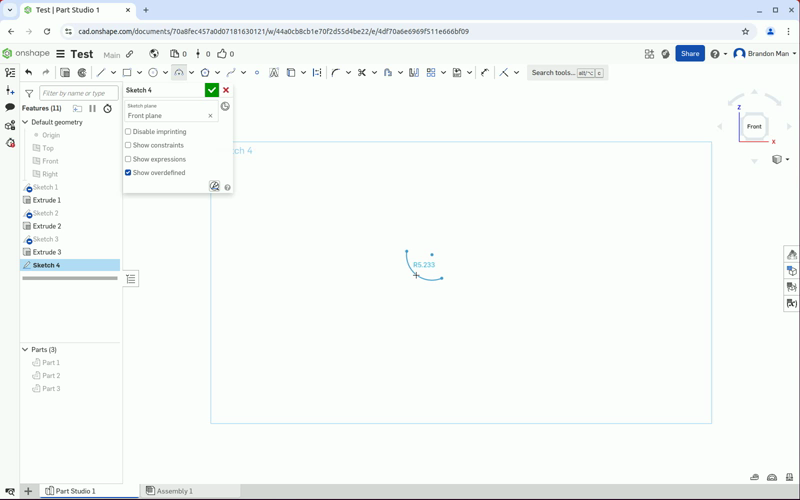
key_up(shift)
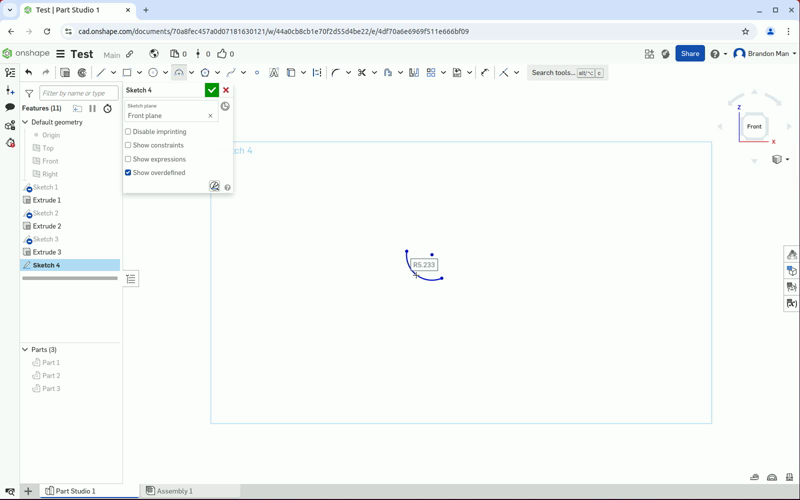
key(esc)
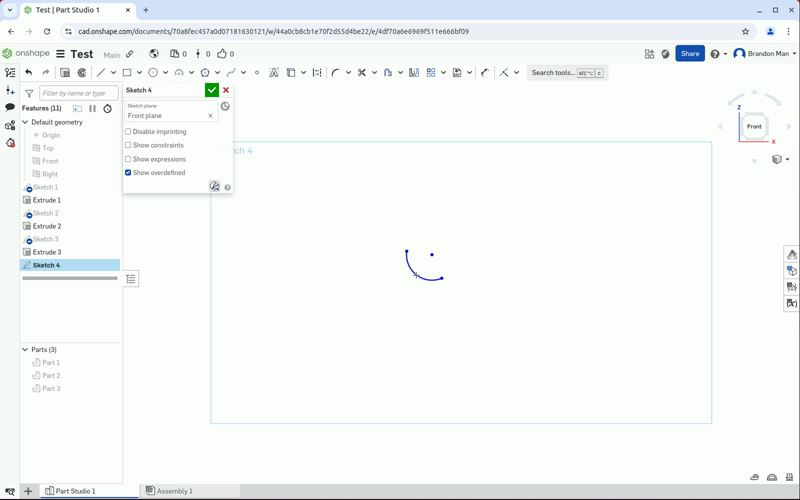
key(l)
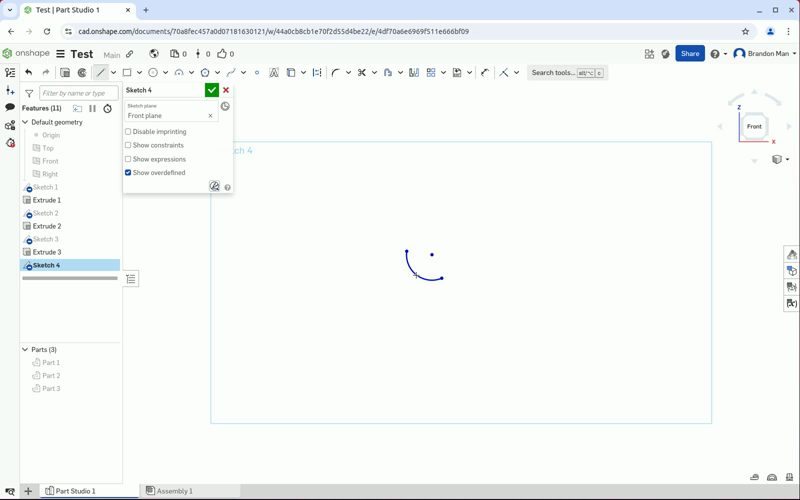
mouse_move(441, 278)
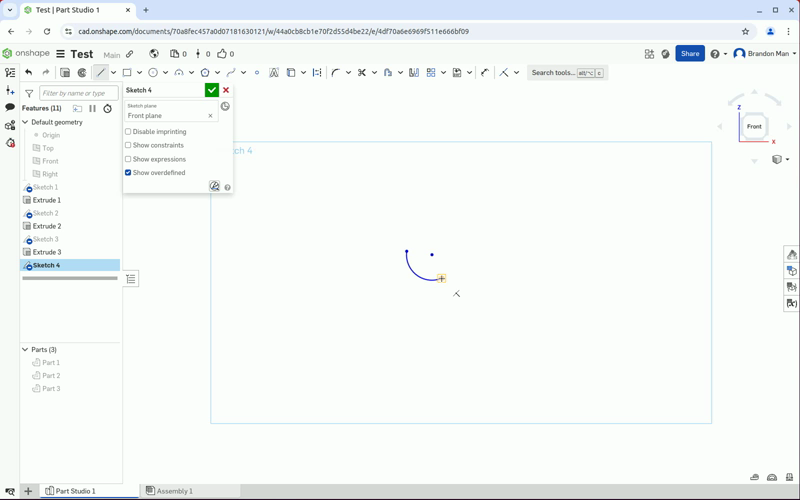
click(441, 278)
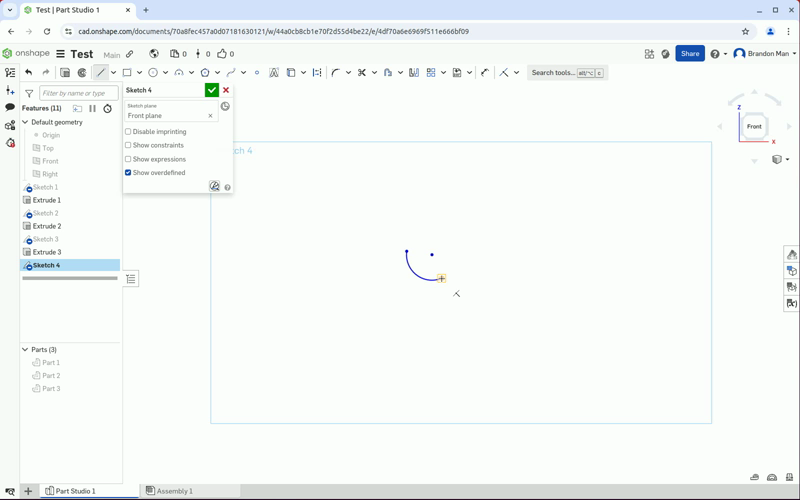
key_down(shift)
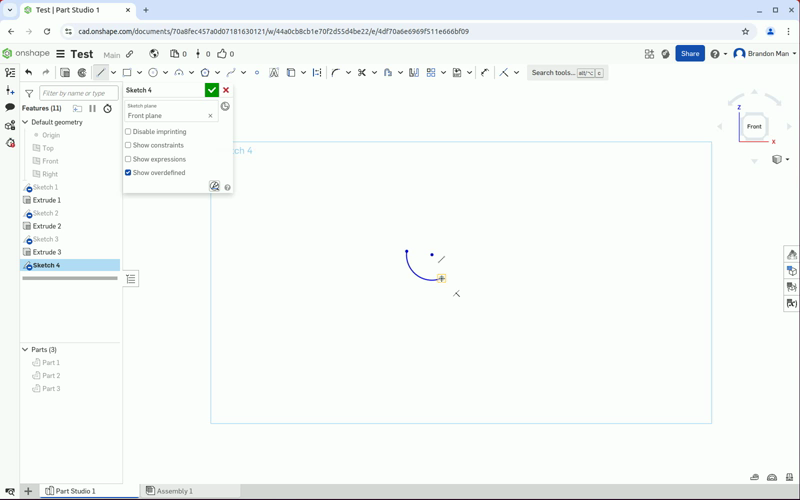
mouse_move(471, 278)
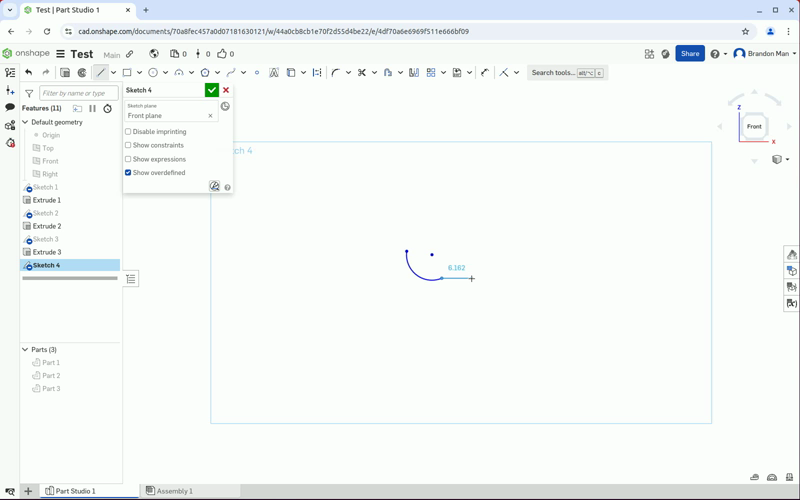
mouse_move(441, 267)
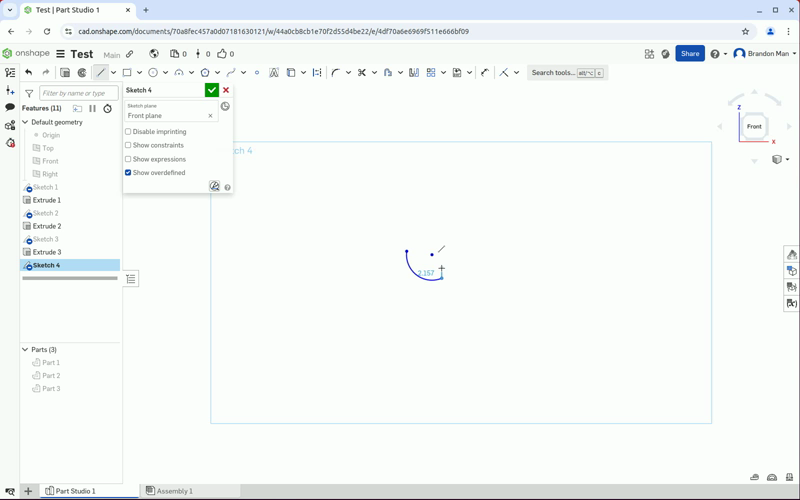
click(441, 267)
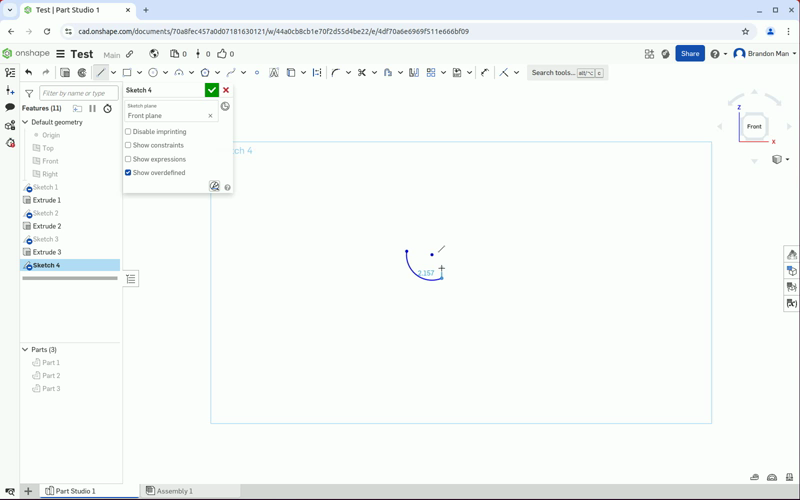
key_up(shift)
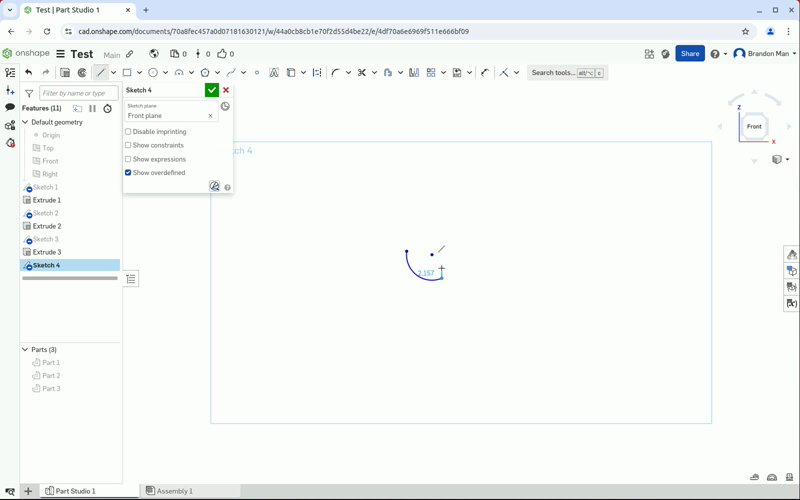
key(esc)
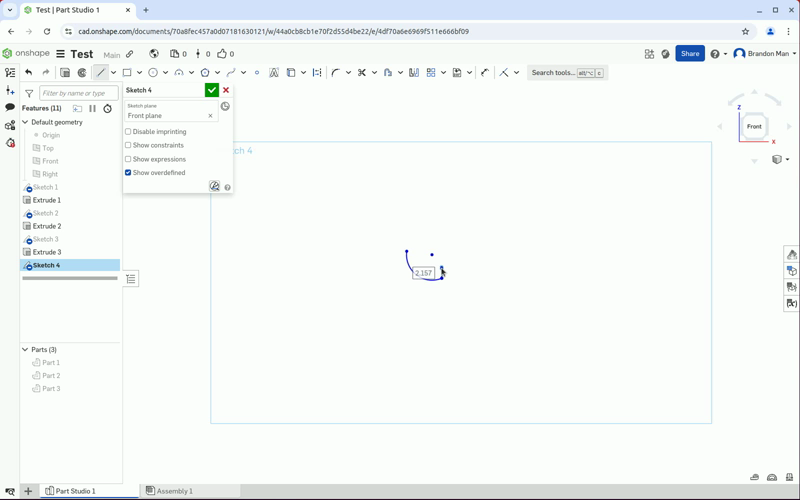
key(a)
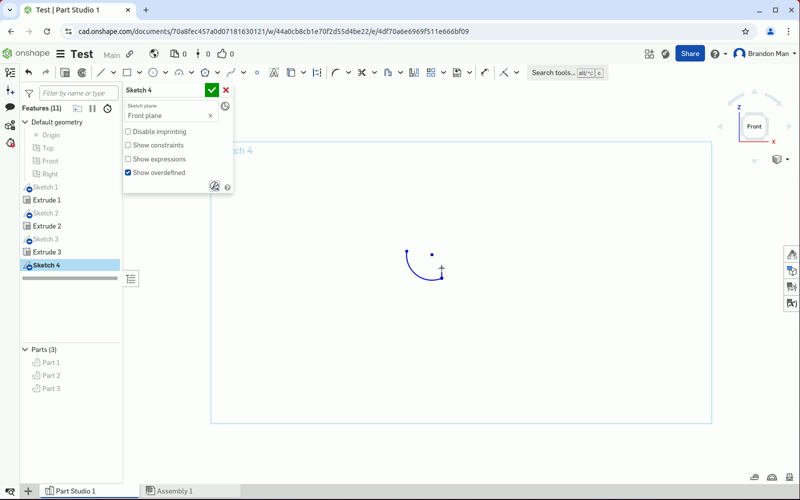
mouse_move(441, 267)
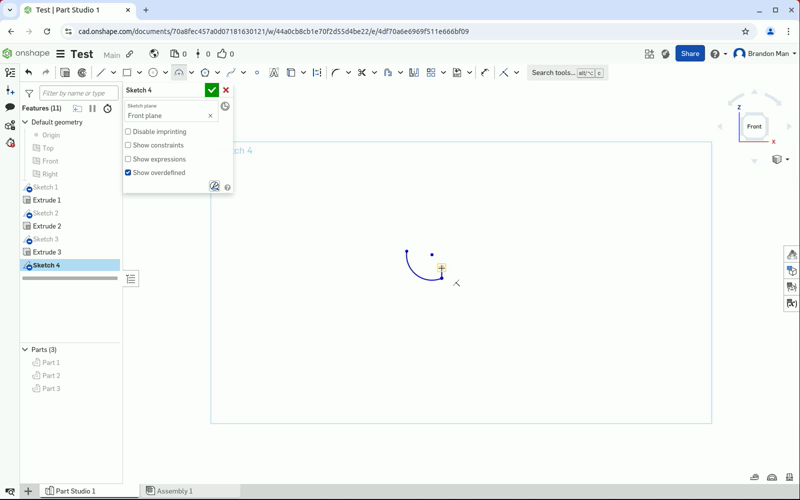
click(441, 267)
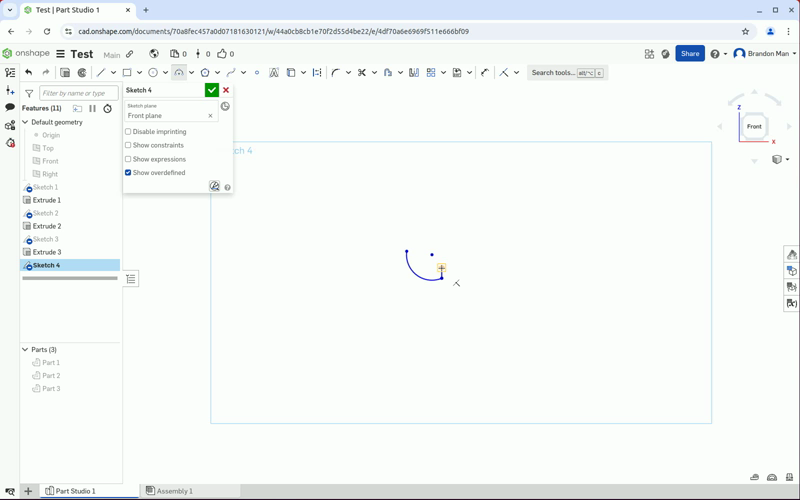
key_down(shift)
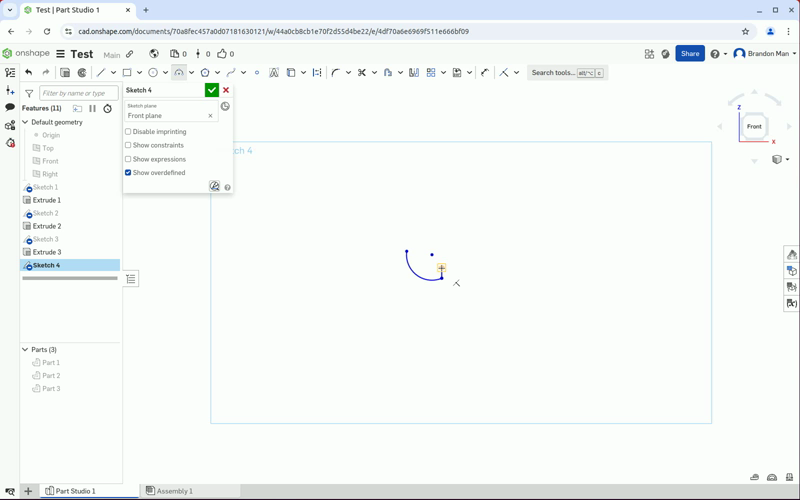
mouse_move(416, 251)
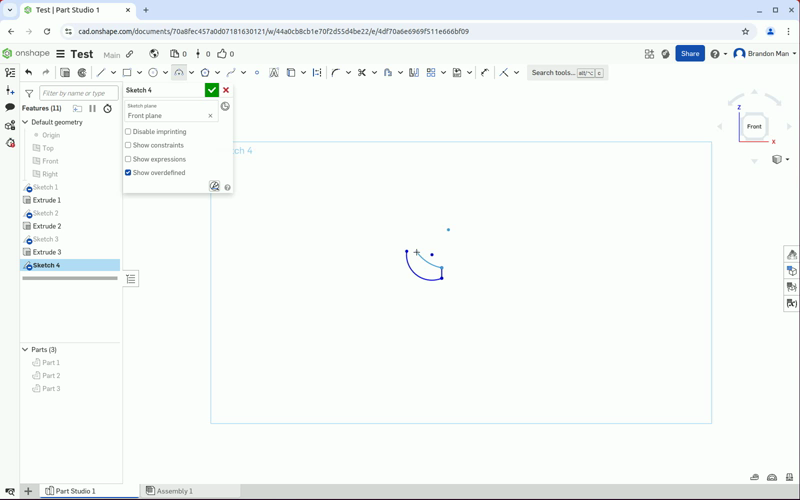
click(416, 251)
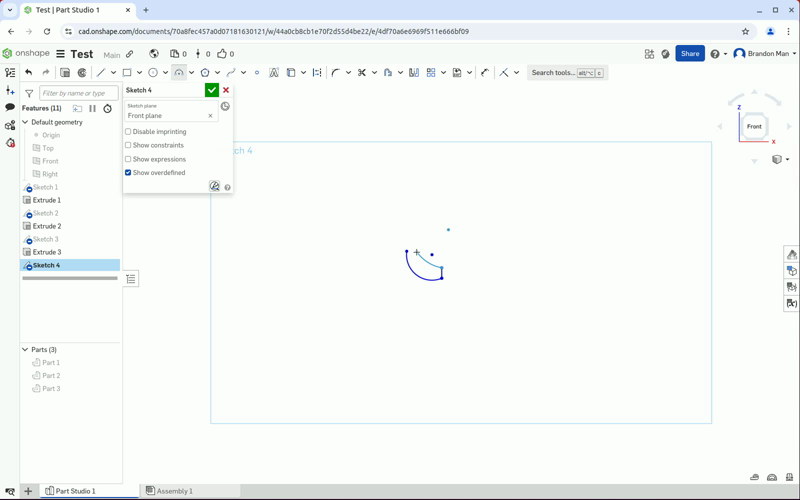
mouse_move(424, 266)
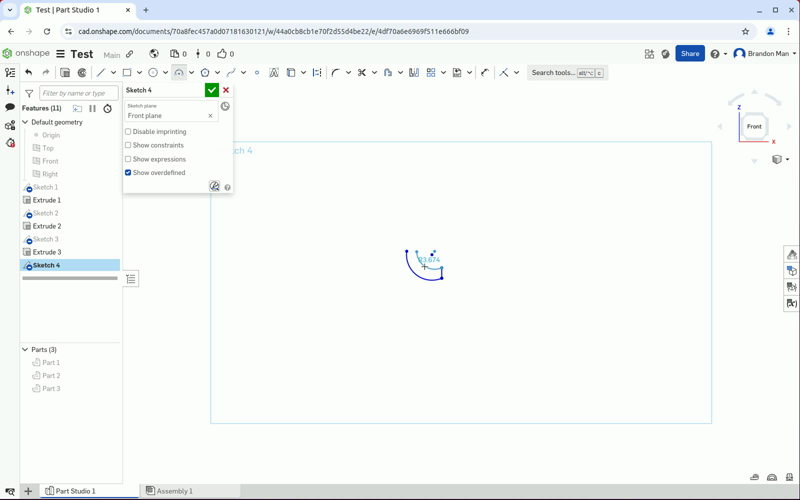
click(424, 266)
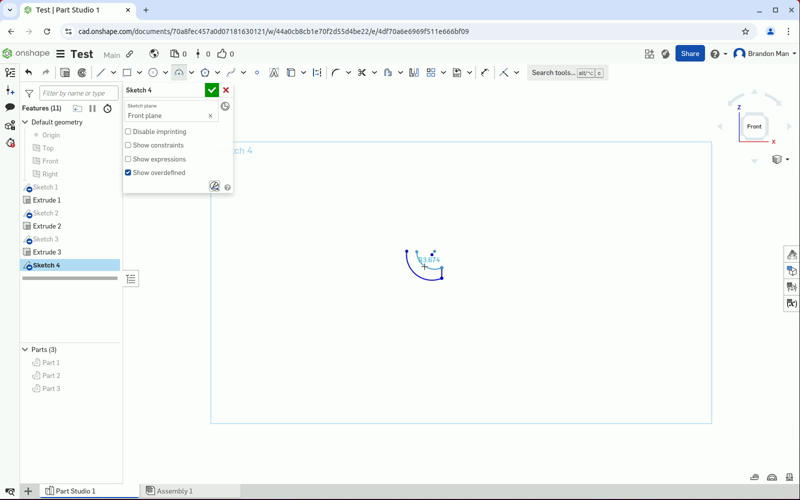
key_up(shift)
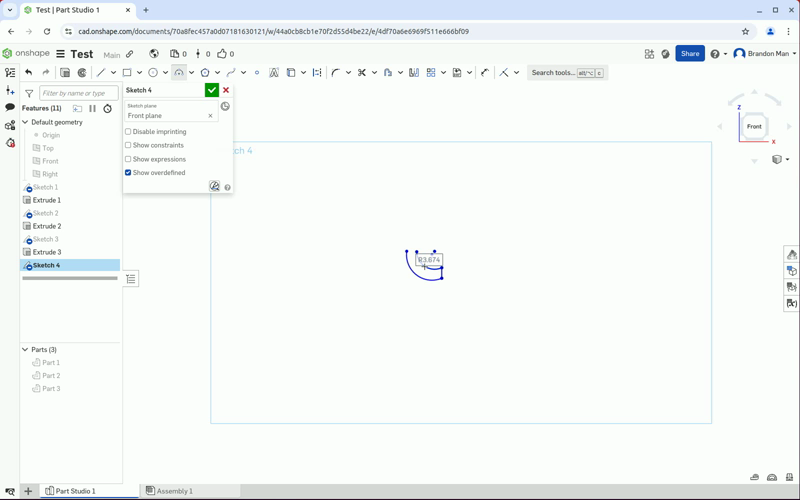
key(esc)
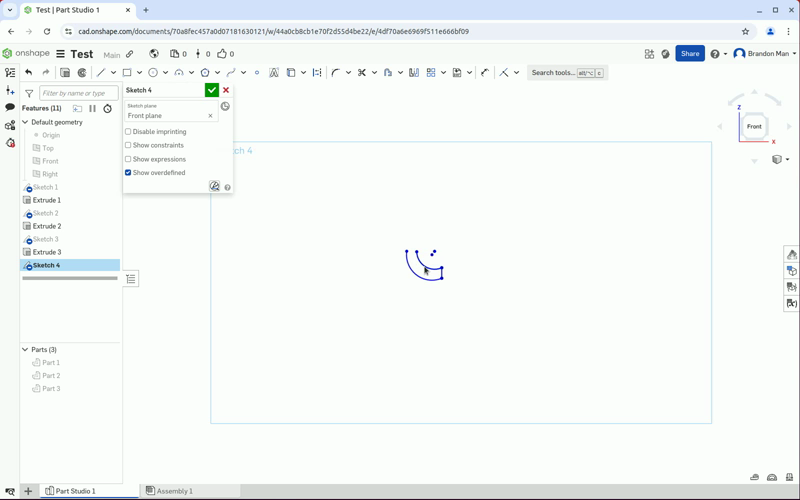
key(l)
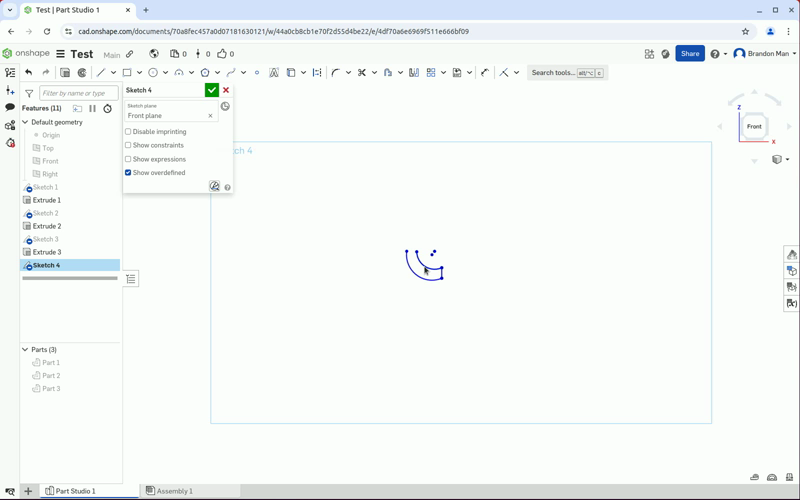
mouse_move(416, 251)
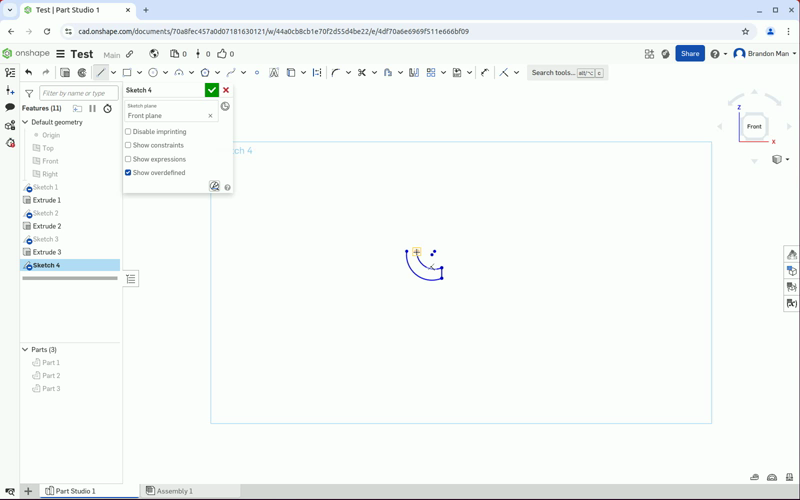
click(416, 251)
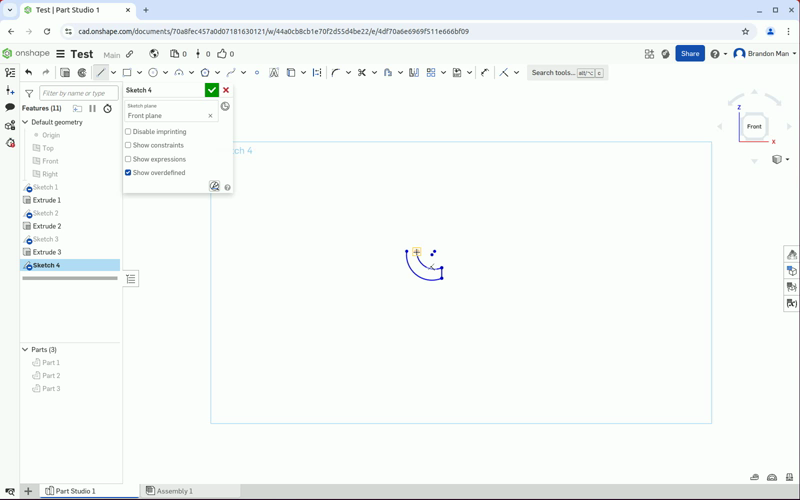
key_down(shift)
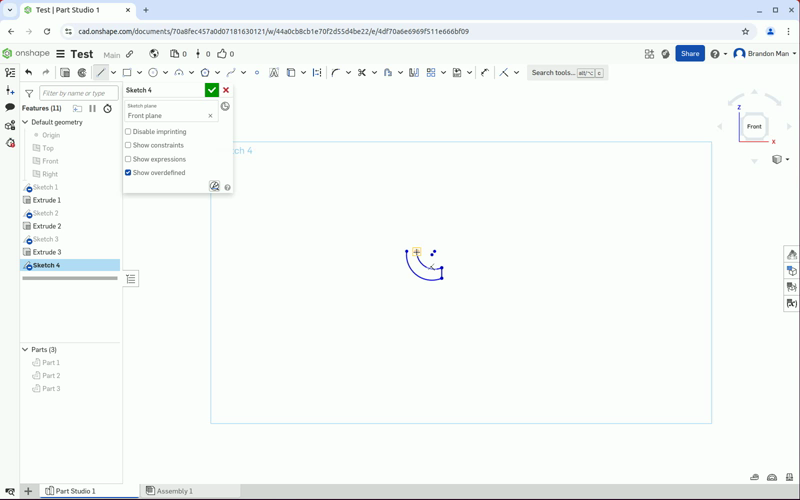
mouse_move(446, 251)
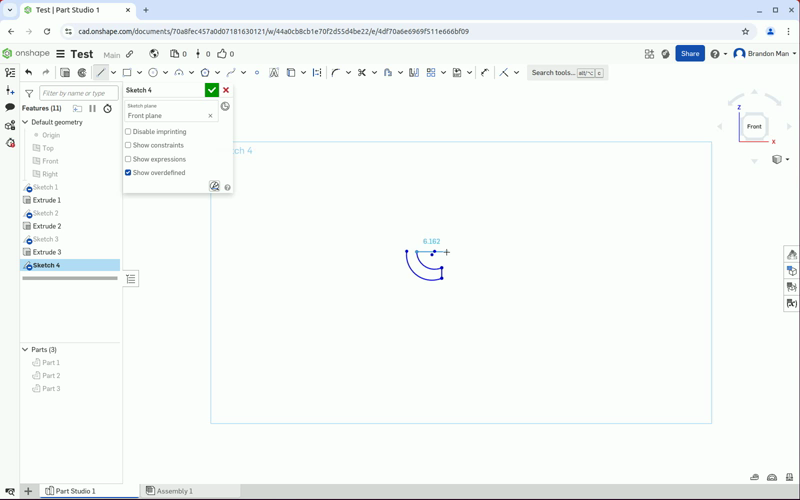
mouse_move(441, 251)
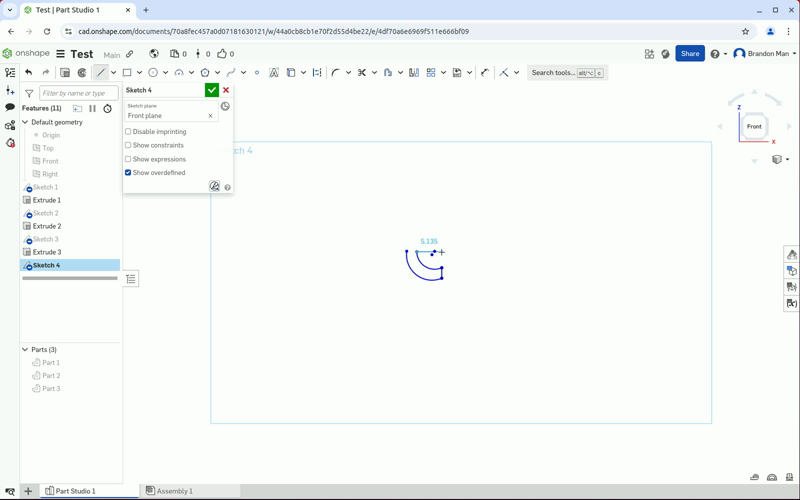
click(441, 251)
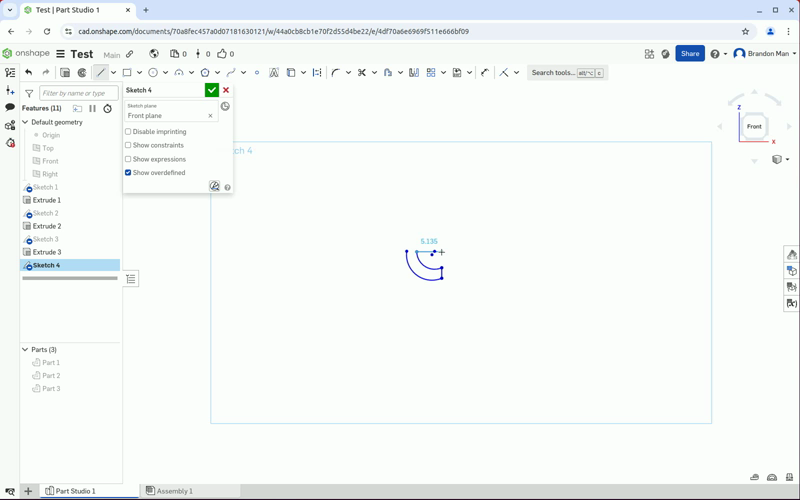
key_up(shift)
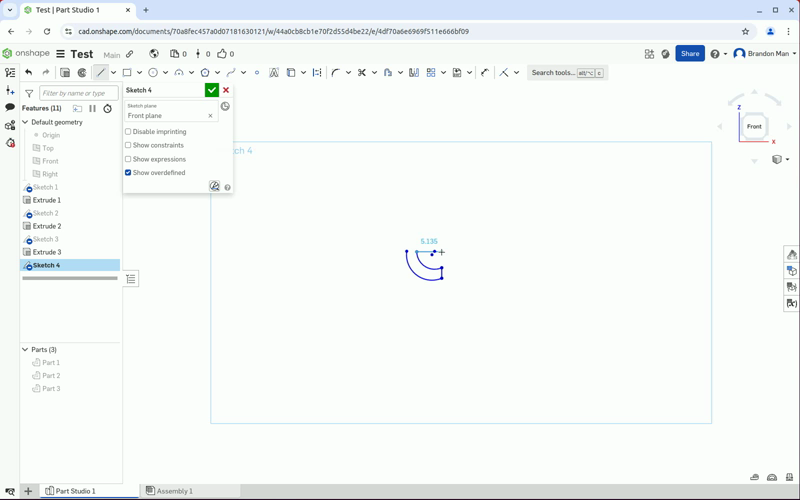
key(esc)
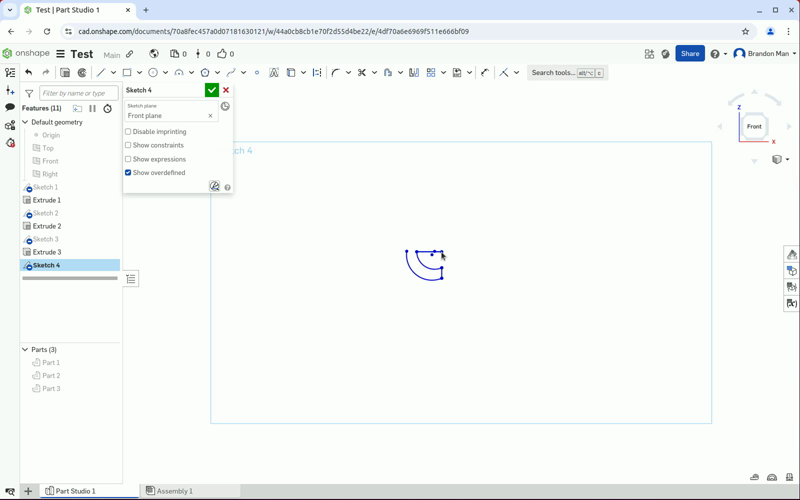
key(a)
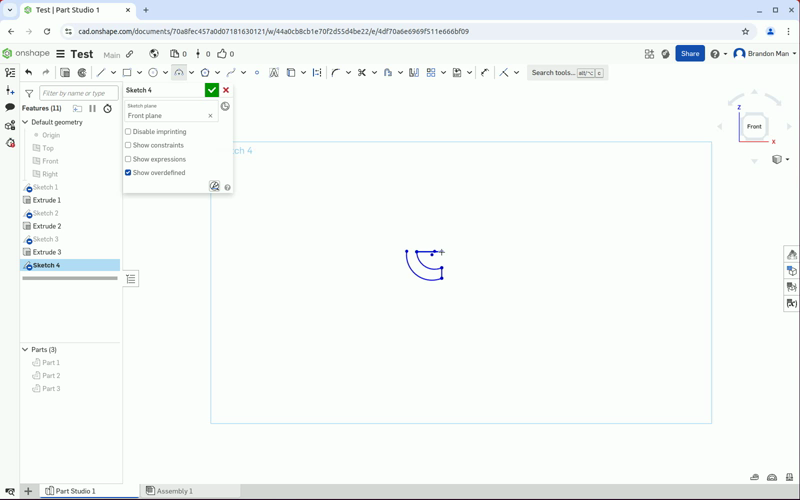
mouse_move(441, 251)
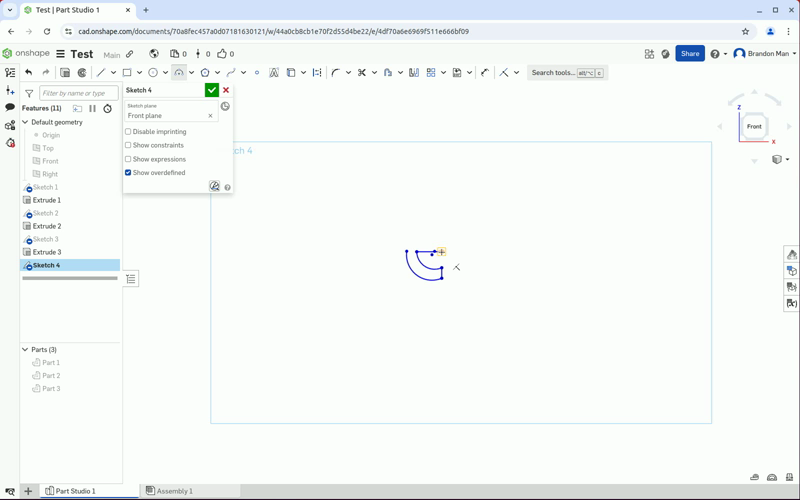
click(441, 251)
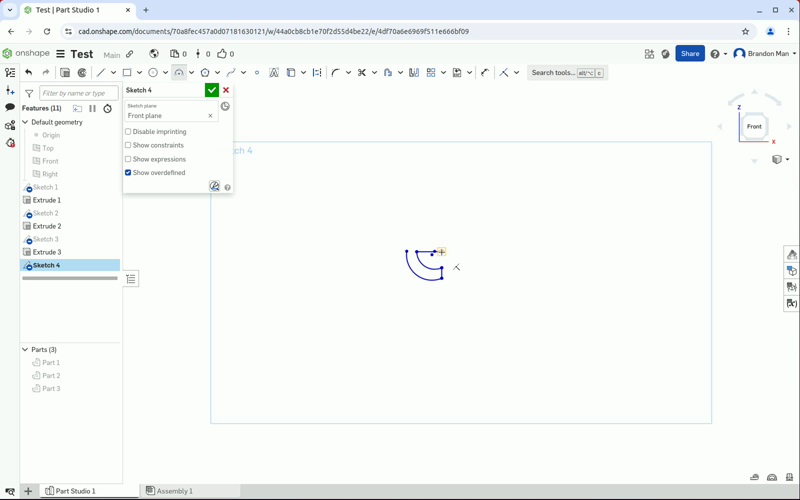
mouse_move(406, 251)
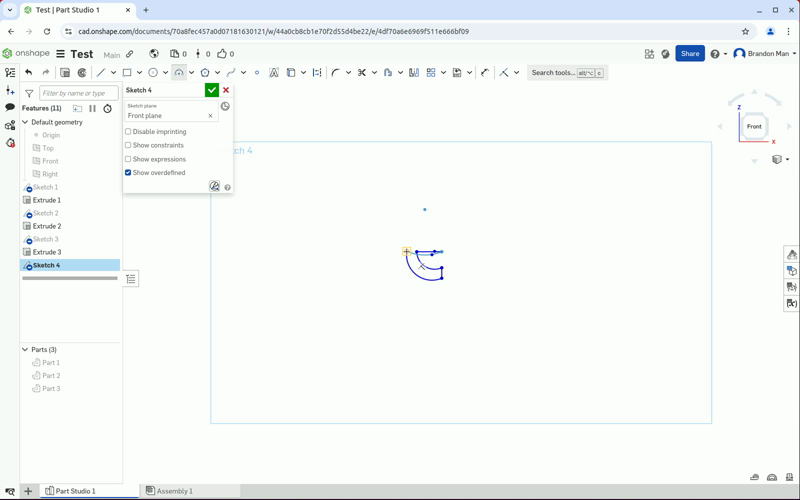
click(406, 251)
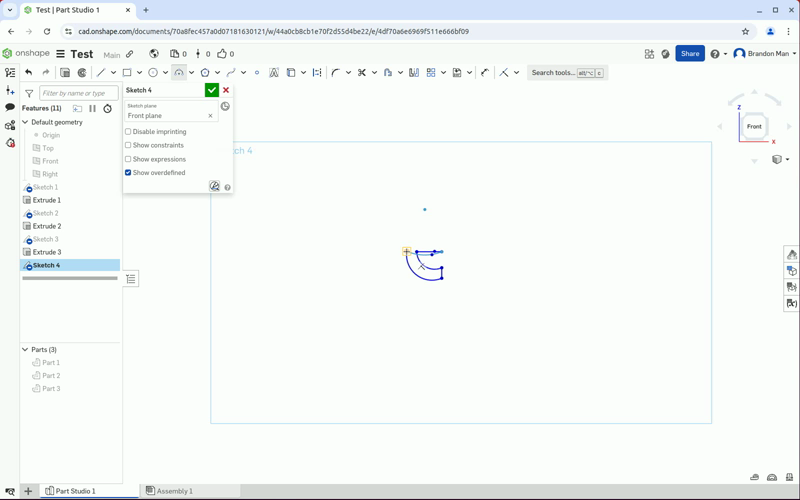
key_down(shift)
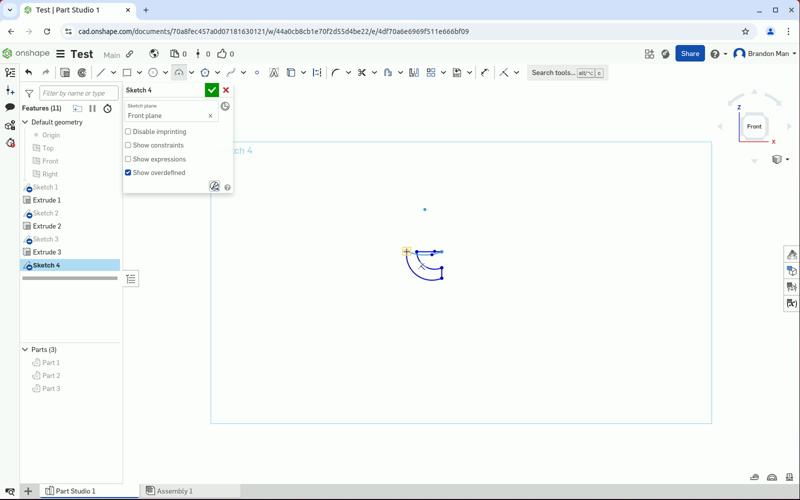
mouse_move(424, 234)
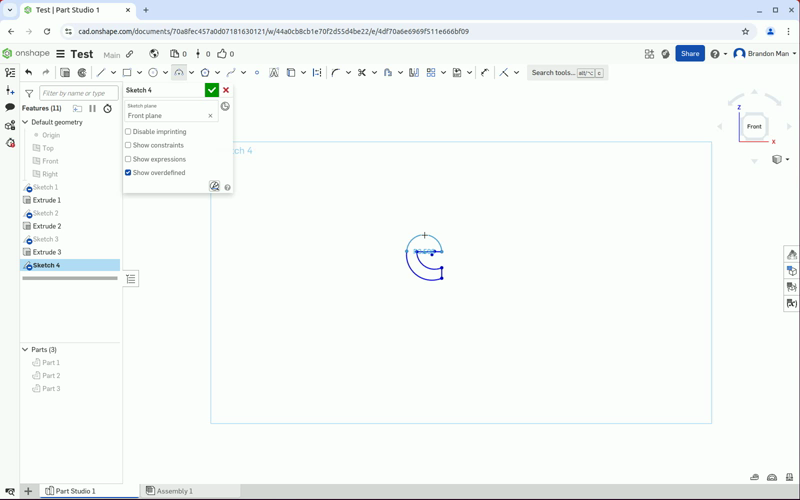
click(424, 234)
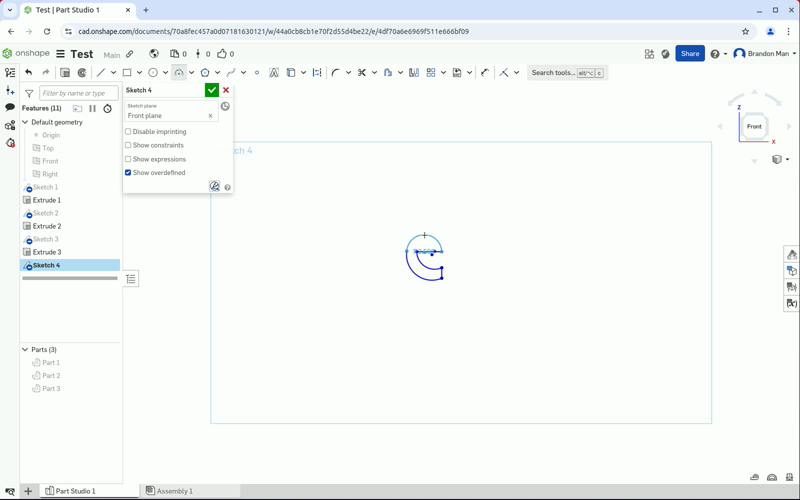
key_up(shift)
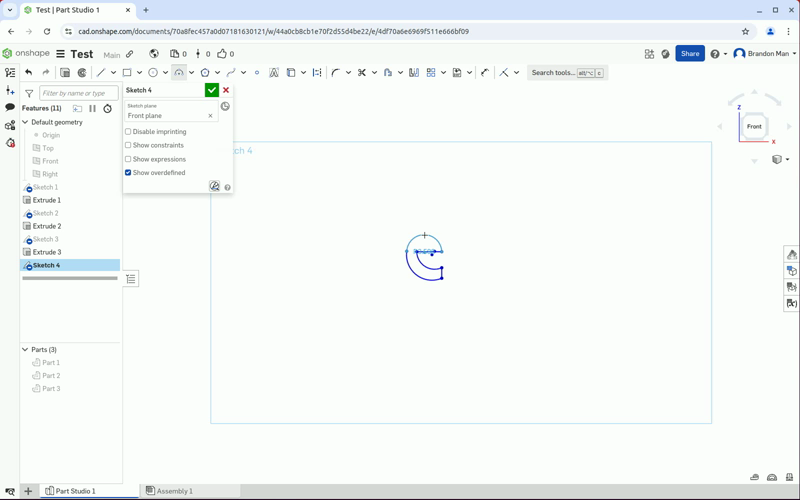
key(esc)
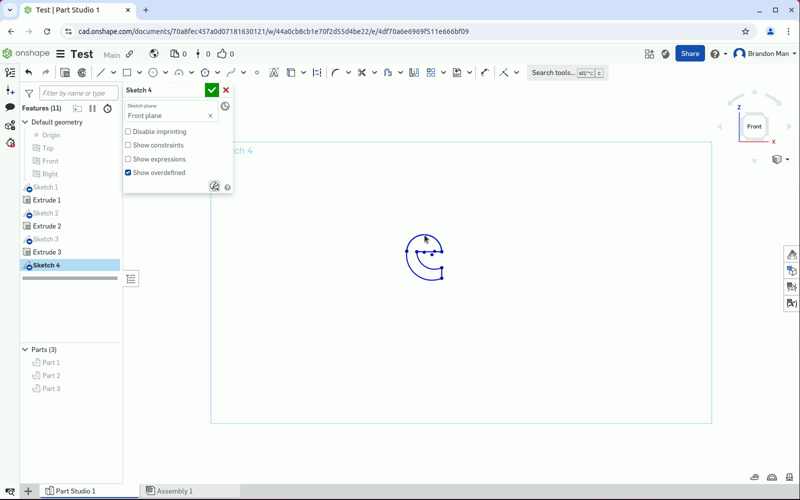
key(l)
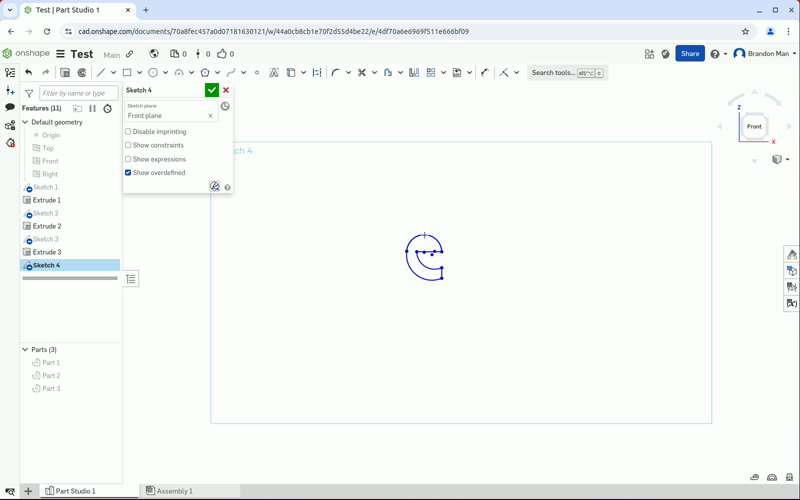
key_down(shift)
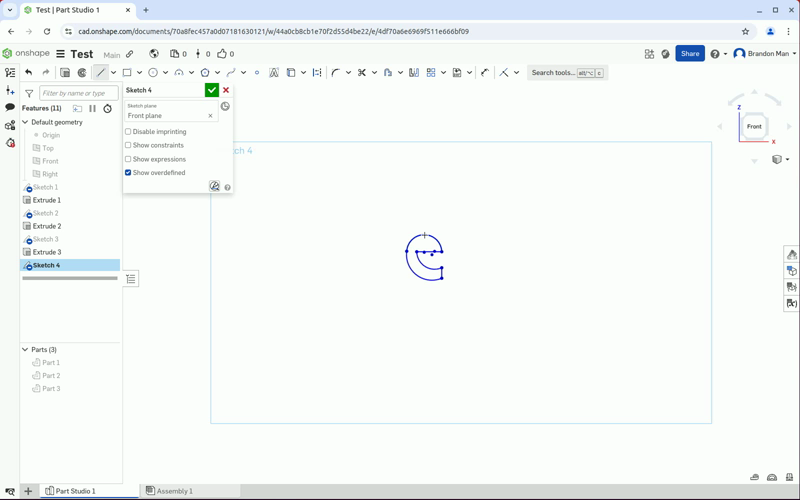
mouse_move(417, 245)
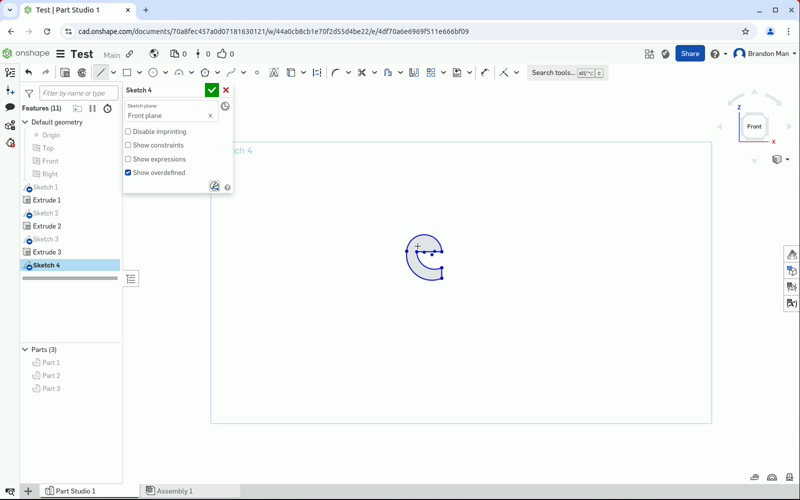
click(417, 245)
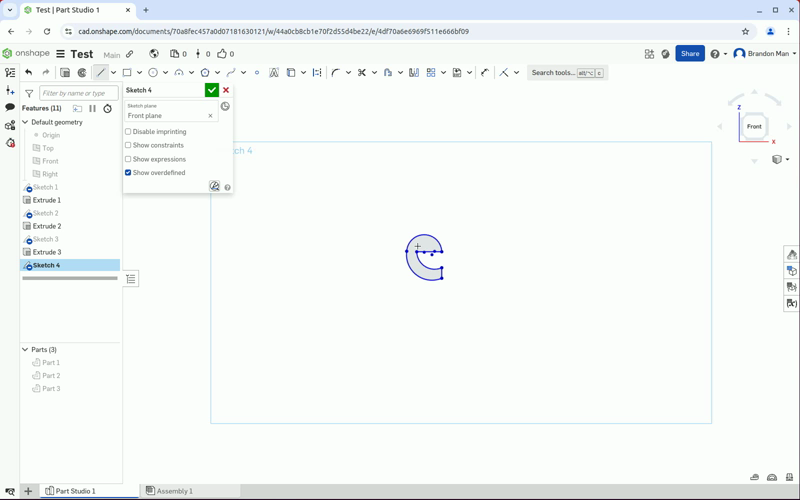
key_up(shift)
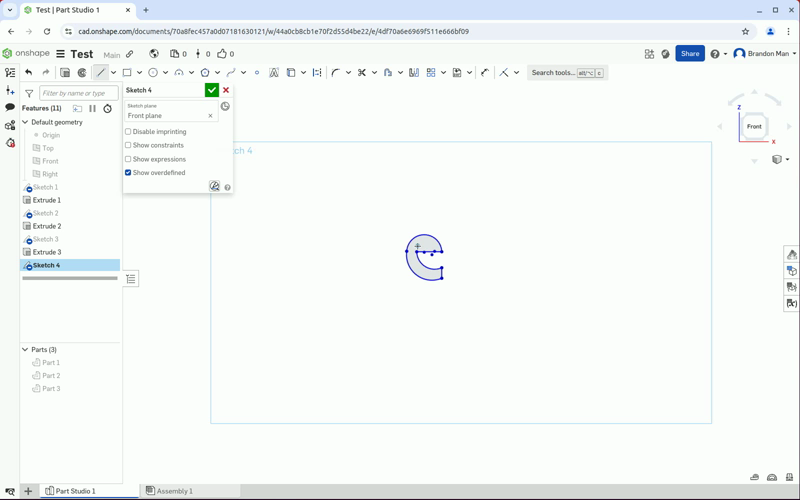
key_down(shift)
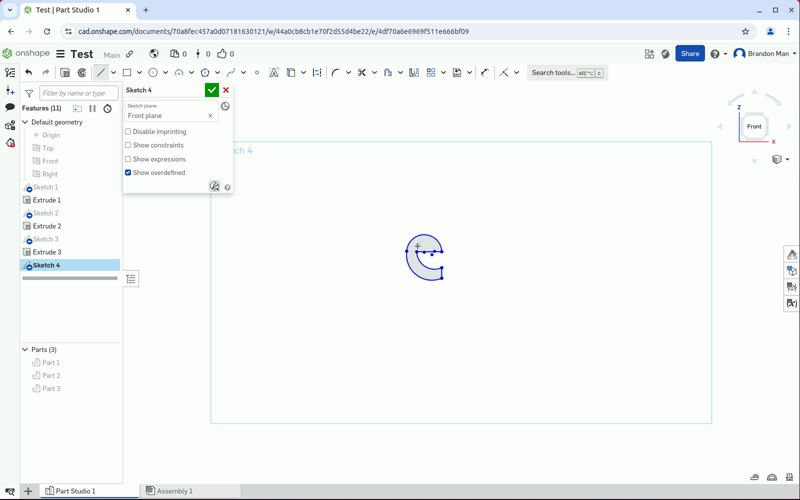
mouse_move(447, 245)
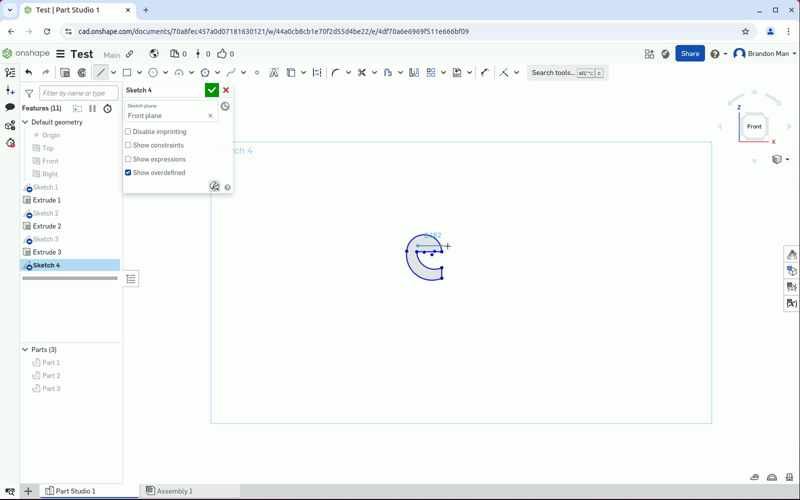
mouse_move(430, 245)
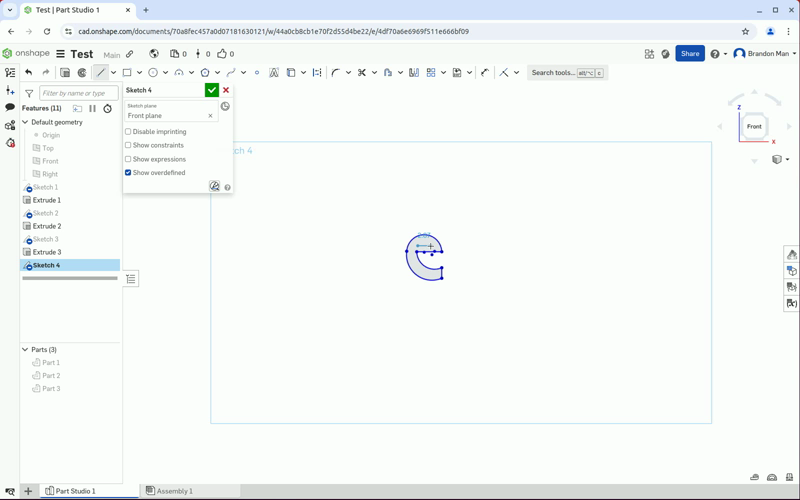
click(430, 245)
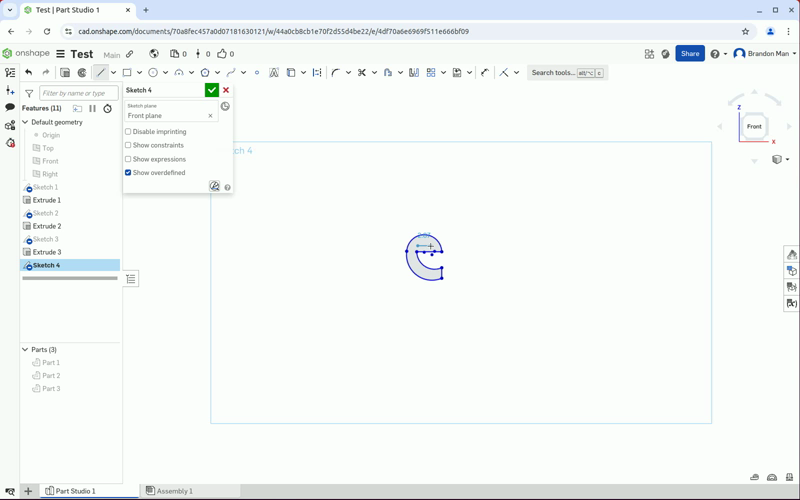
key_up(shift)
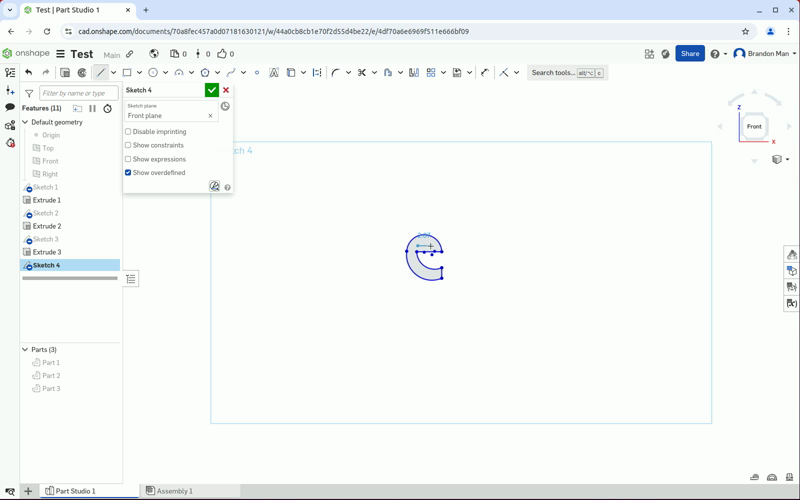
key(esc)
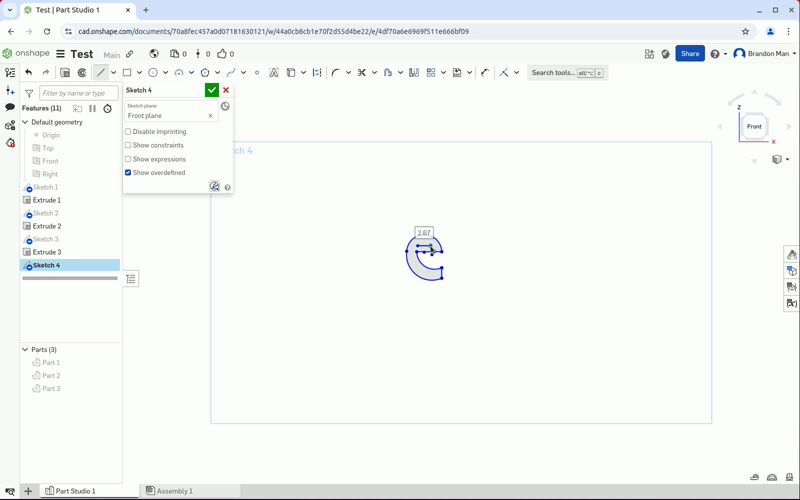
key(a)
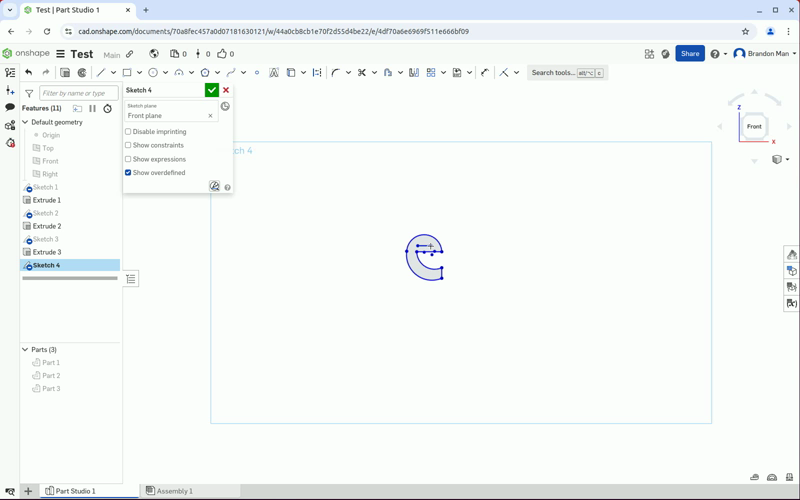
mouse_move(430, 245)
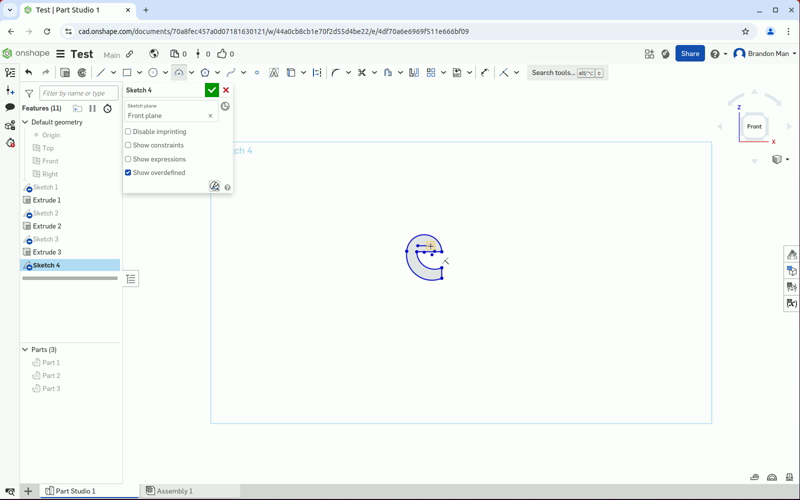
click(430, 245)
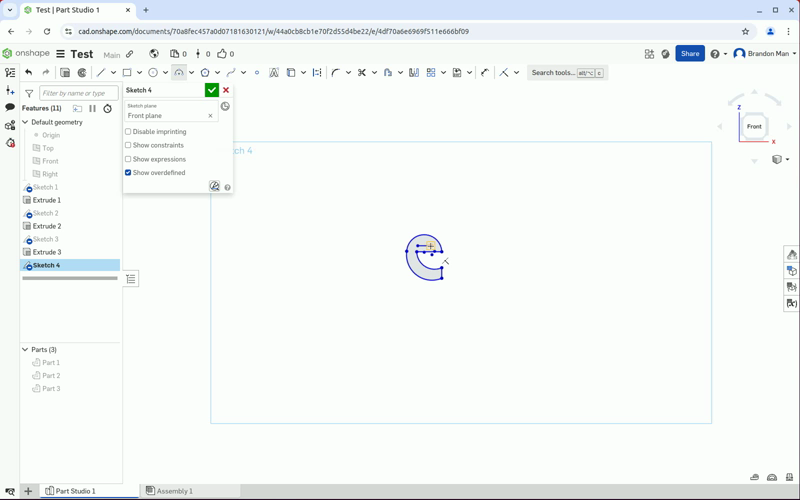
mouse_move(417, 245)
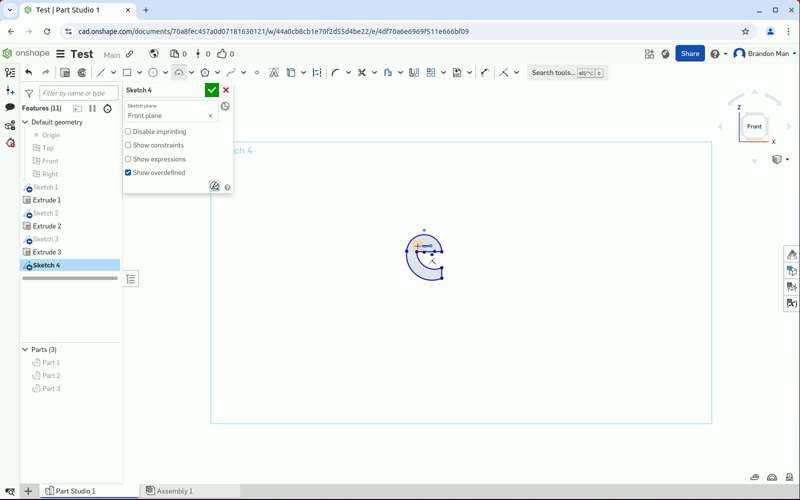
click(417, 245)
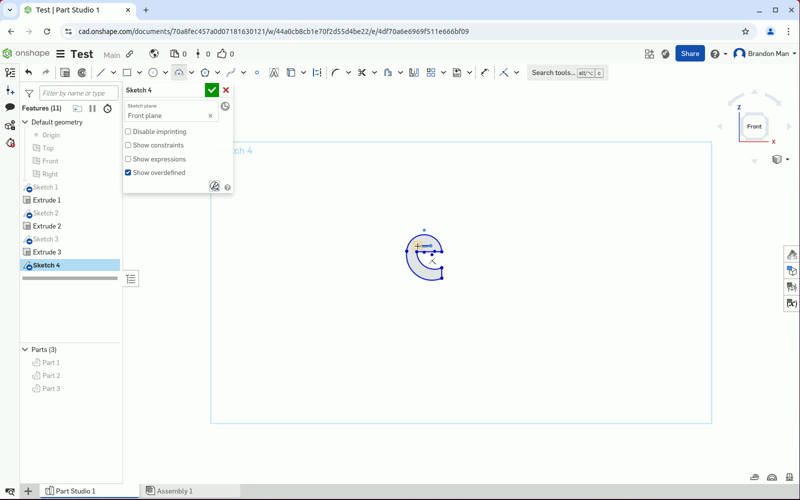
key_down(shift)
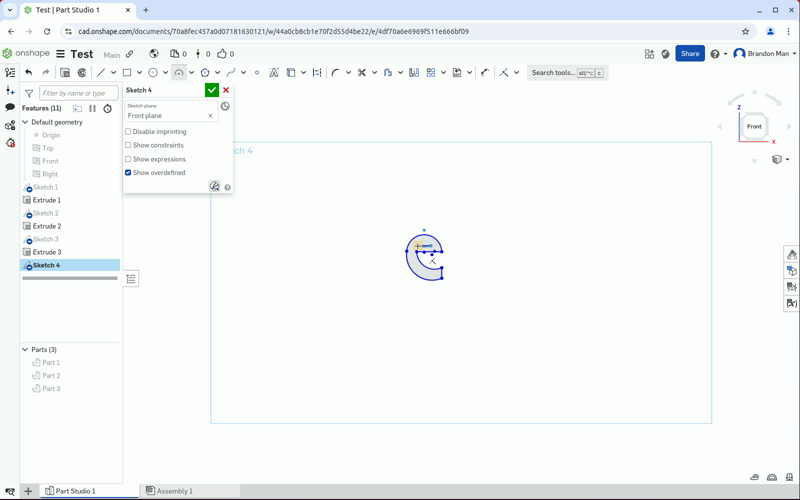
mouse_move(424, 239)
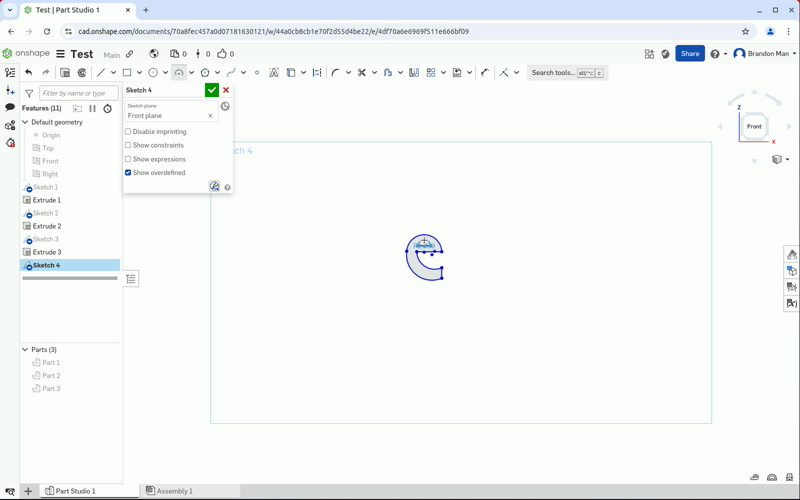
click(424, 239)
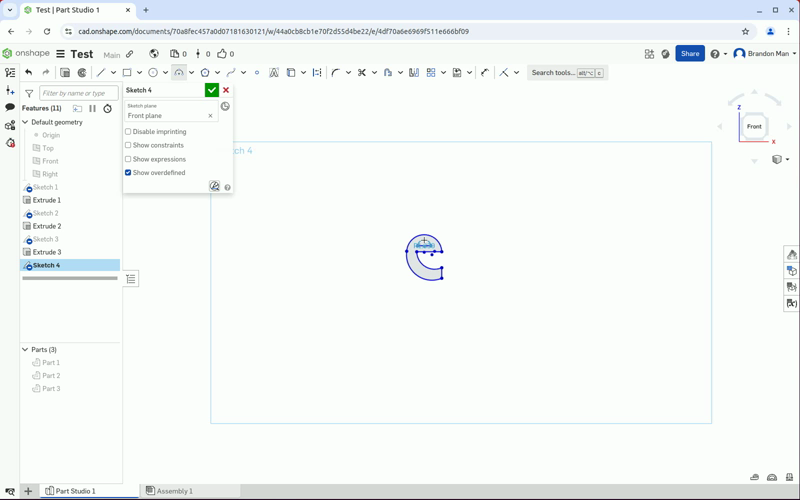
key_up(shift)
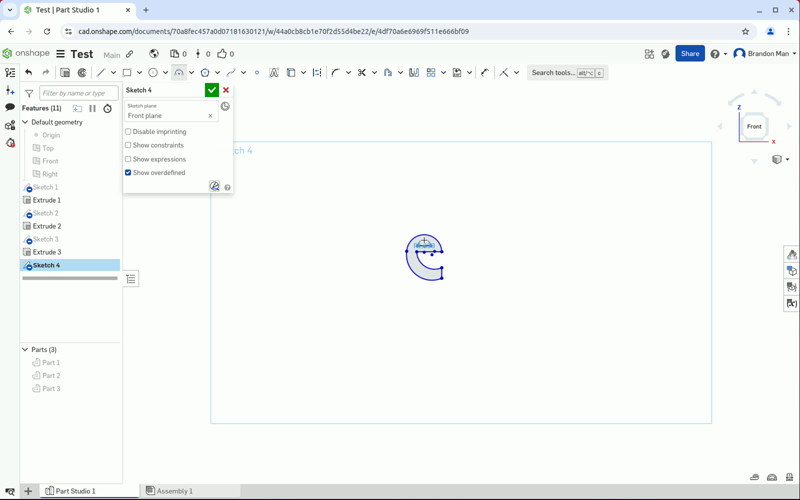
key(esc)
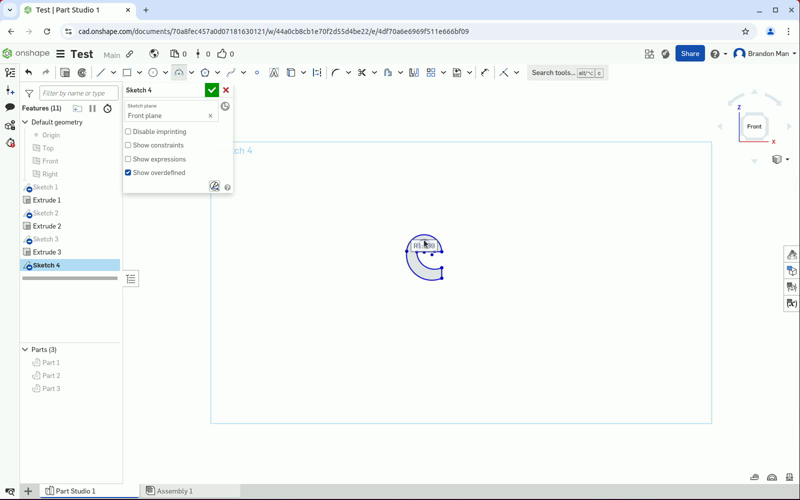
mouse_move(435, 278)
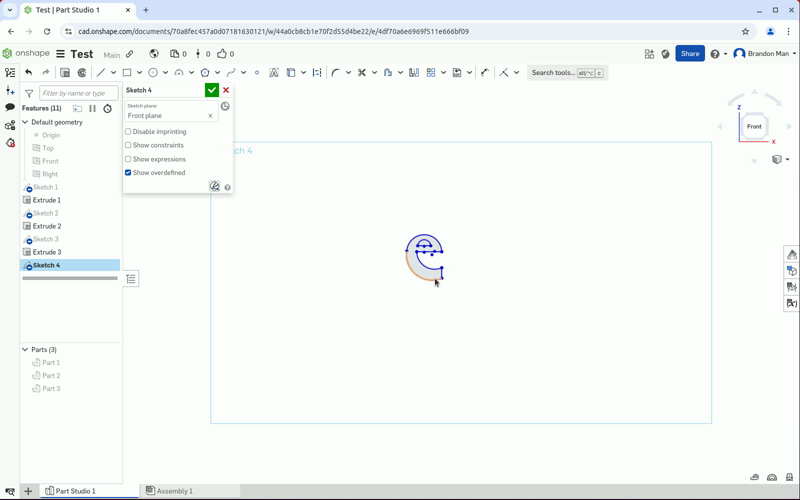
scroll(6)
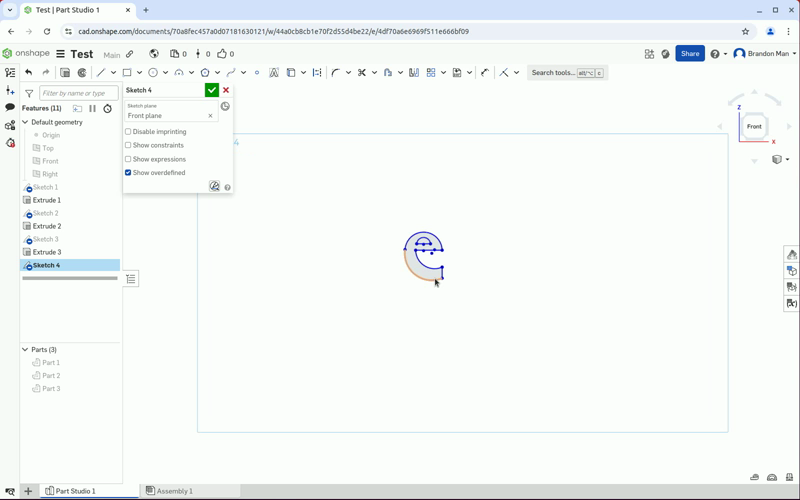
scroll(6)
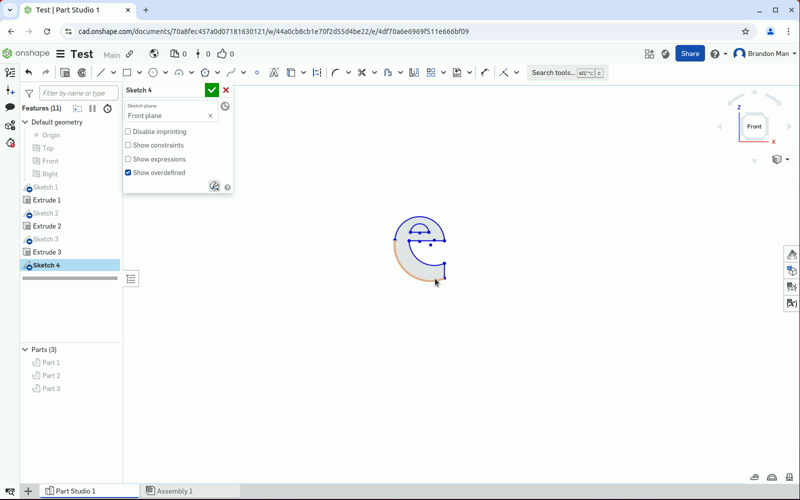
scroll(6)
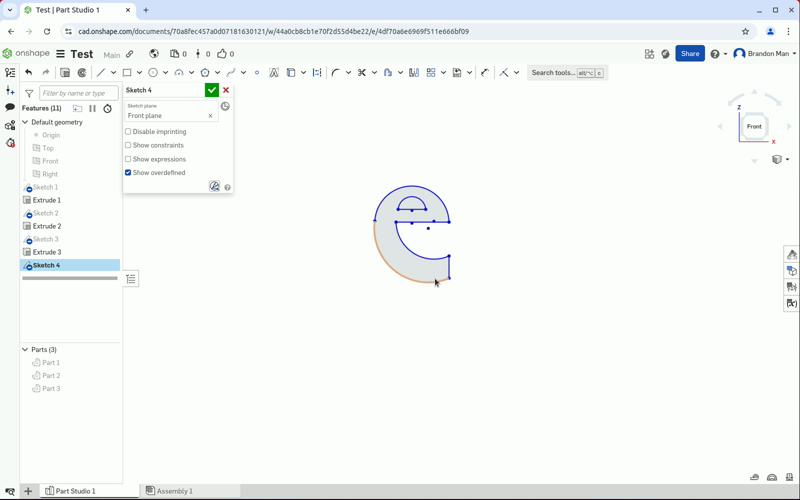
scroll(6)
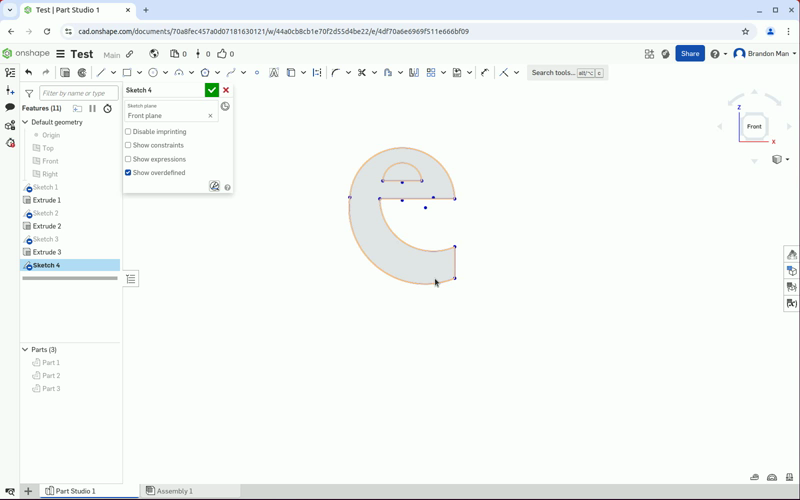
scroll(6)
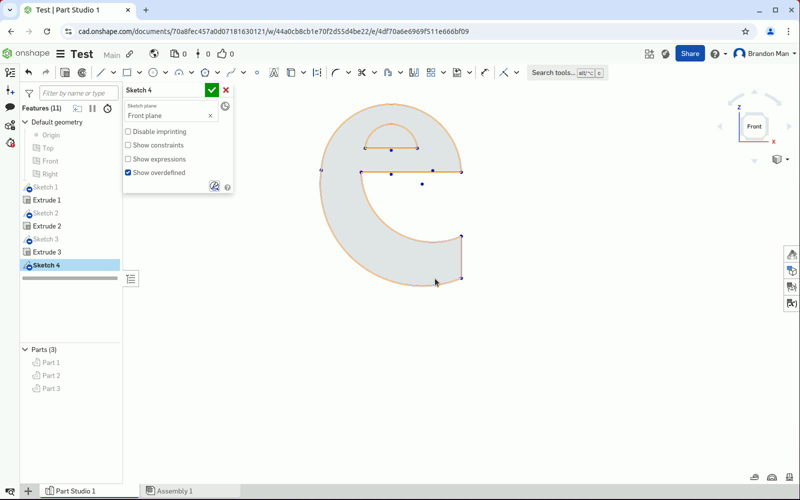
scroll(6)
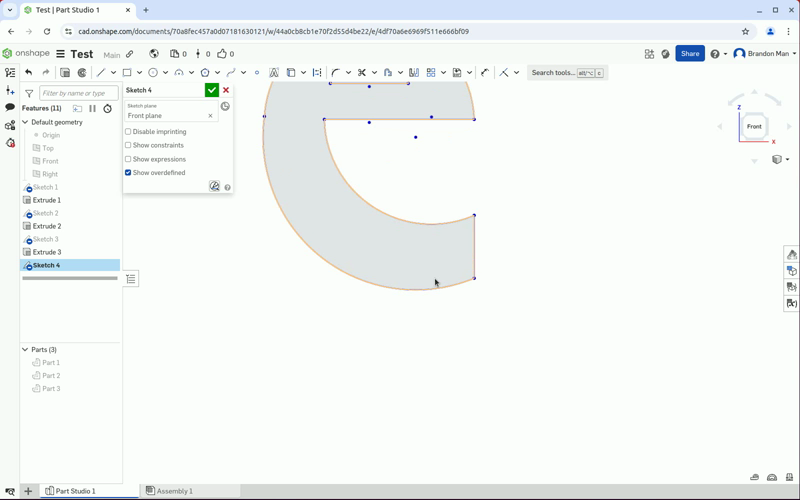
scroll(6)
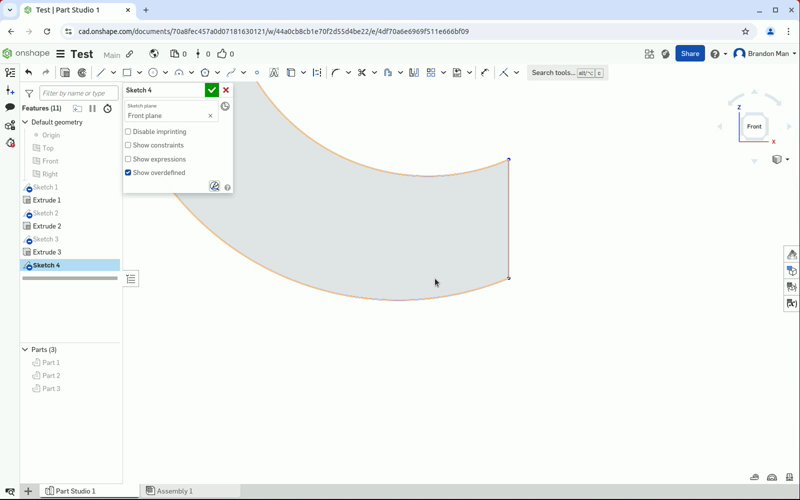
click(435, 278)
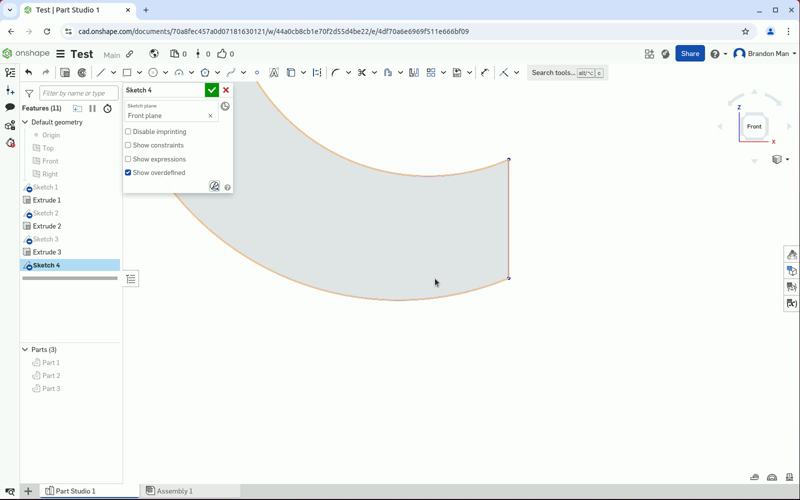
scroll(-6)
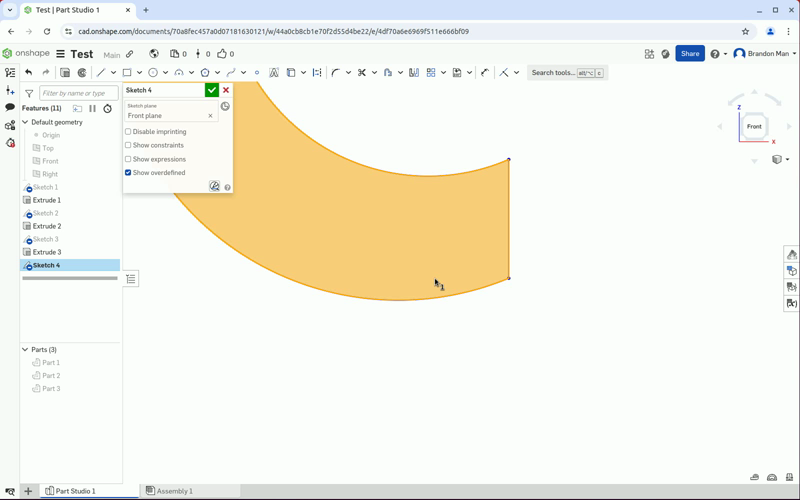
scroll(-6)
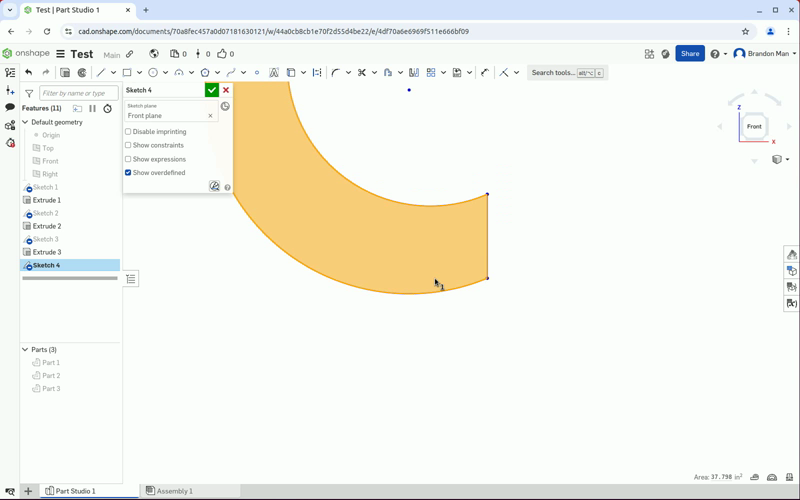
scroll(-6)
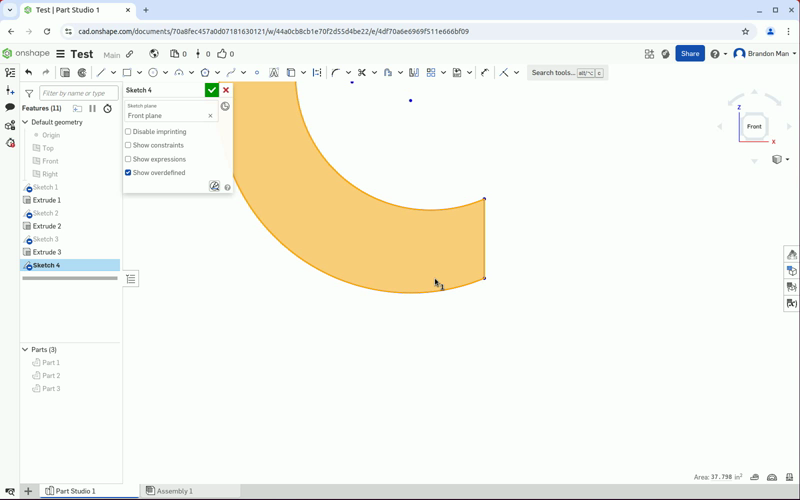
scroll(-6)
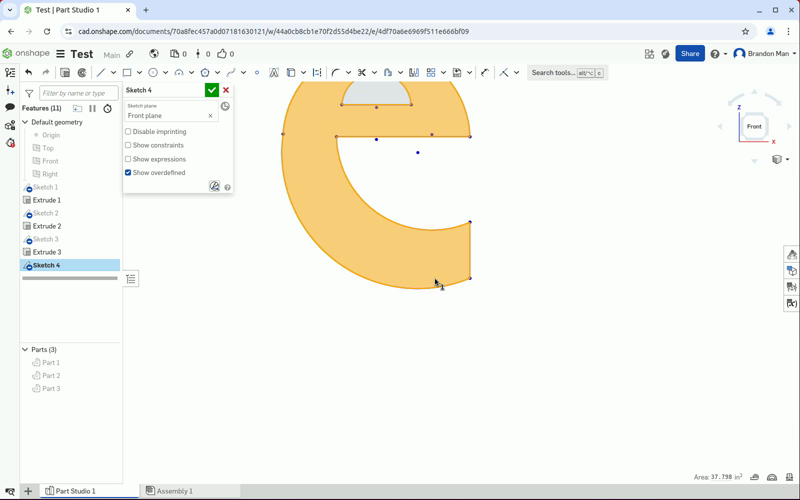
scroll(-6)
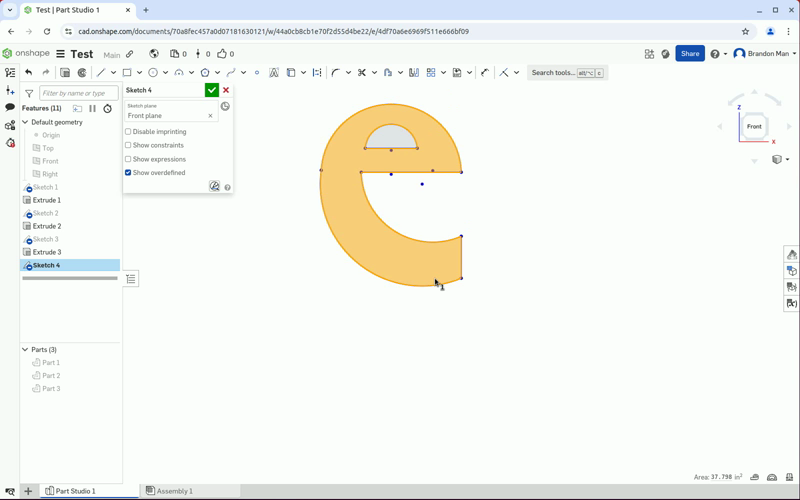
scroll(-6)
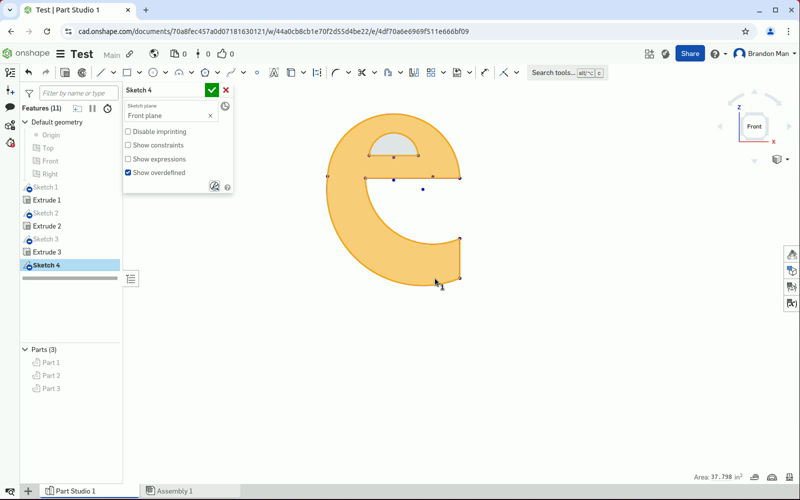
scroll(-6)
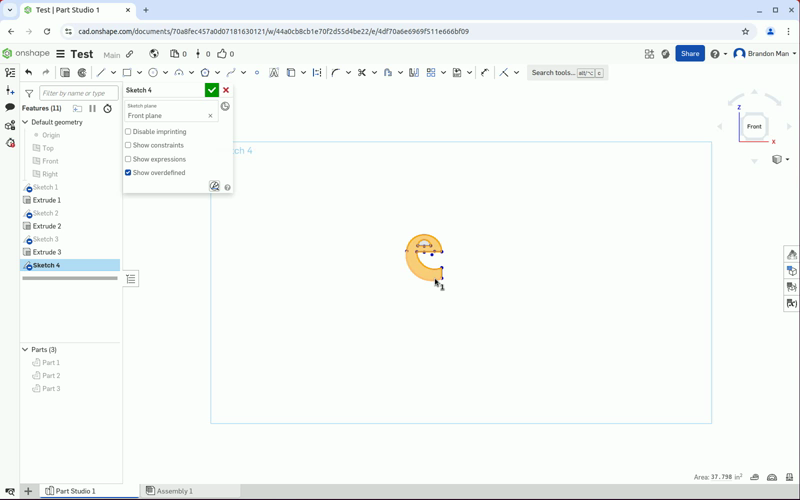
mouse_move(73, 352)
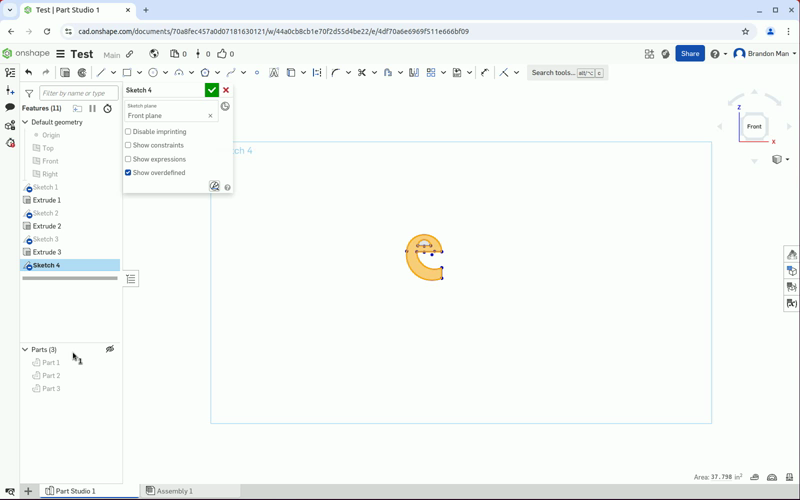
key(shift+y)
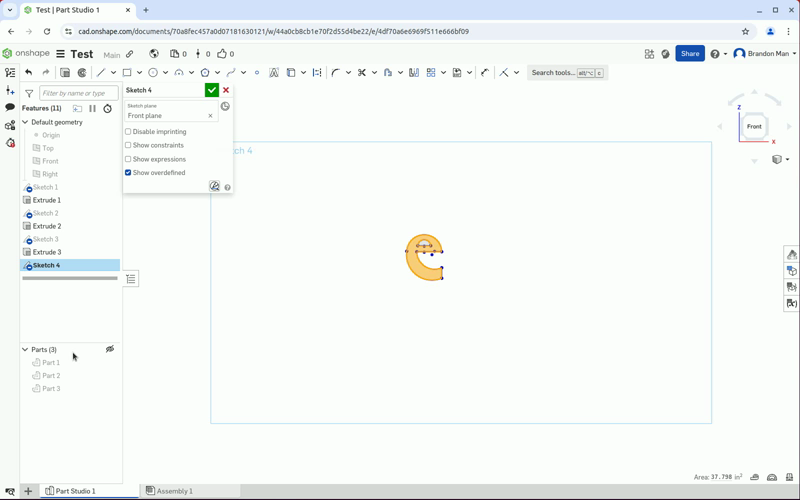
key(shift+e)
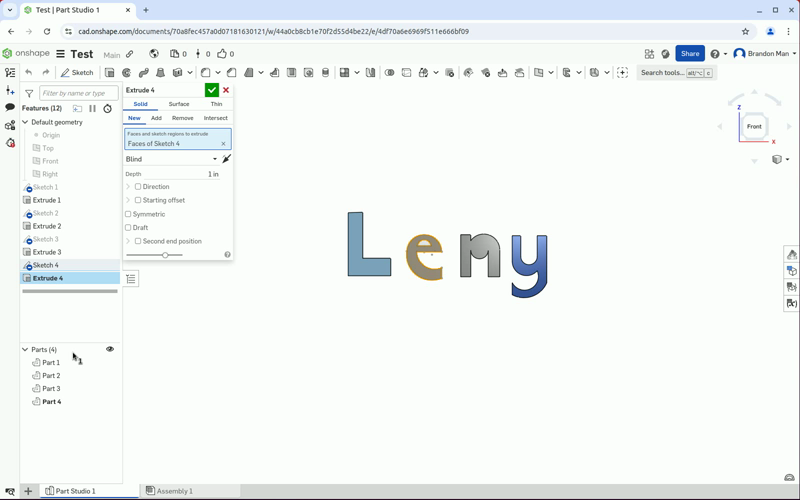
mouse_move(143, 106)
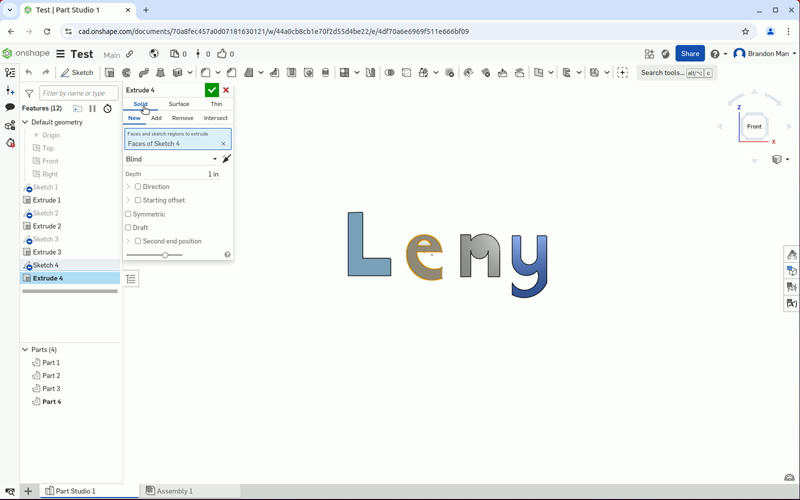
click(143, 106)
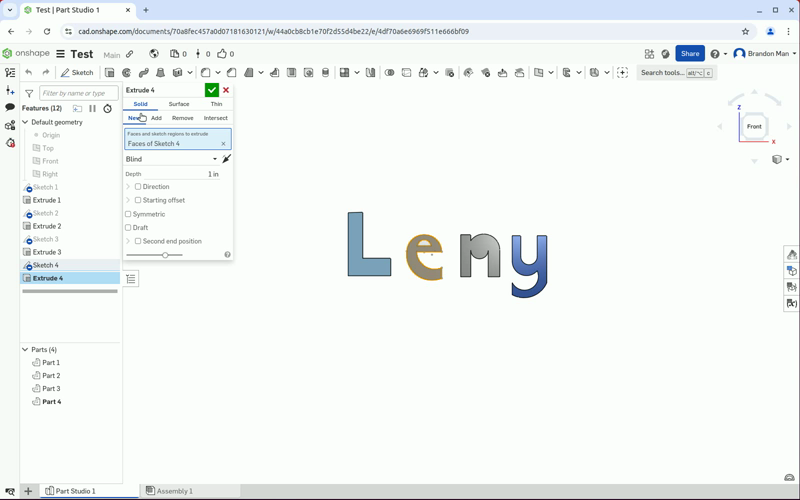
mouse_move(137, 120)
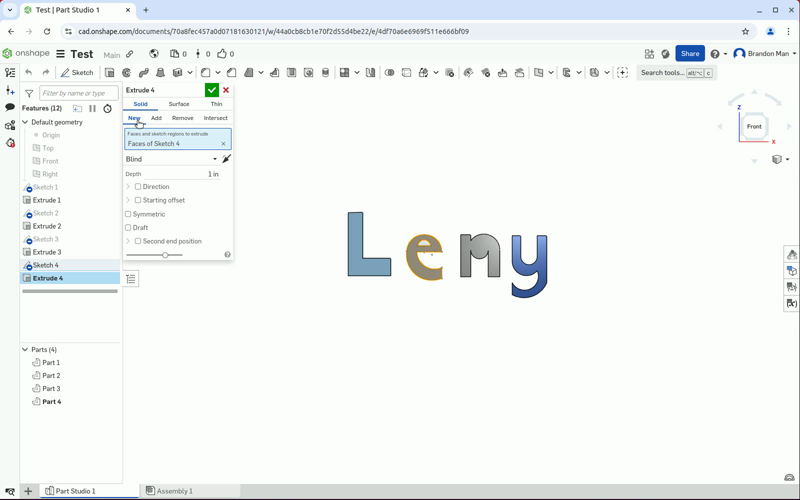
click(137, 120)
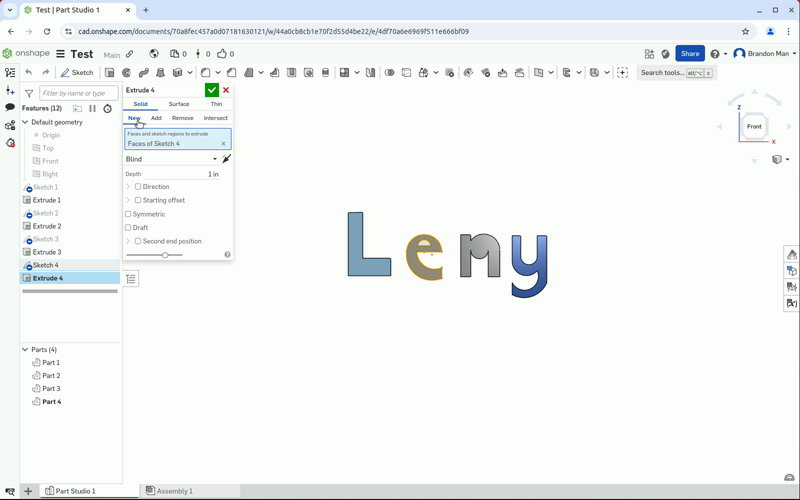
key(tab, 4)
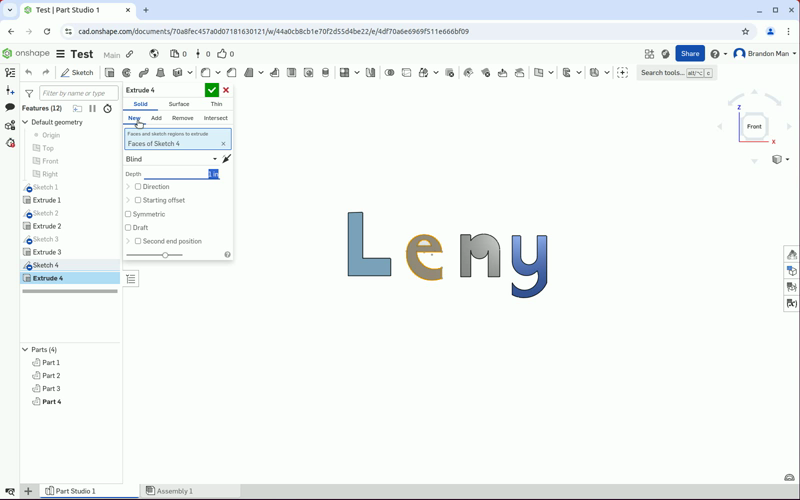
text(13.48)
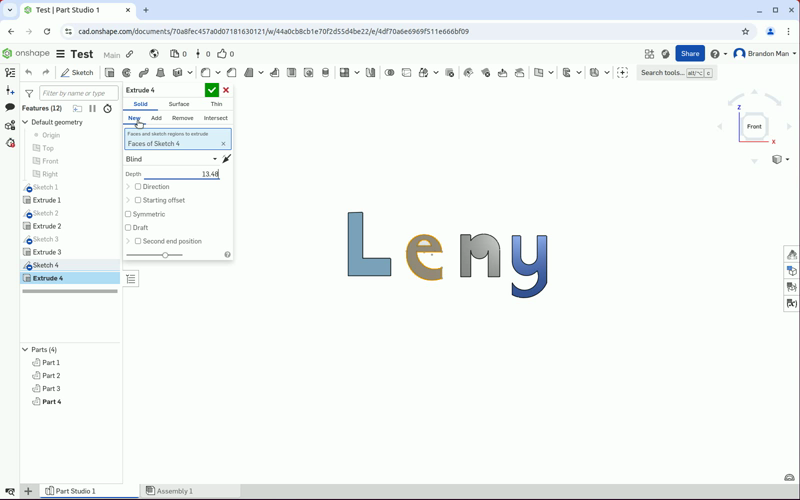
key(enter)
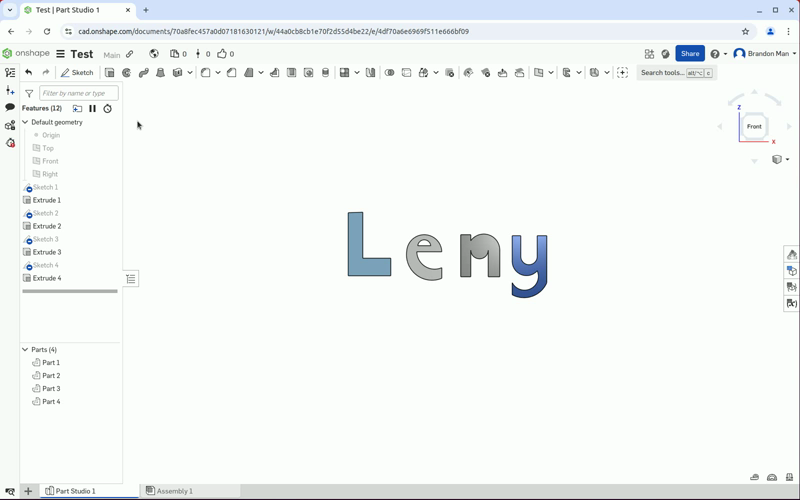
key(shift+h)
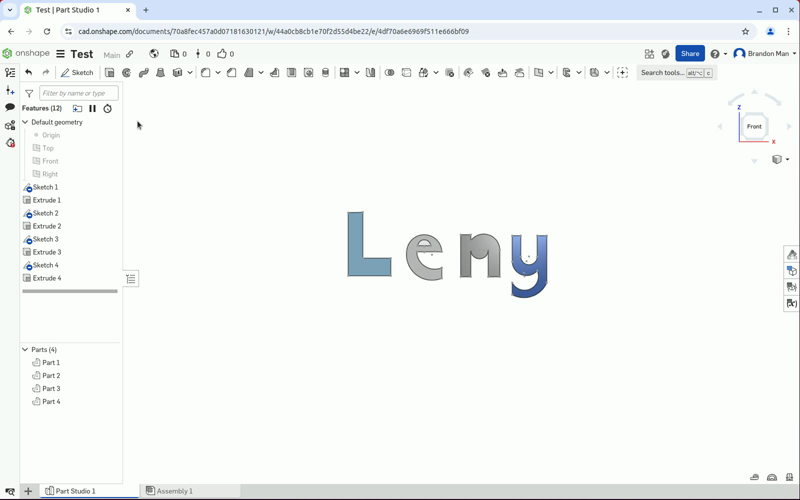
key(shift+h)
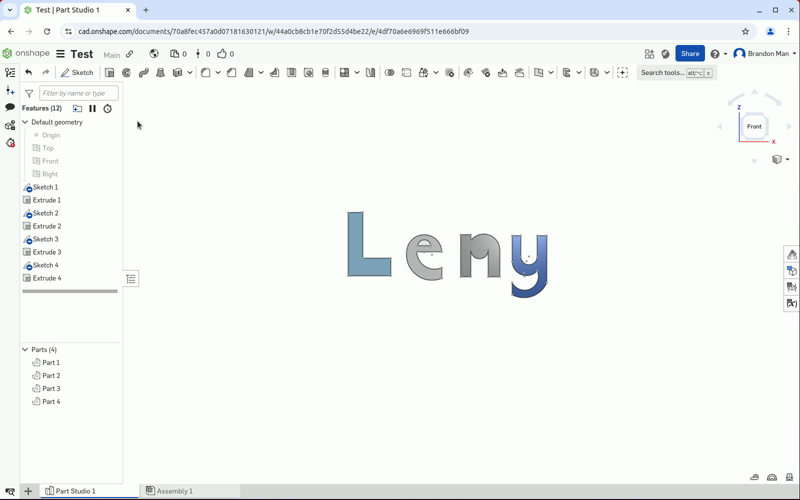
key(shift+7)
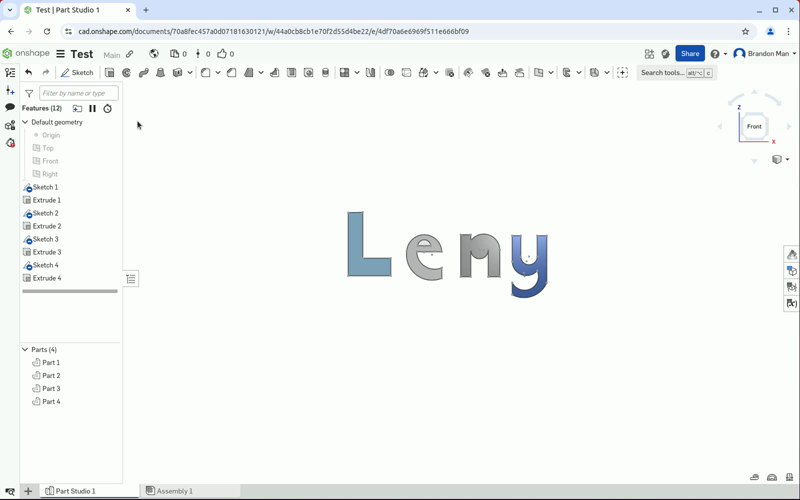
key(left, 2)
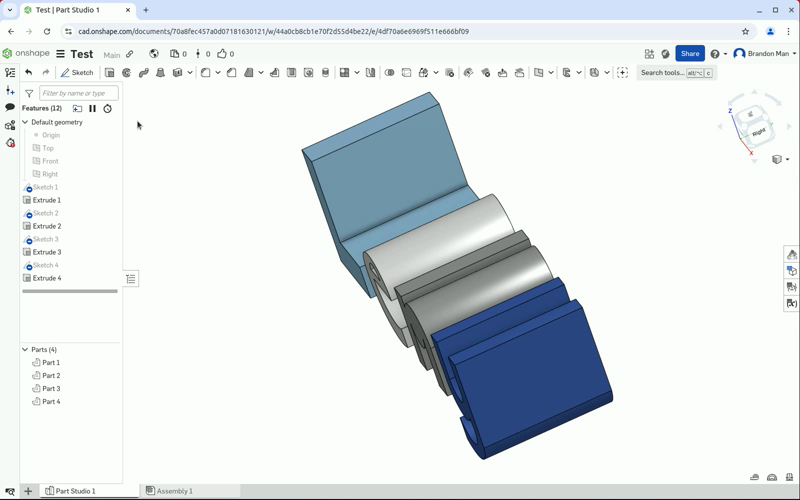
key(down, 2)
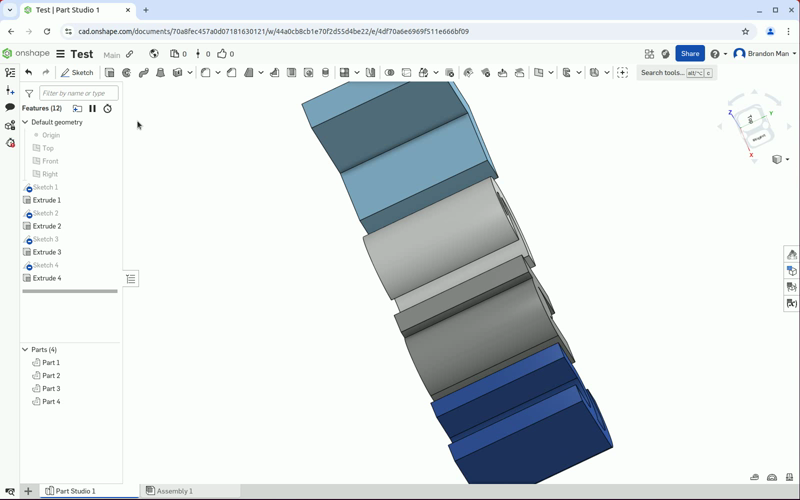
key(up, 2)
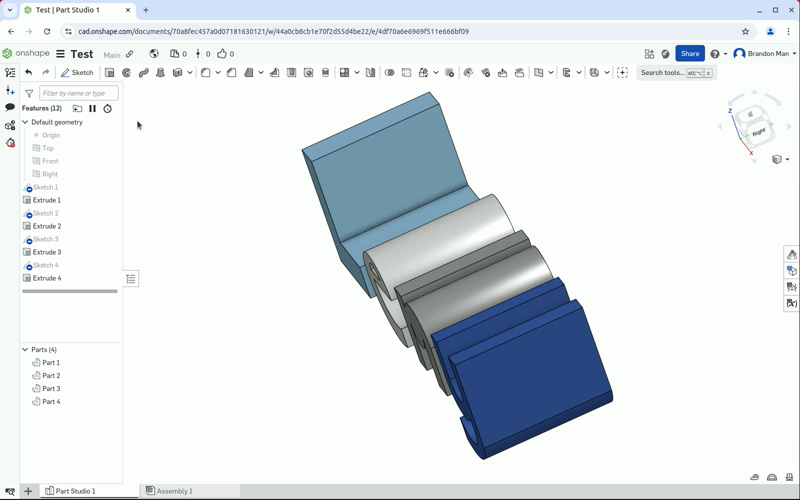
key(right, 2)
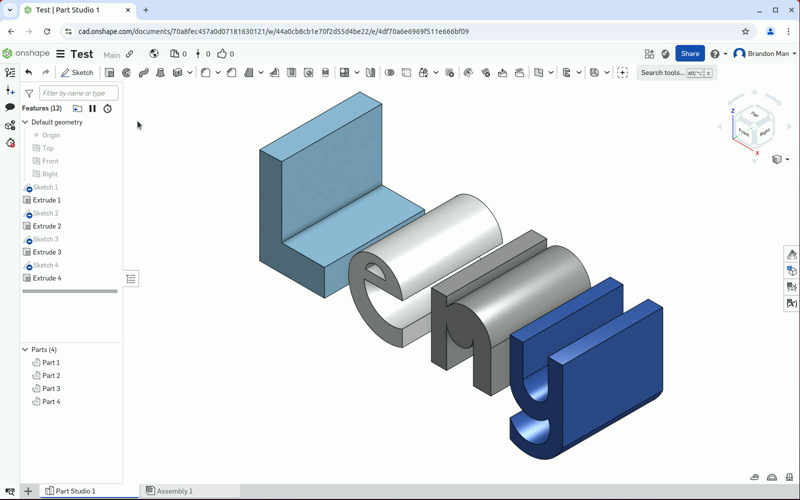
mouse_move(73, 189)
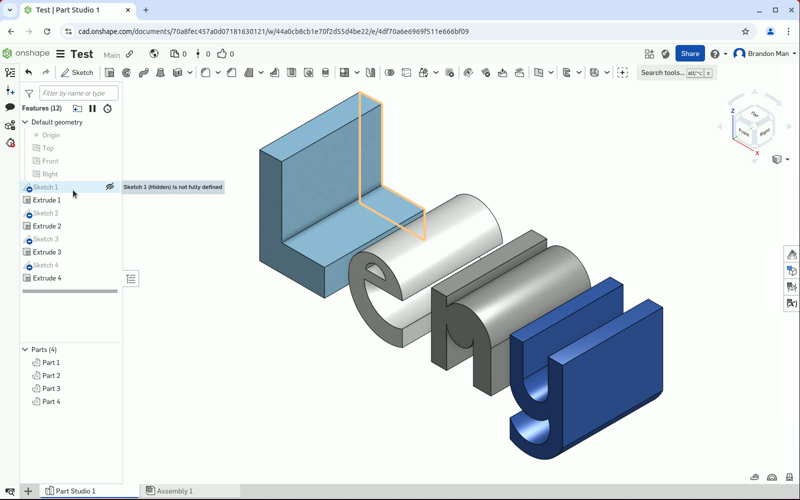
click(73, 189)